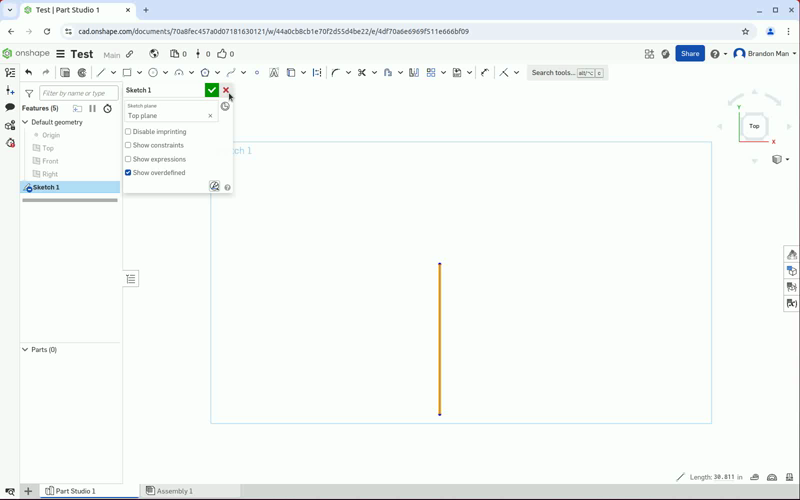
key(shift+h)
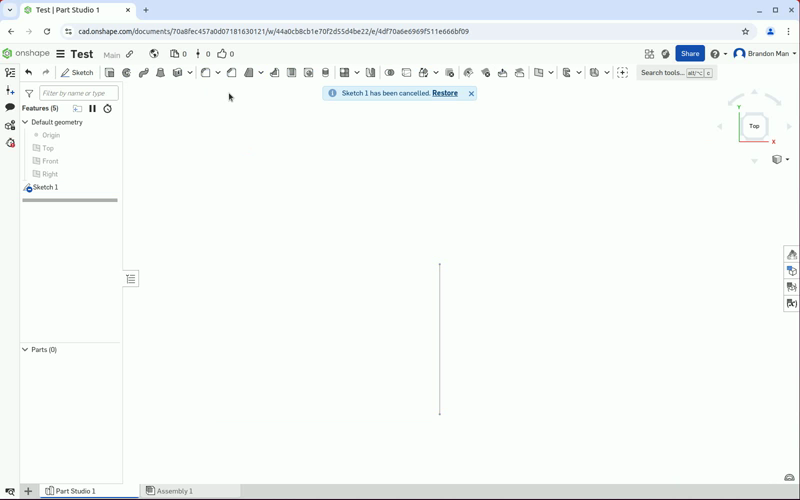
key(shift+s)
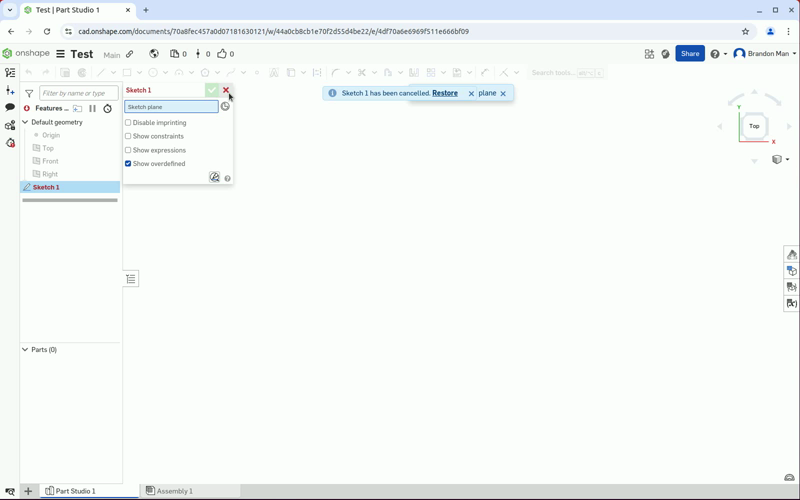
mouse_move(73, 150)
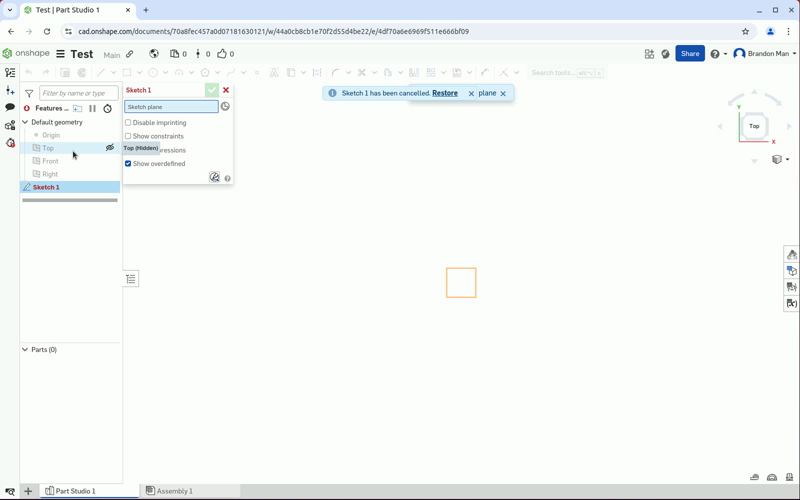
click(73, 150)
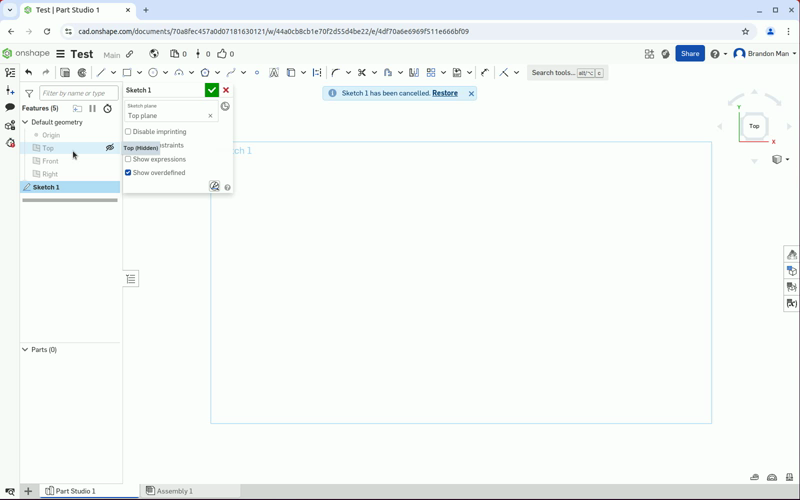
mouse_move(73, 352)
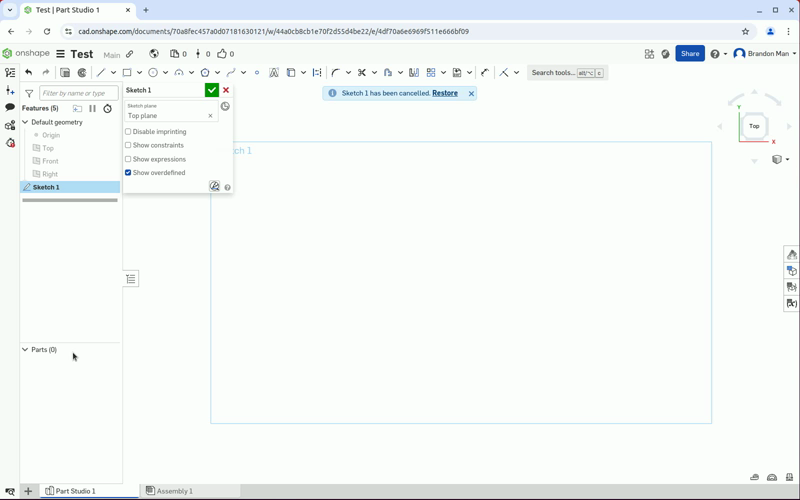
key(y)
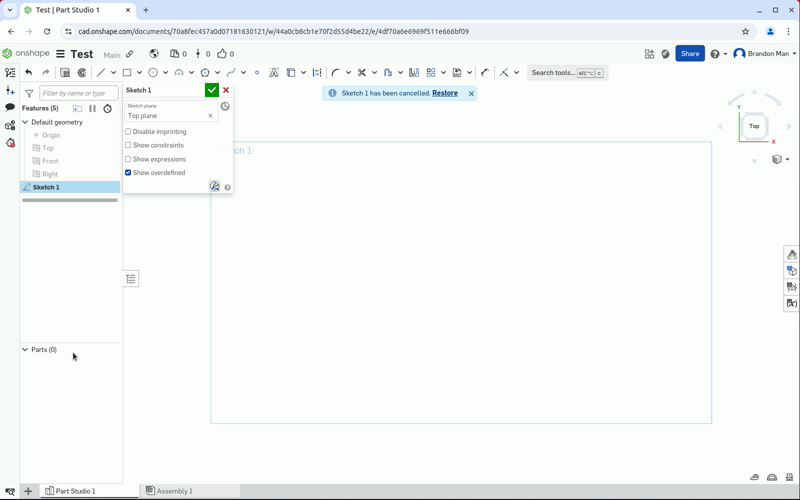
key(a)
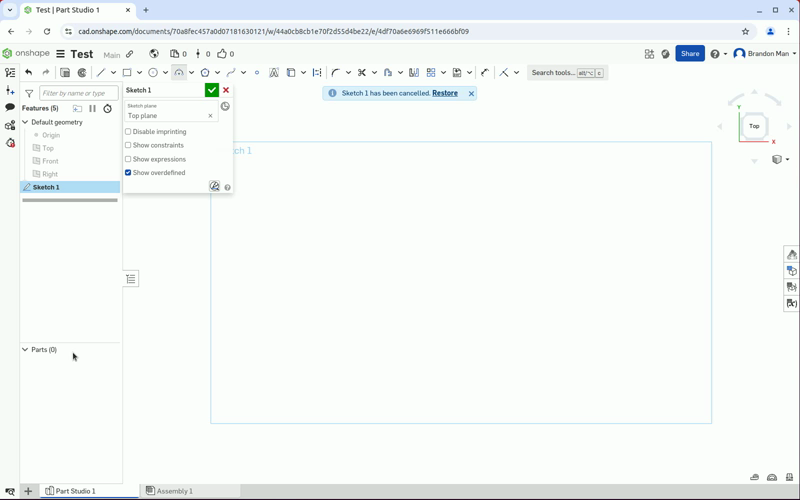
key_down(shift)
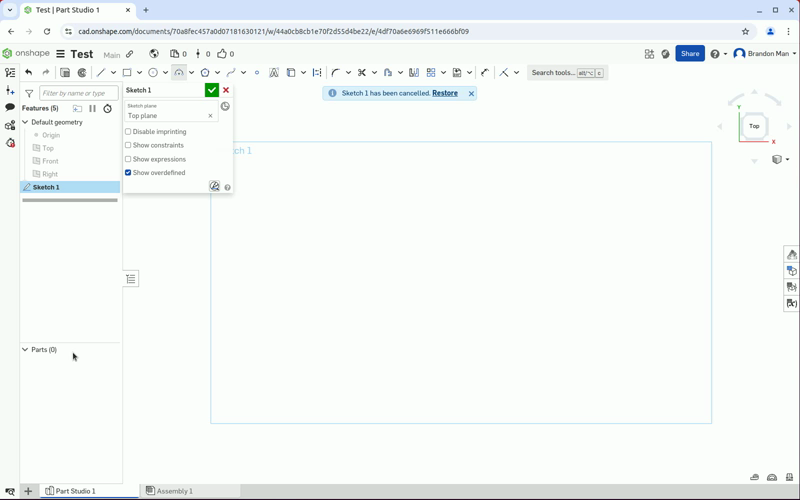
mouse_move(380, 254)
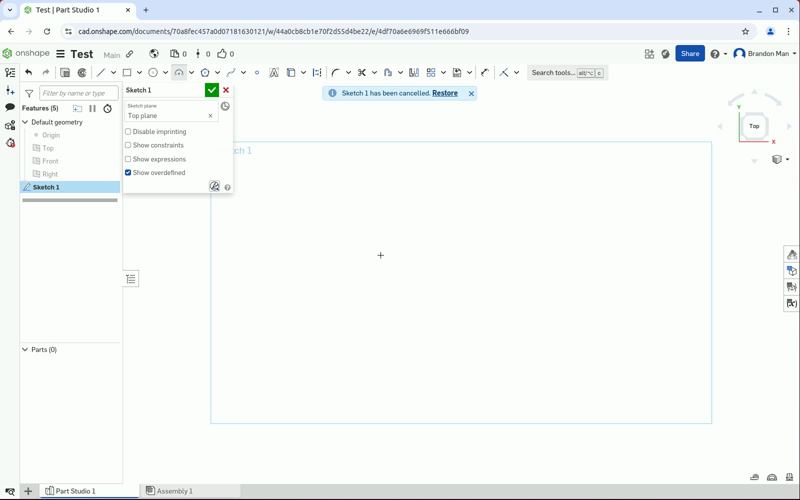
click(380, 254)
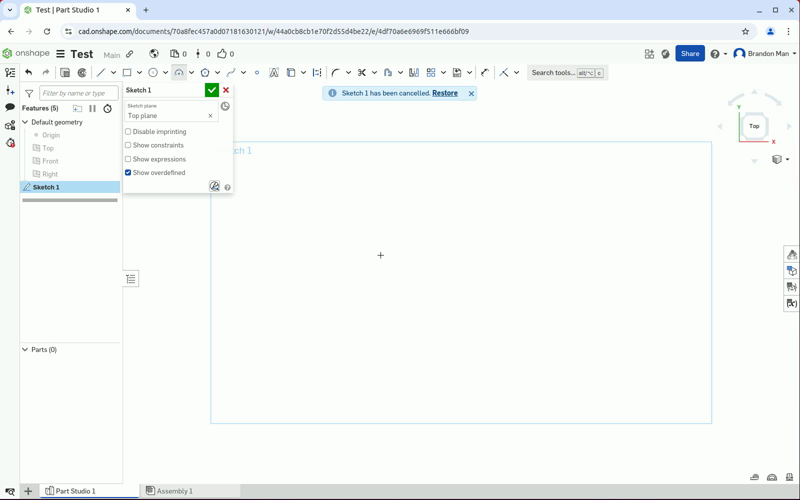
key_up(shift)
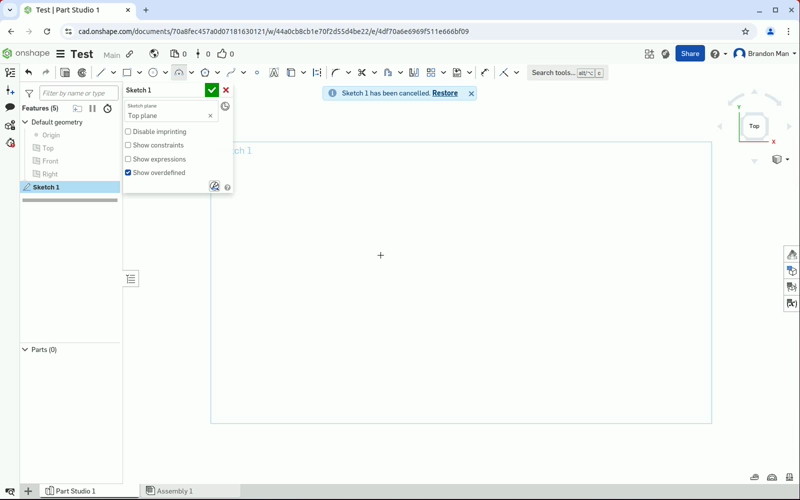
key_down(shift)
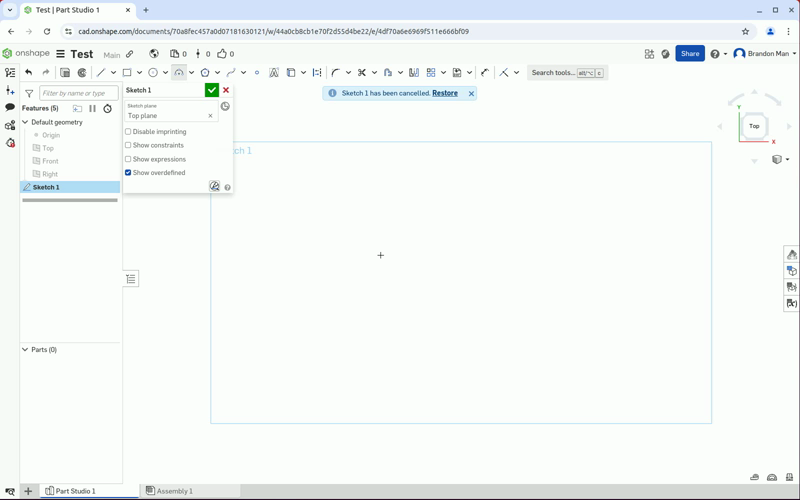
mouse_move(390, 306)
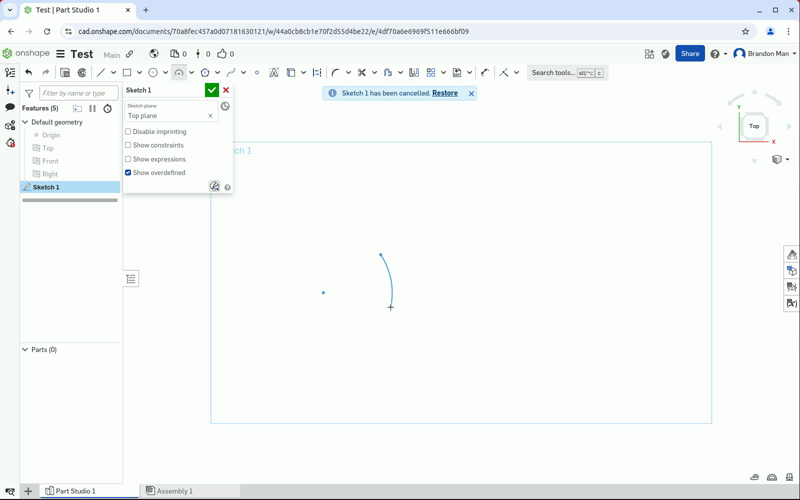
click(390, 306)
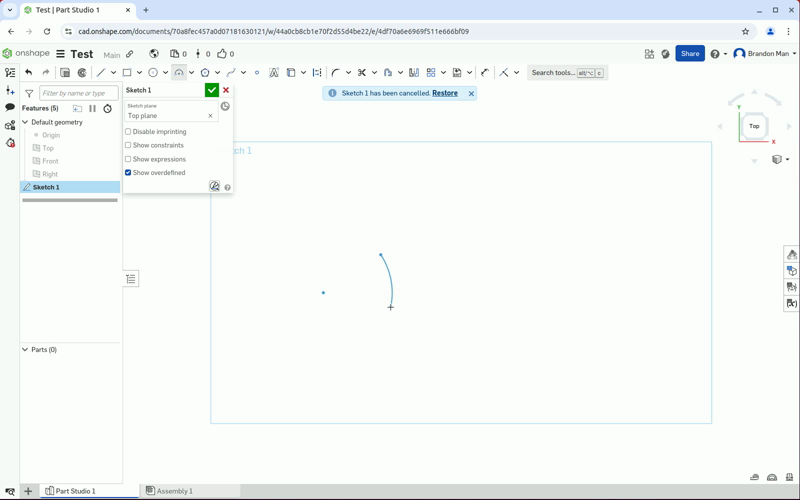
mouse_move(404, 277)
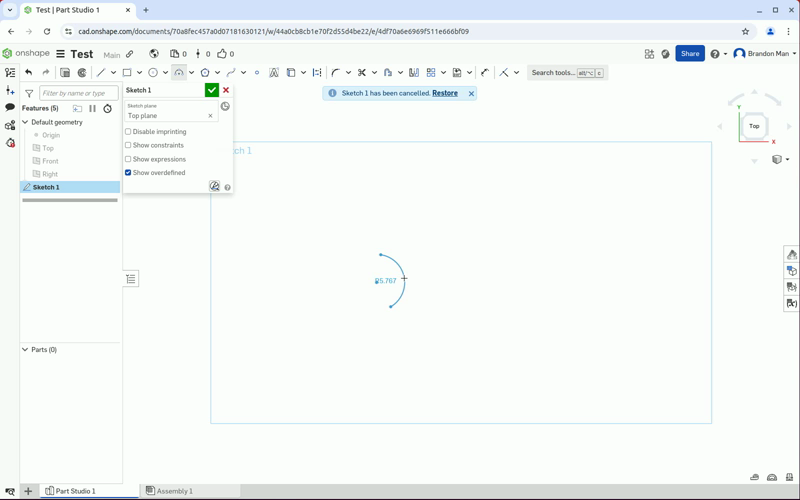
click(404, 277)
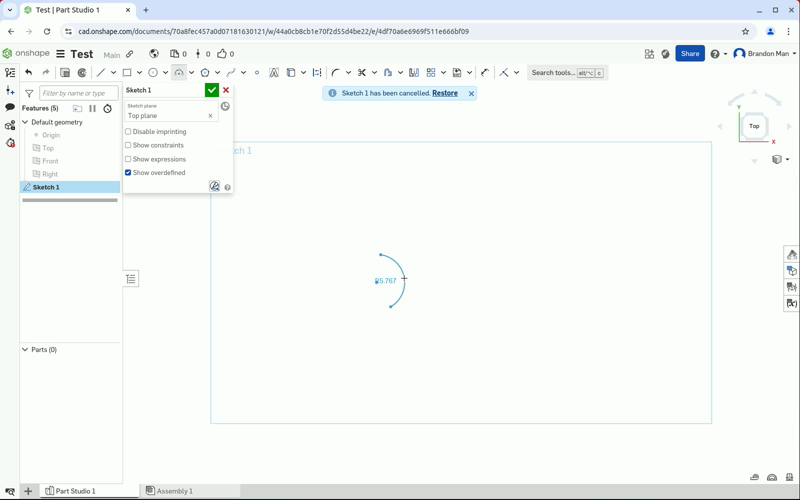
key_up(shift)
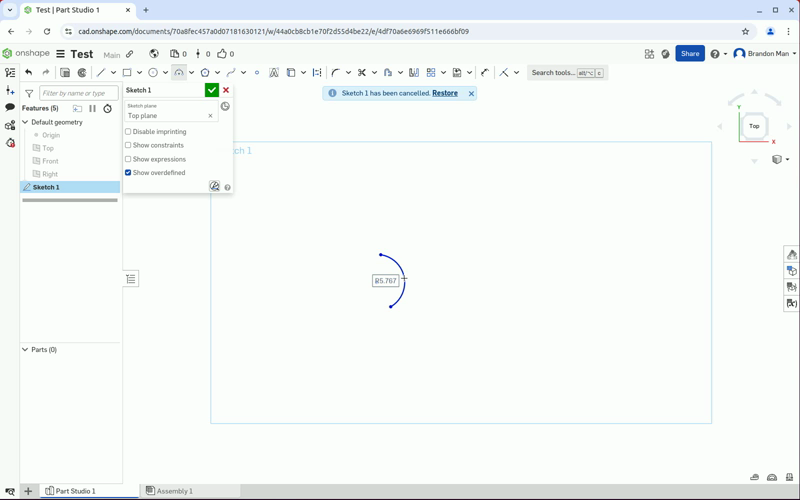
mouse_move(390, 306)
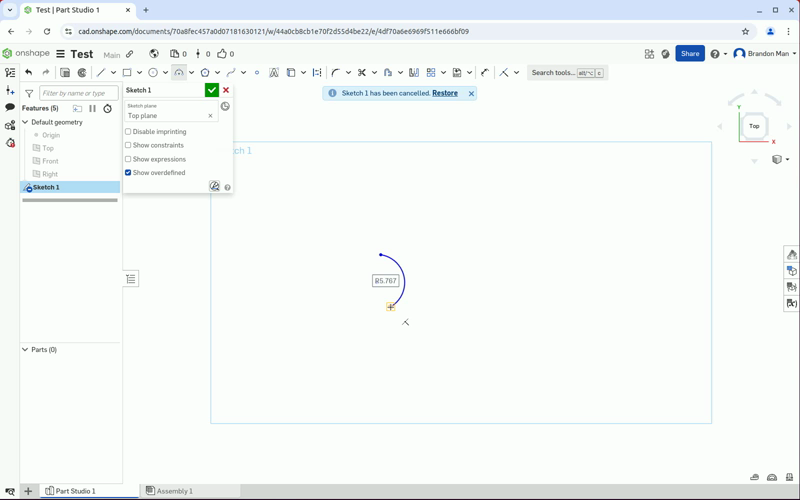
click(390, 306)
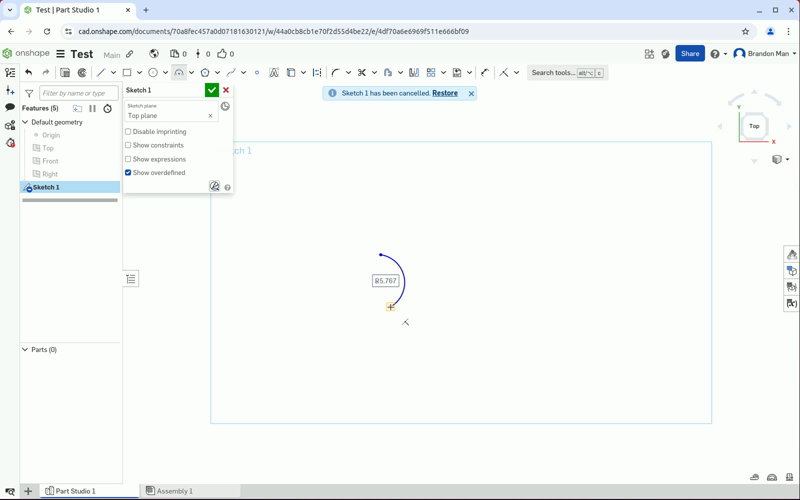
key_down(shift)
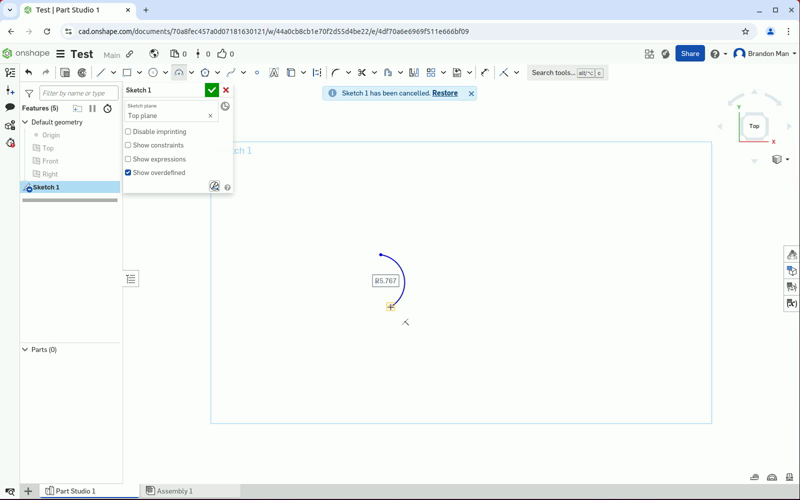
mouse_move(404, 330)
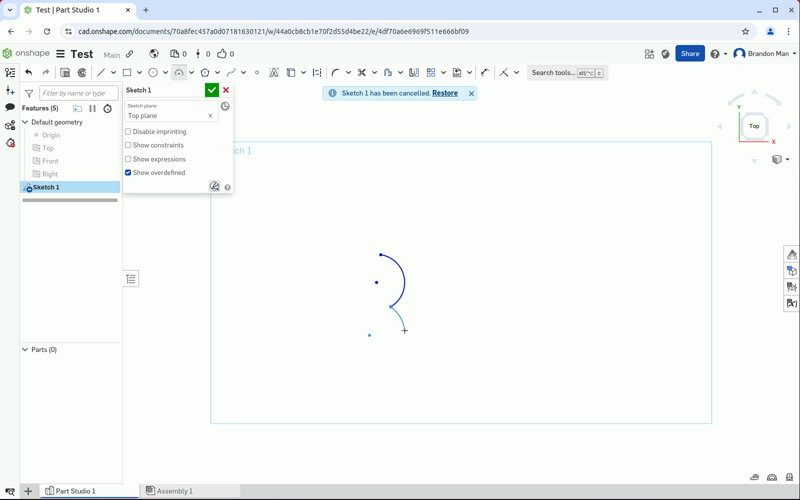
click(404, 330)
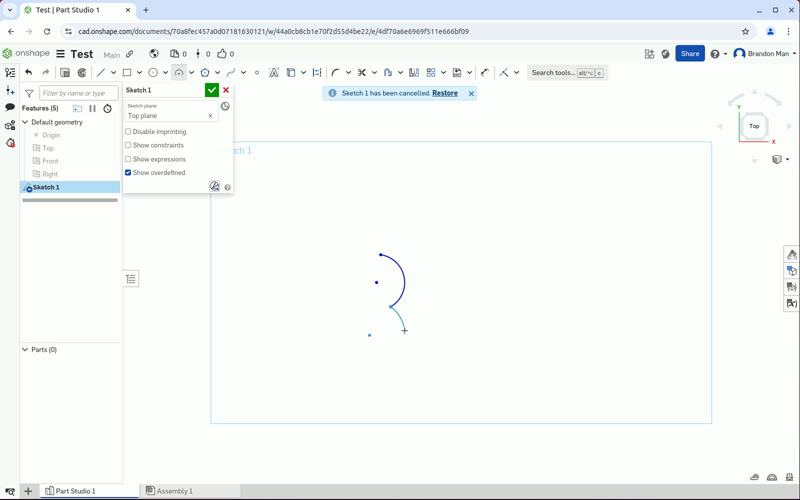
mouse_move(400, 316)
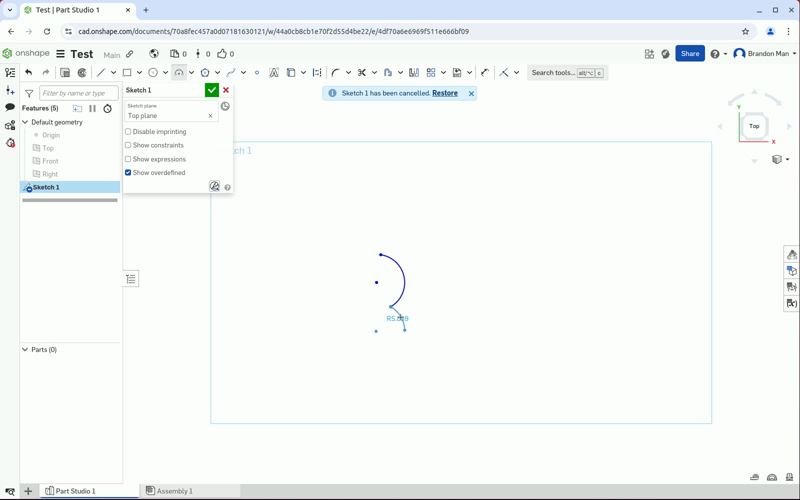
click(400, 316)
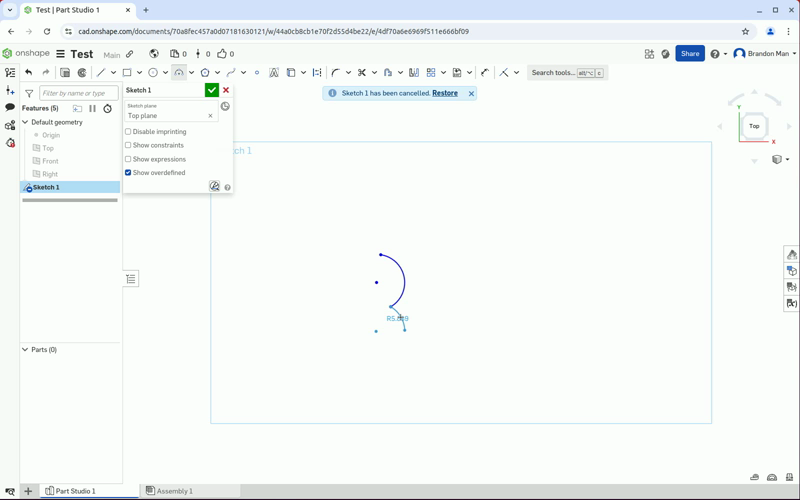
key_up(shift)
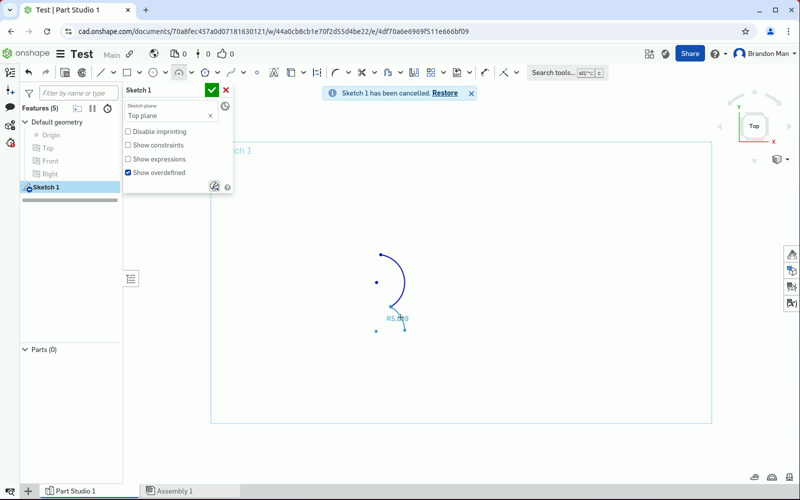
mouse_move(404, 330)
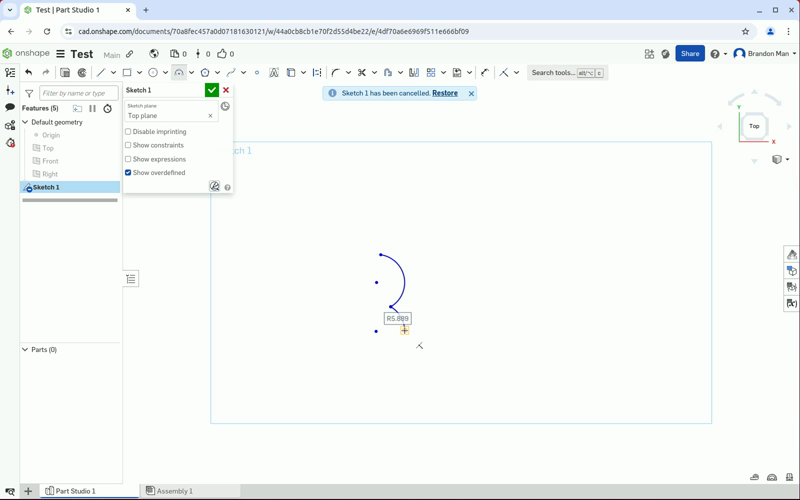
click(404, 330)
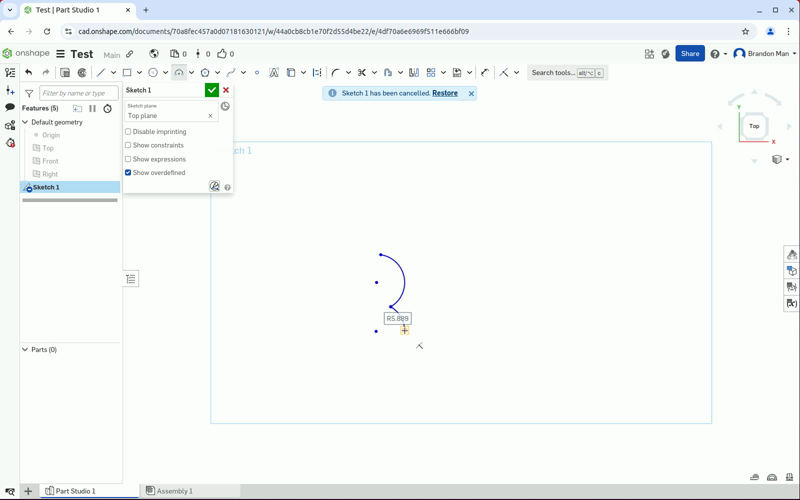
key_down(shift)
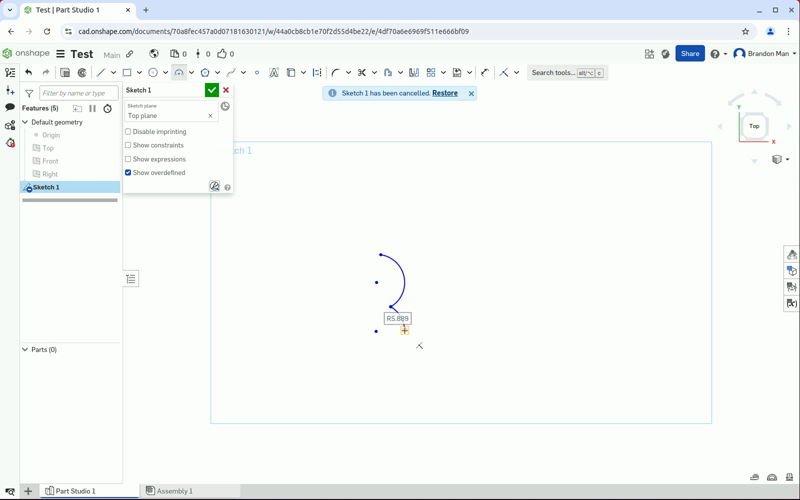
mouse_move(447, 355)
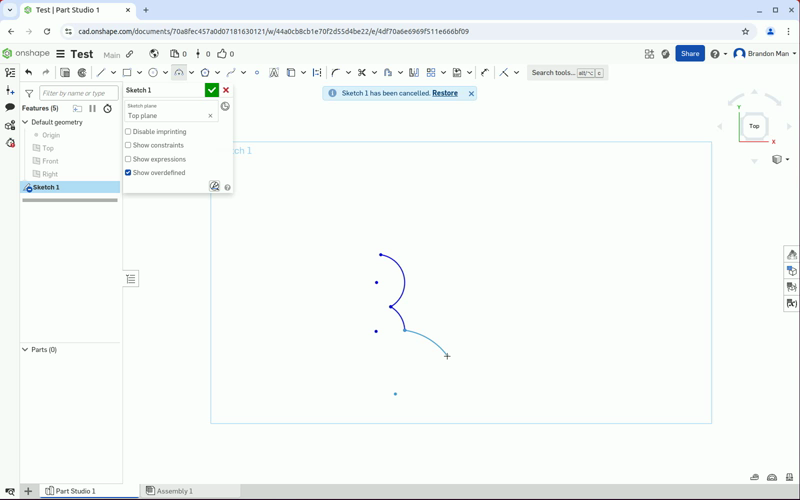
click(447, 355)
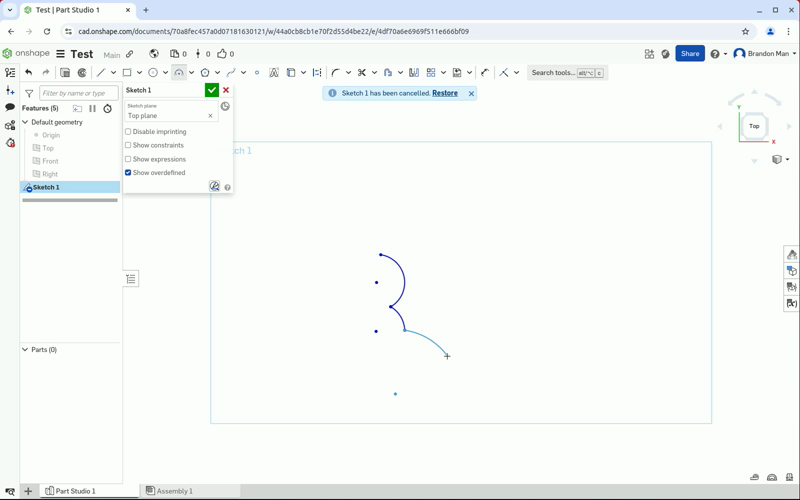
mouse_move(433, 330)
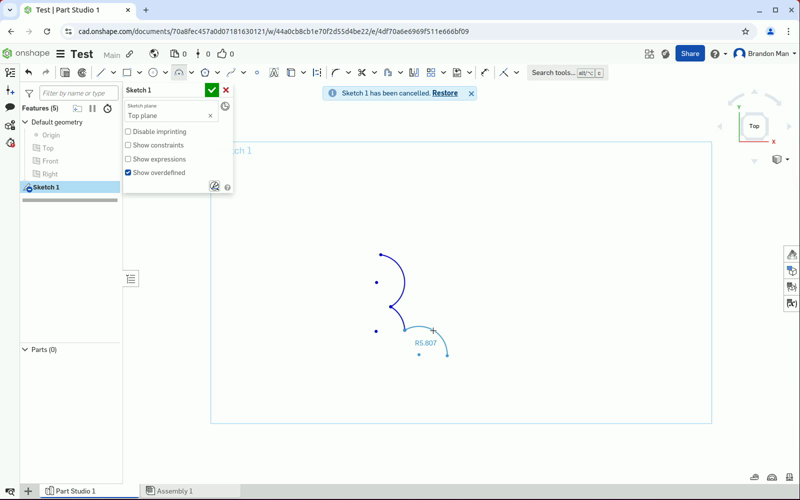
click(433, 330)
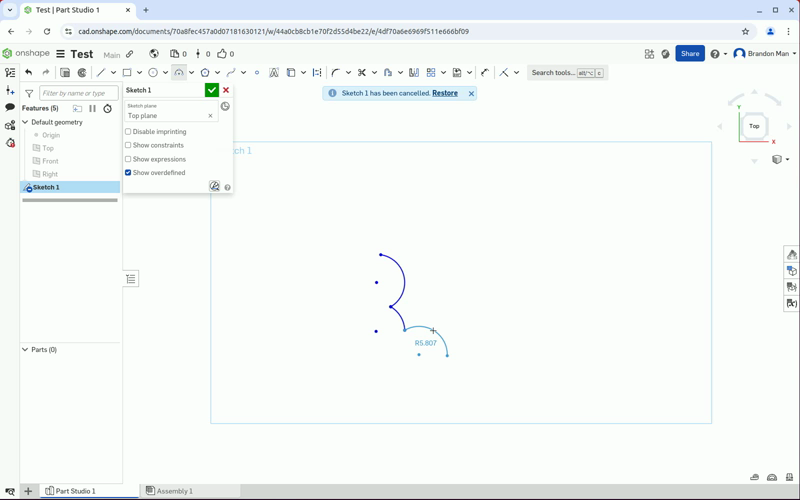
key_up(shift)
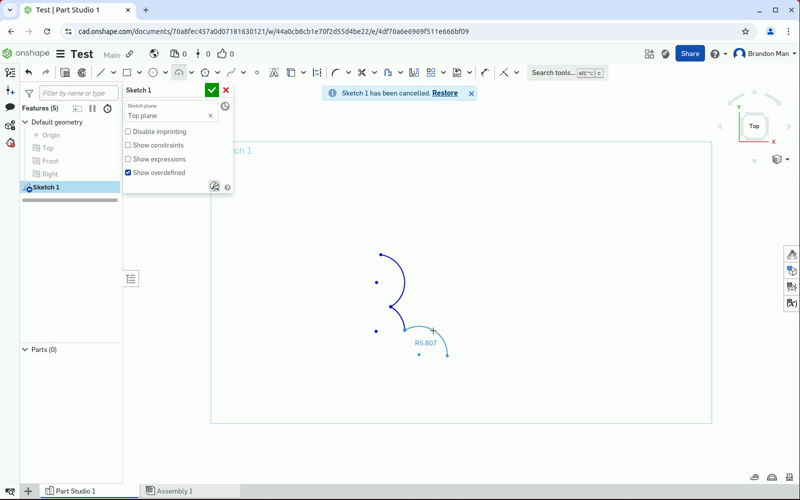
mouse_move(447, 355)
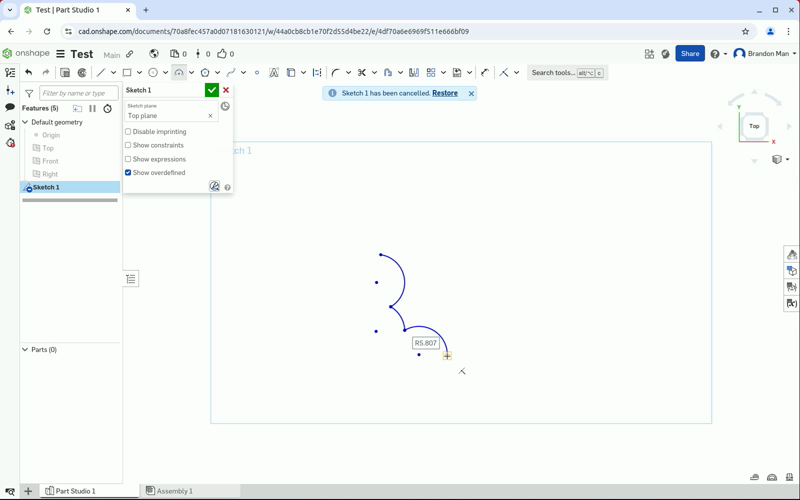
click(447, 355)
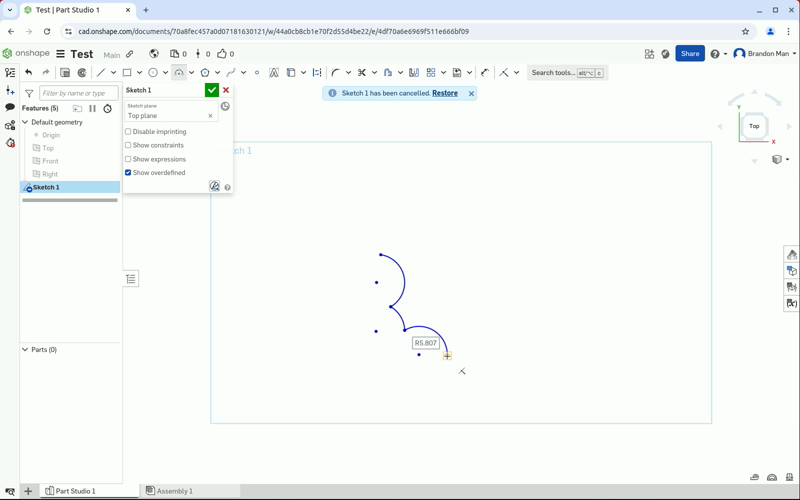
key_down(shift)
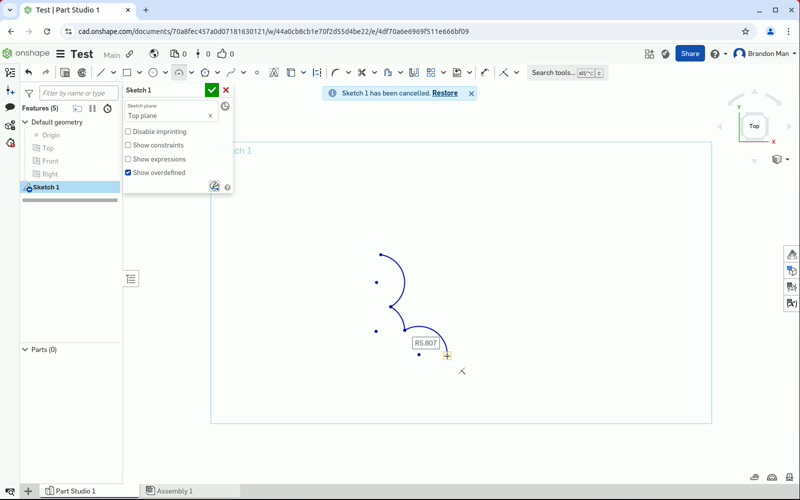
mouse_move(474, 355)
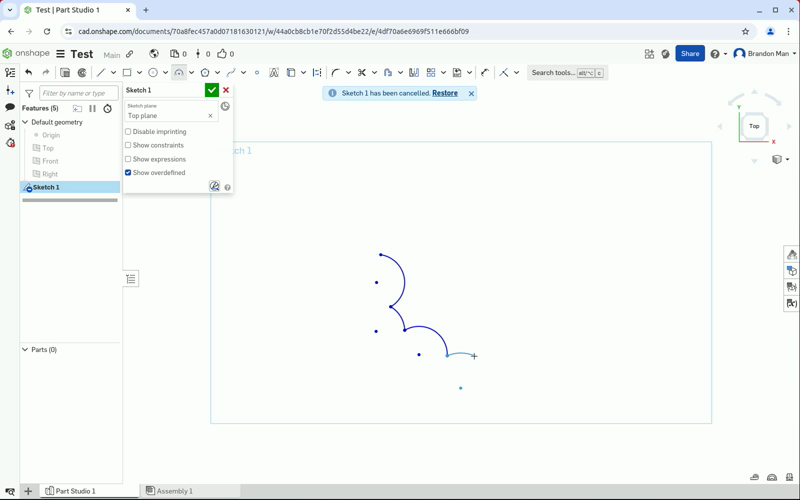
click(474, 355)
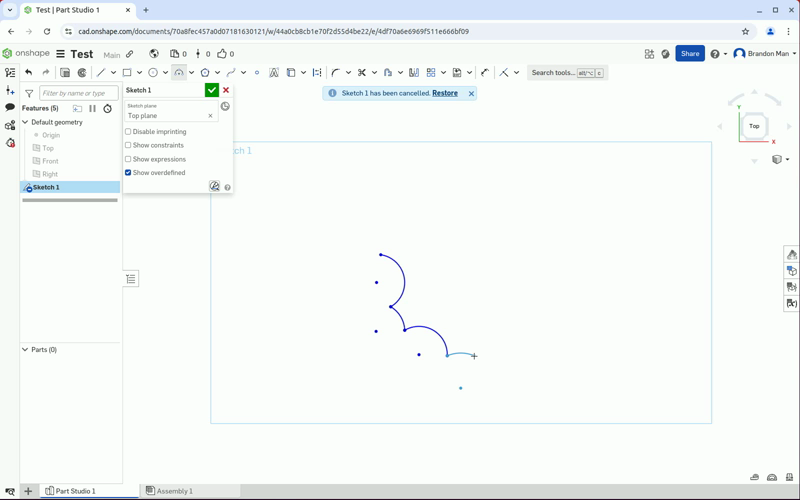
mouse_move(460, 351)
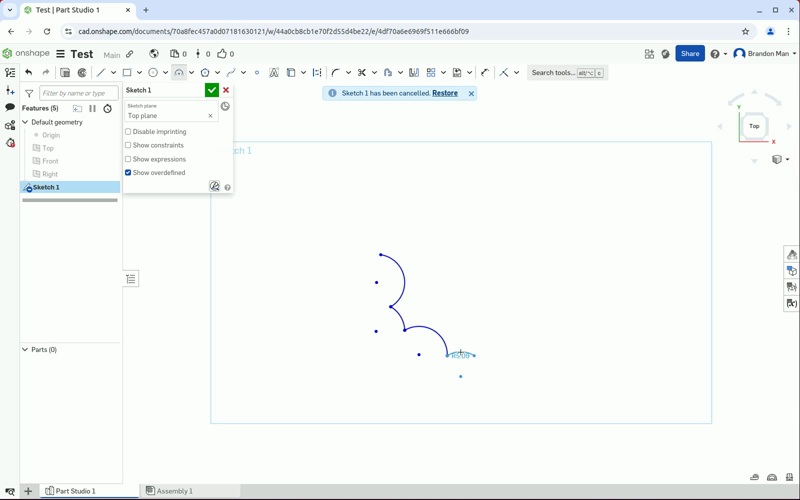
click(460, 351)
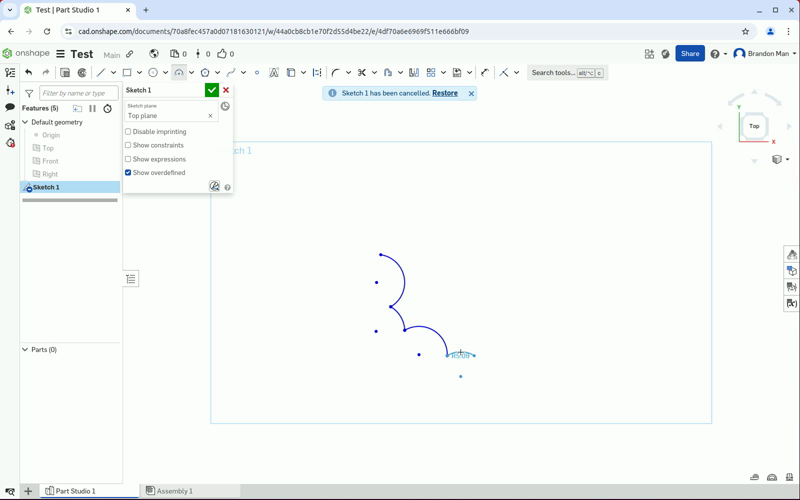
key_up(shift)
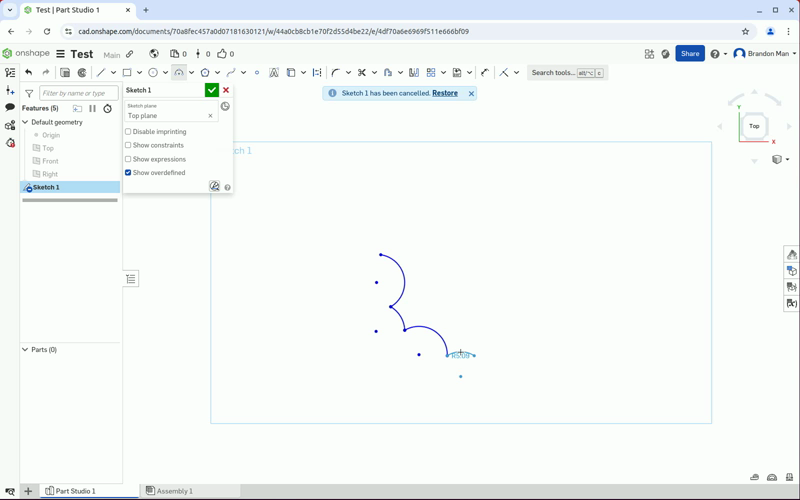
mouse_move(474, 355)
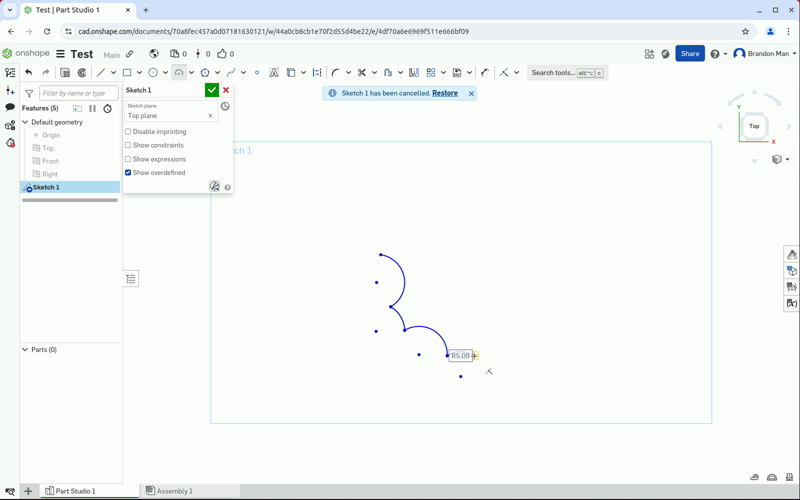
click(474, 355)
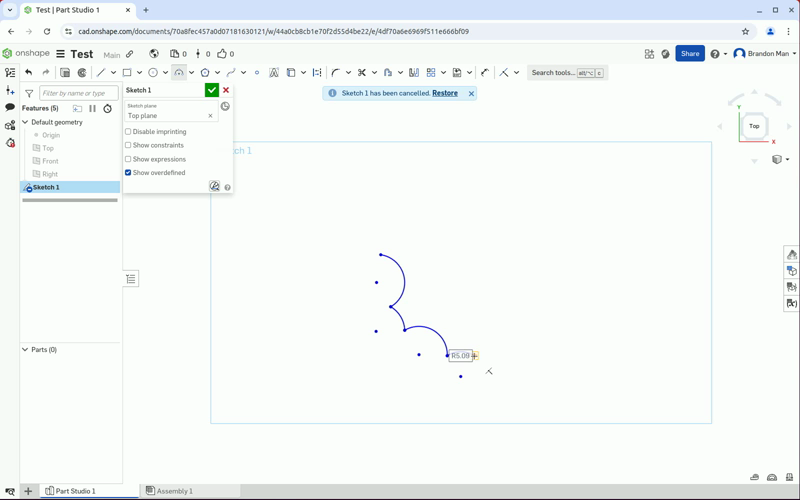
key_down(shift)
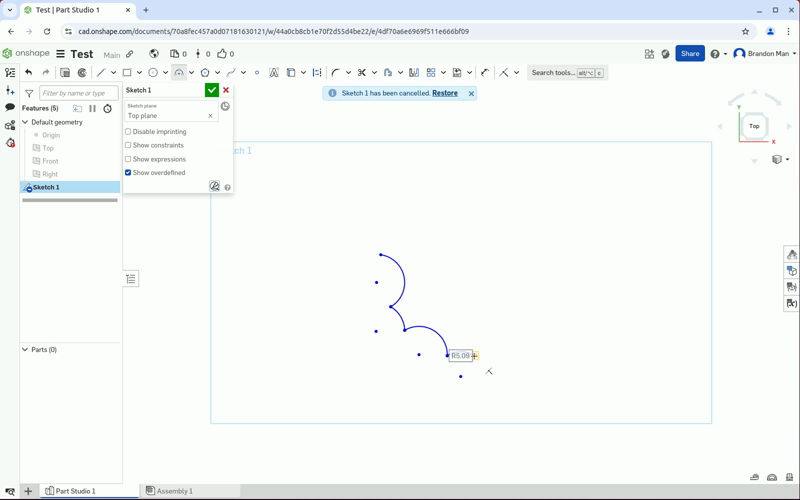
mouse_move(516, 330)
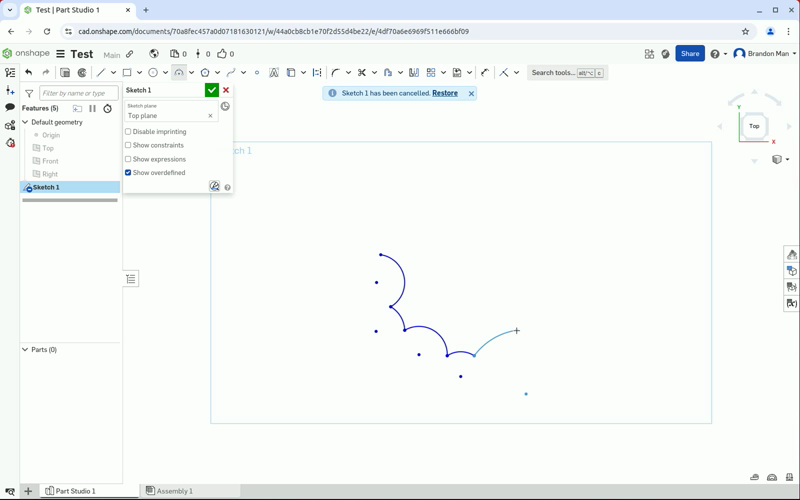
click(516, 330)
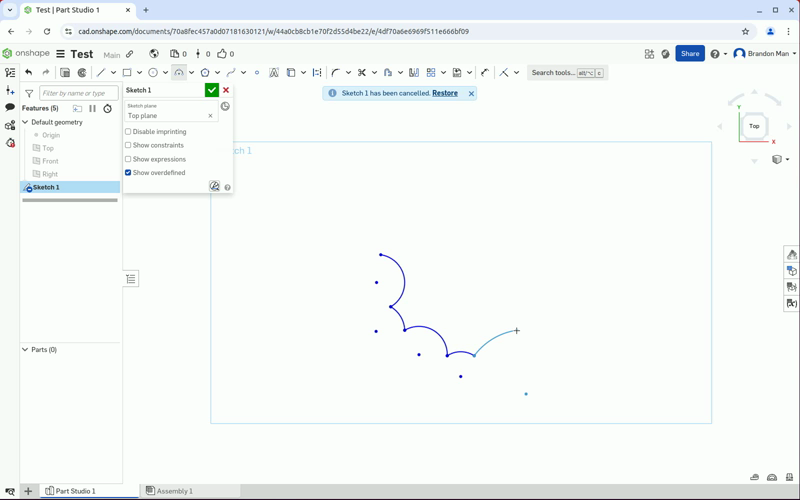
mouse_move(488, 330)
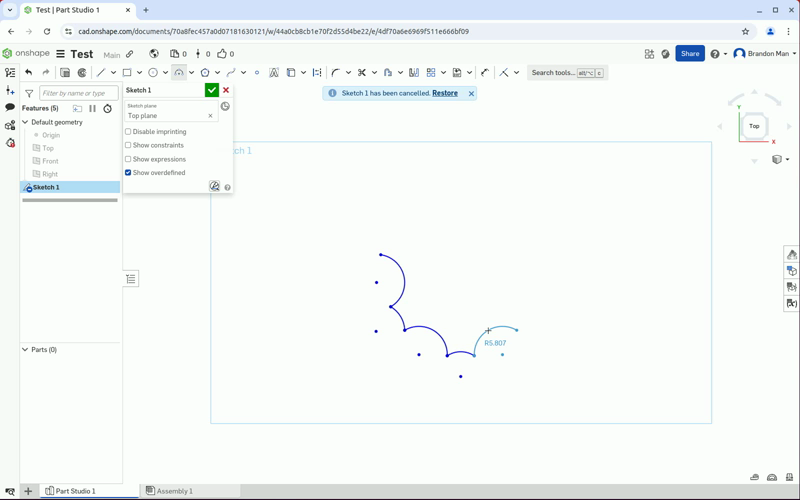
click(488, 330)
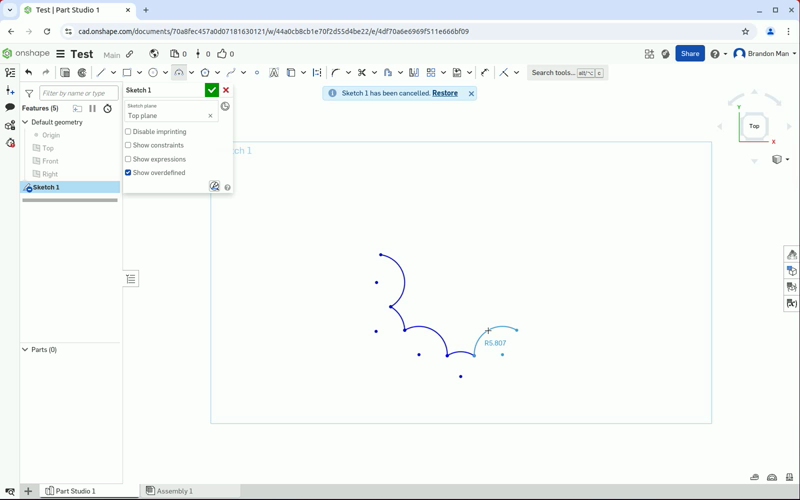
key_up(shift)
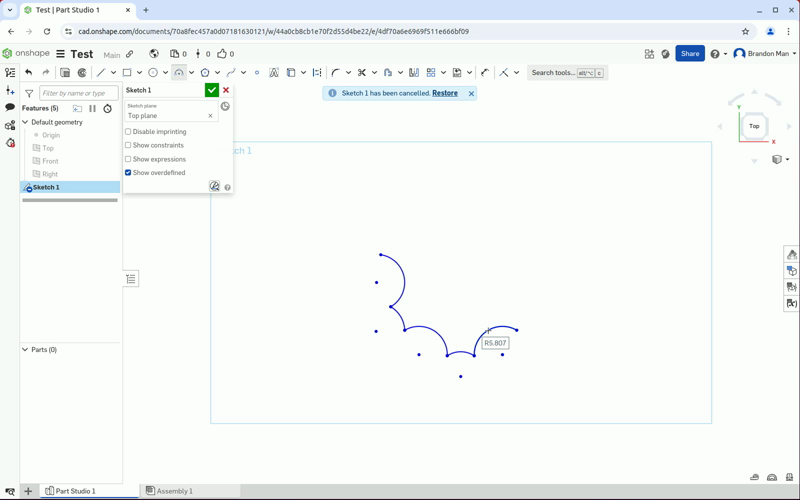
mouse_move(516, 330)
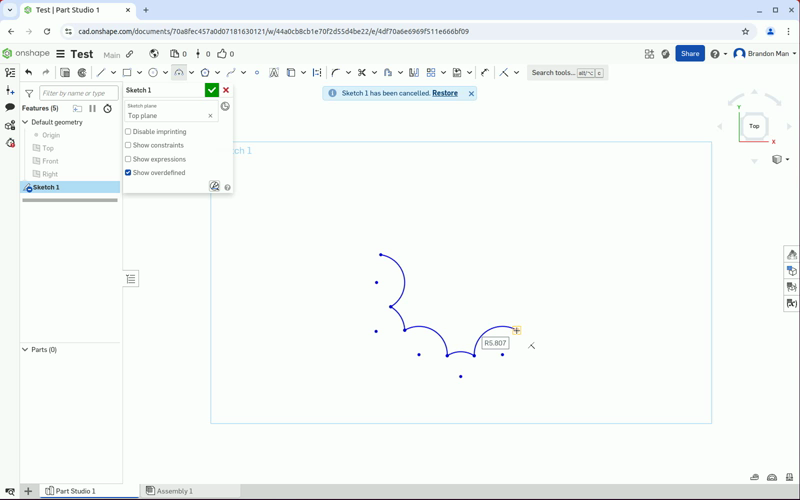
click(516, 330)
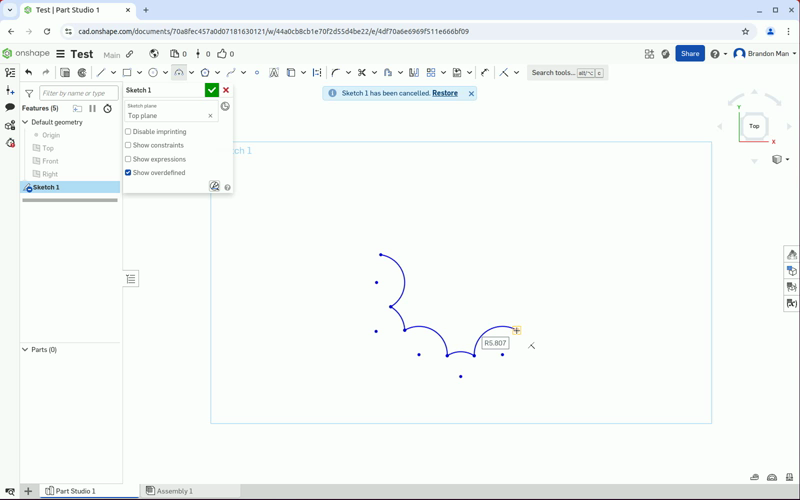
key_down(shift)
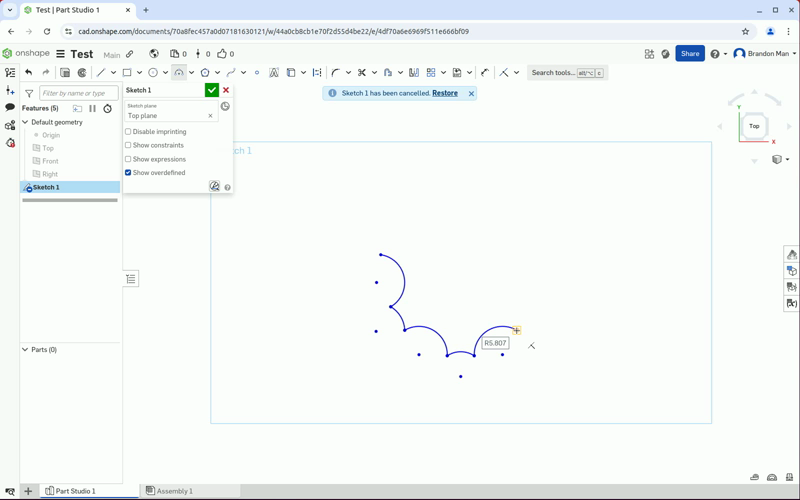
mouse_move(530, 306)
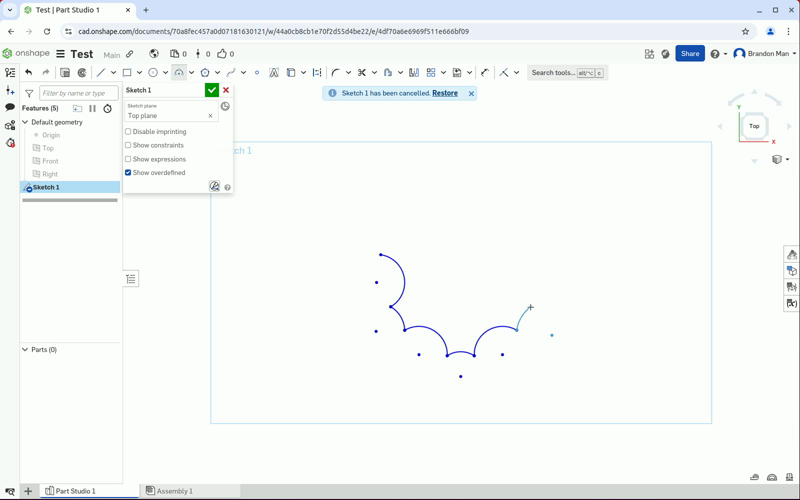
click(530, 306)
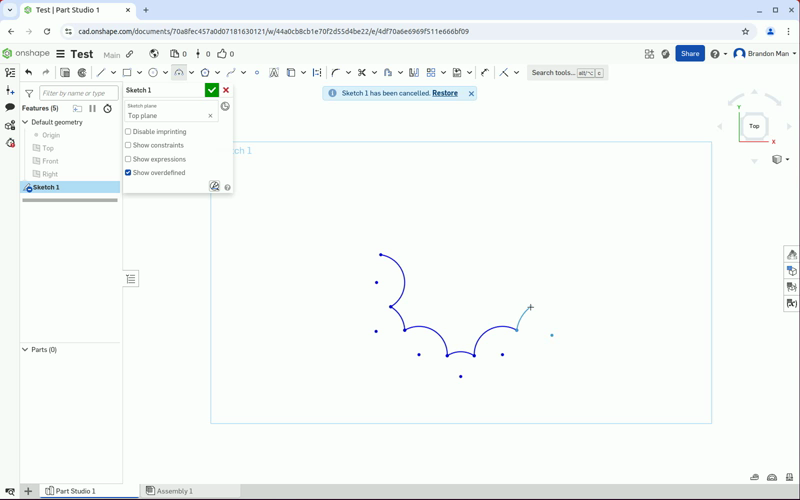
mouse_move(520, 316)
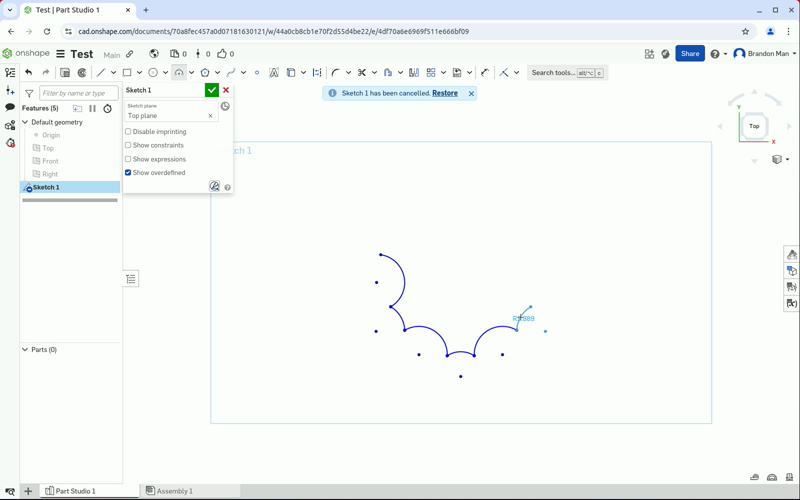
click(520, 316)
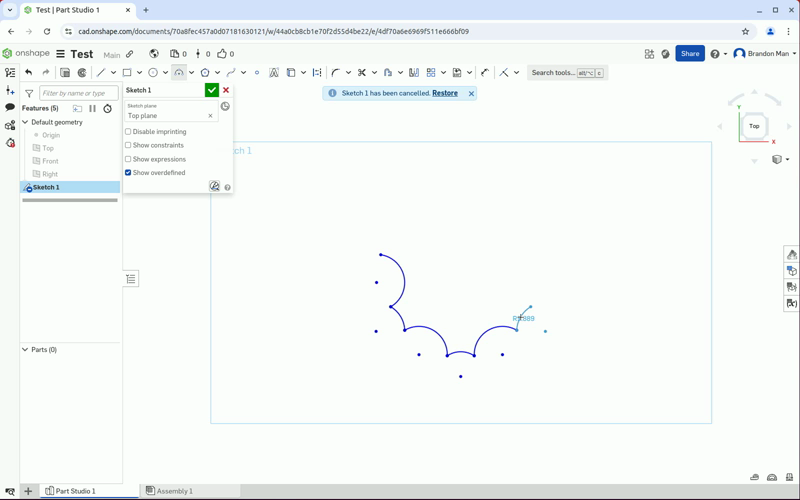
key_up(shift)
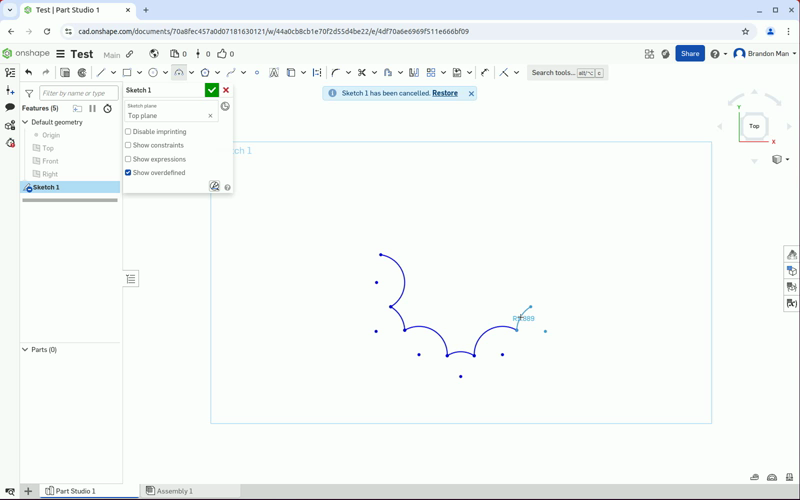
mouse_move(530, 306)
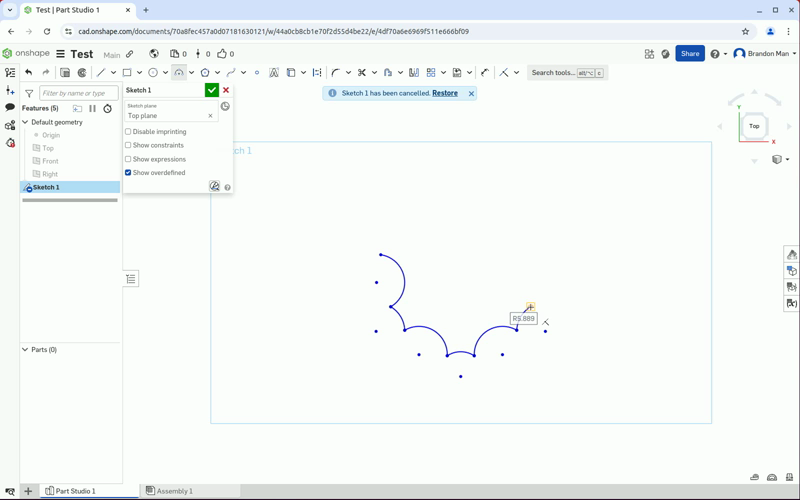
click(530, 306)
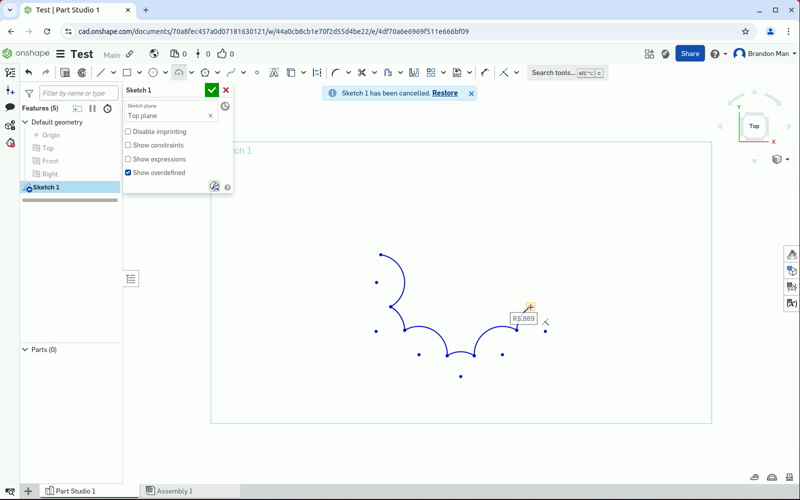
key_down(shift)
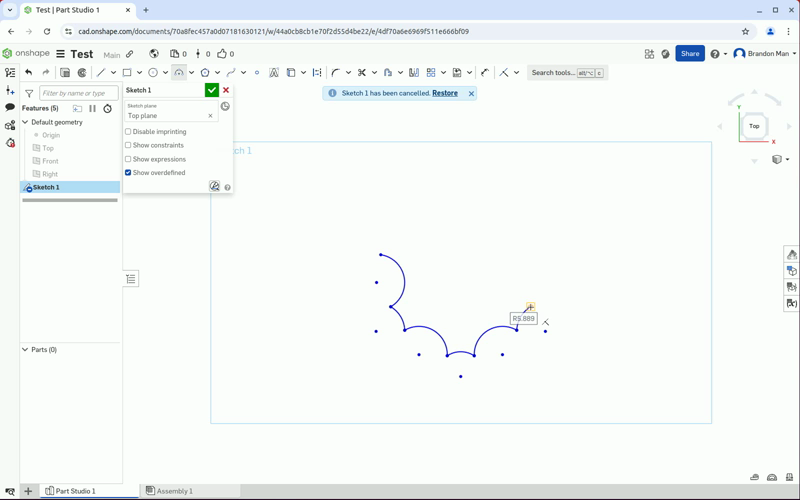
mouse_move(530, 257)
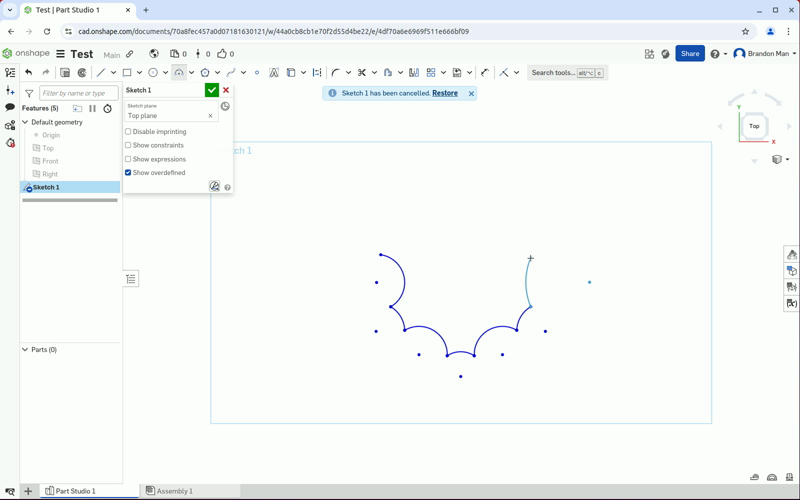
click(530, 257)
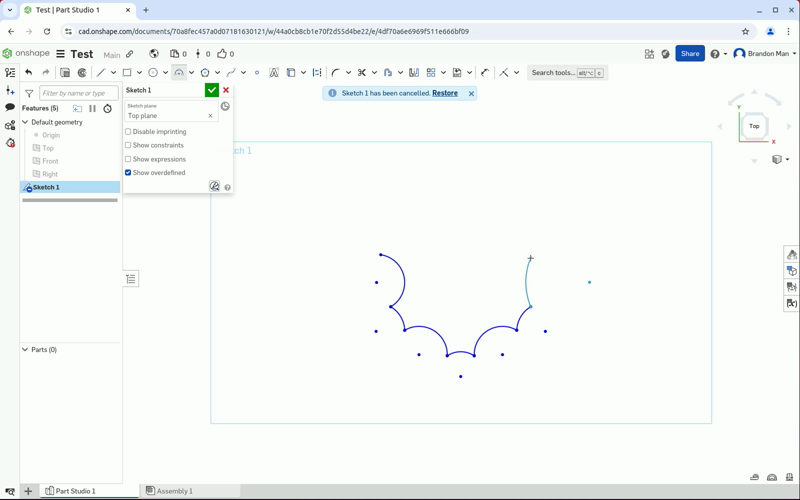
mouse_move(516, 282)
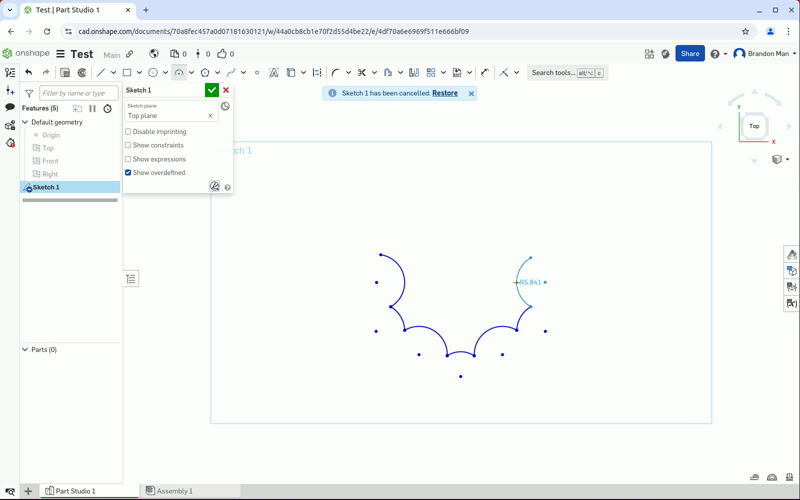
click(516, 282)
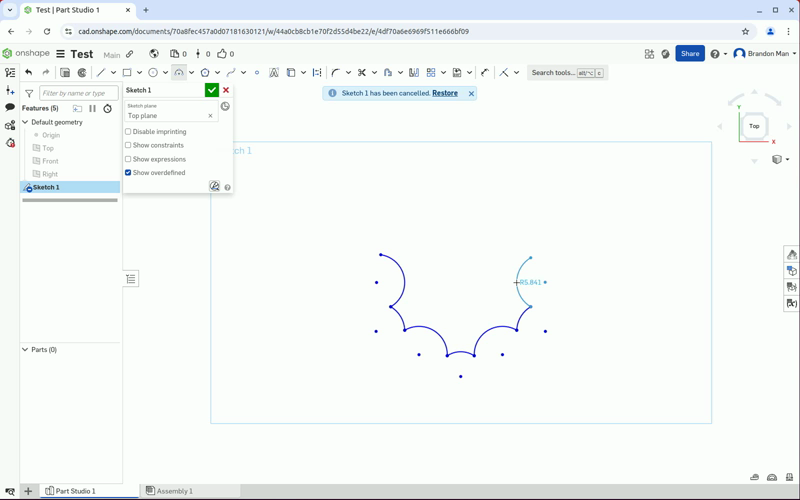
key_up(shift)
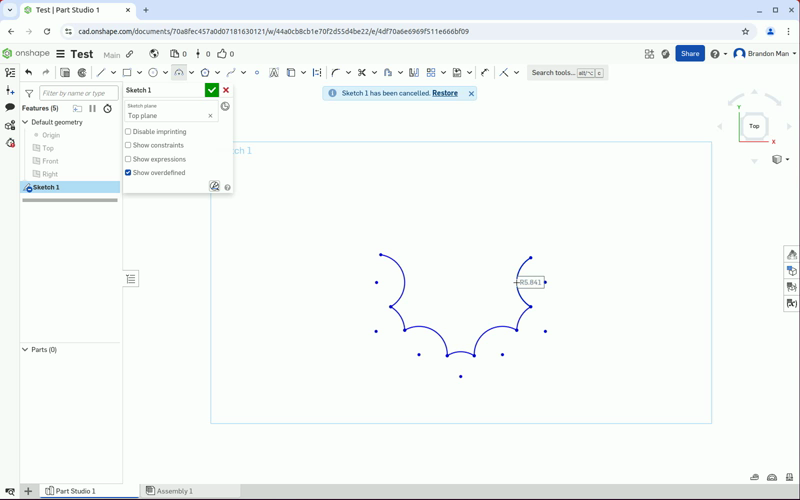
mouse_move(530, 257)
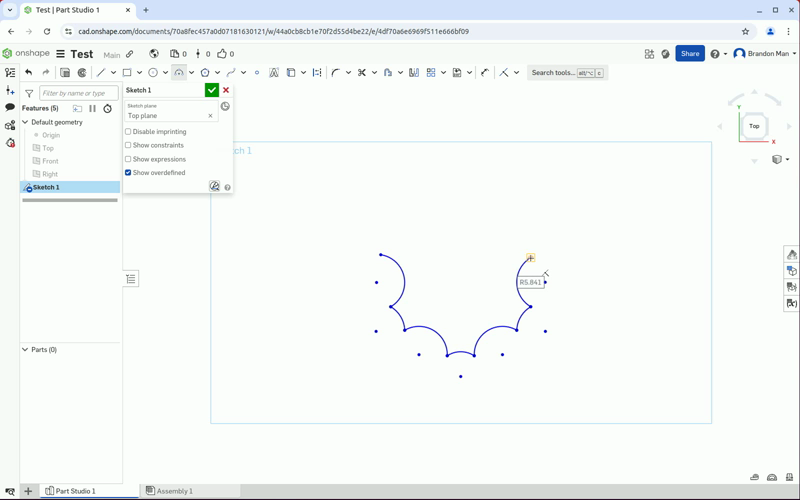
click(530, 257)
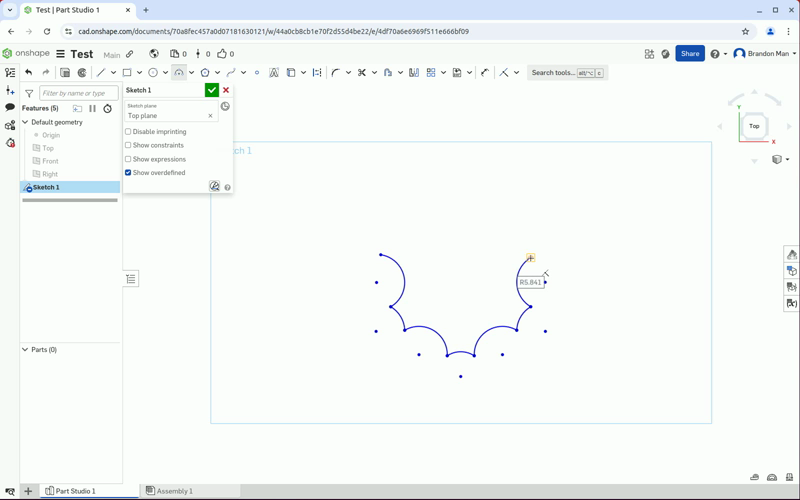
key_down(shift)
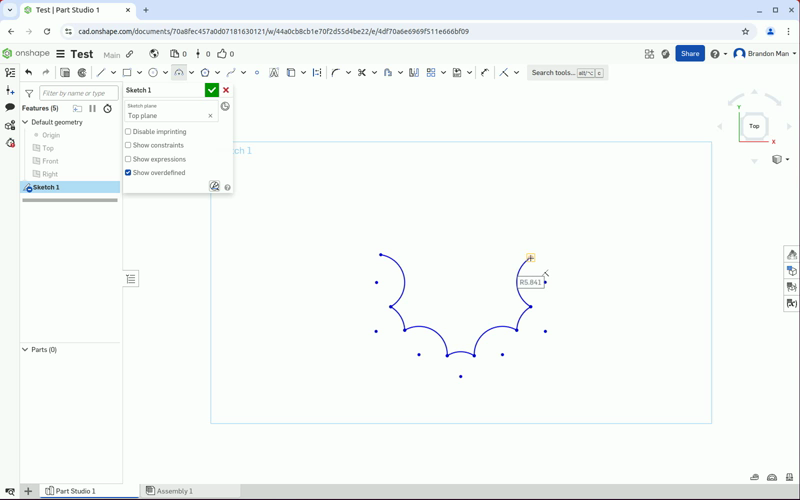
mouse_move(516, 234)
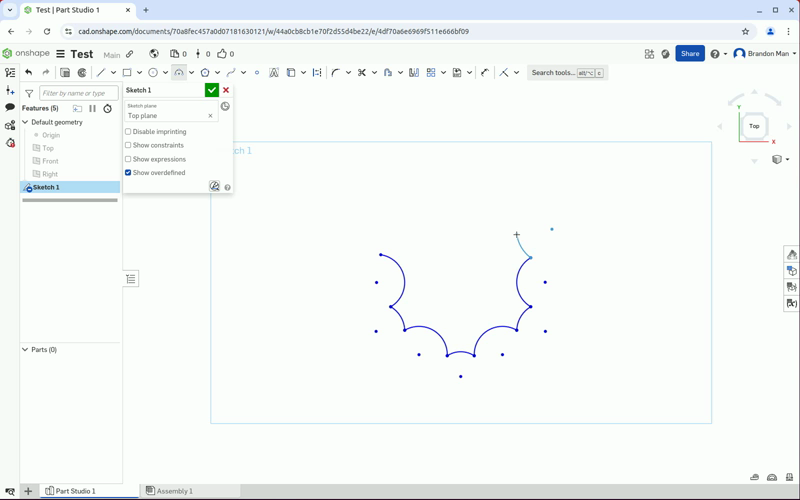
click(516, 234)
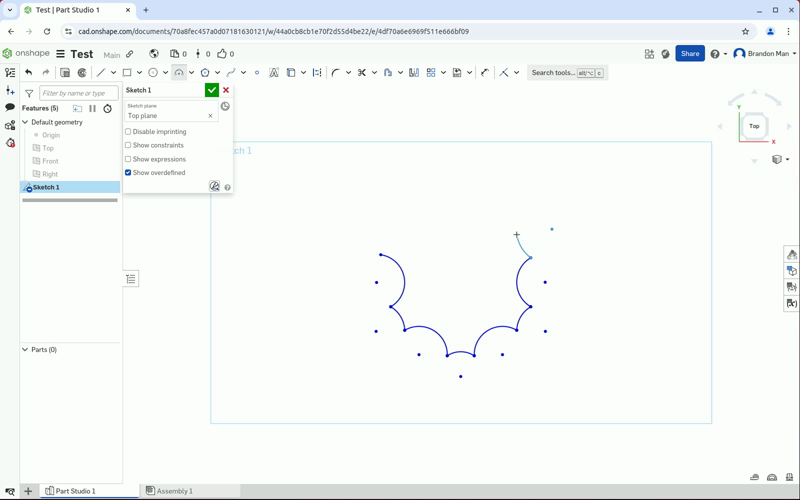
mouse_move(520, 248)
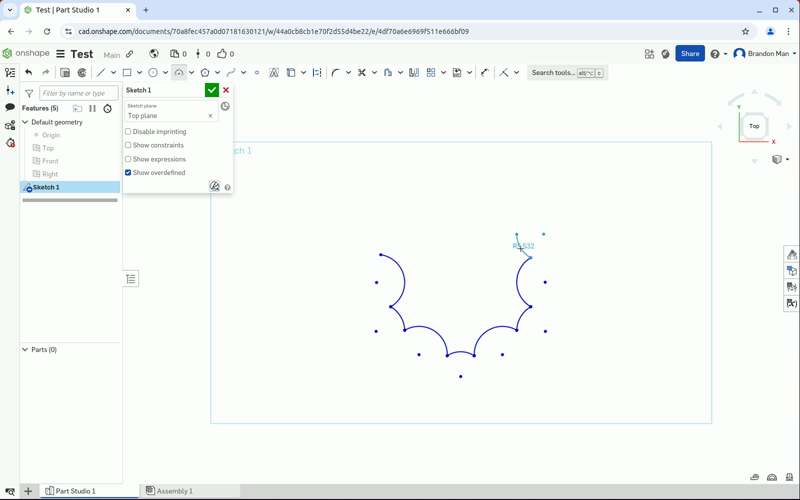
click(520, 248)
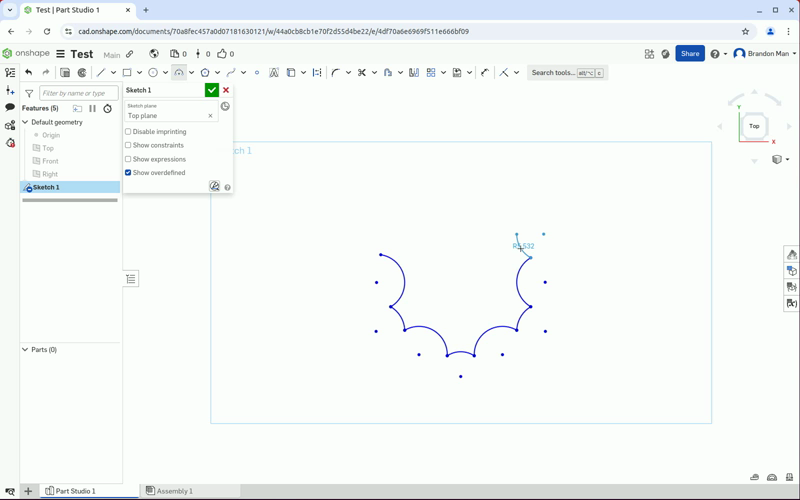
key_up(shift)
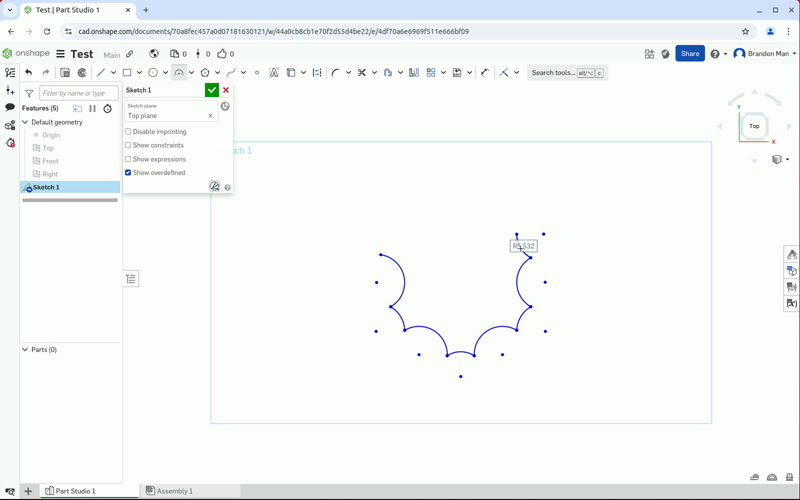
mouse_move(516, 234)
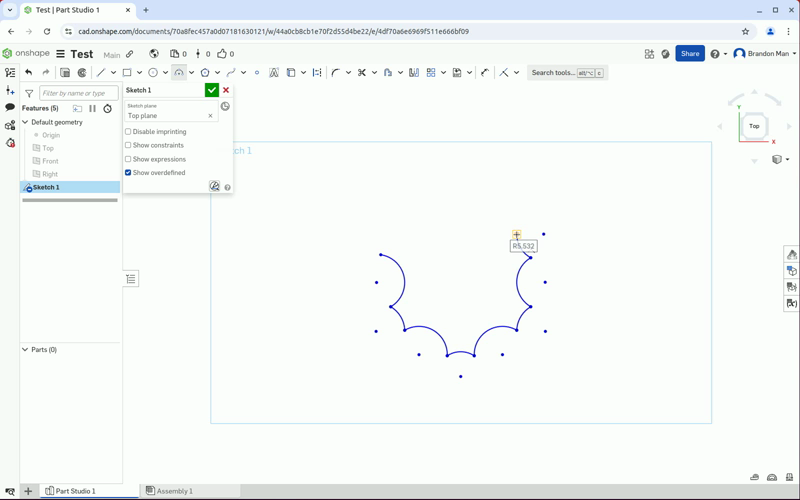
click(516, 234)
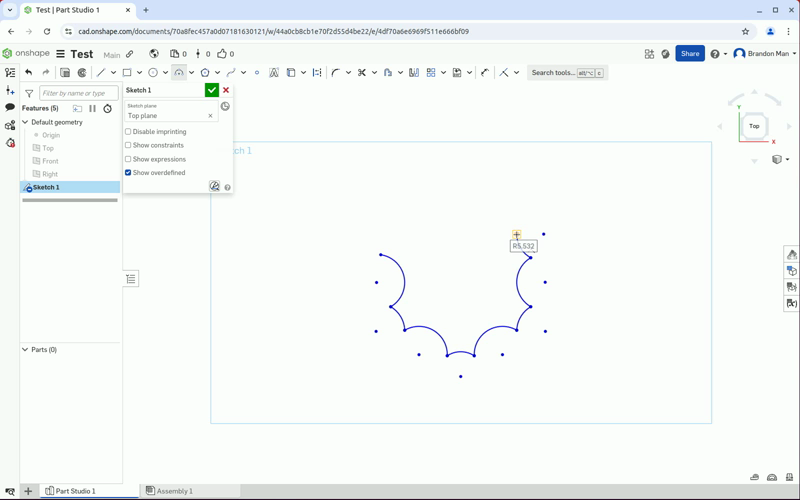
key_down(shift)
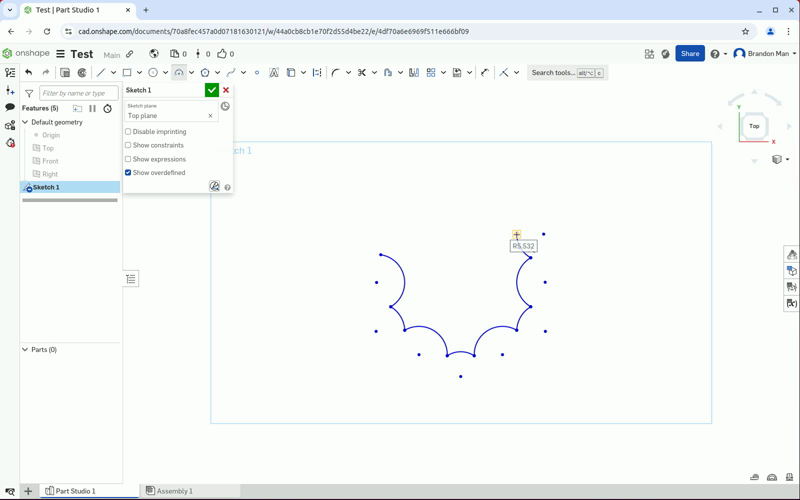
mouse_move(475, 199)
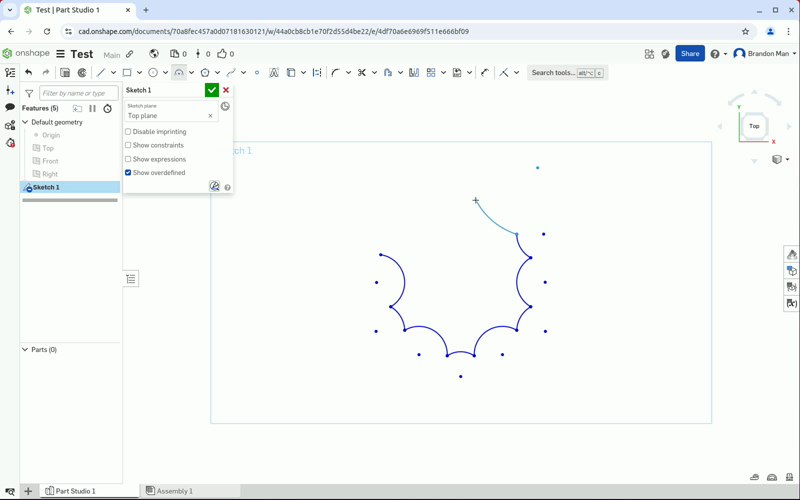
click(475, 199)
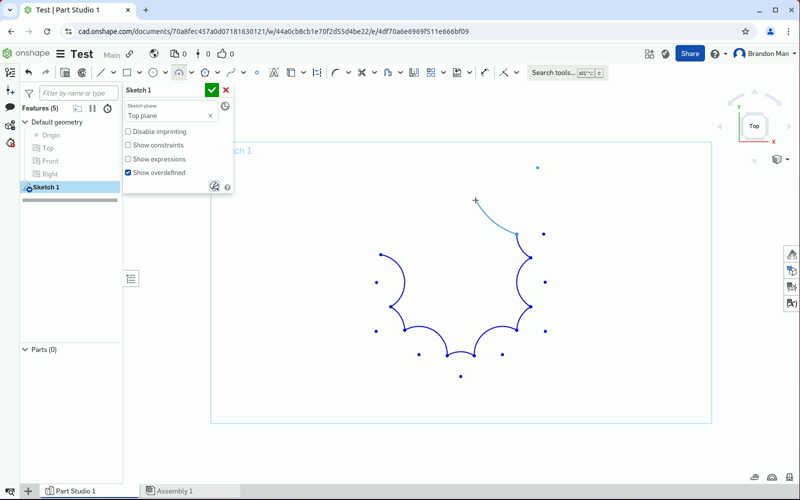
mouse_move(483, 231)
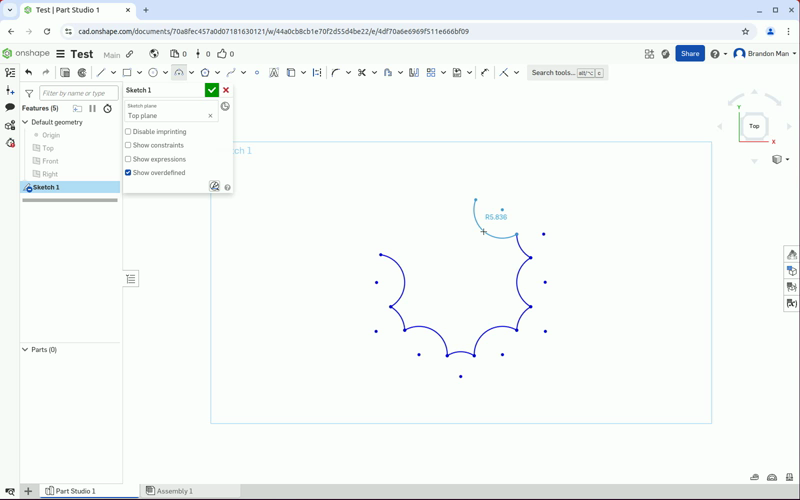
click(483, 231)
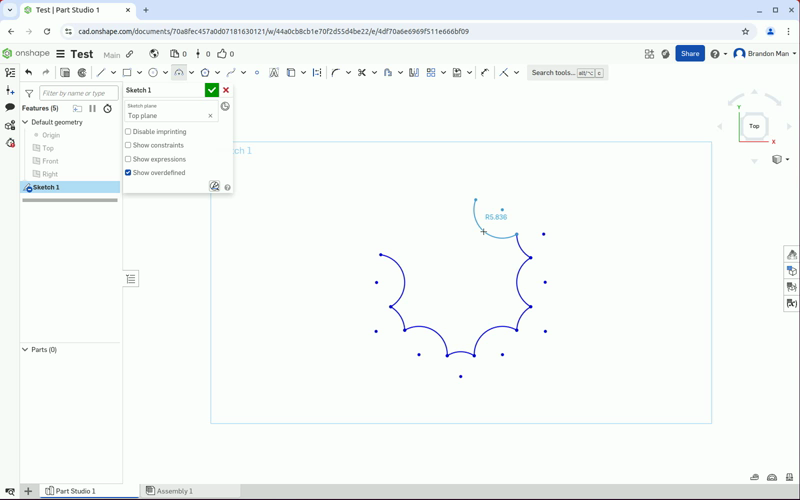
key_up(shift)
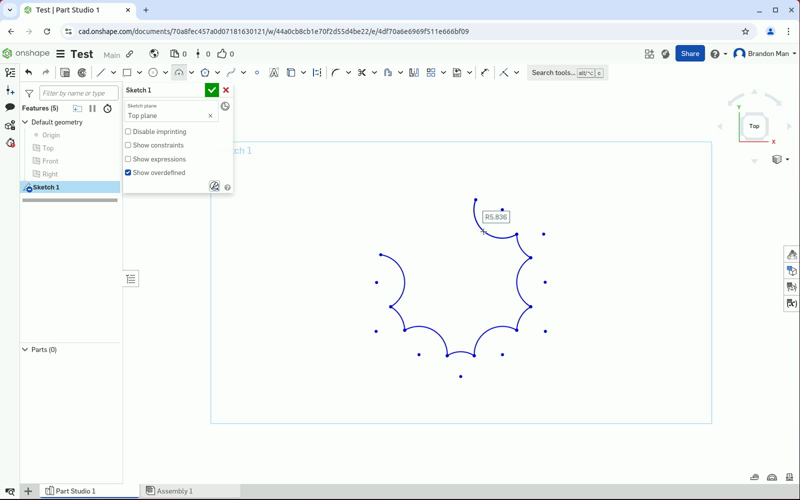
mouse_move(475, 199)
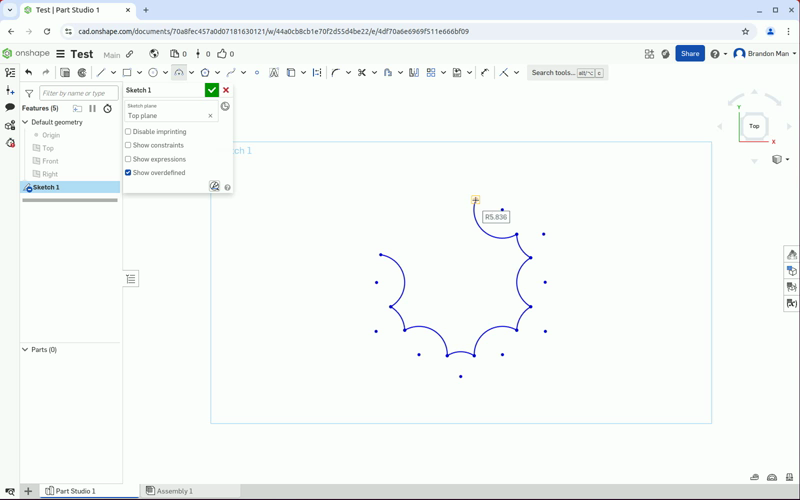
click(475, 199)
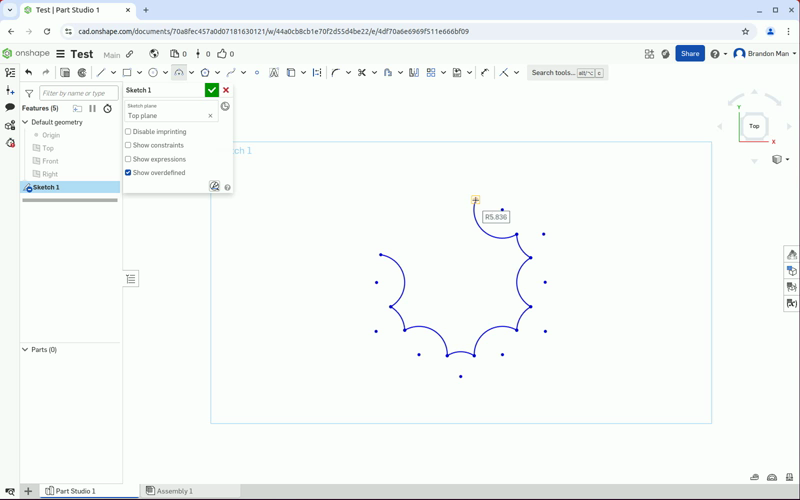
key_down(shift)
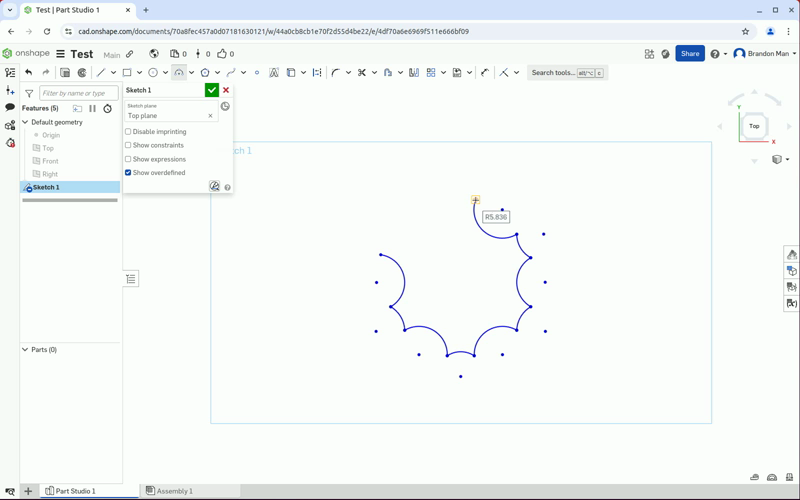
mouse_move(444, 199)
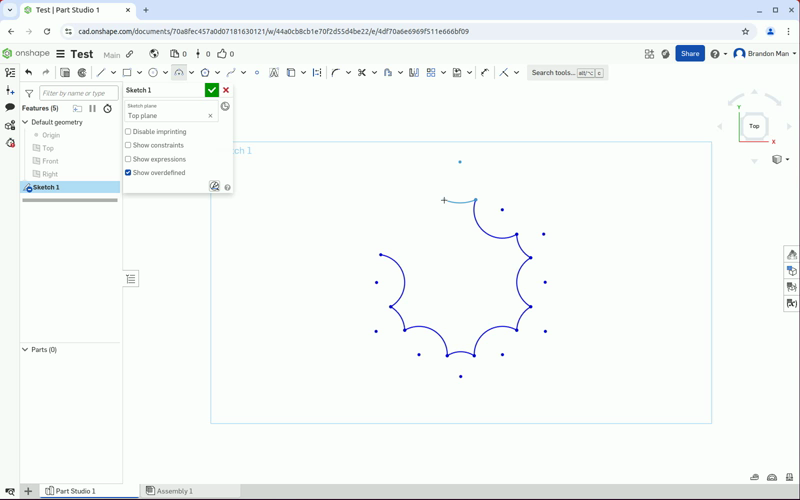
click(444, 199)
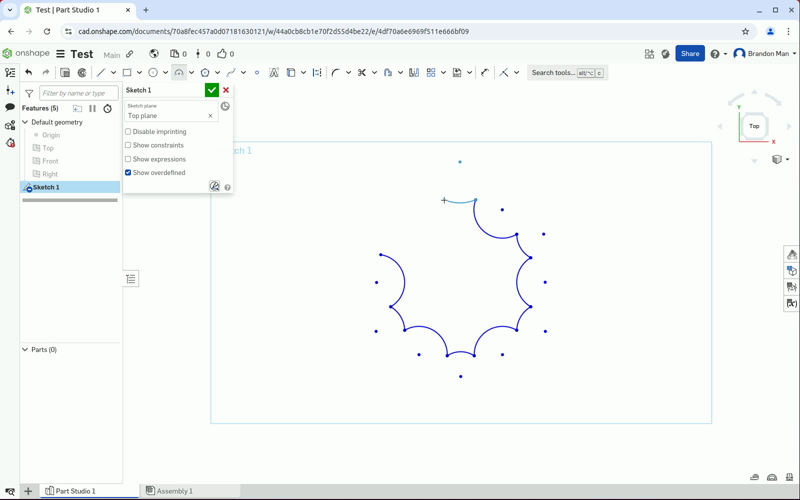
mouse_move(459, 206)
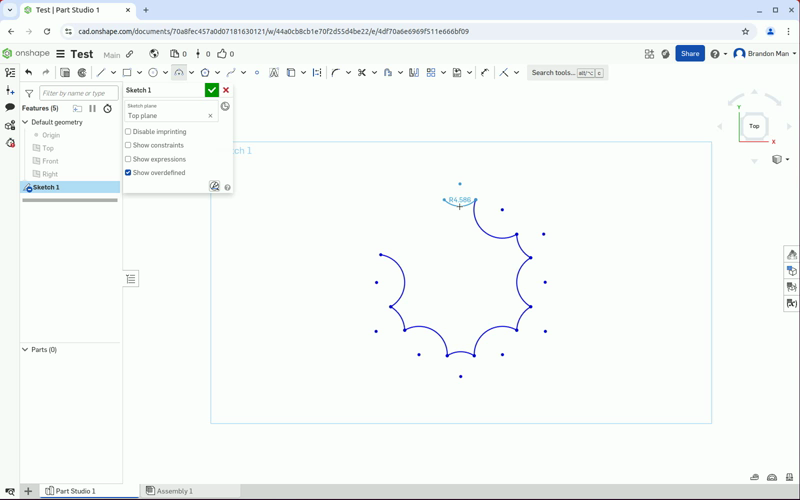
click(459, 206)
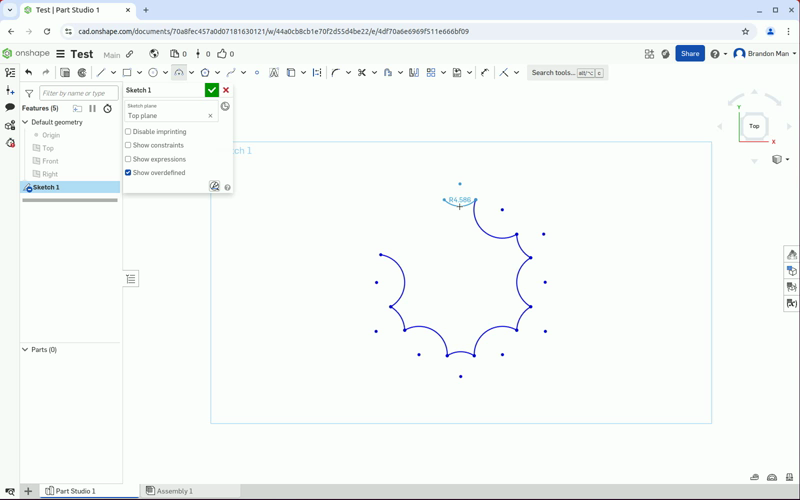
key_up(shift)
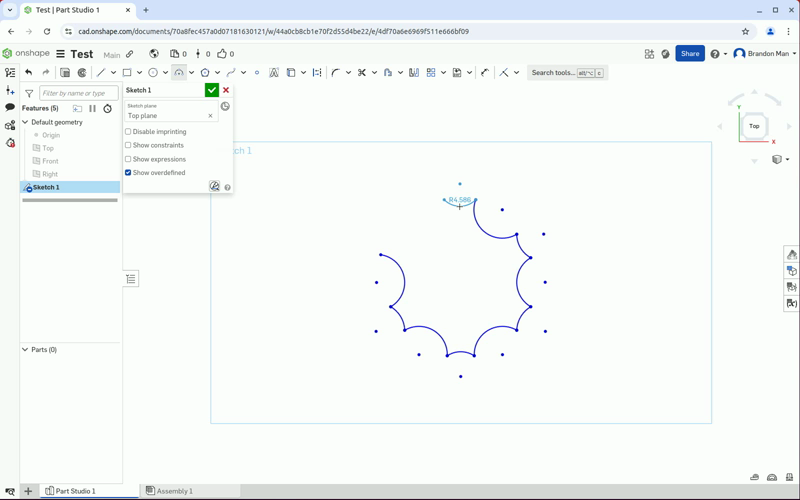
mouse_move(444, 199)
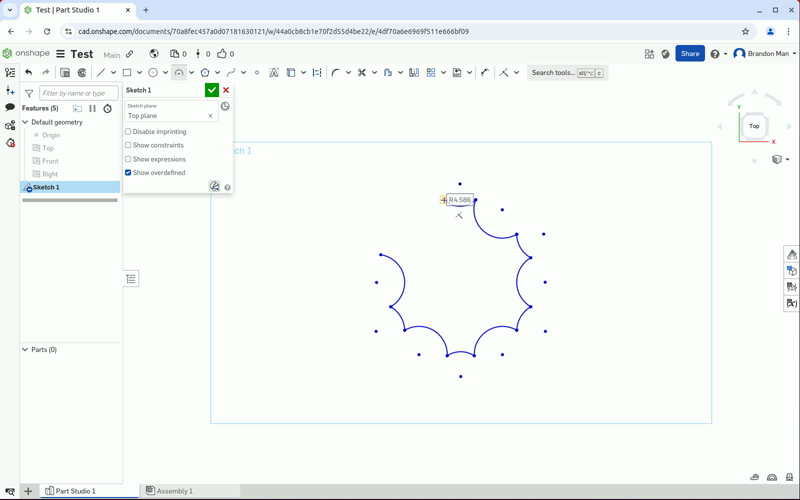
click(444, 199)
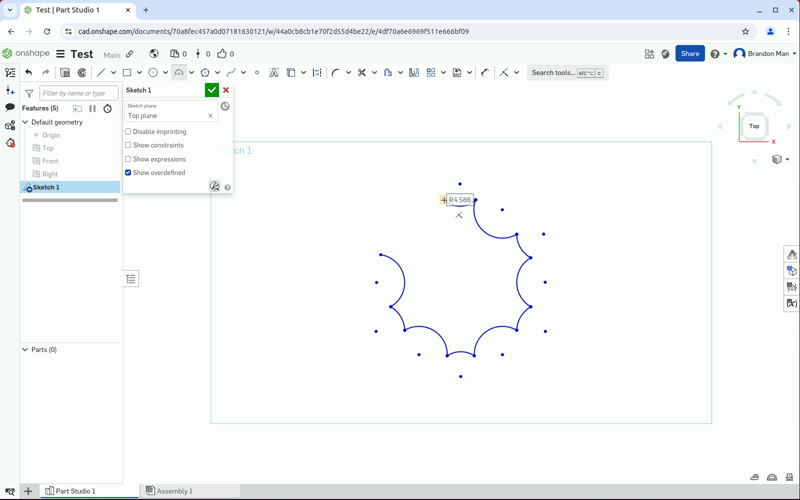
key_down(shift)
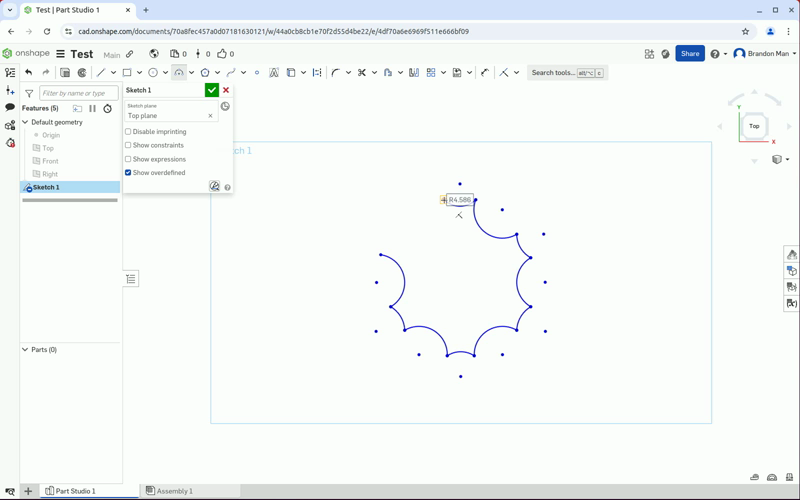
mouse_move(396, 228)
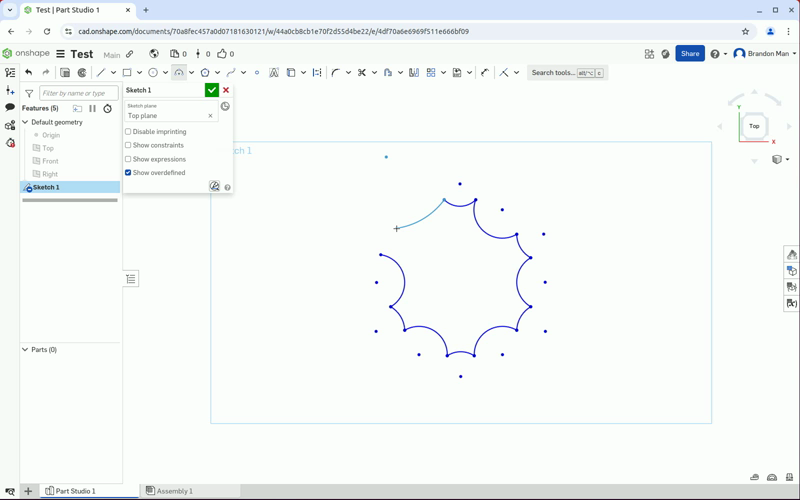
click(396, 228)
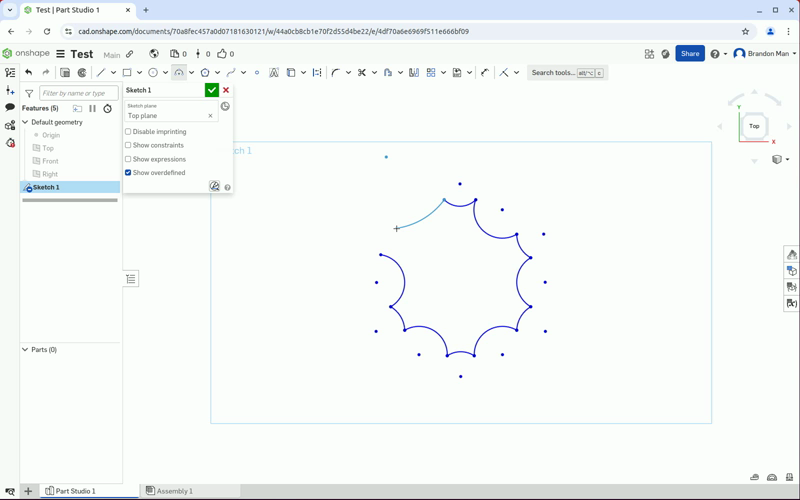
mouse_move(432, 233)
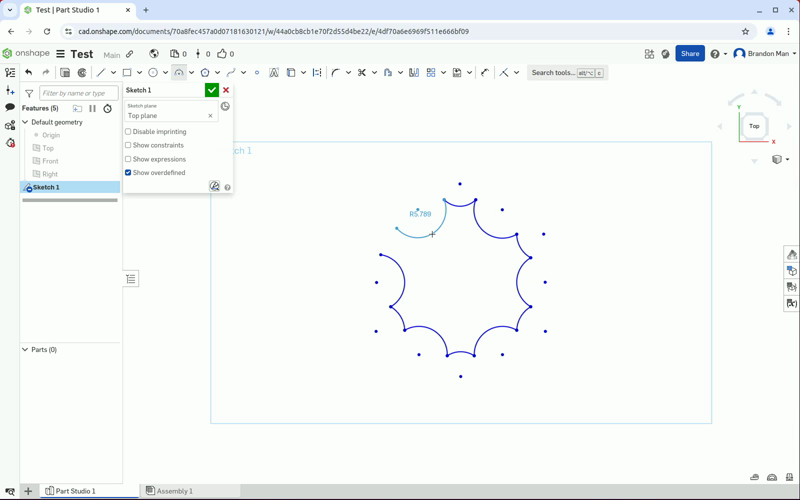
click(432, 233)
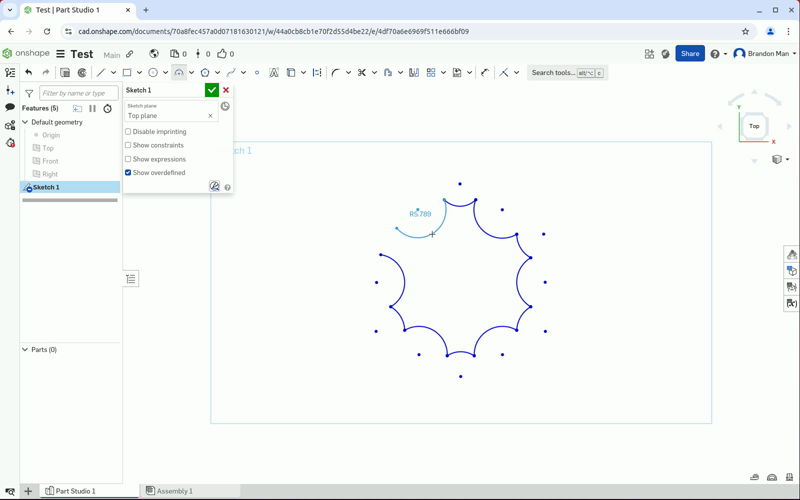
key_up(shift)
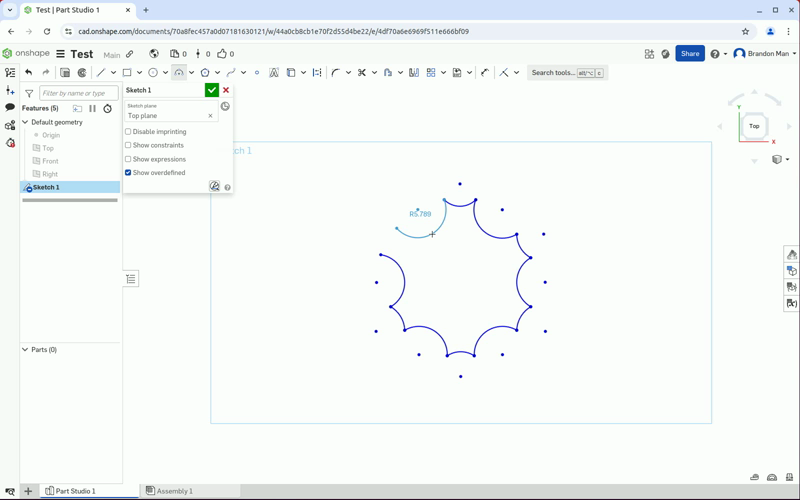
mouse_move(396, 228)
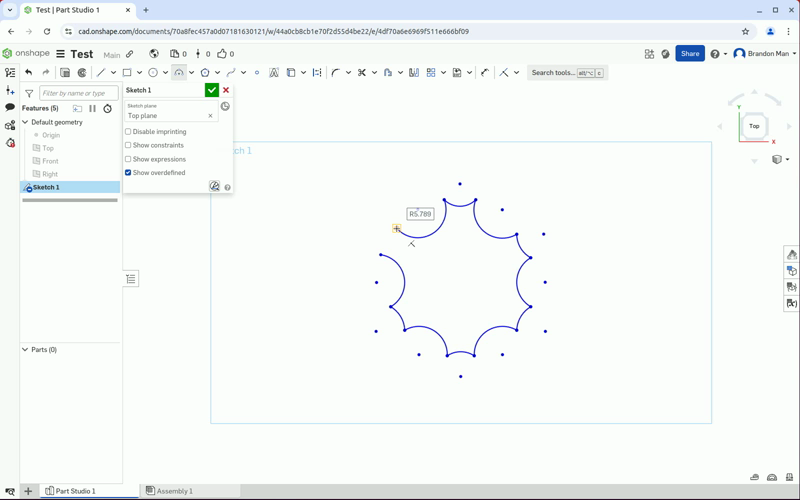
click(396, 228)
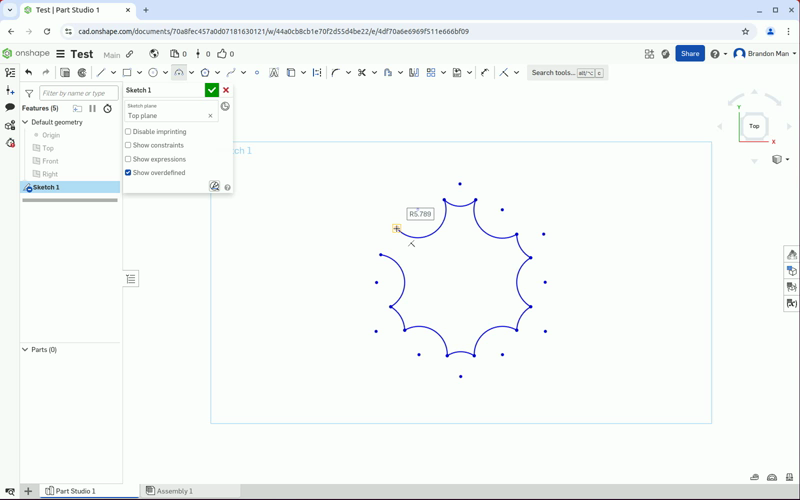
mouse_move(380, 254)
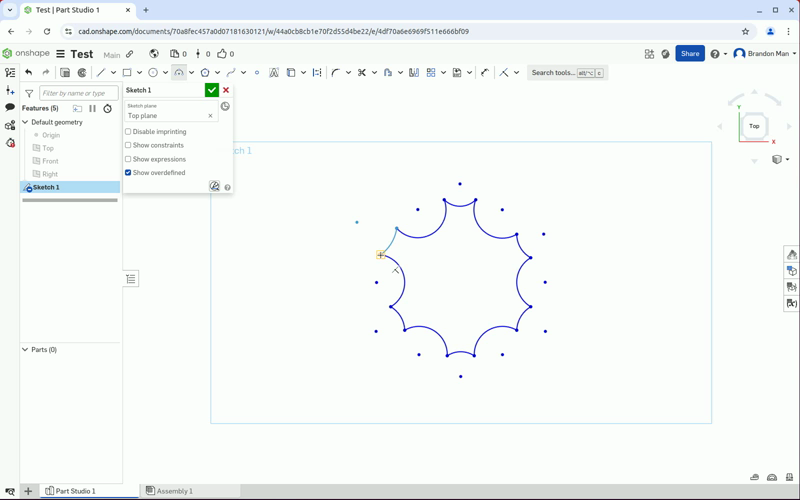
click(380, 254)
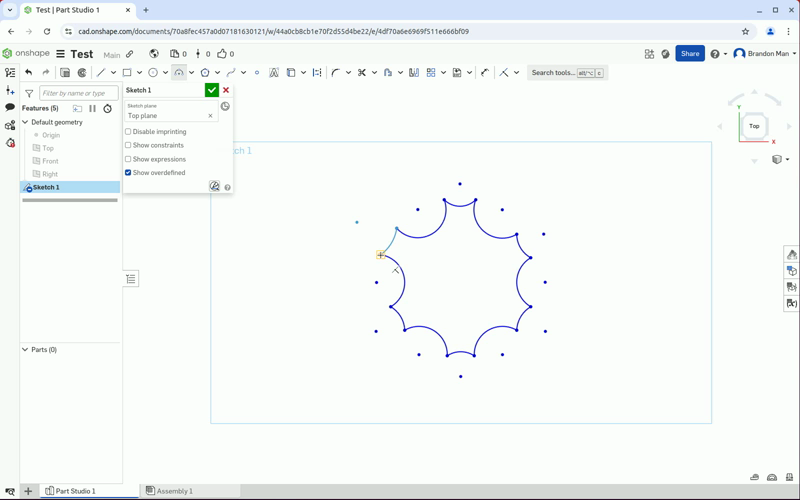
key_down(shift)
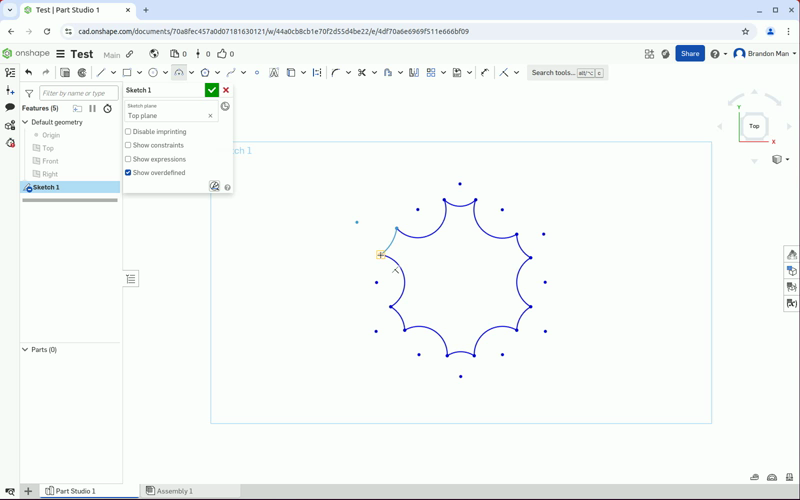
mouse_move(394, 244)
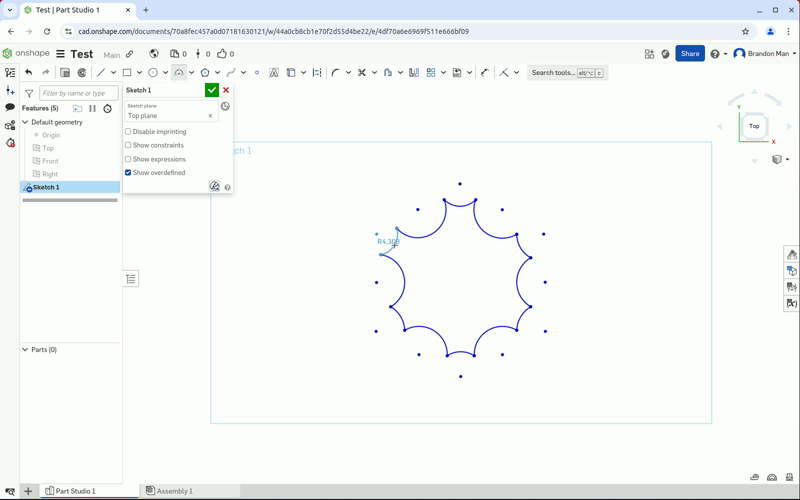
click(394, 244)
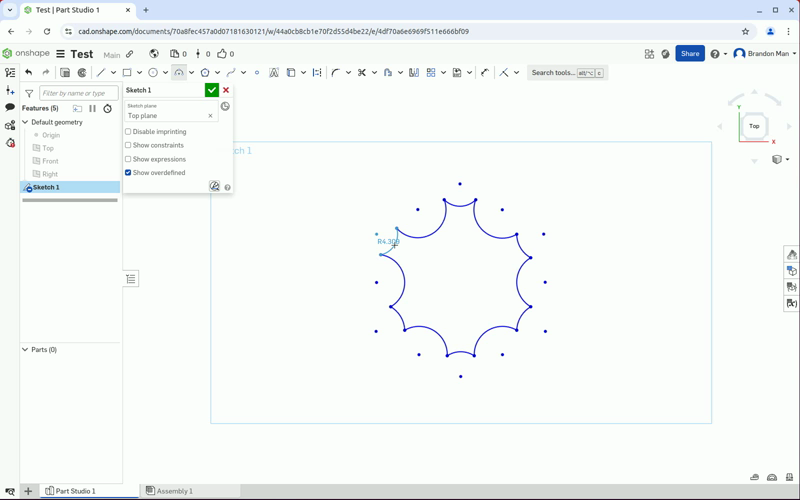
key_up(shift)
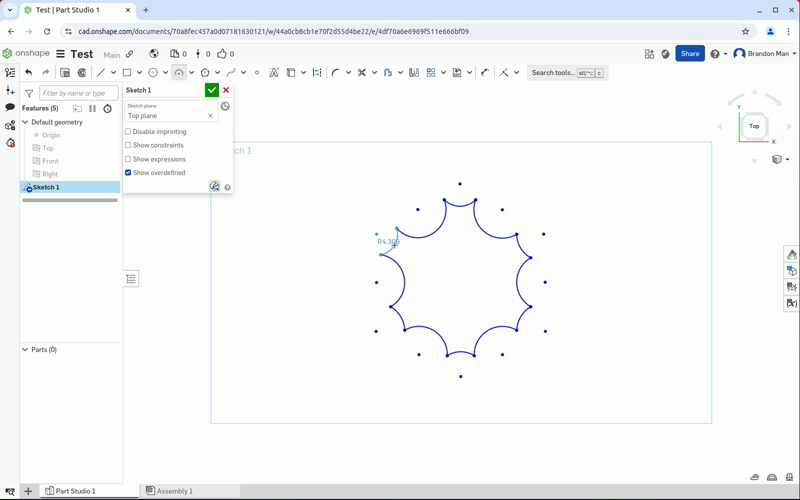
key(esc)
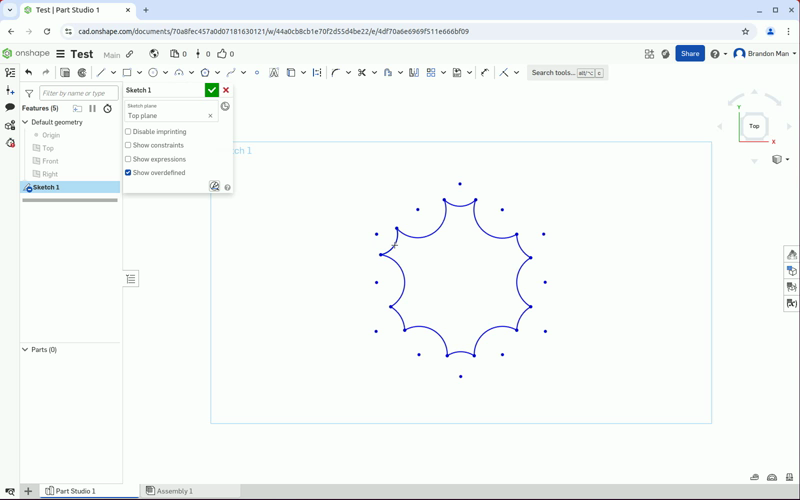
key(c)
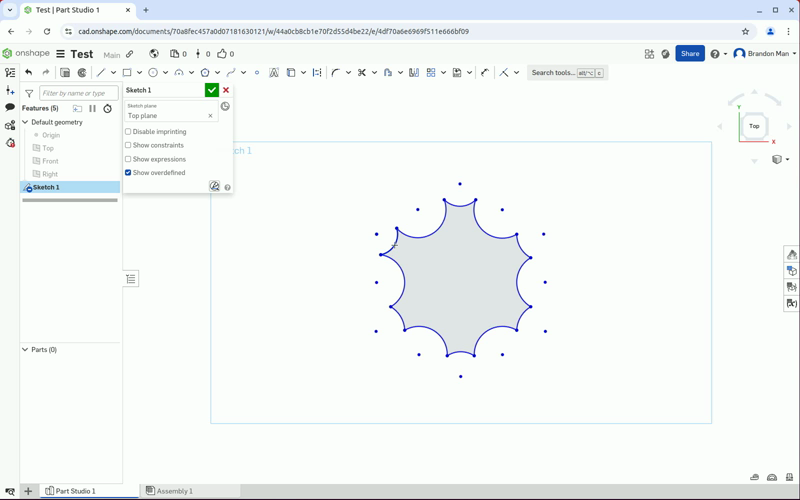
key_down(shift)
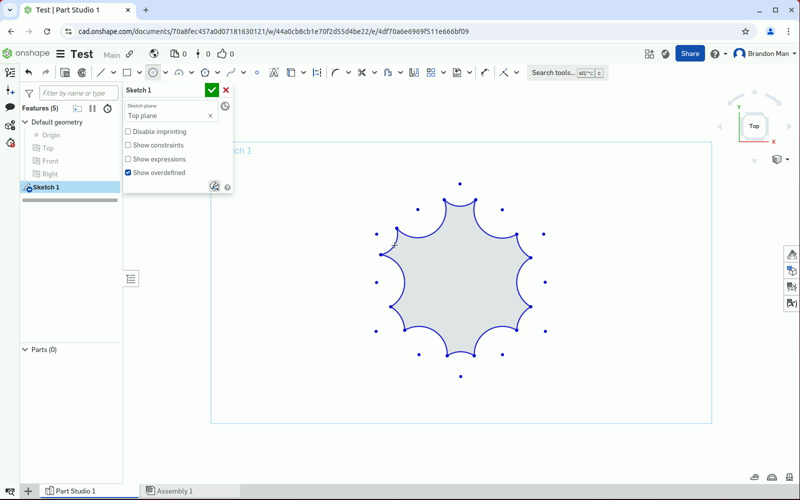
mouse_move(459, 282)
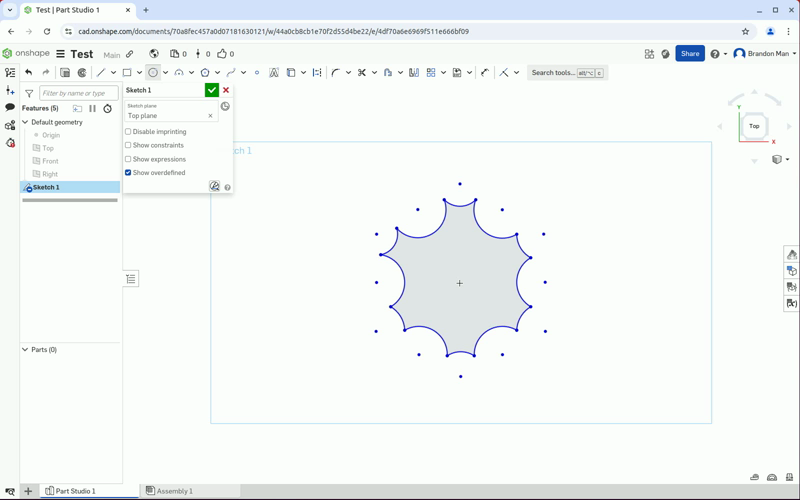
click(459, 282)
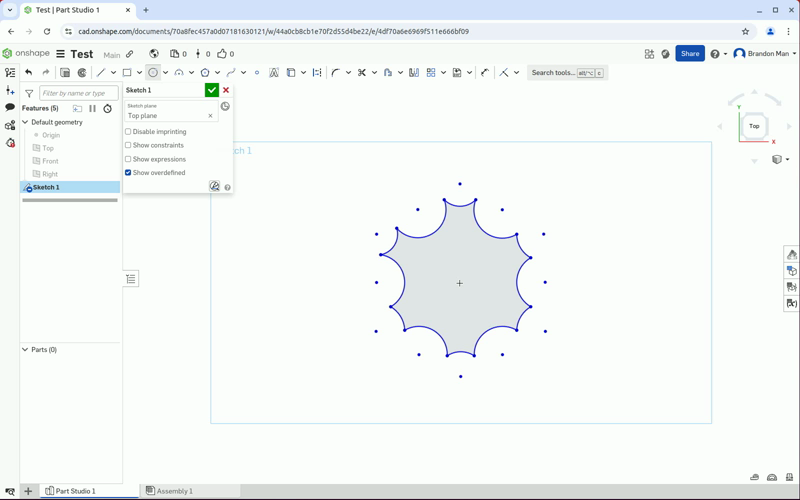
key_up(shift)
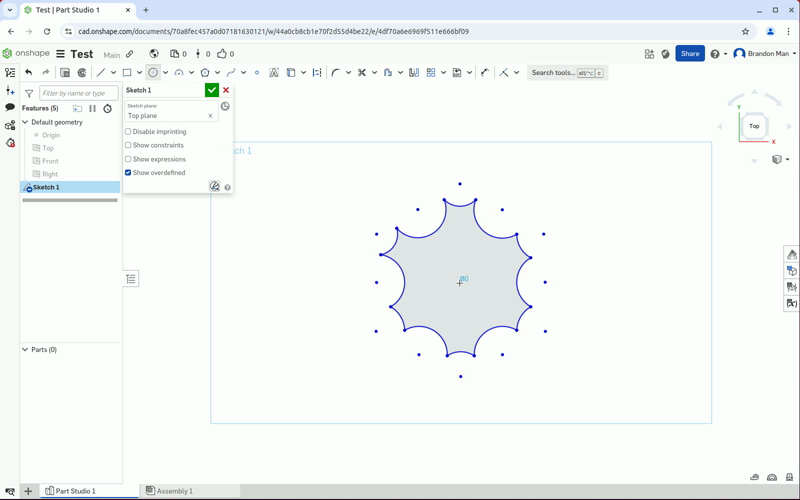
mouse_move(474, 282)
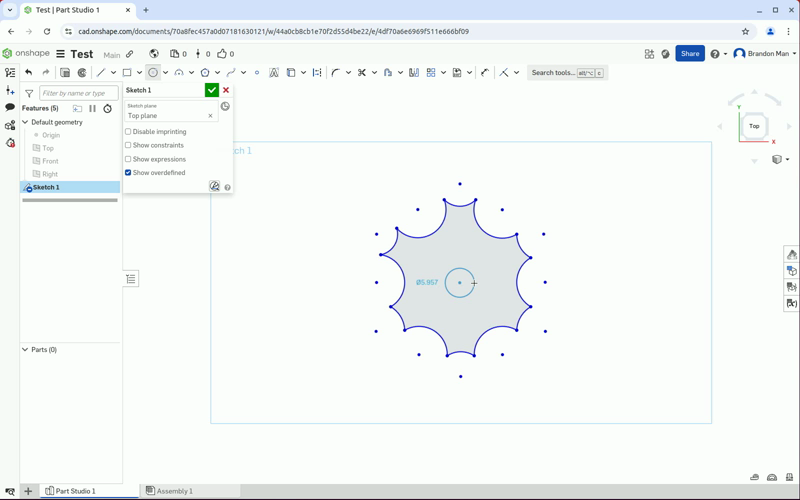
click(474, 282)
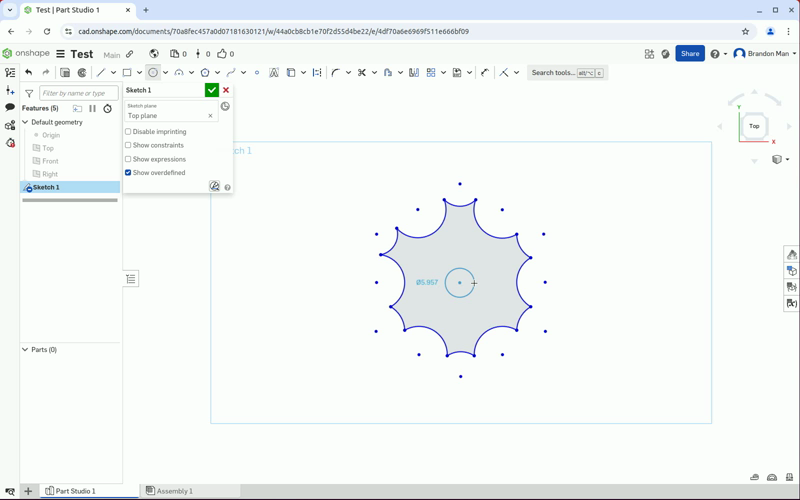
key(esc)
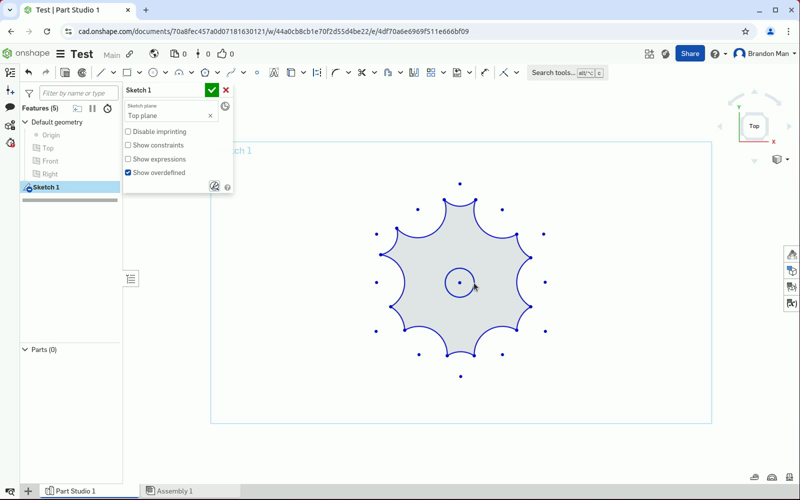
mouse_move(425, 255)
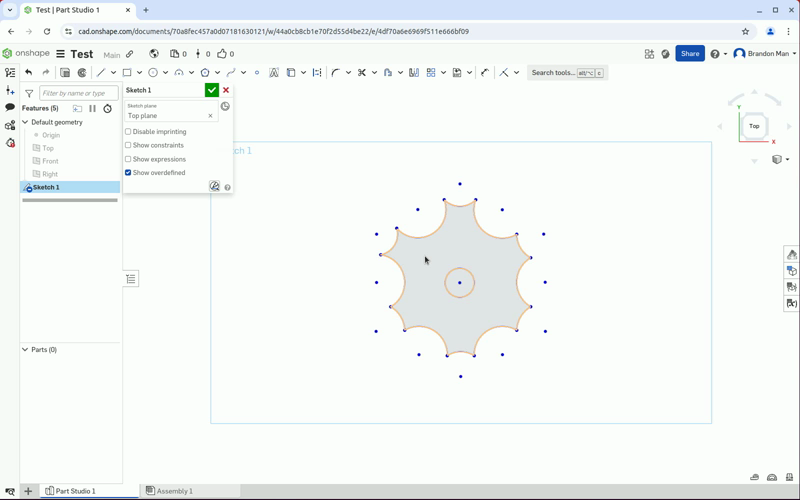
click(425, 255)
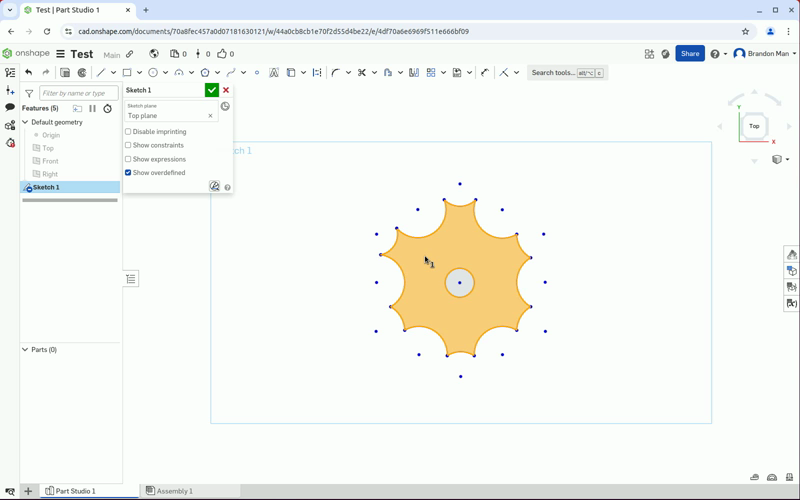
mouse_move(73, 352)
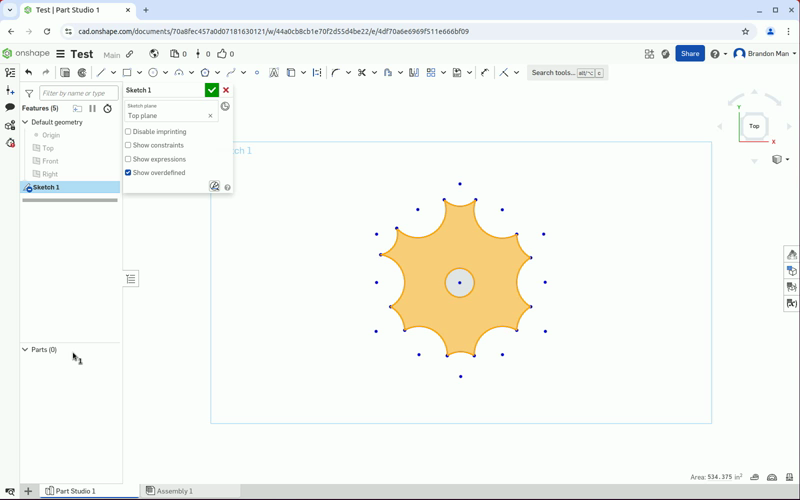
key(shift+y)
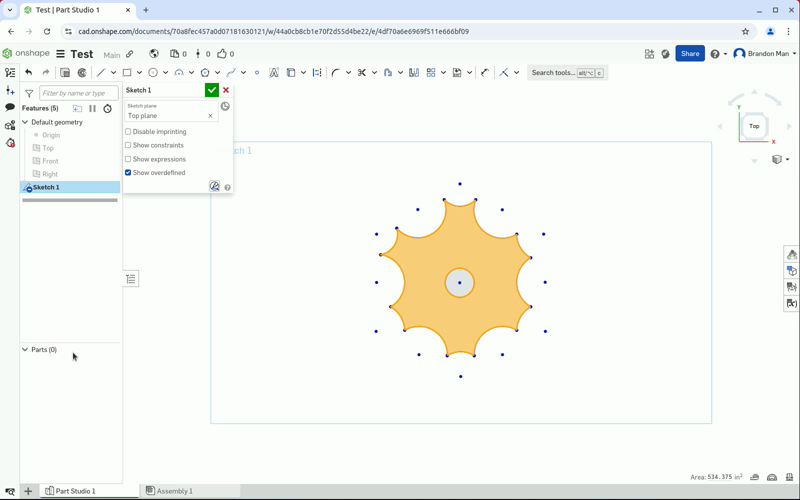
key(shift+e)
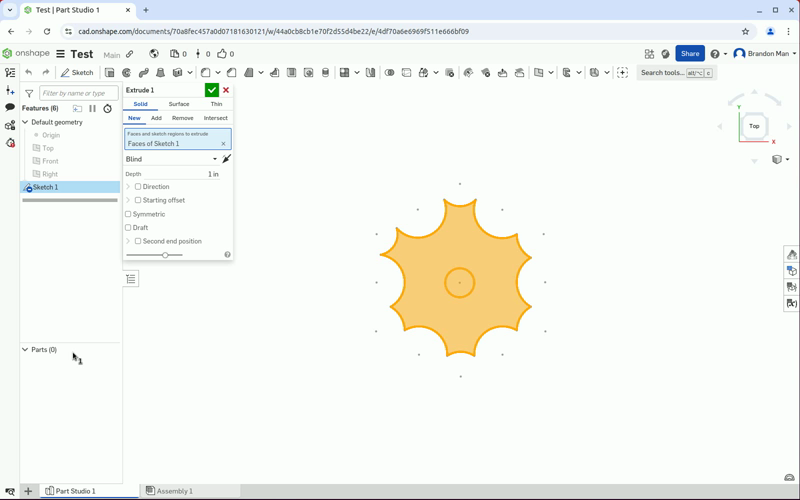
mouse_move(143, 106)
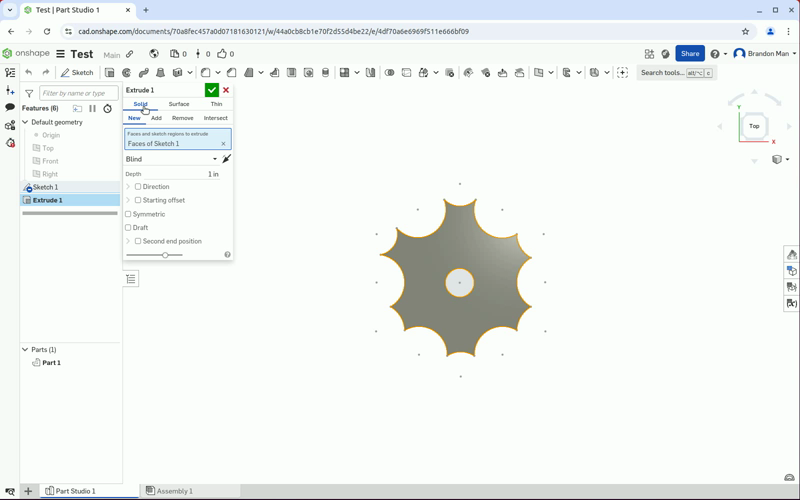
click(143, 106)
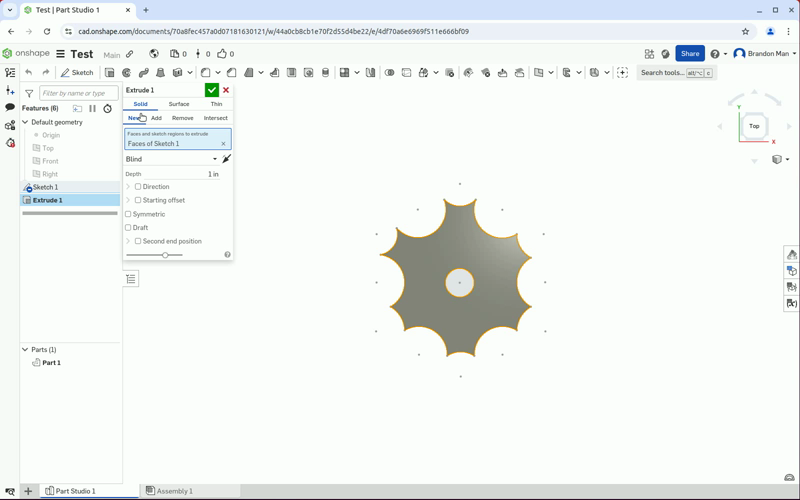
mouse_move(137, 120)
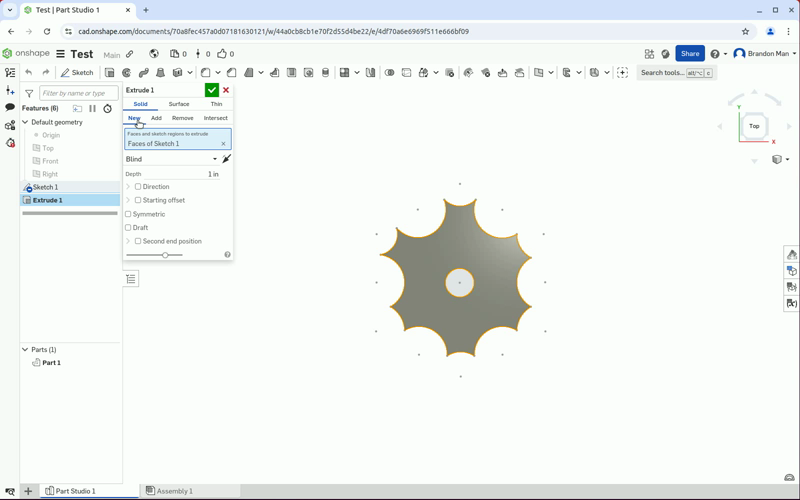
click(137, 120)
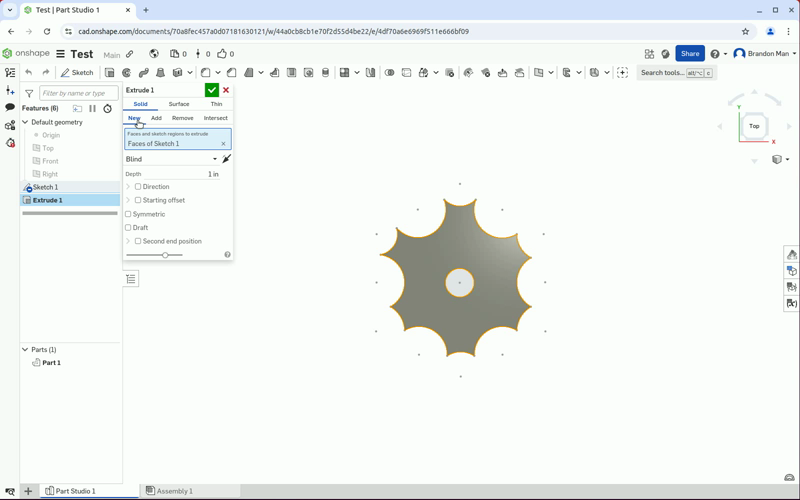
key(tab, 4)
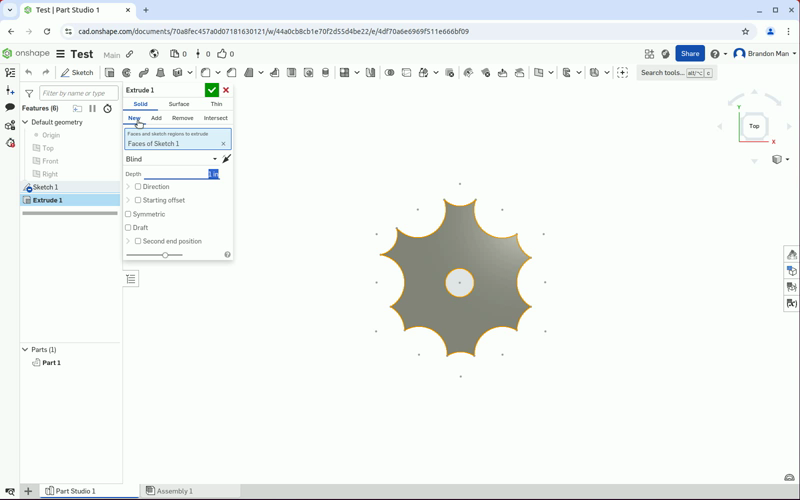
text(0.481)
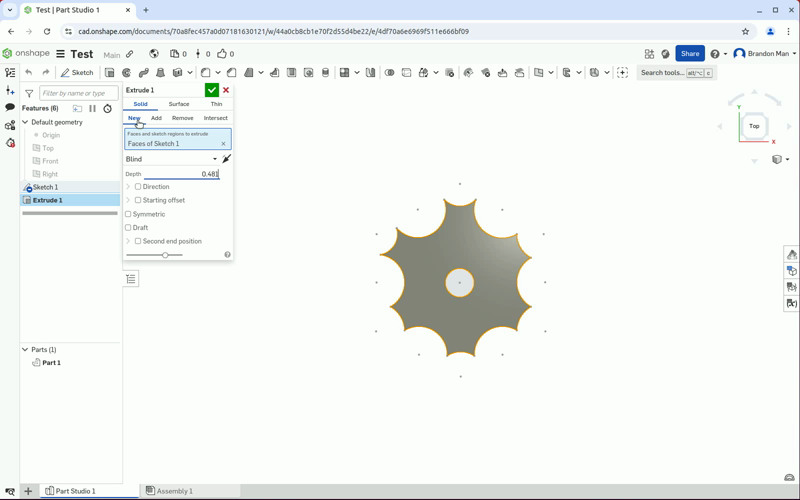
key(enter)
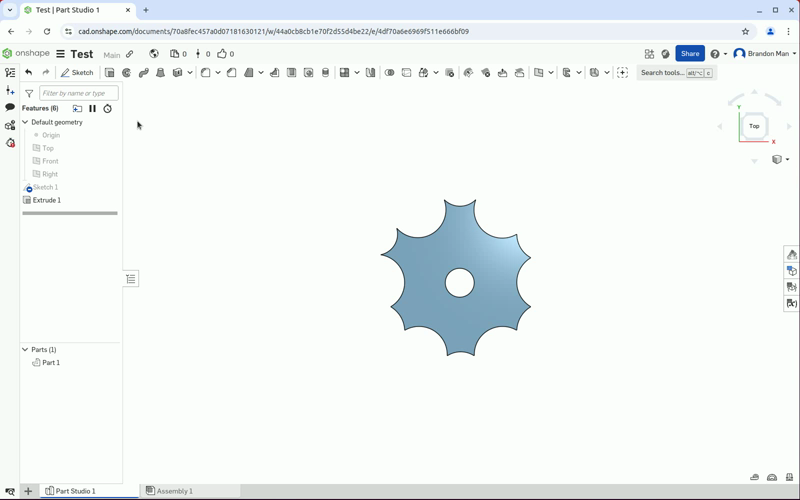
key(shift+h)
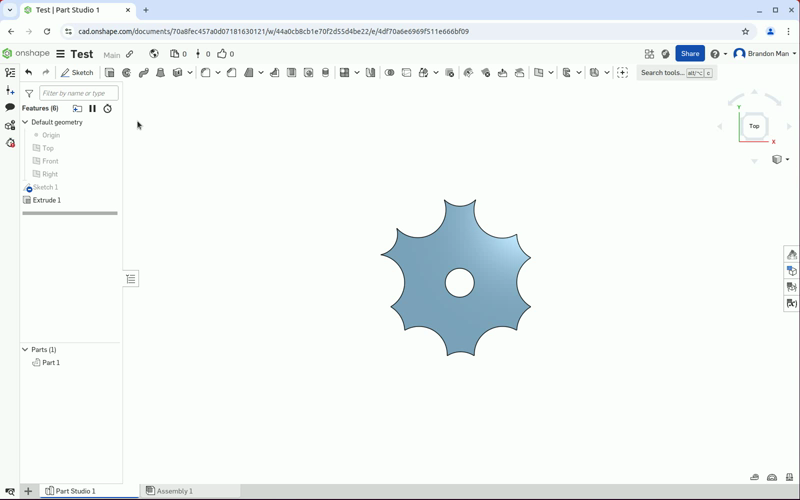
key(shift+h)
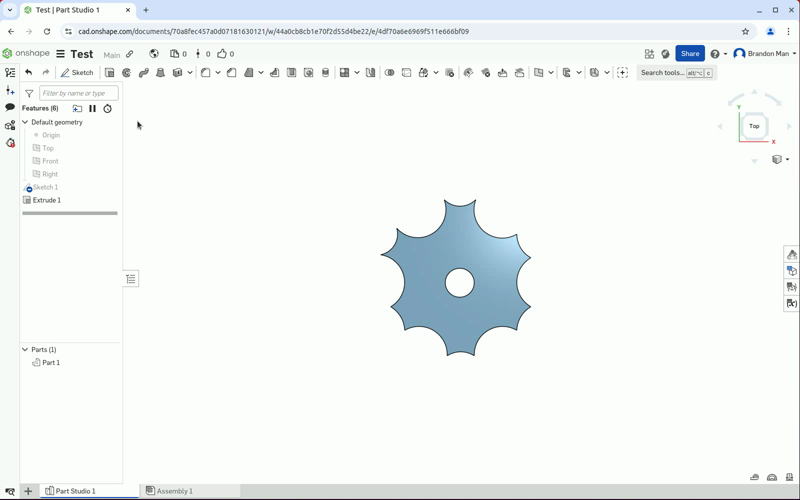
mouse_move(73, 189)
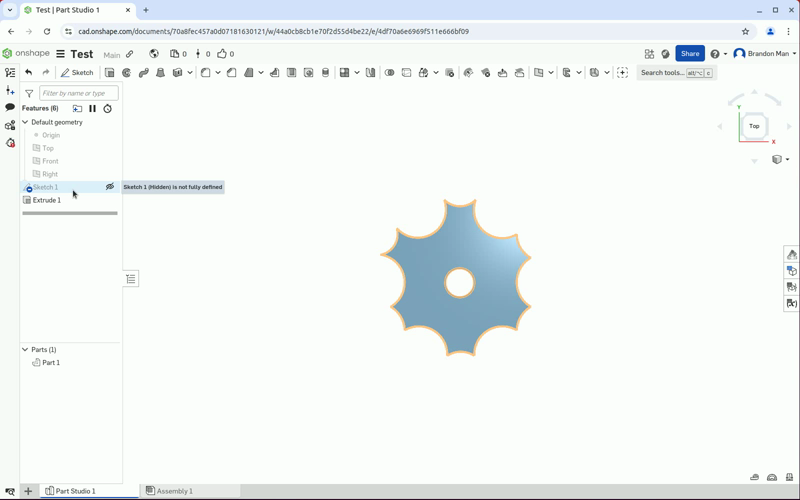
click(73, 189)
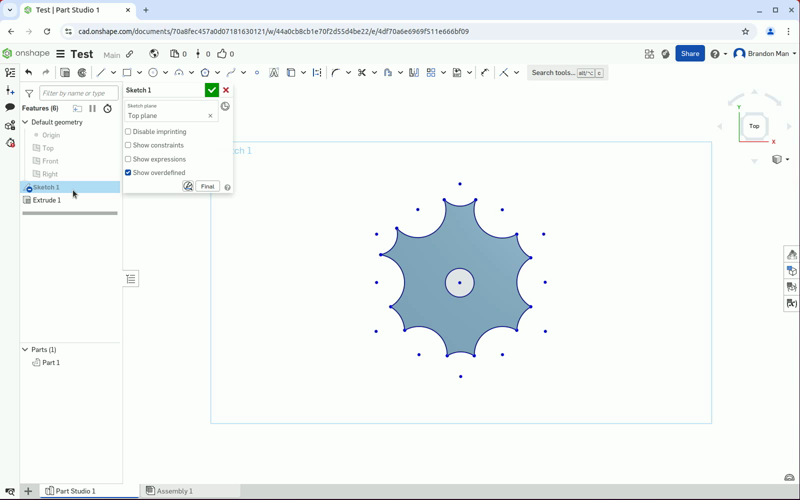
mouse_move(229, 92)
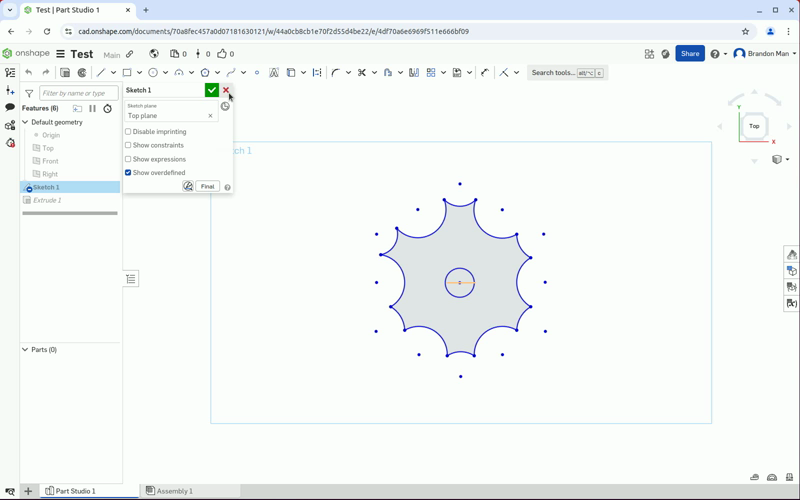
click(229, 92)
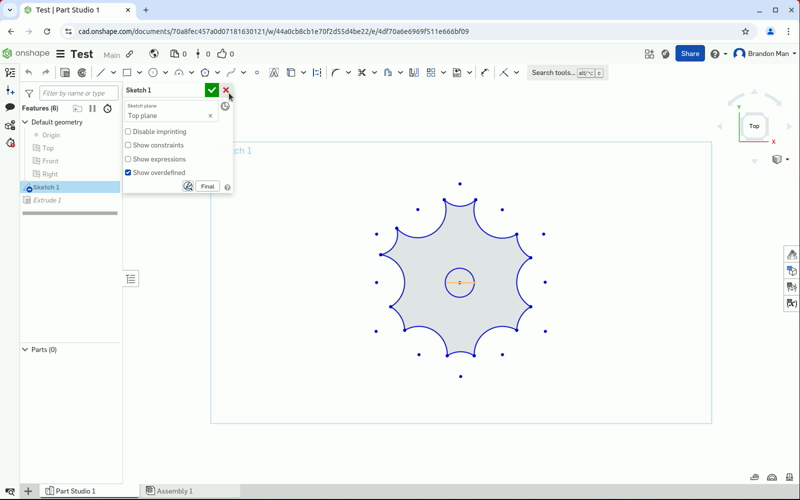
key(shift+s)
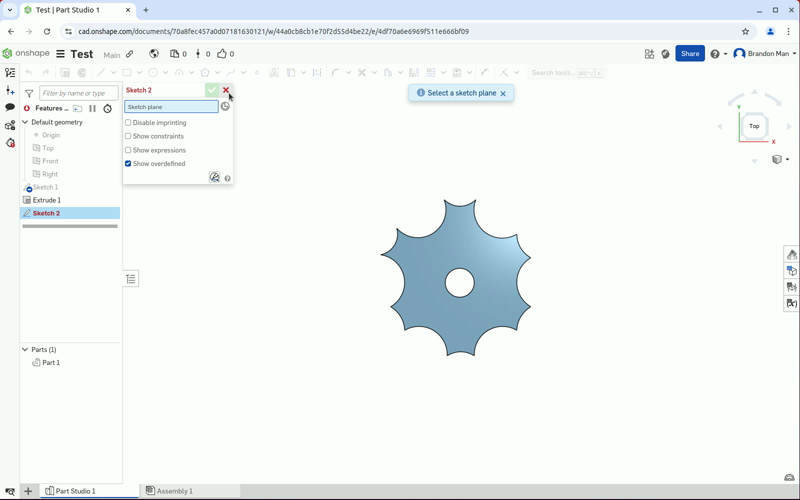
mouse_move(73, 150)
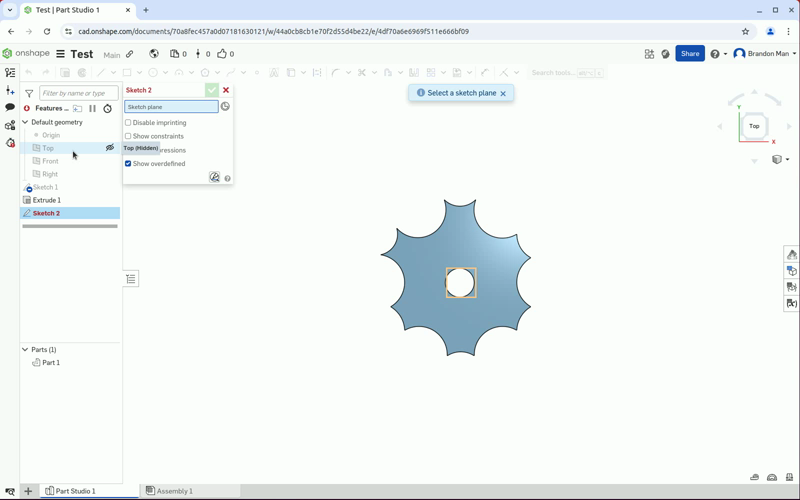
click(73, 150)
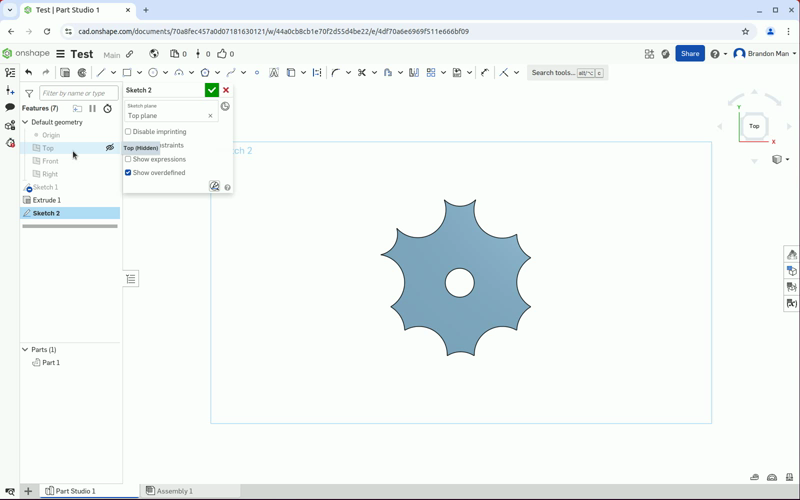
mouse_move(73, 352)
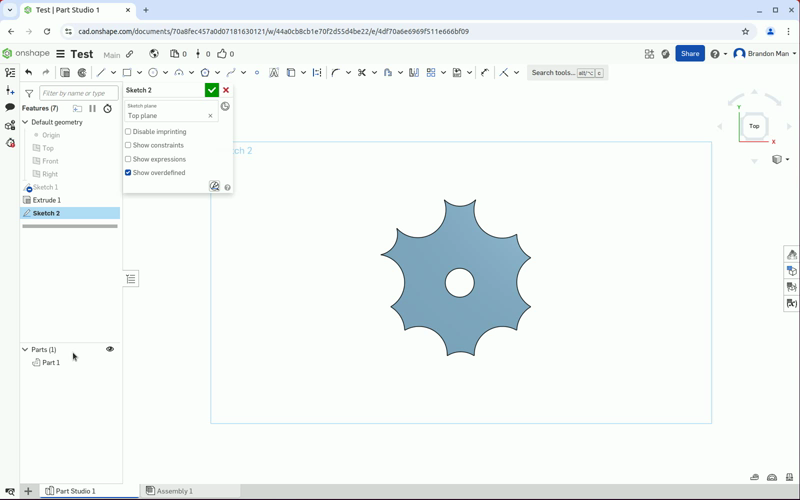
key(y)
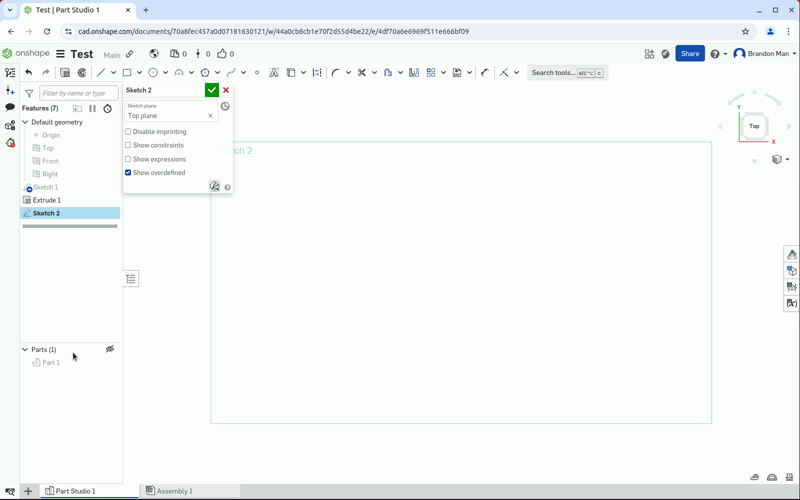
key(c)
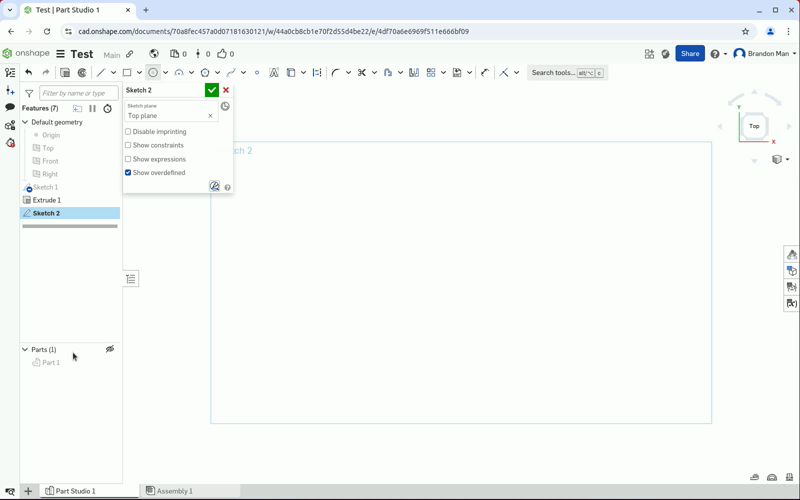
key_down(shift)
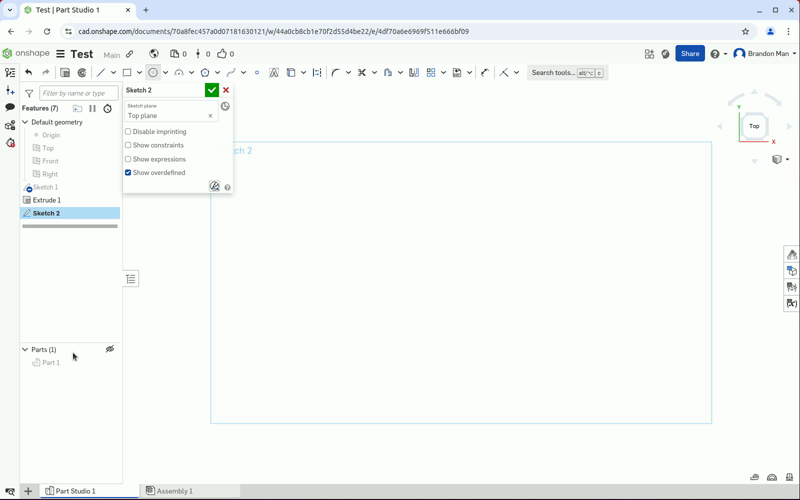
mouse_move(377, 282)
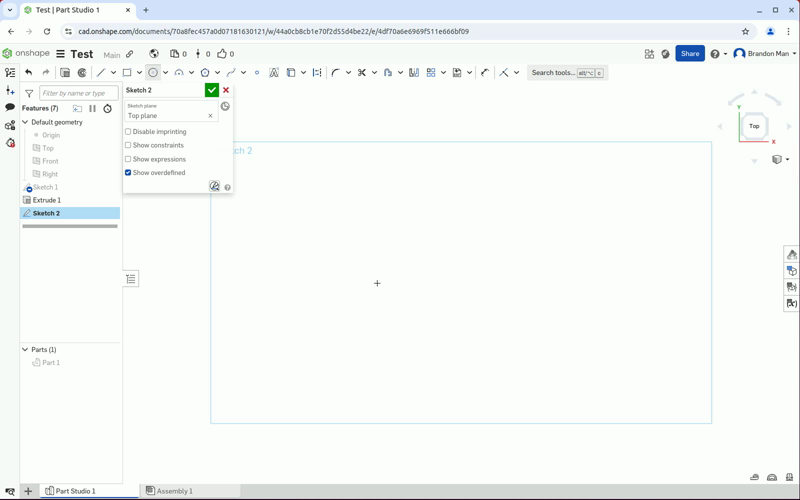
click(377, 282)
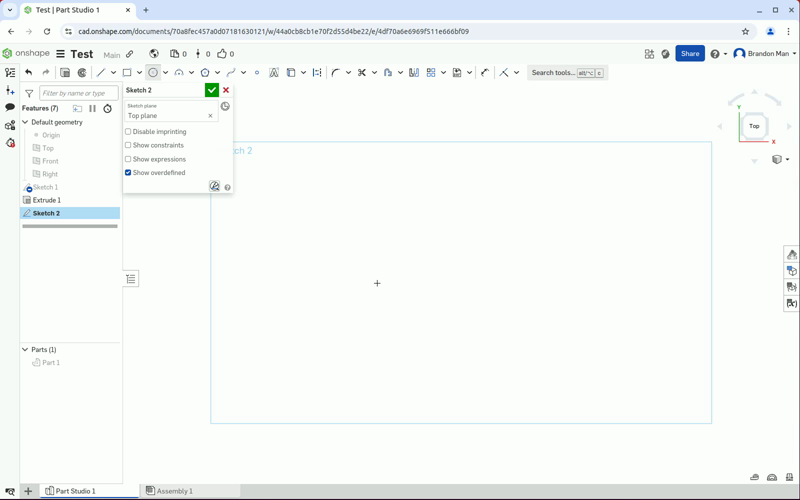
key_up(shift)
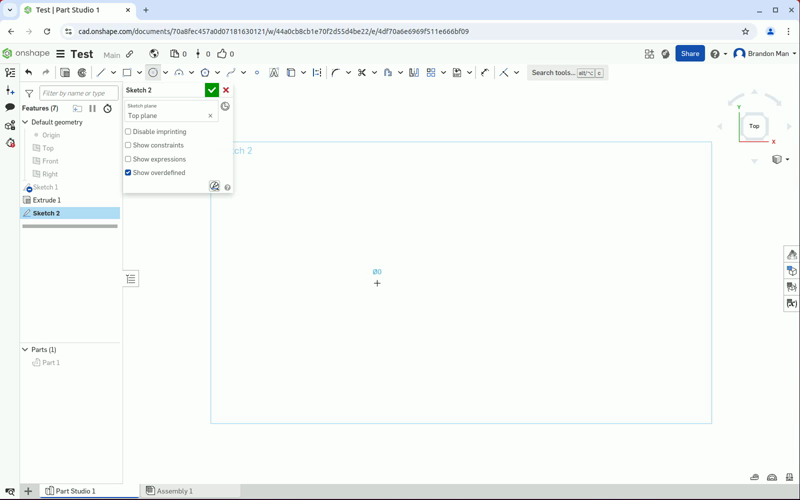
mouse_move(405, 282)
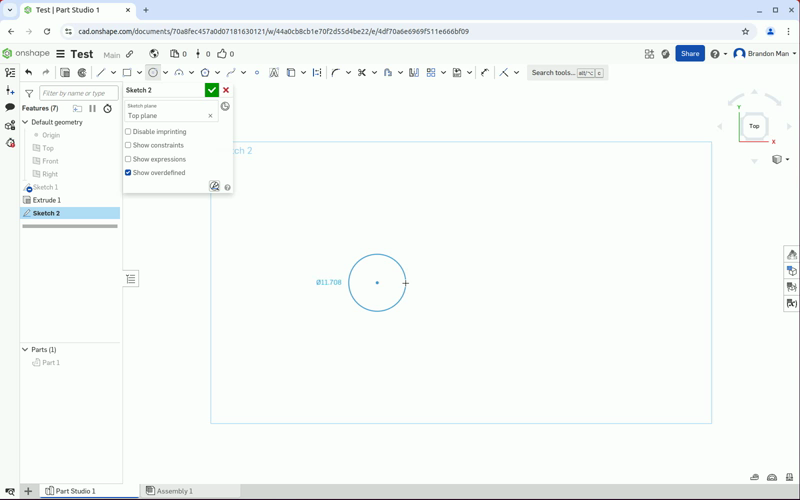
click(405, 282)
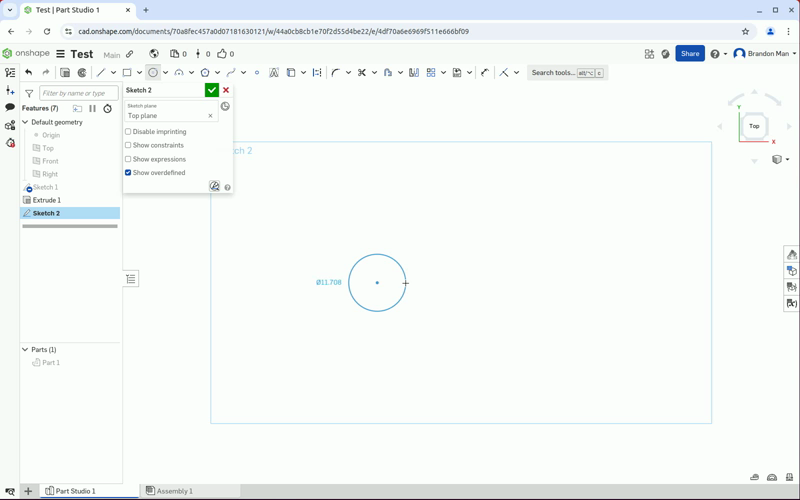
key(esc)
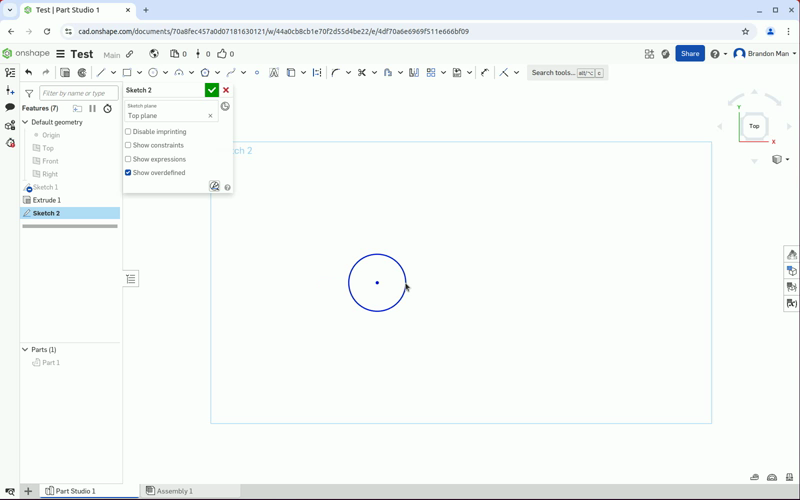
key(c)
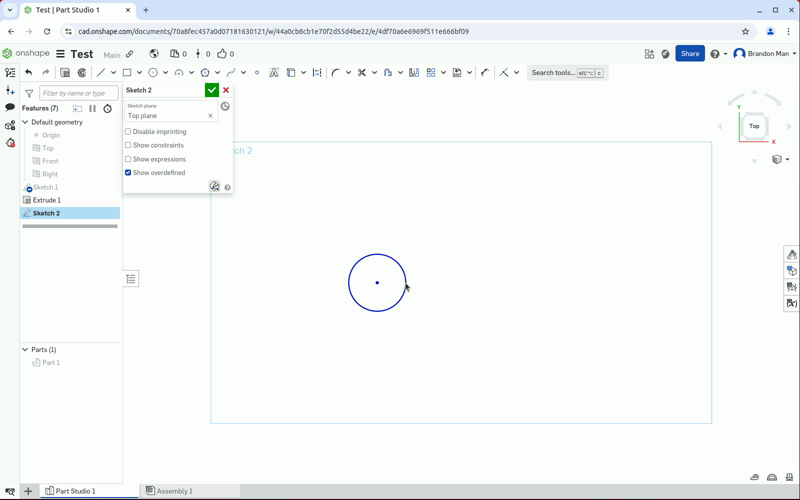
key_down(shift)
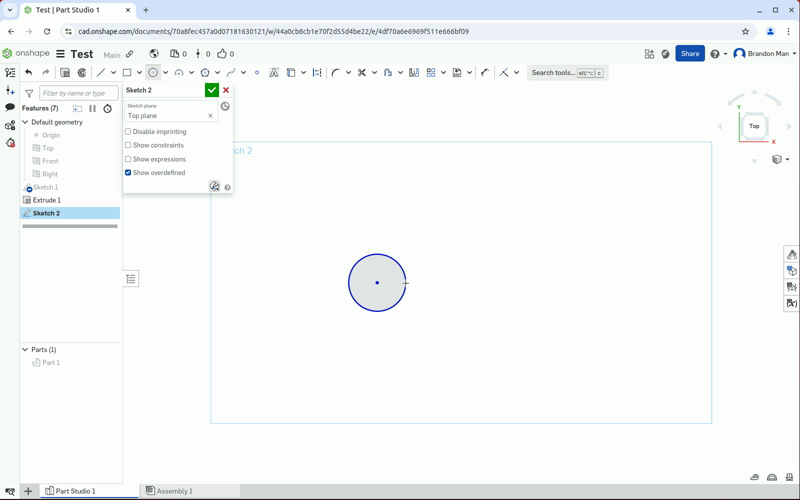
mouse_move(377, 282)
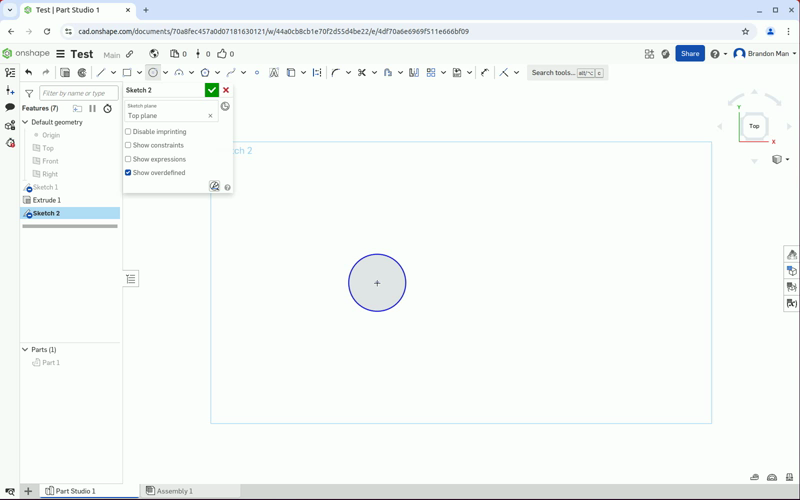
click(377, 282)
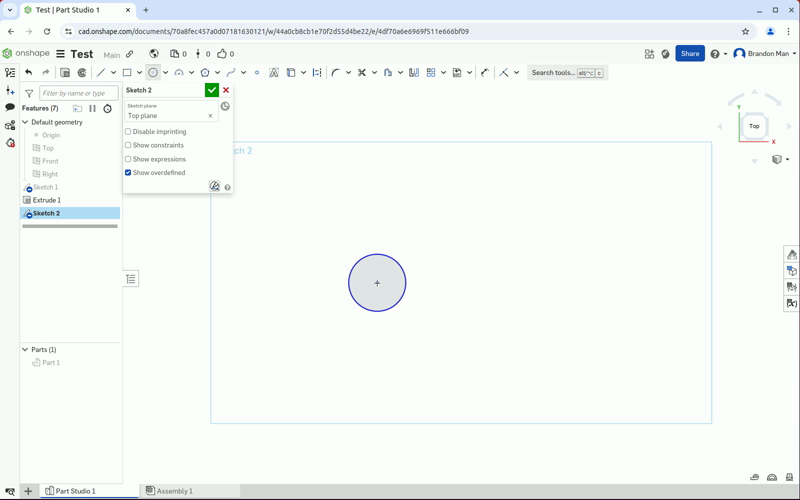
key_up(shift)
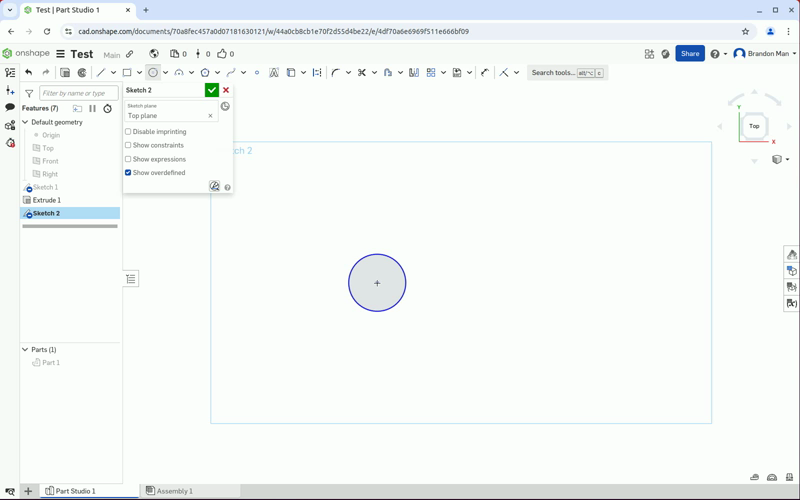
mouse_move(380, 282)
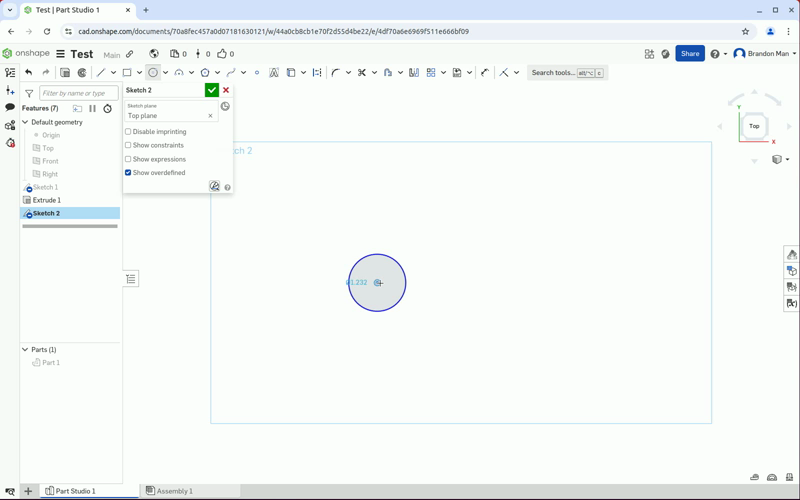
scroll(6)
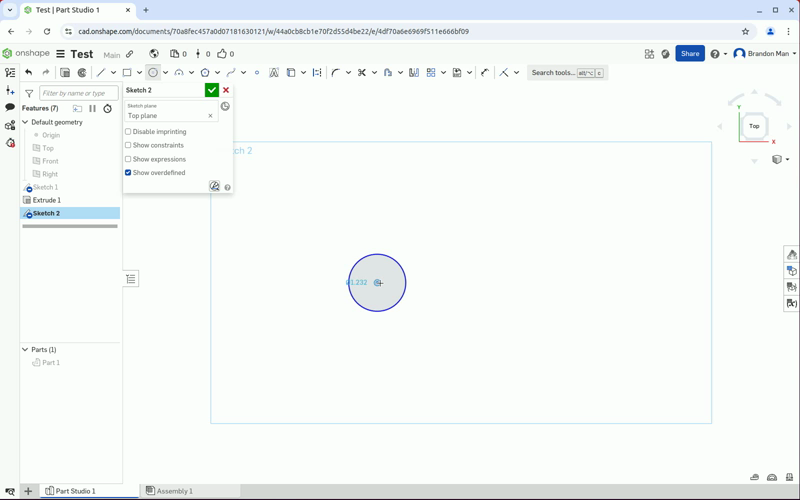
scroll(6)
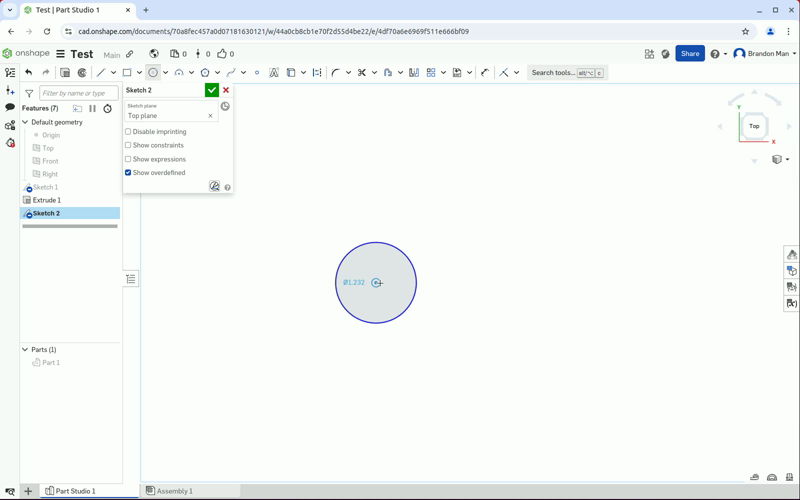
scroll(6)
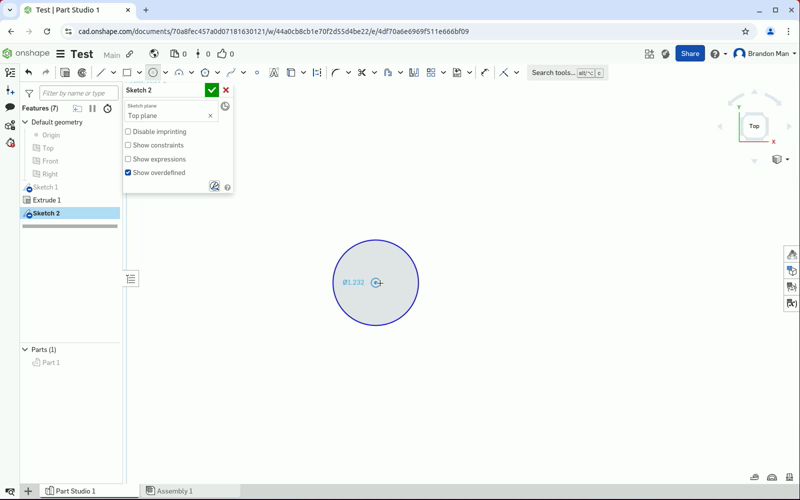
scroll(6)
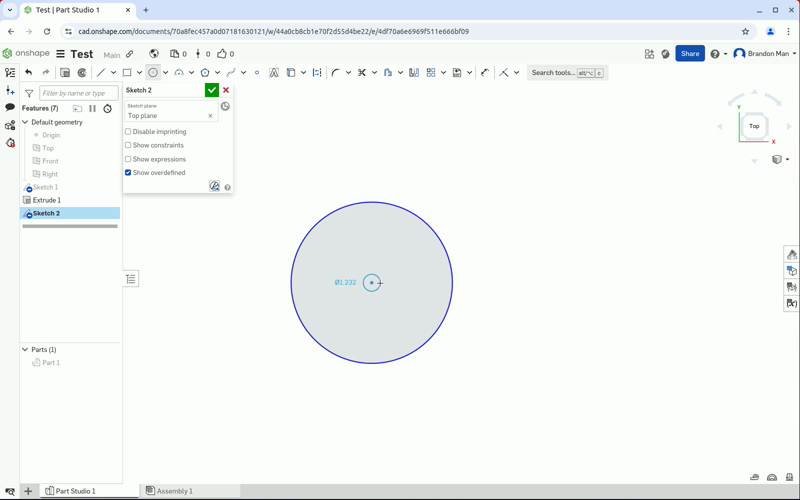
scroll(6)
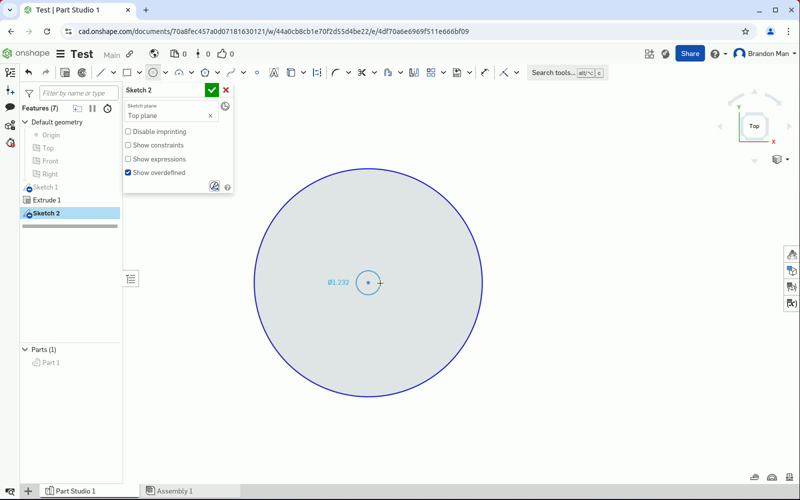
scroll(6)
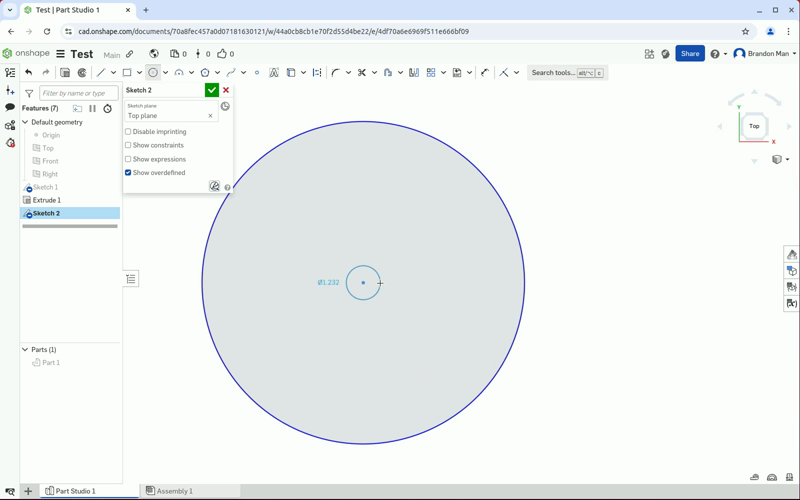
scroll(6)
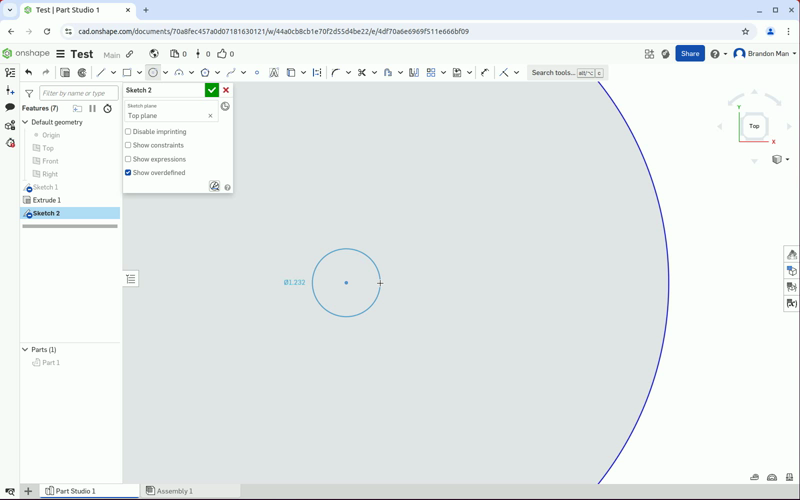
click(380, 282)
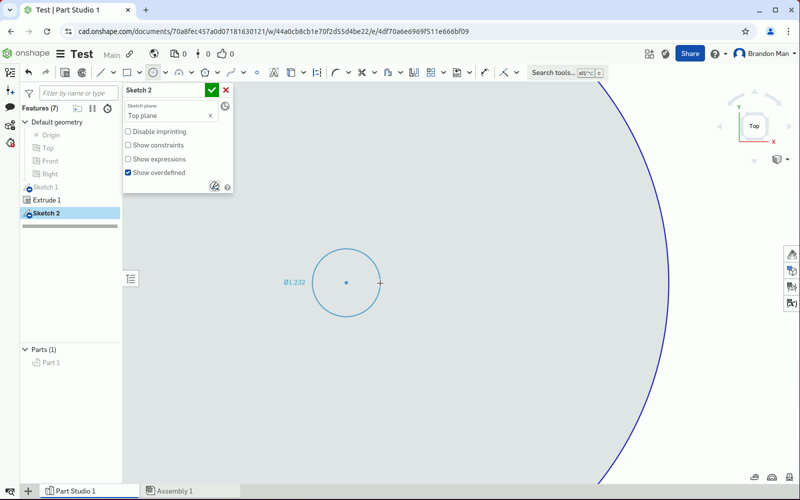
scroll(-6)
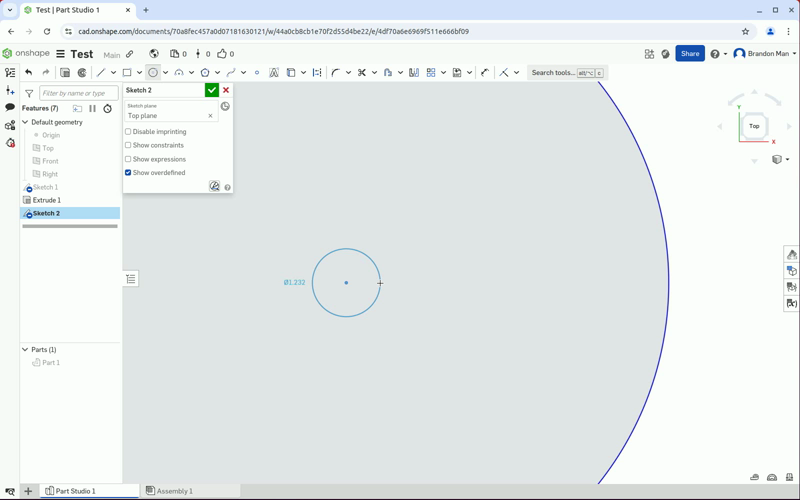
scroll(-6)
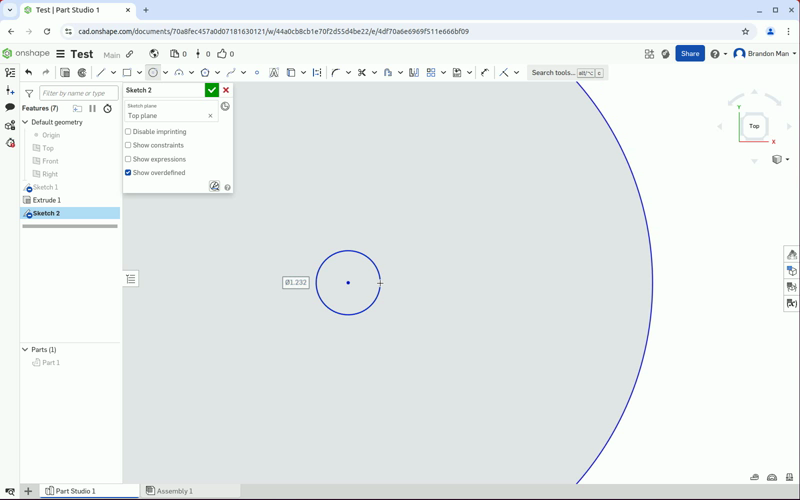
scroll(-6)
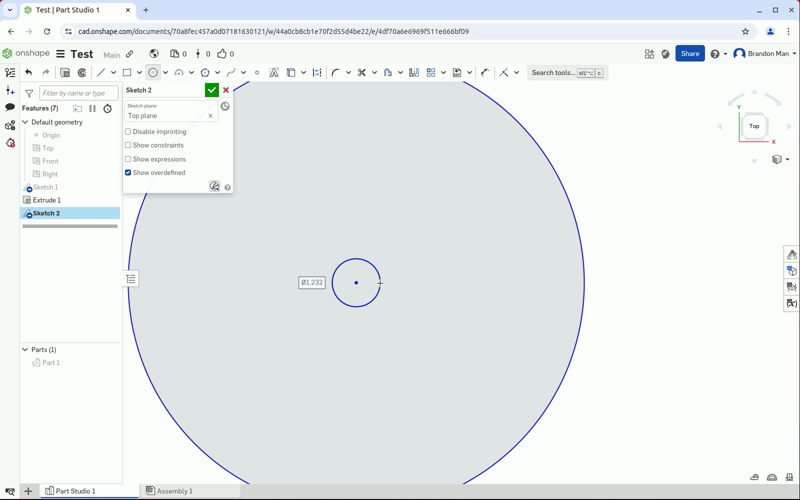
scroll(-6)
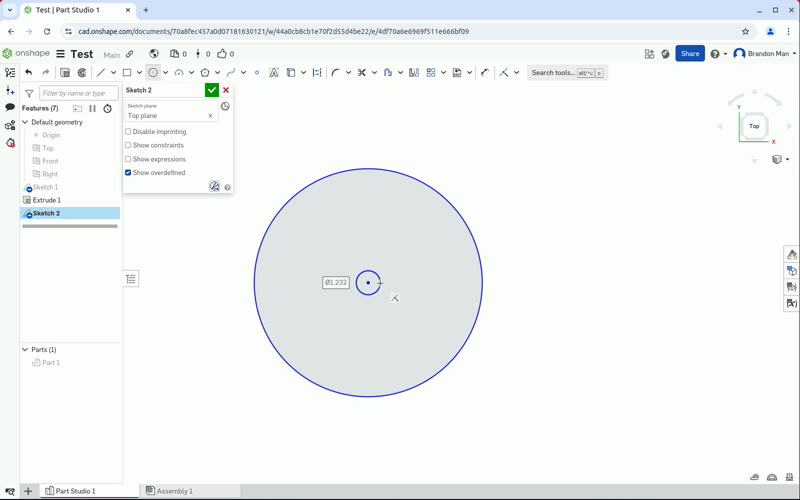
scroll(-6)
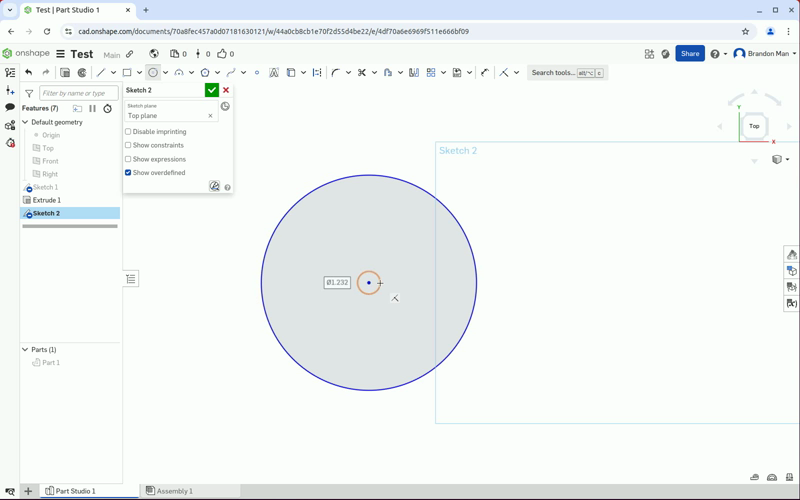
scroll(-6)
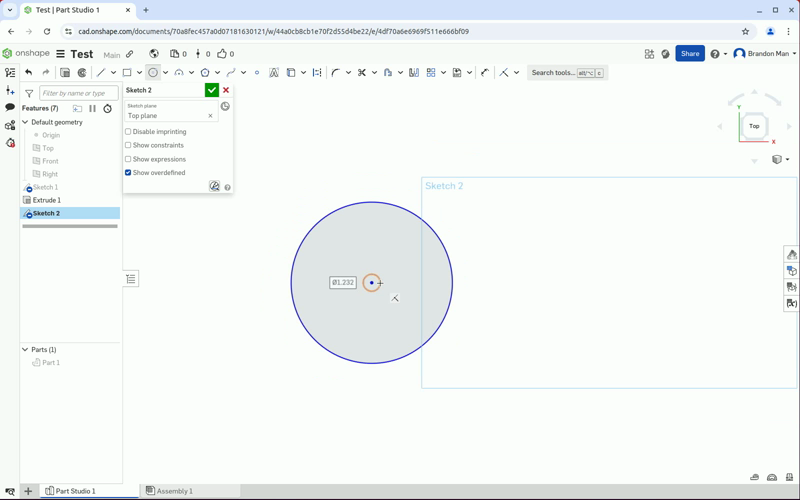
scroll(-6)
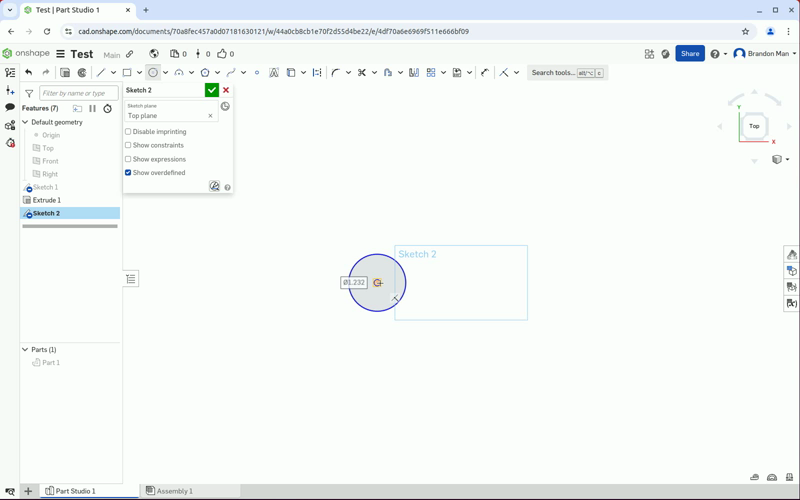
key(esc)
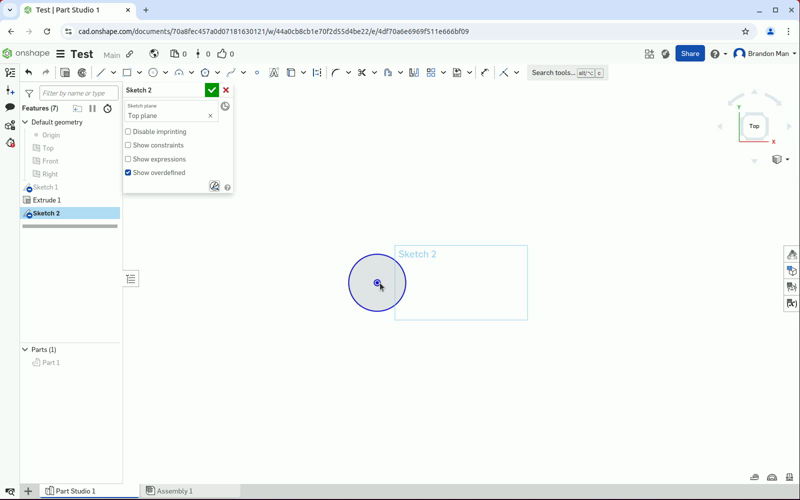
mouse_move(377, 261)
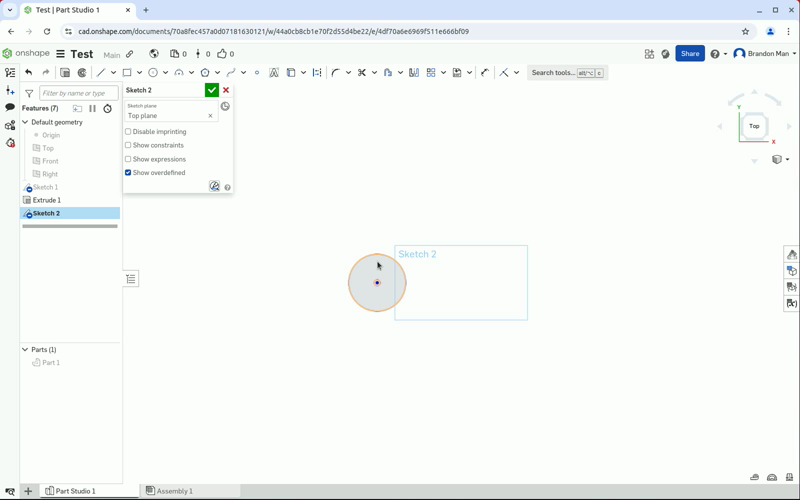
click(377, 261)
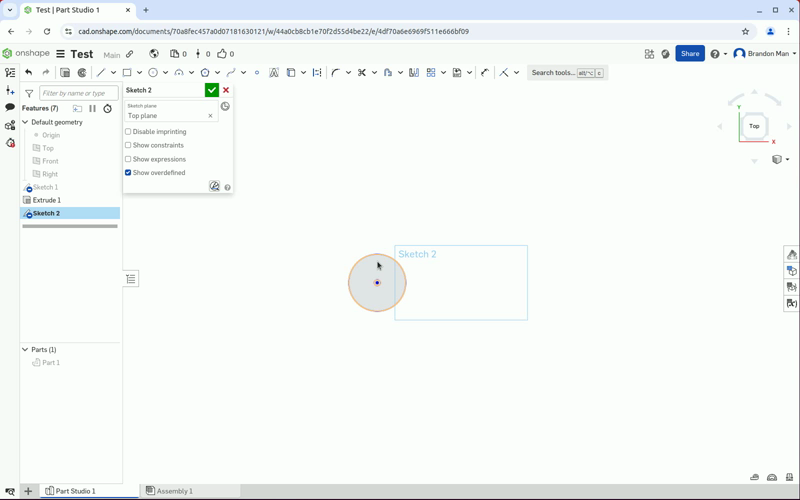
mouse_move(73, 352)
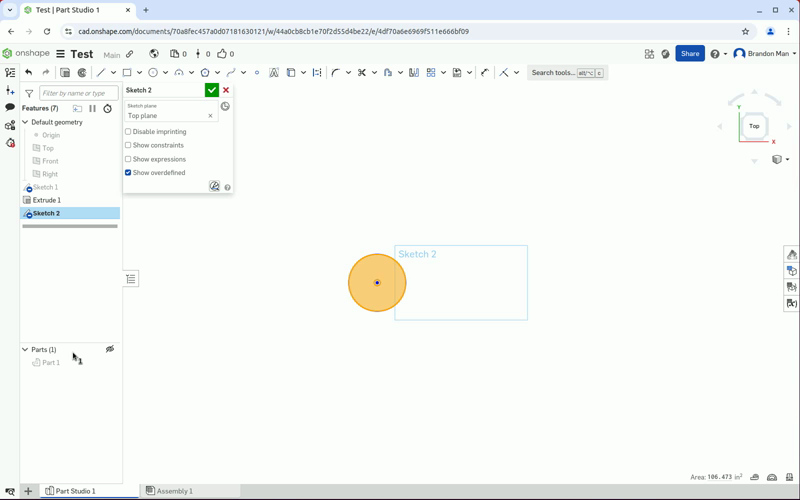
key(shift+y)
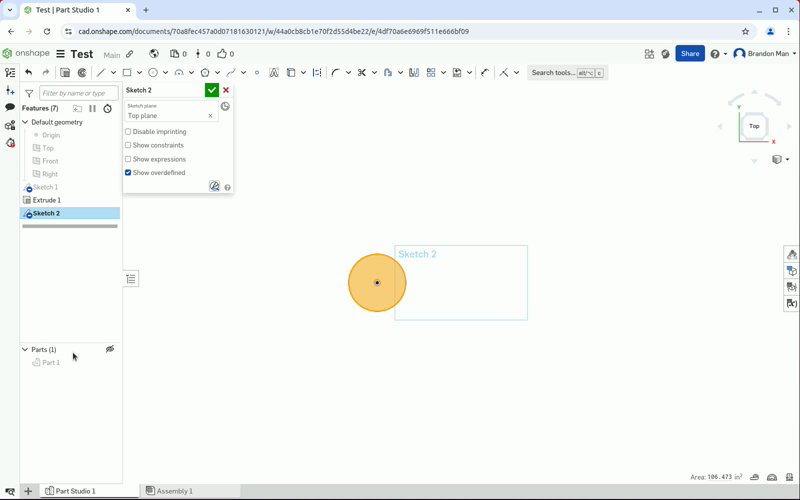
key(shift+e)
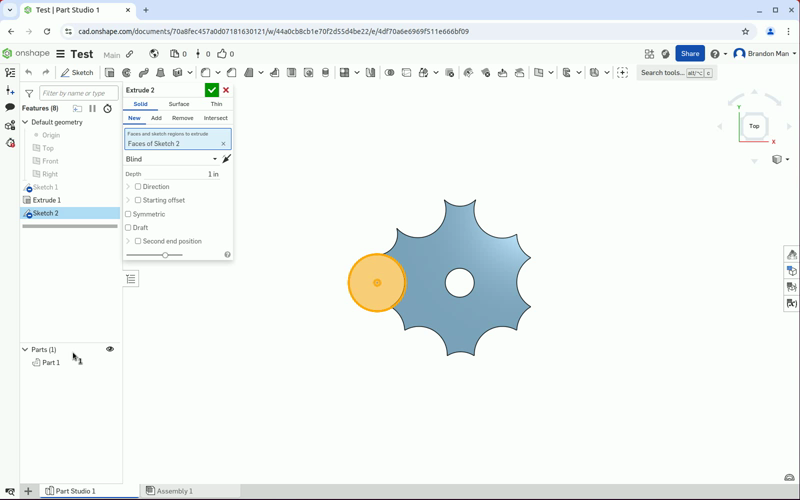
mouse_move(143, 106)
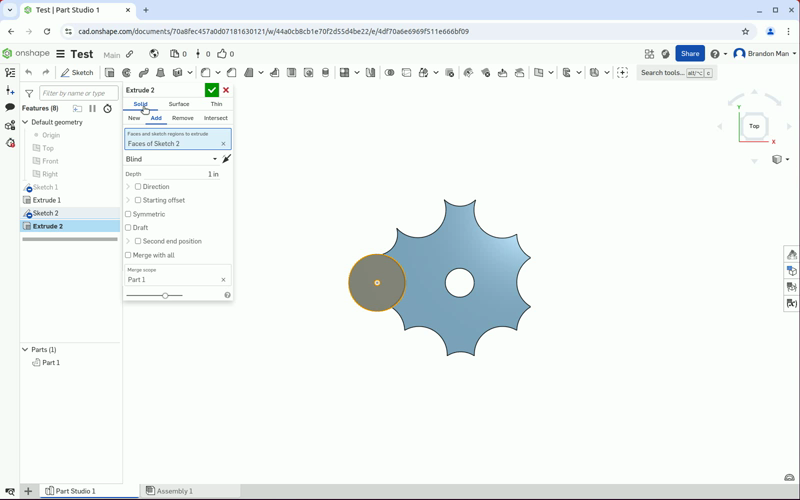
click(143, 106)
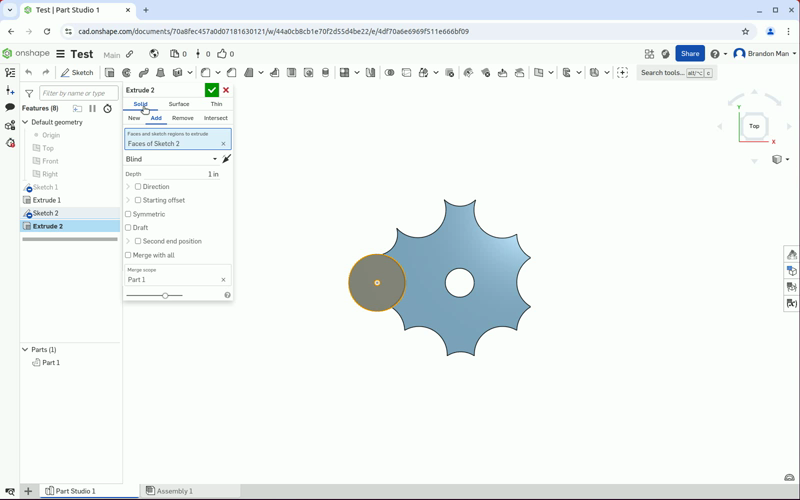
mouse_move(137, 120)
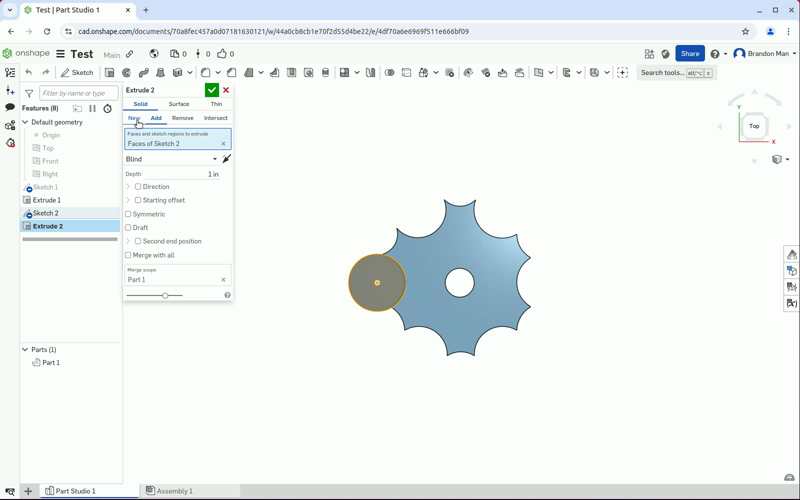
click(137, 120)
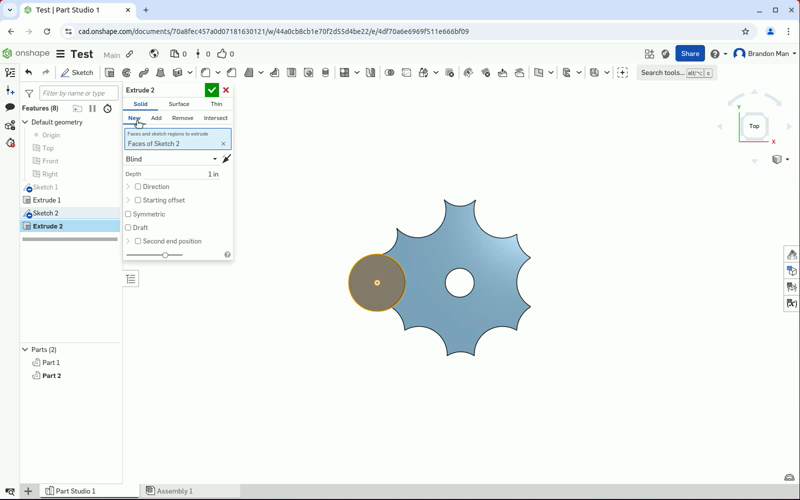
key(tab, 4)
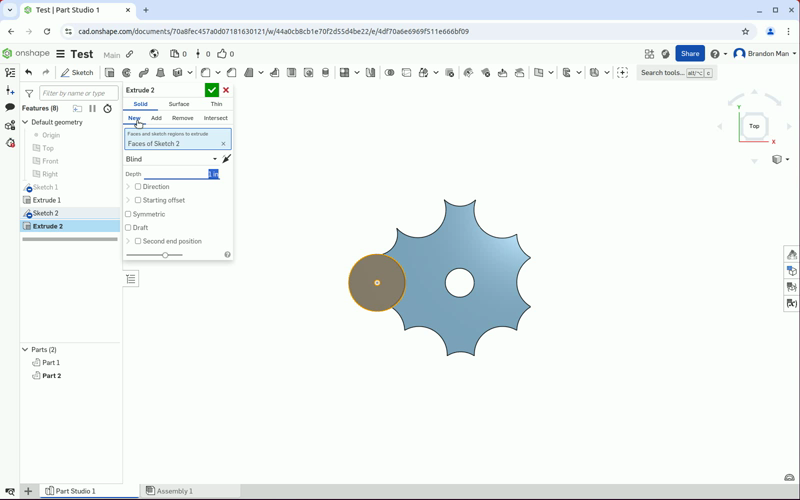
text(0.481)
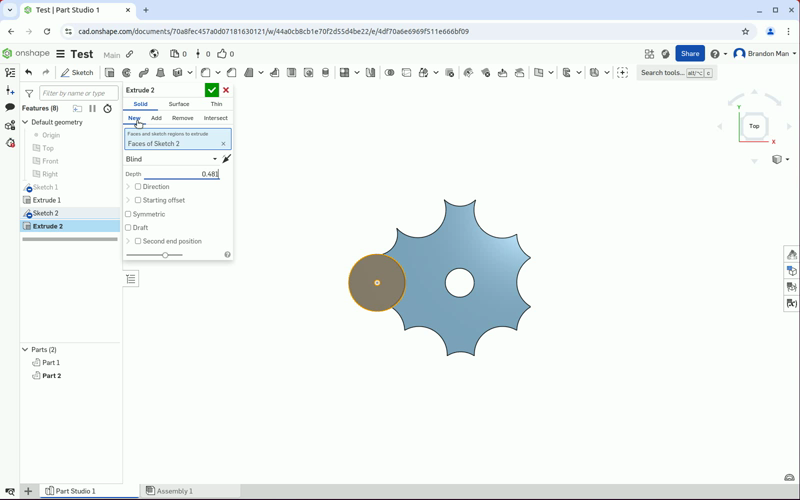
key(enter)
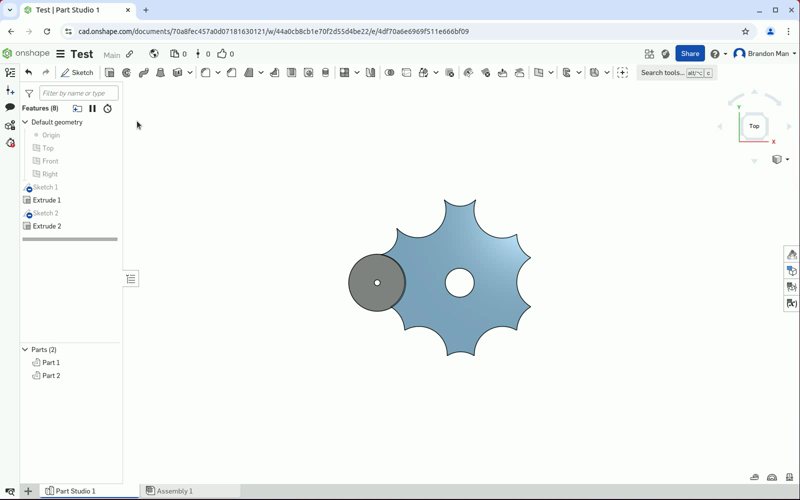
key(shift+h)
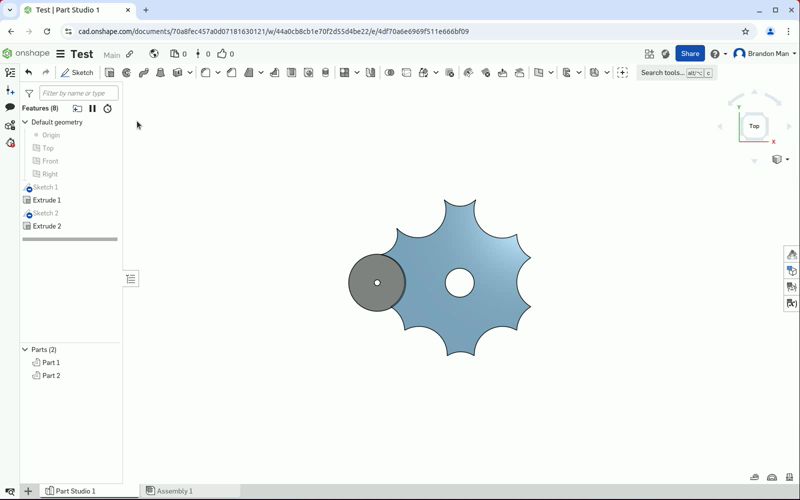
key(shift+h)
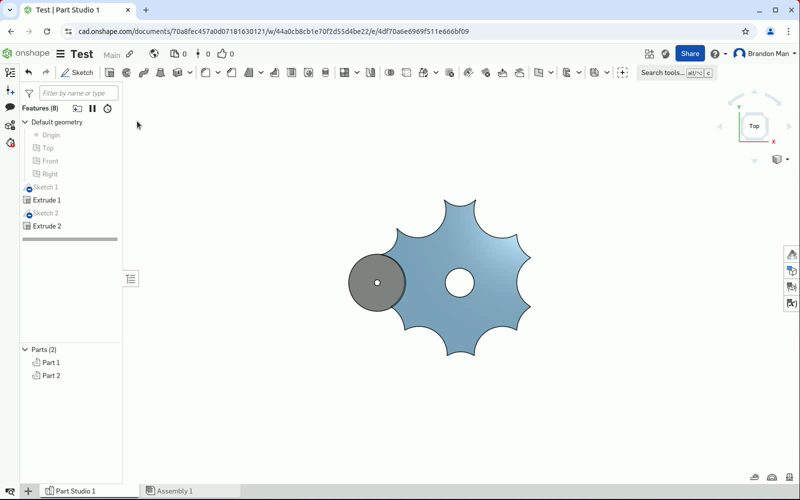
mouse_move(73, 189)
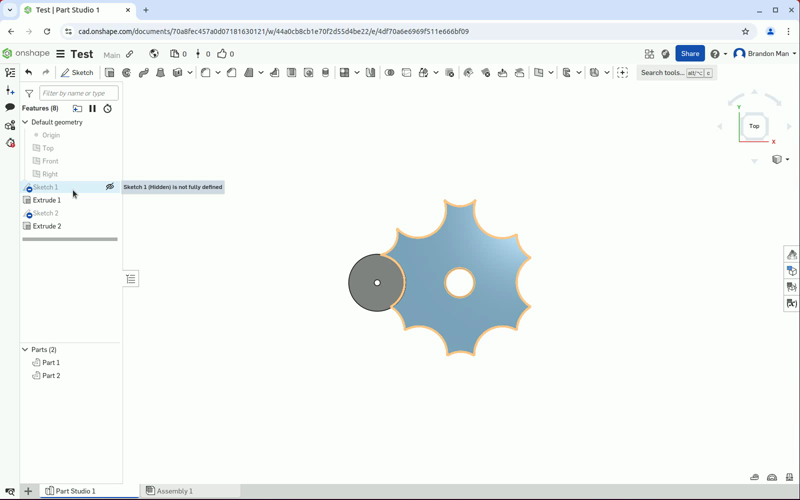
click(73, 189)
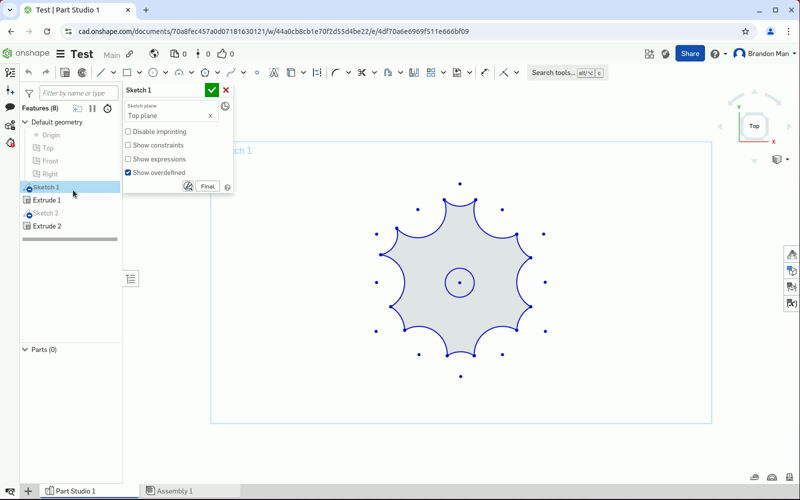
mouse_move(229, 92)
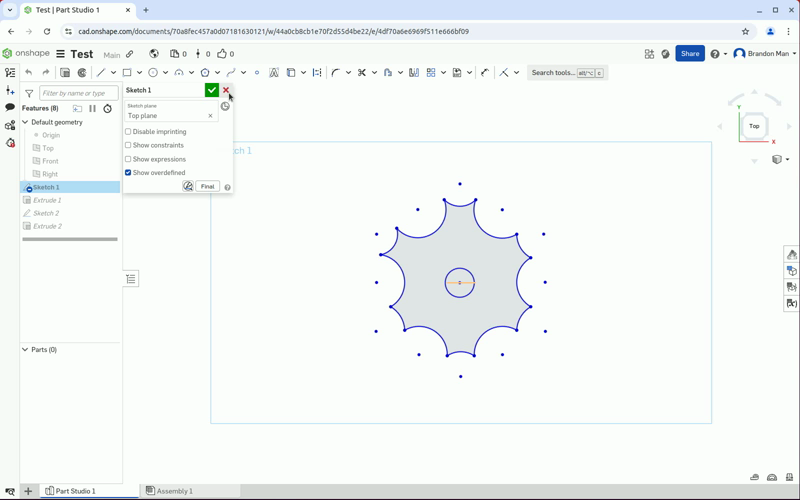
click(229, 92)
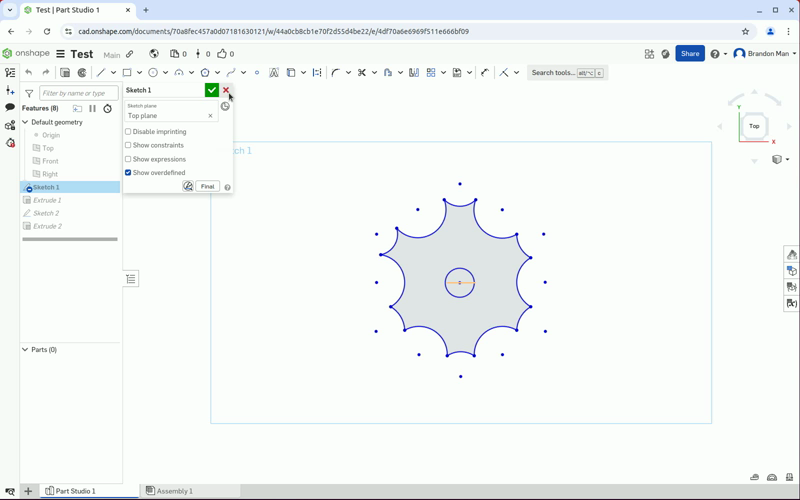
key(shift+s)
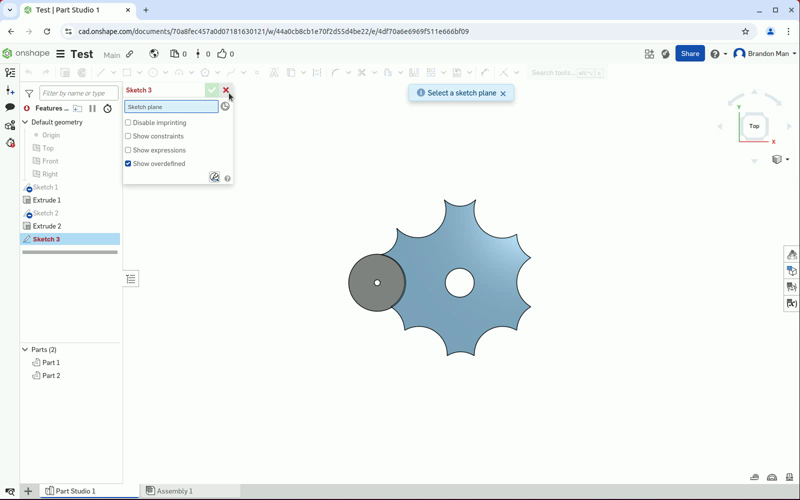
mouse_move(73, 150)
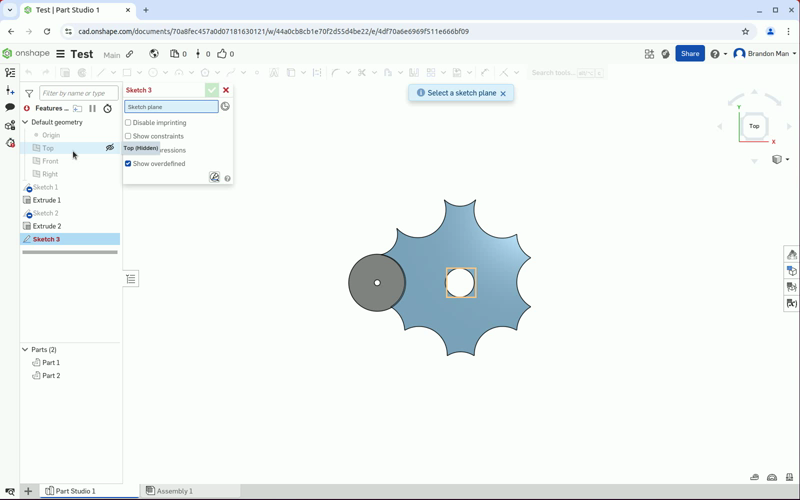
click(73, 150)
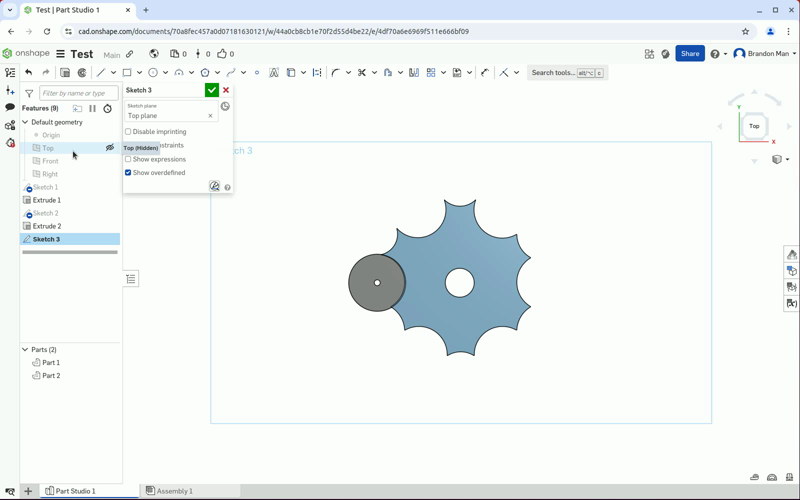
mouse_move(73, 352)
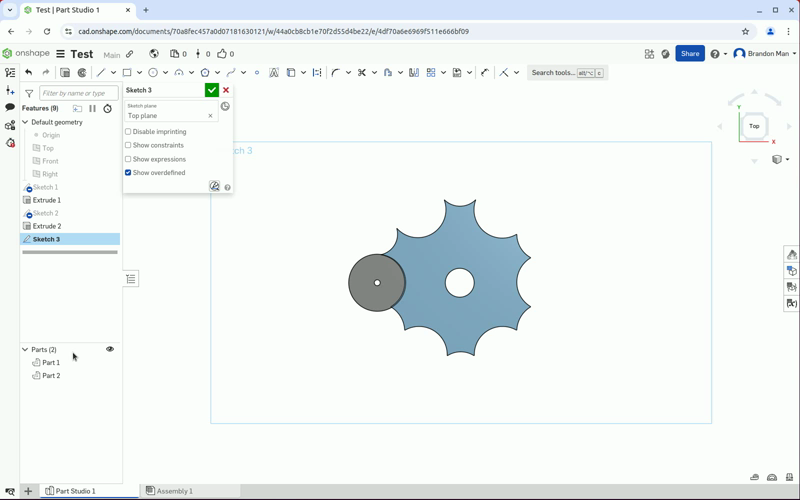
key(y)
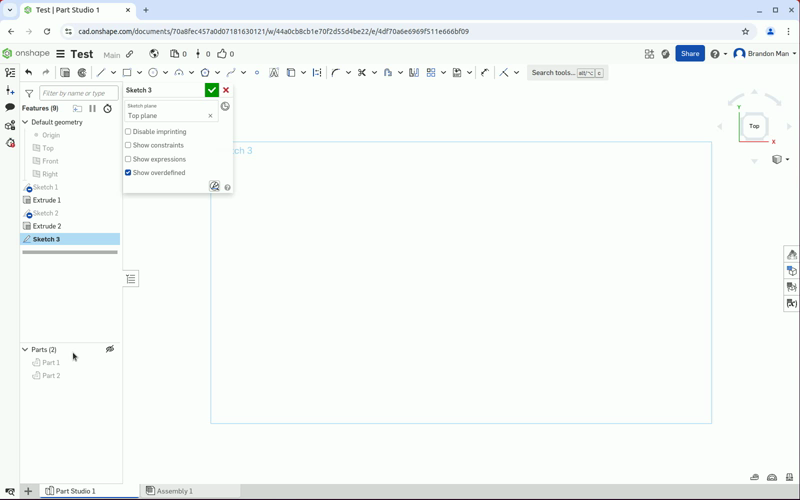
key(c)
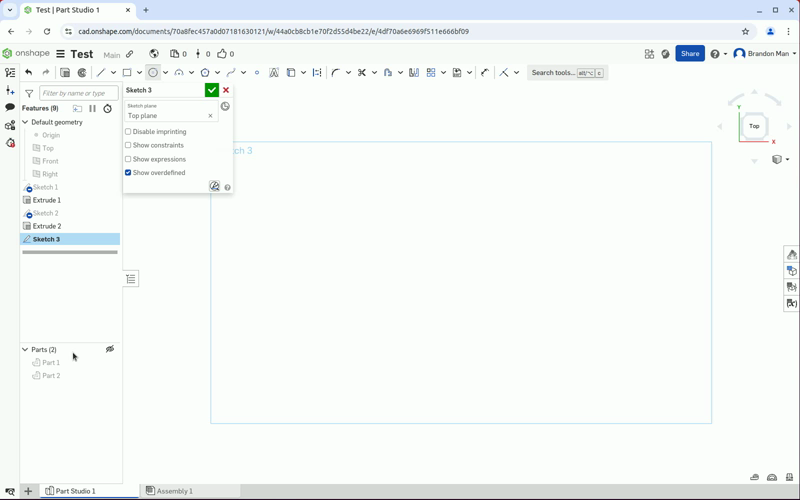
key_down(shift)
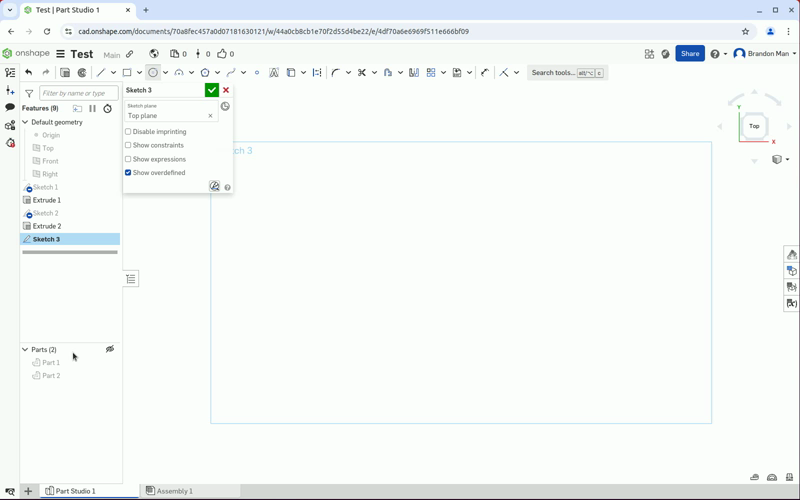
mouse_move(419, 210)
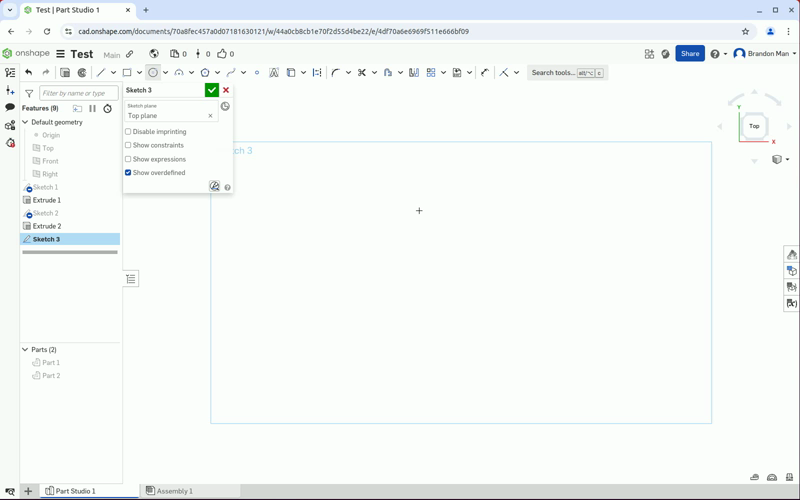
click(419, 210)
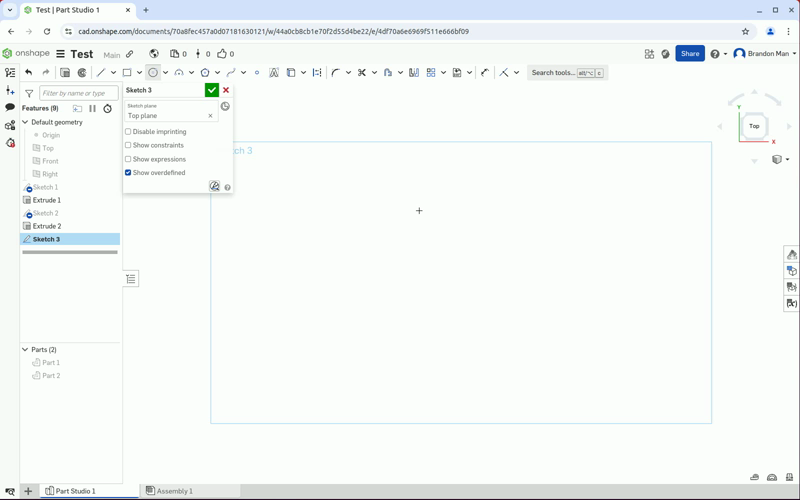
key_up(shift)
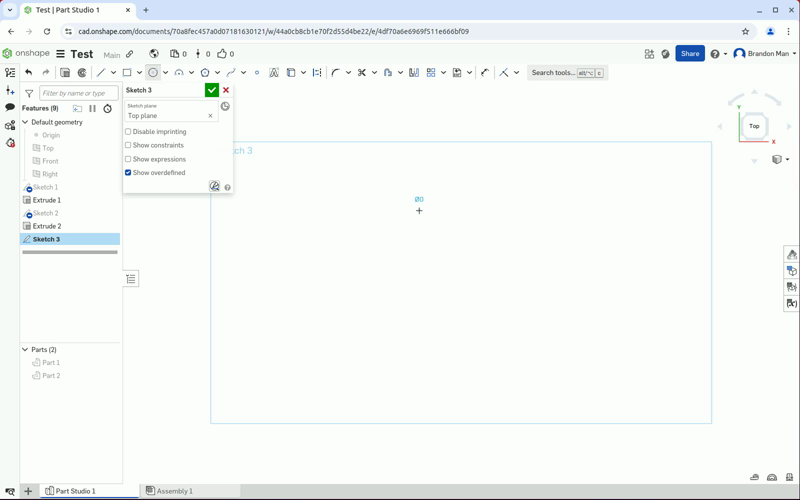
mouse_move(447, 210)
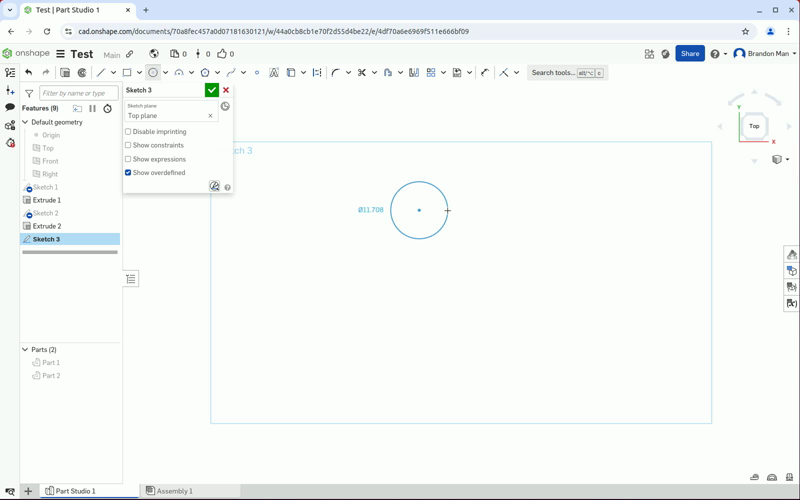
click(447, 210)
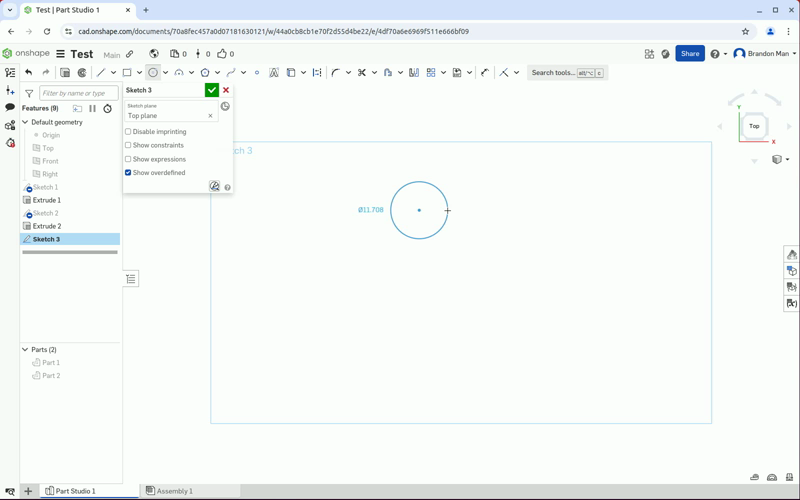
key(esc)
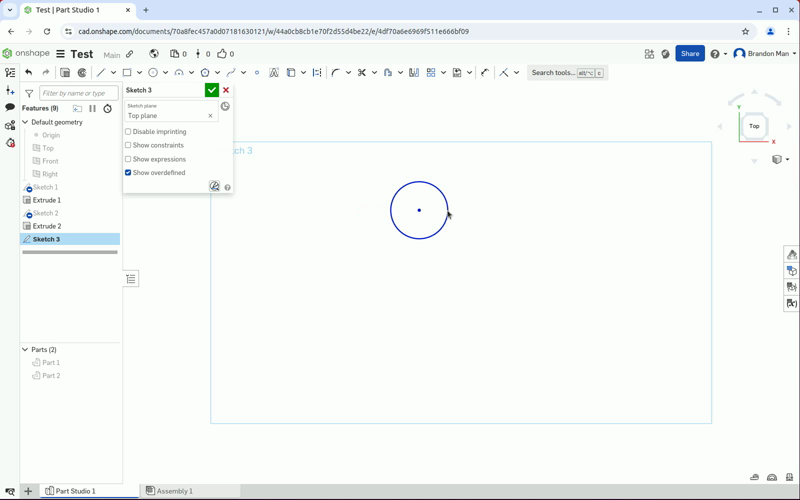
key(c)
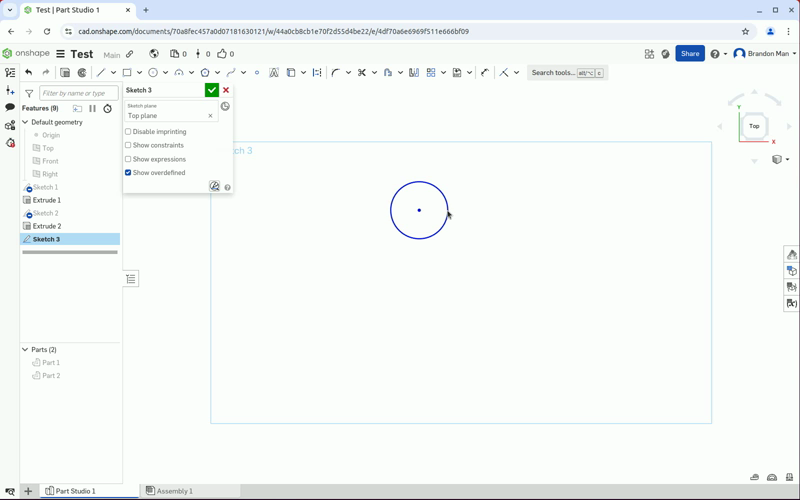
key_down(shift)
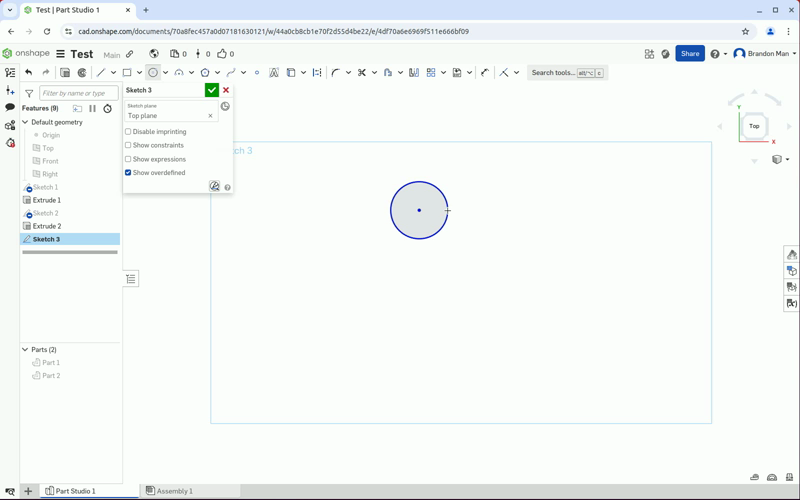
mouse_move(419, 210)
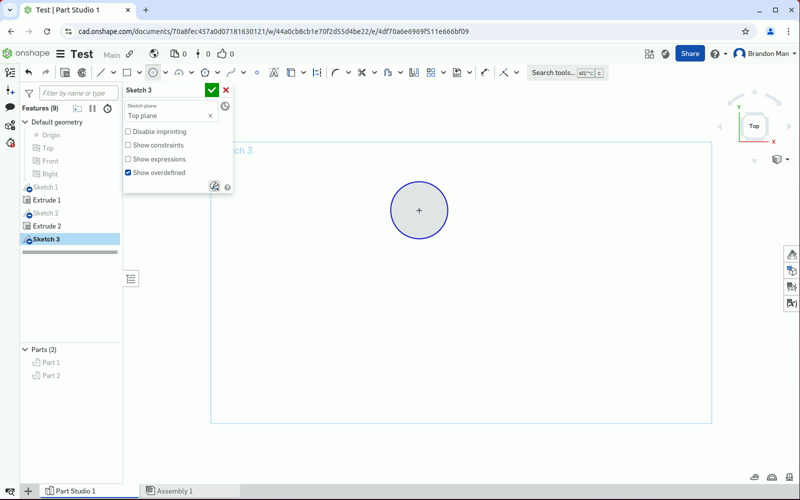
click(419, 210)
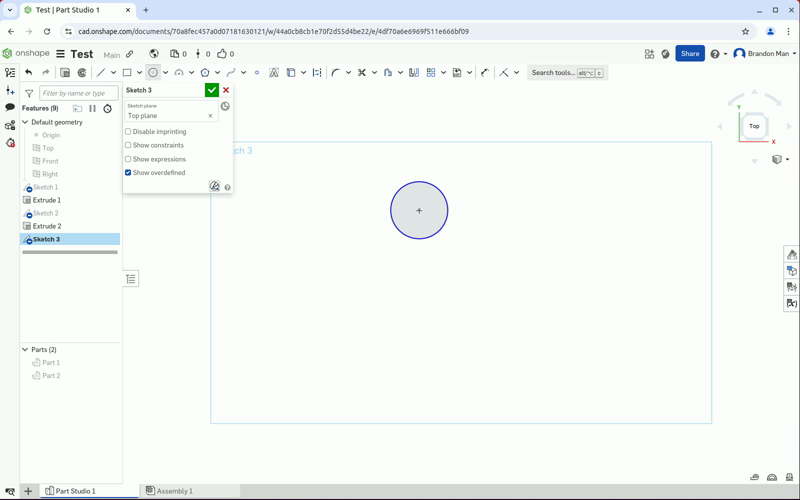
key_up(shift)
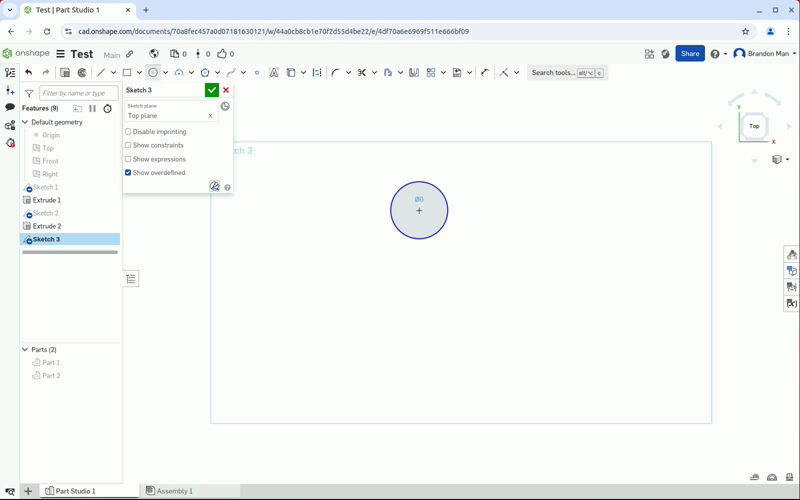
mouse_move(422, 210)
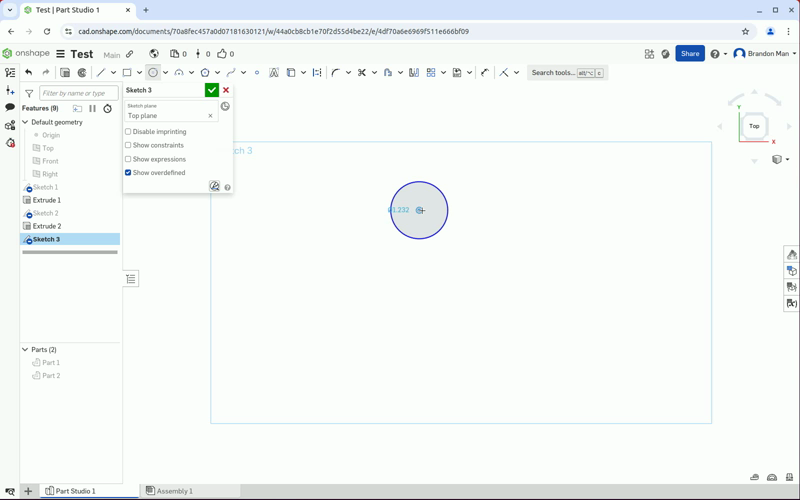
scroll(6)
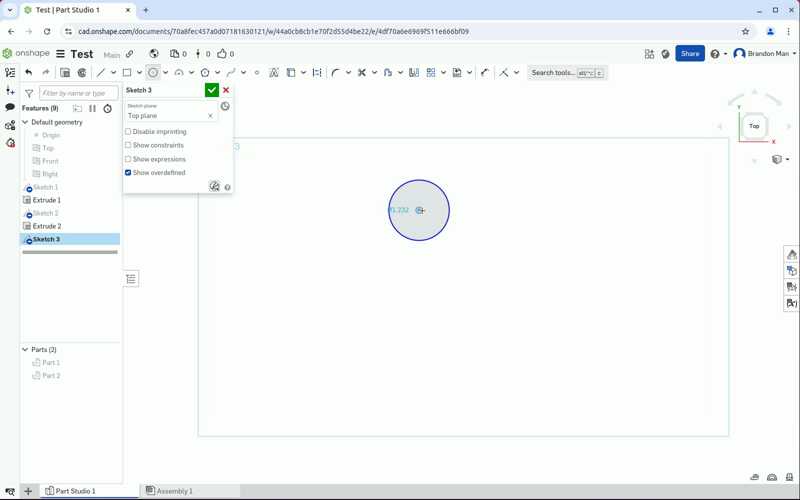
scroll(6)
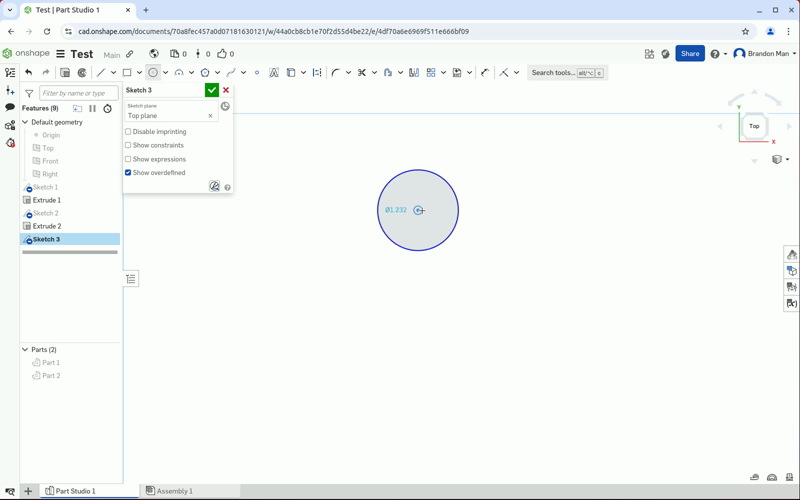
scroll(6)
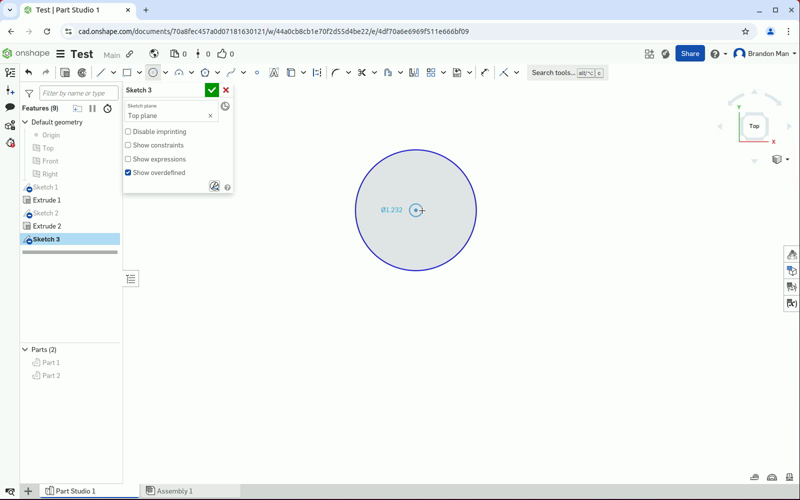
scroll(6)
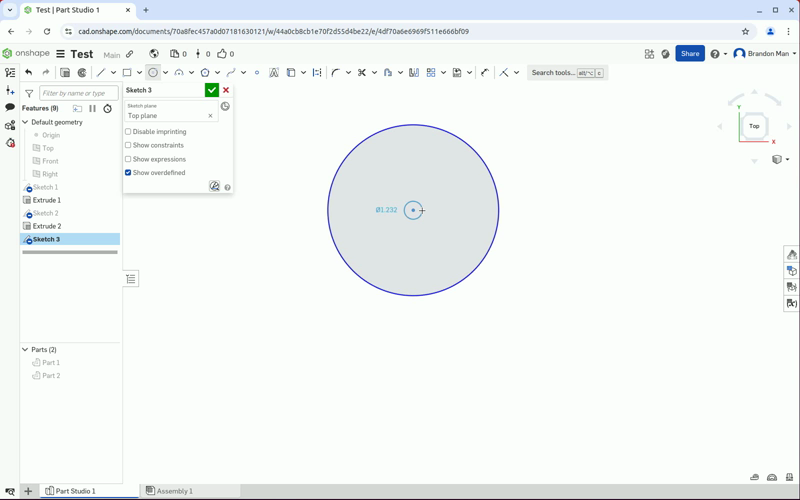
scroll(6)
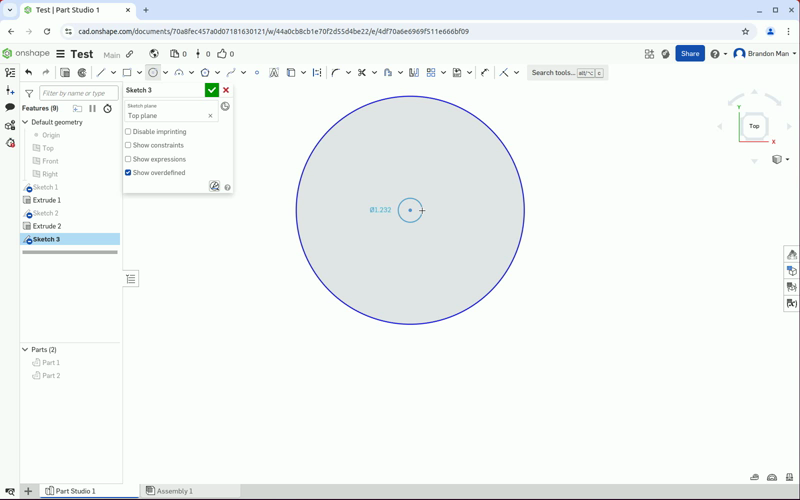
scroll(6)
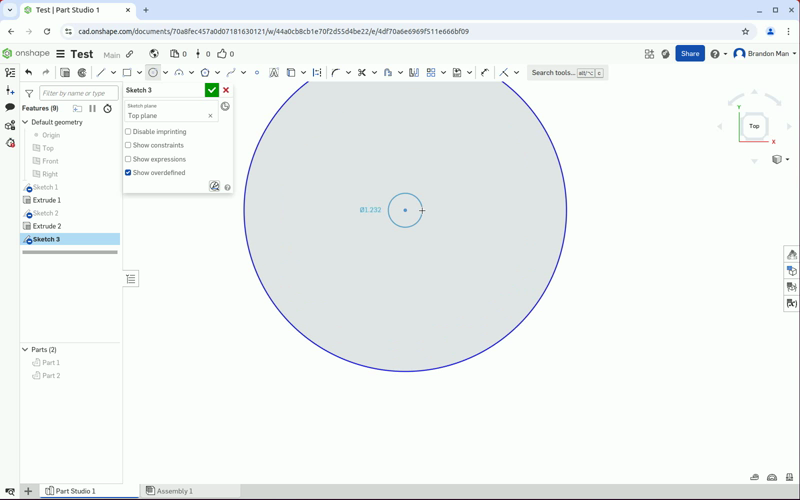
scroll(6)
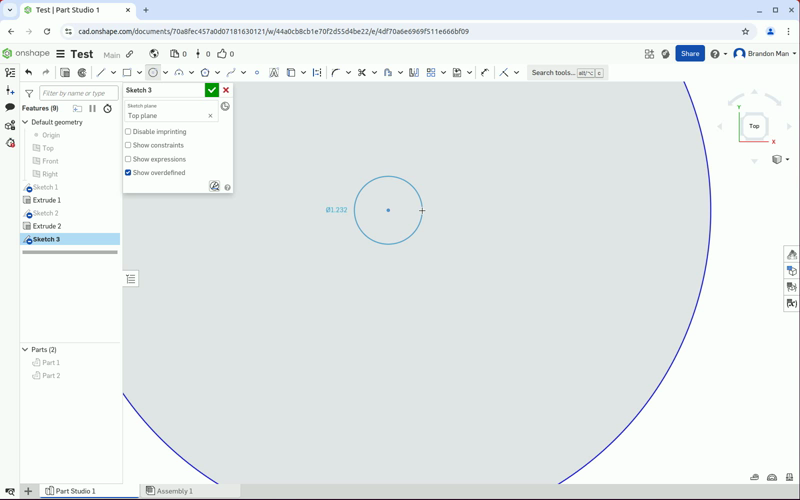
click(422, 210)
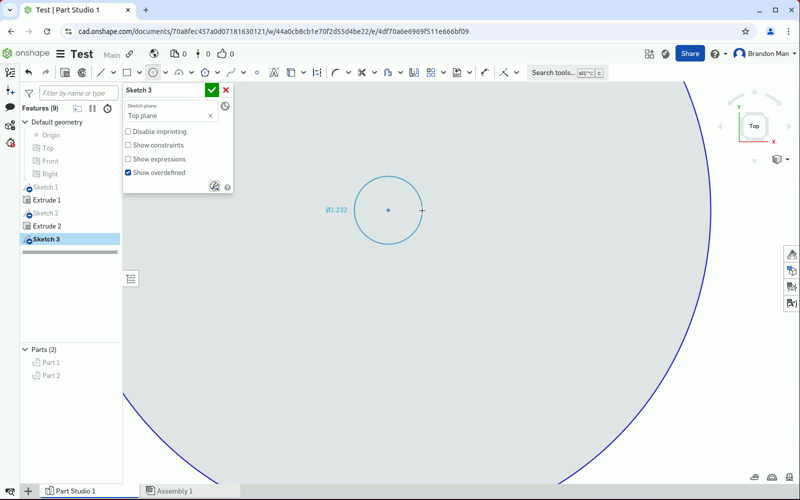
scroll(-6)
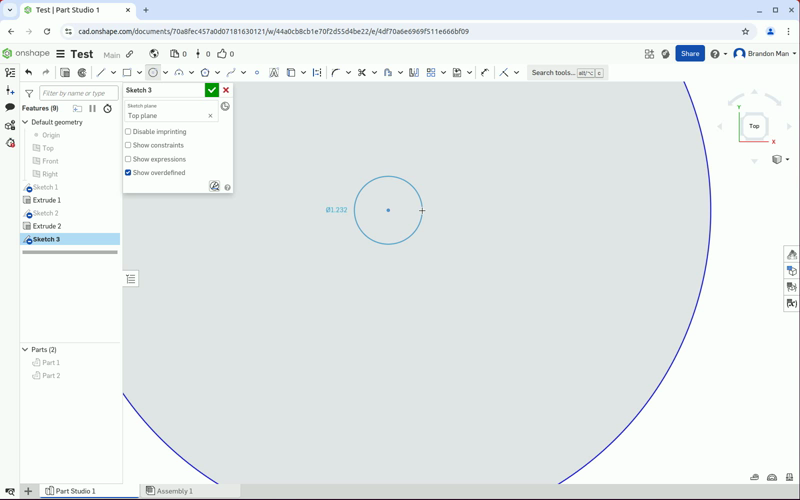
scroll(-6)
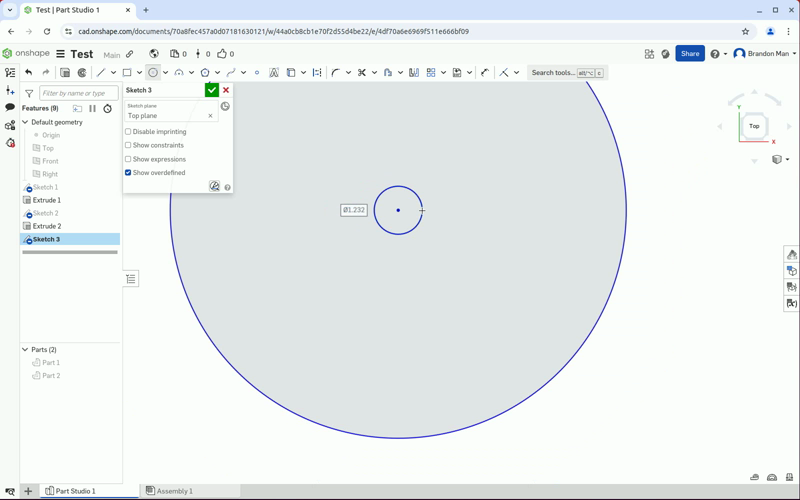
scroll(-6)
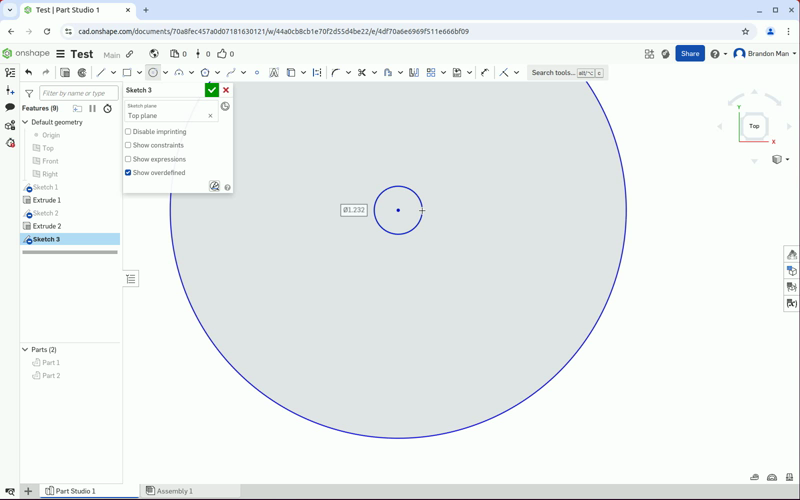
scroll(-6)
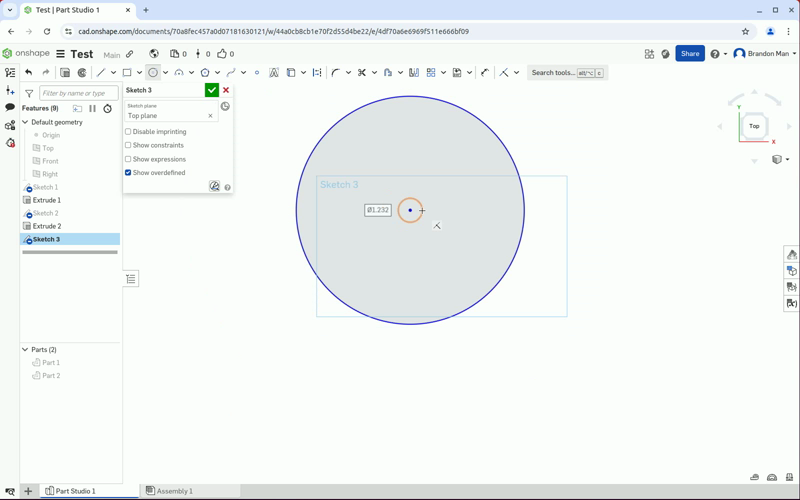
scroll(-6)
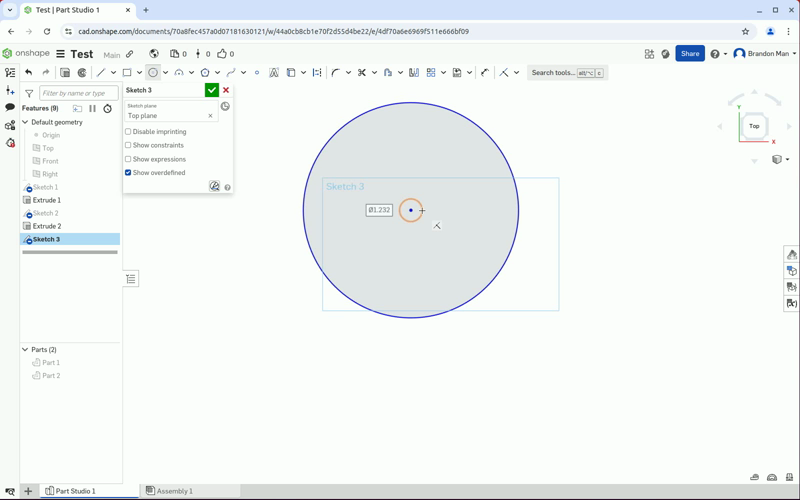
scroll(-6)
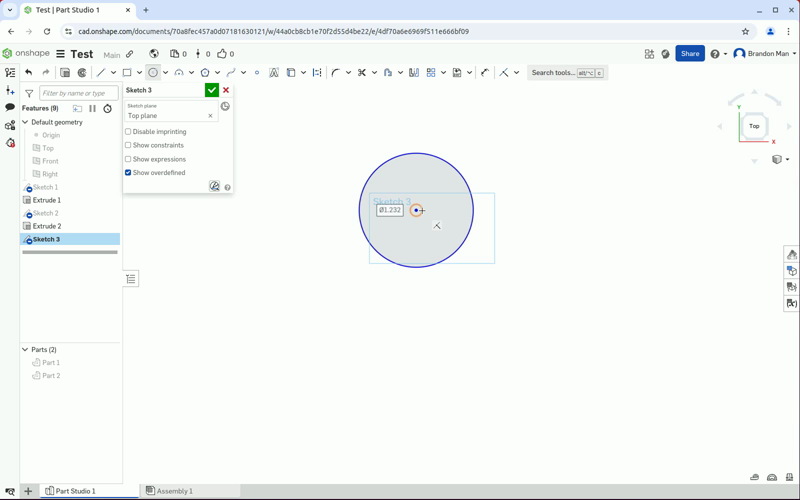
scroll(-6)
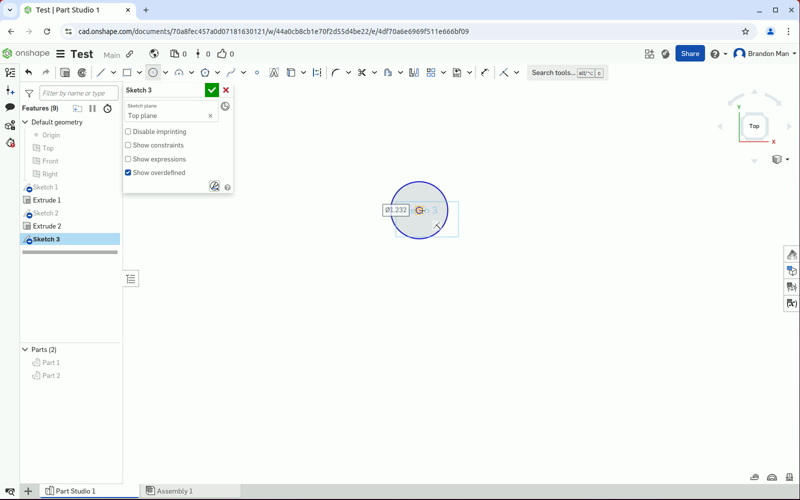
key(esc)
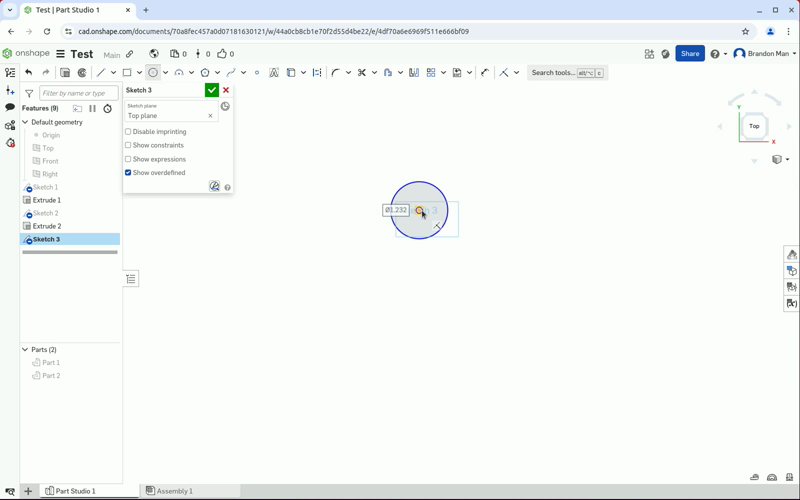
mouse_move(412, 225)
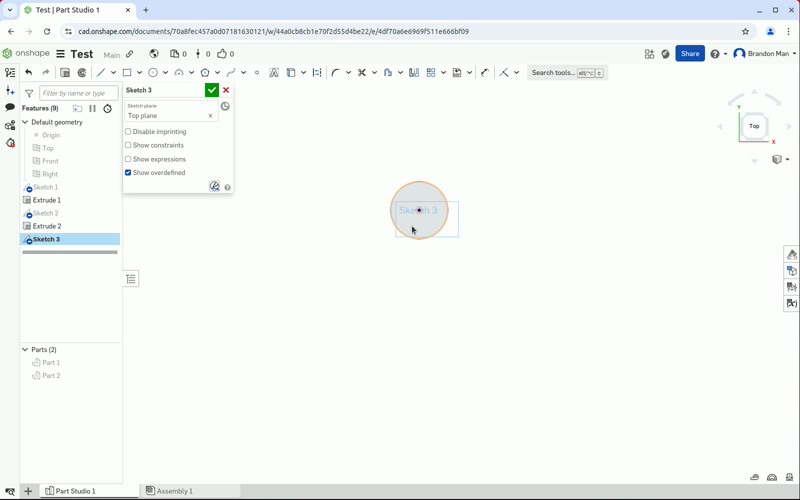
click(412, 225)
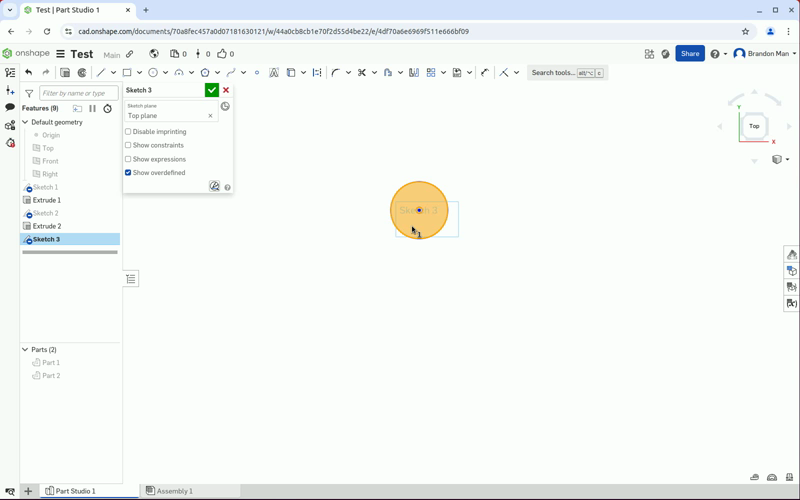
mouse_move(73, 352)
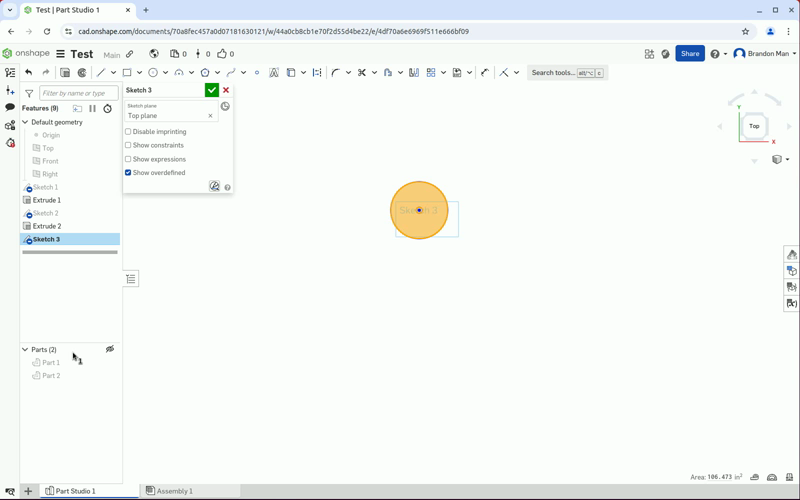
key(shift+y)
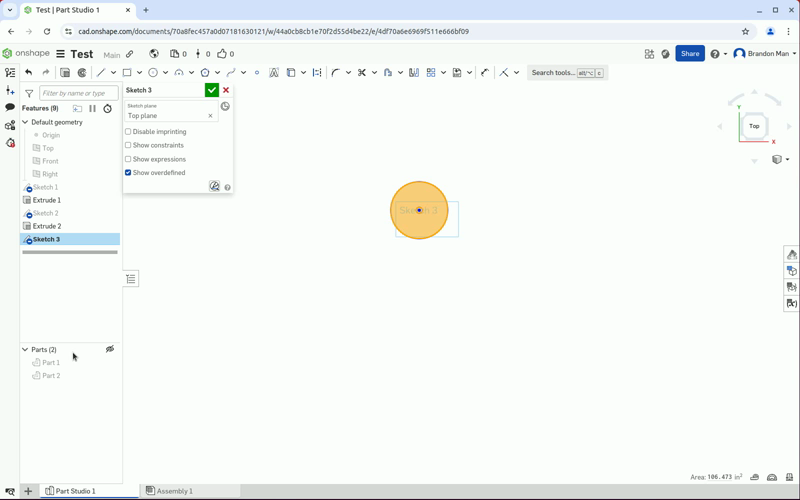
key(shift+e)
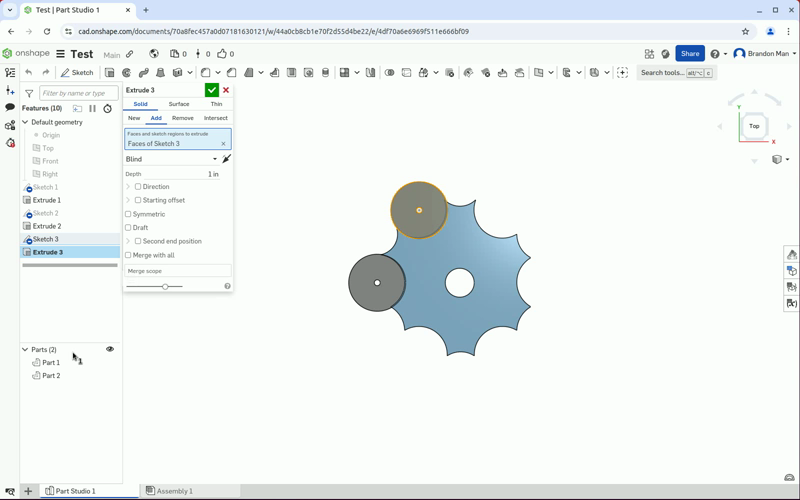
mouse_move(143, 106)
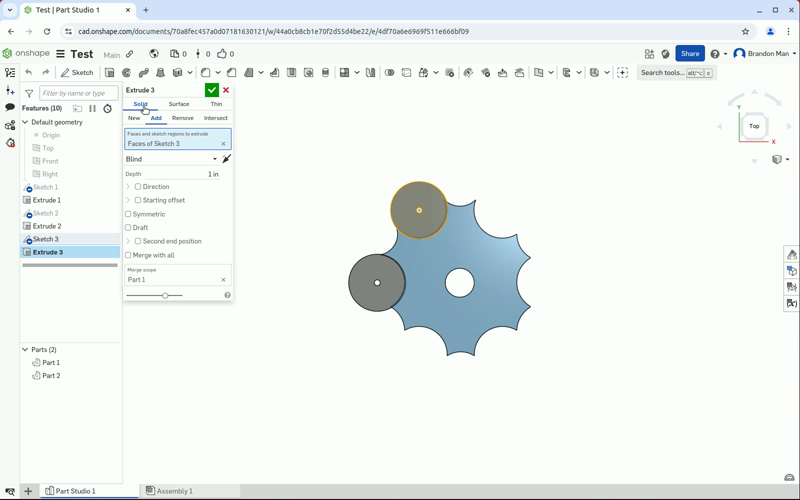
click(143, 106)
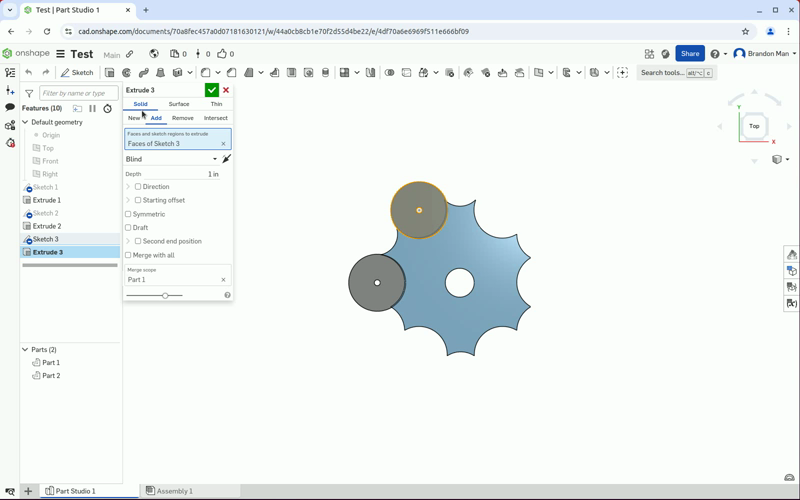
mouse_move(137, 120)
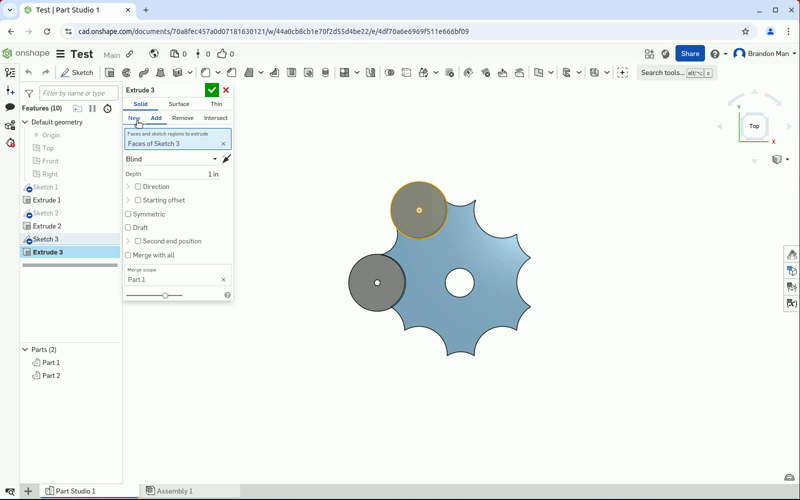
click(137, 120)
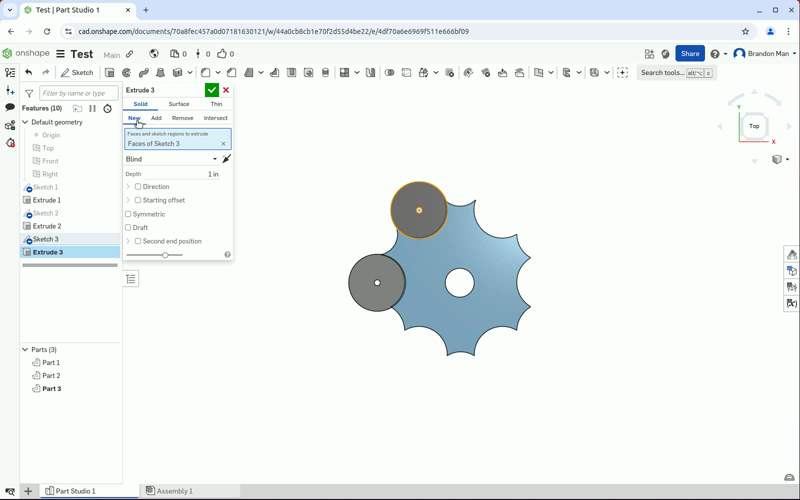
key(tab, 4)
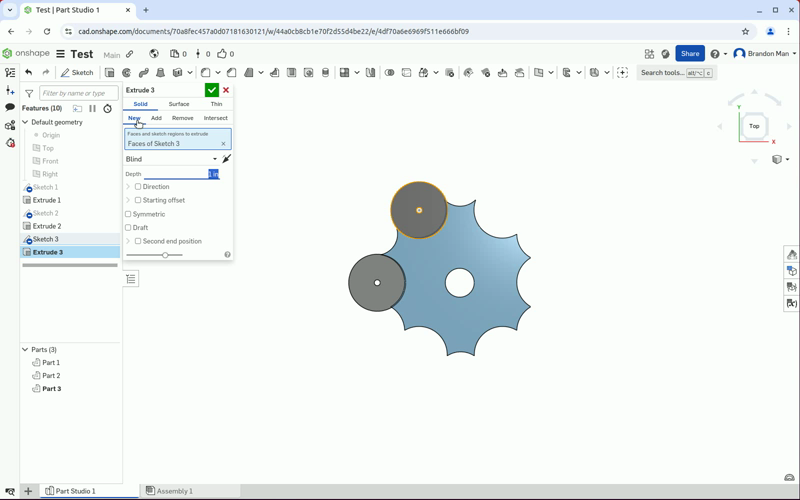
text(0.481)
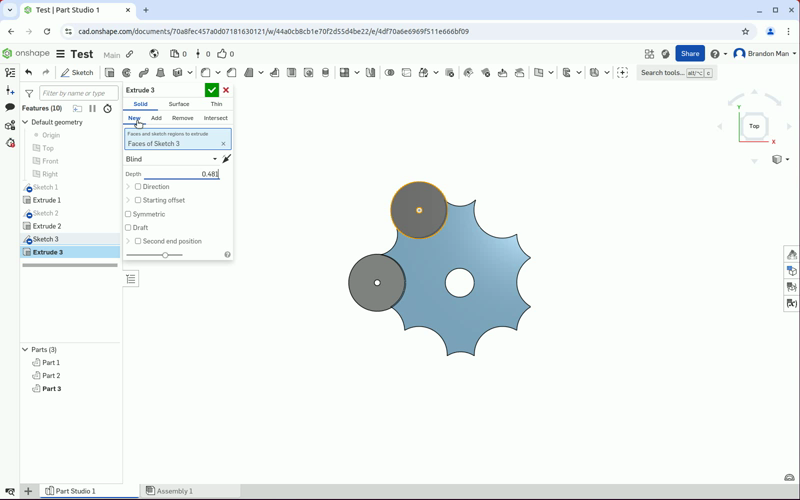
key(enter)
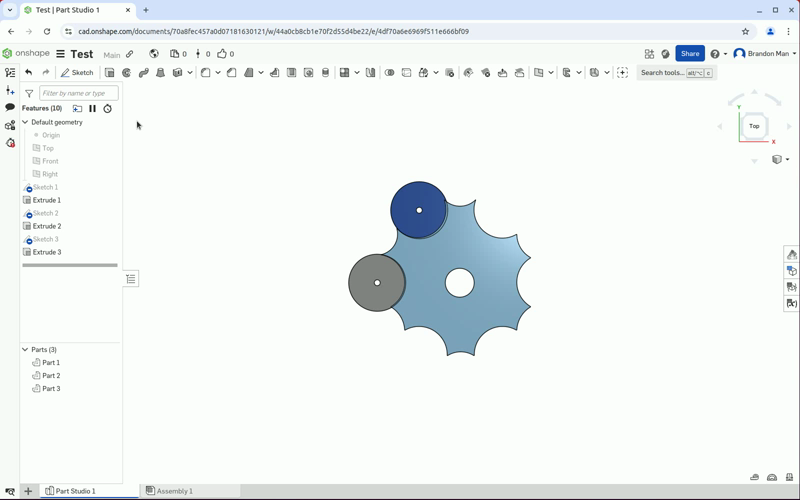
key(shift+h)
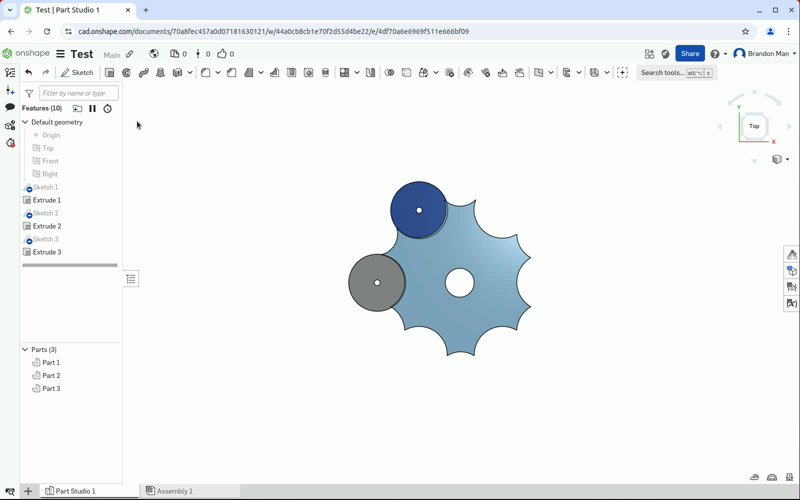
key(shift+h)
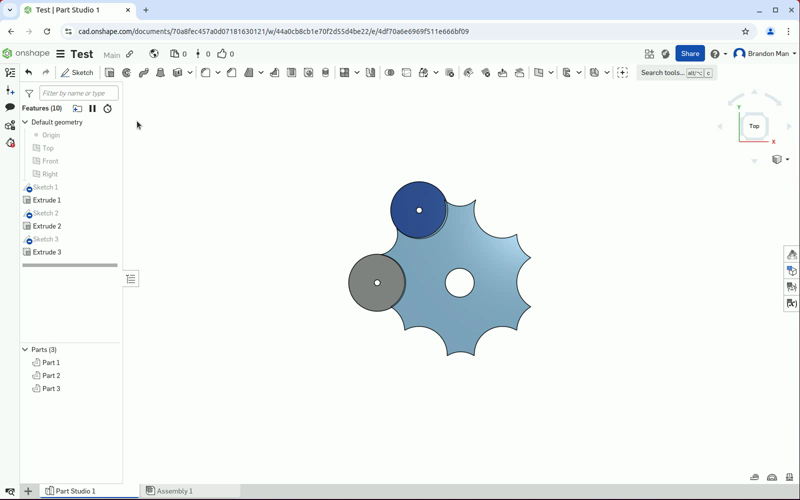
mouse_move(73, 189)
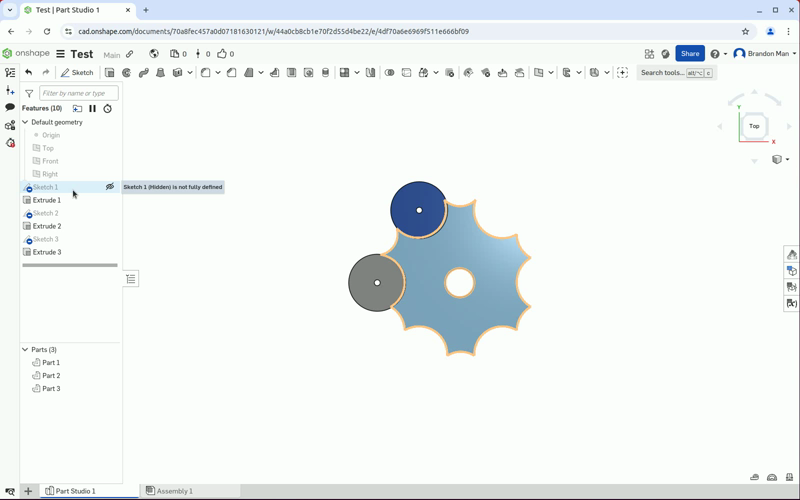
click(73, 189)
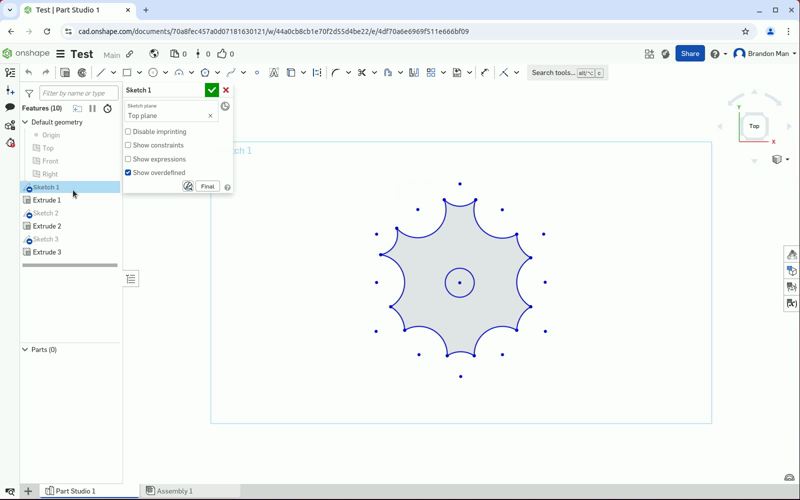
mouse_move(229, 92)
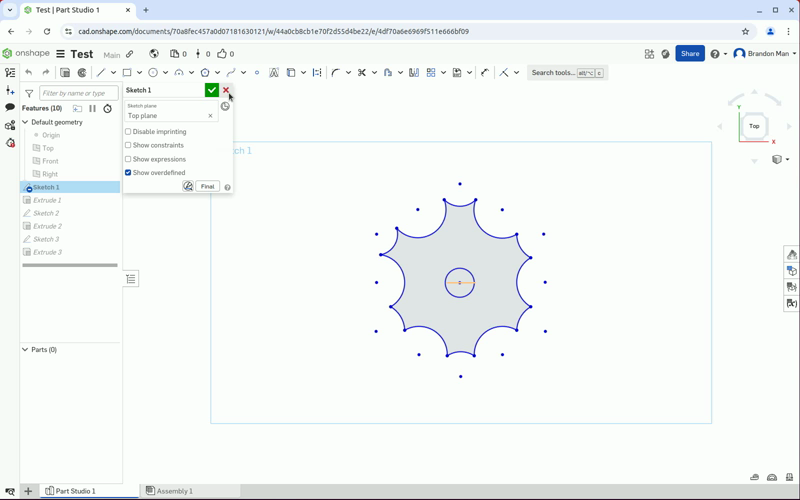
click(229, 92)
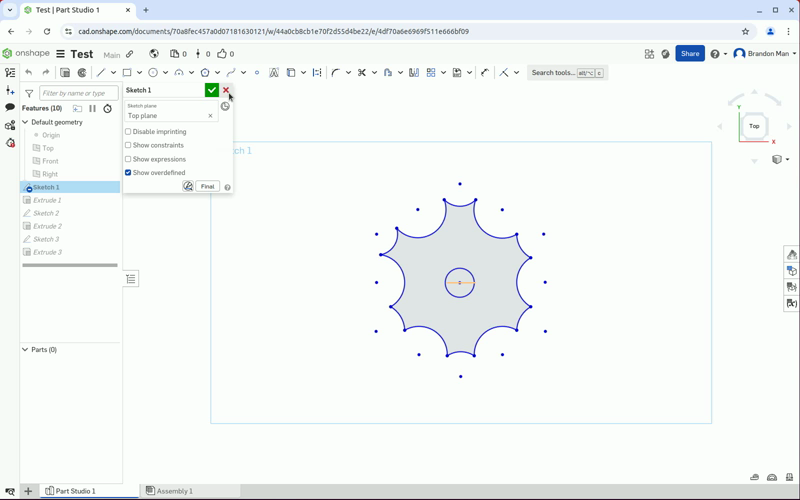
key(shift+s)
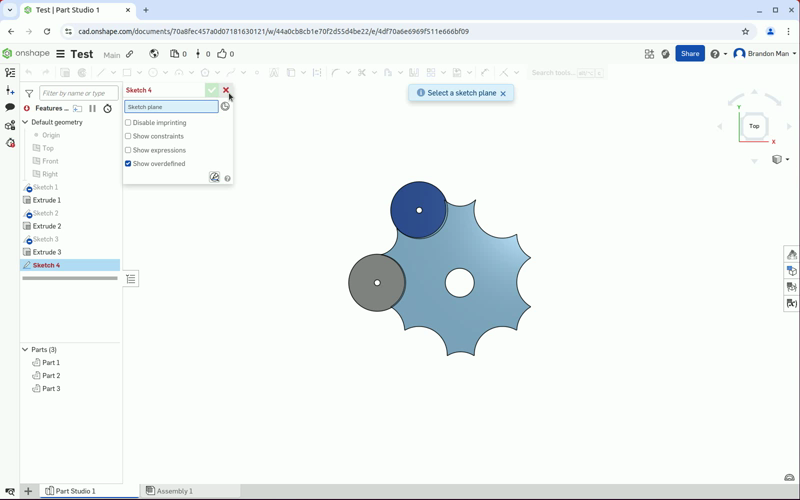
mouse_move(73, 150)
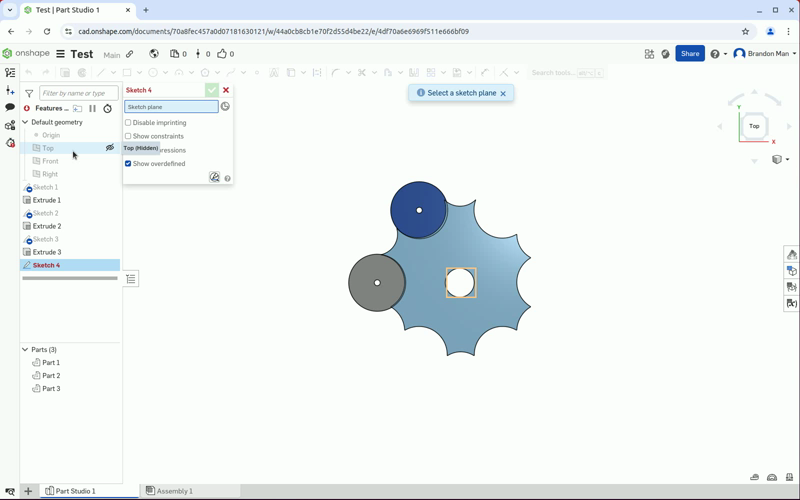
click(73, 150)
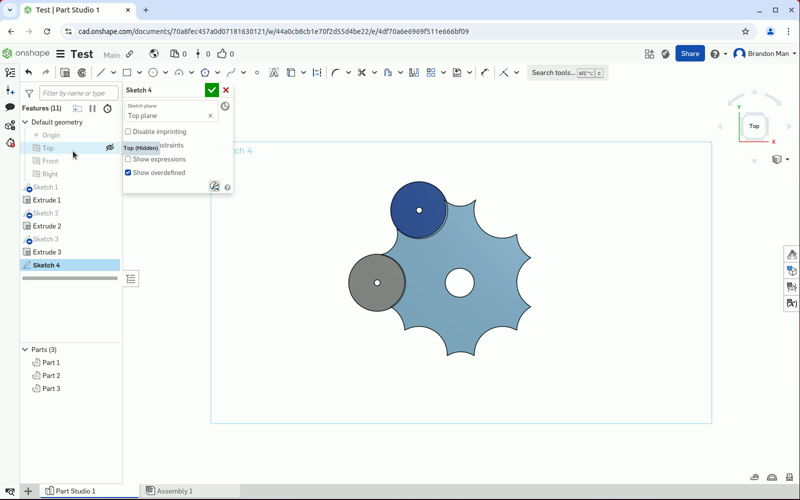
mouse_move(73, 352)
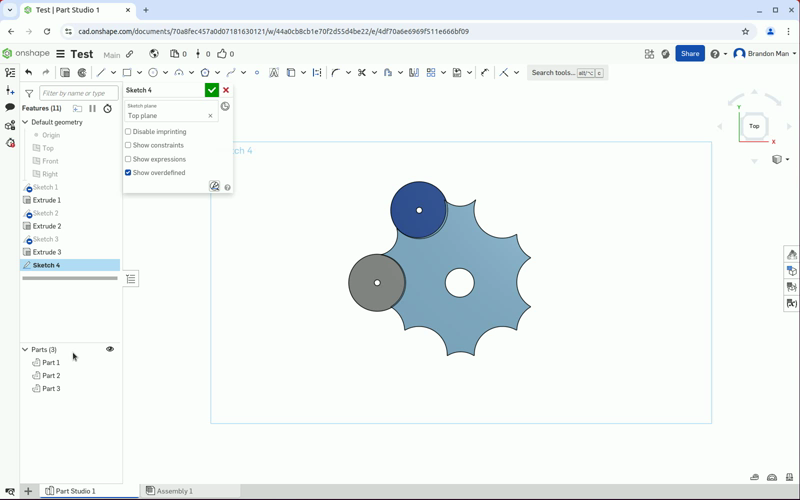
key(y)
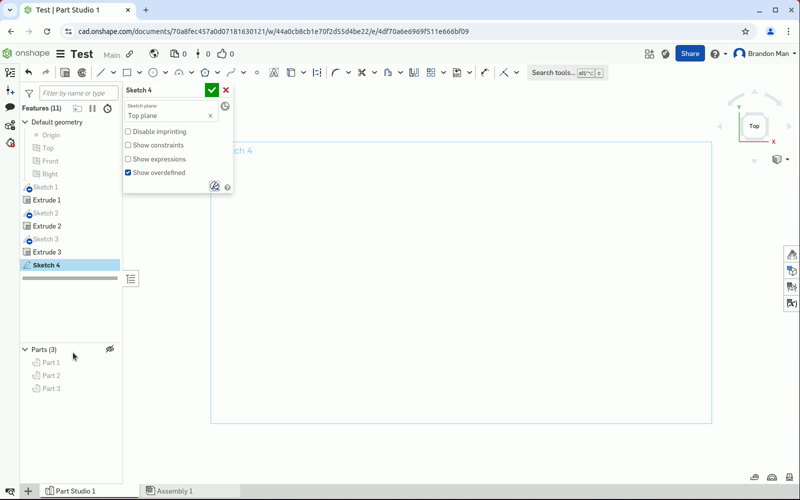
key(c)
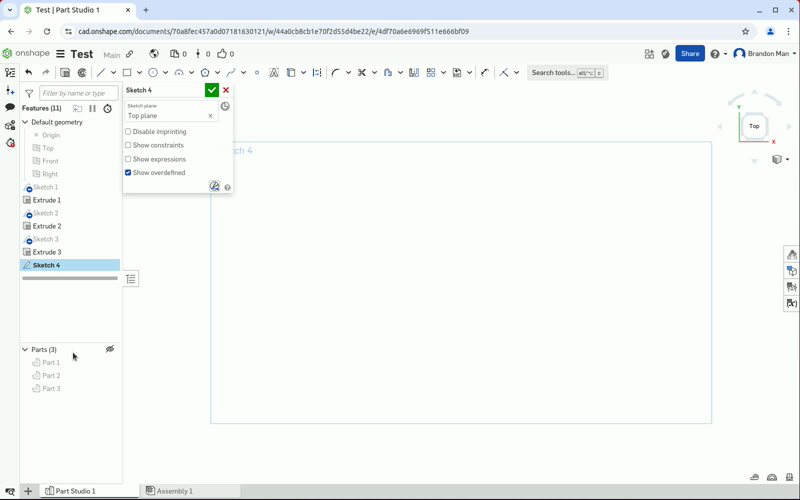
key_down(shift)
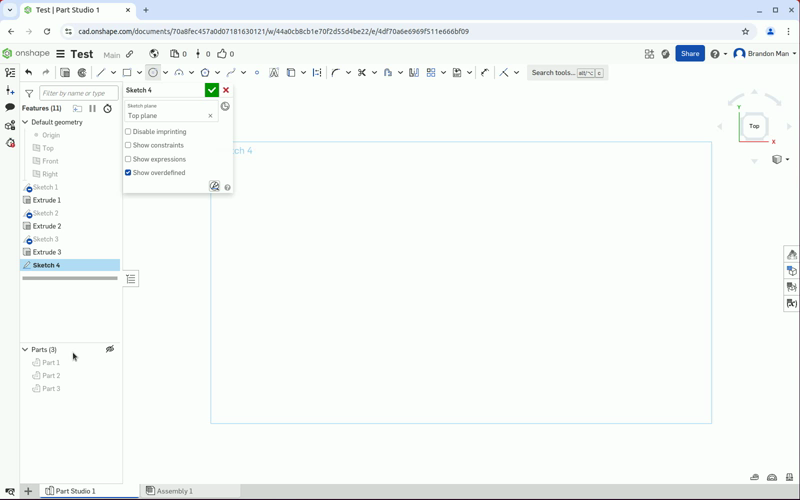
mouse_move(503, 210)
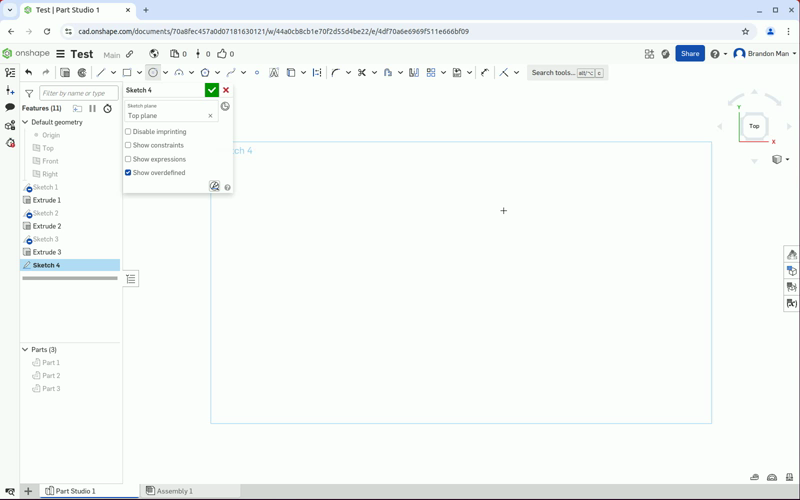
click(503, 210)
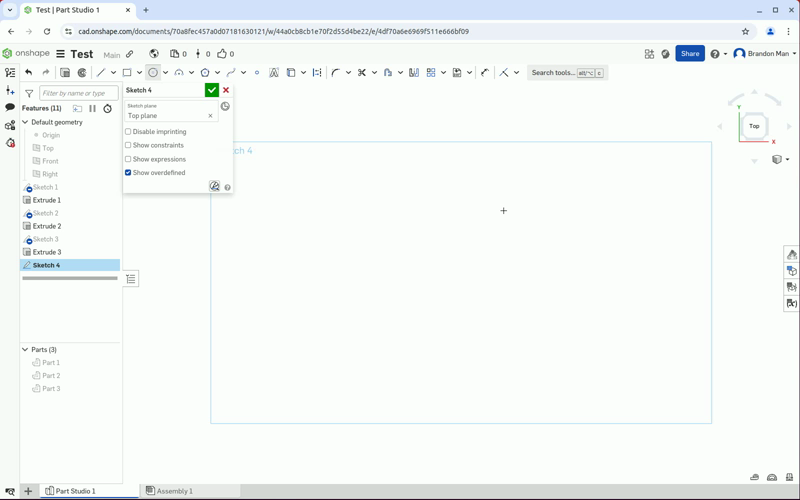
key_up(shift)
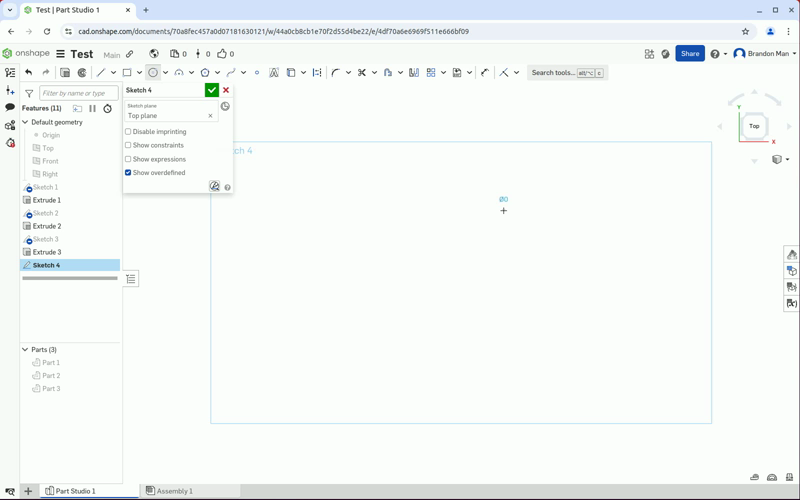
mouse_move(532, 210)
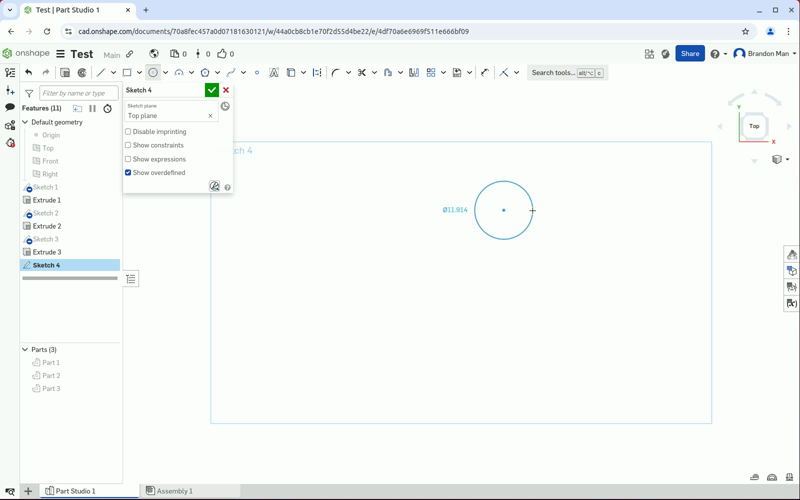
click(532, 210)
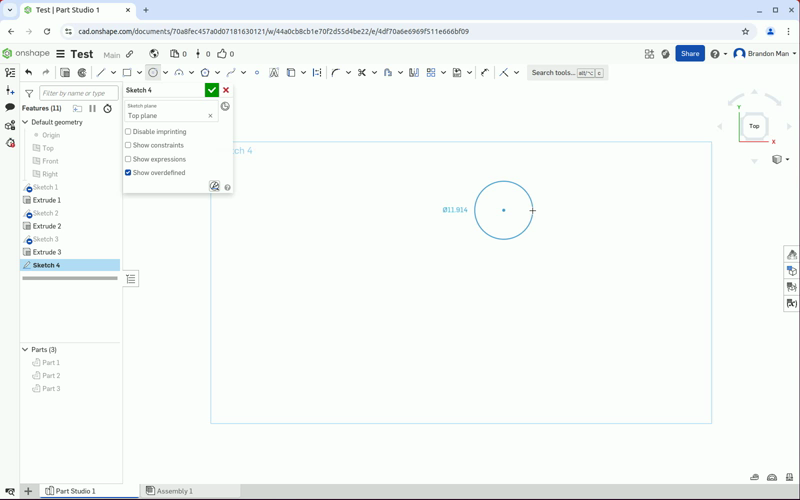
key(esc)
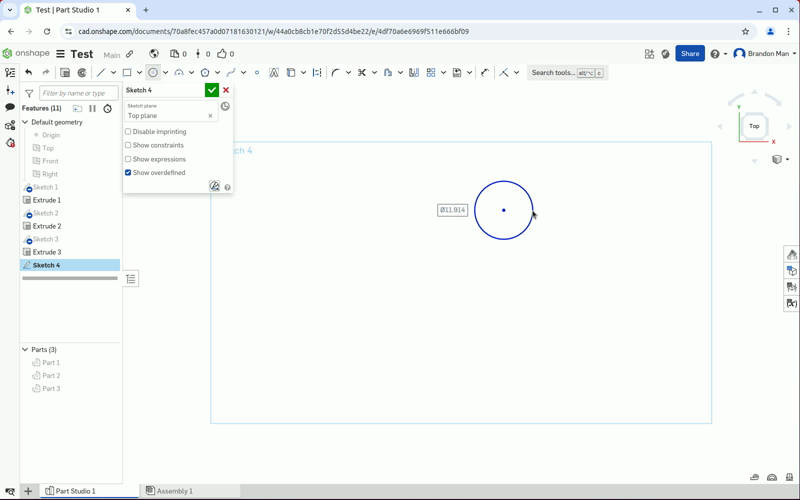
key(c)
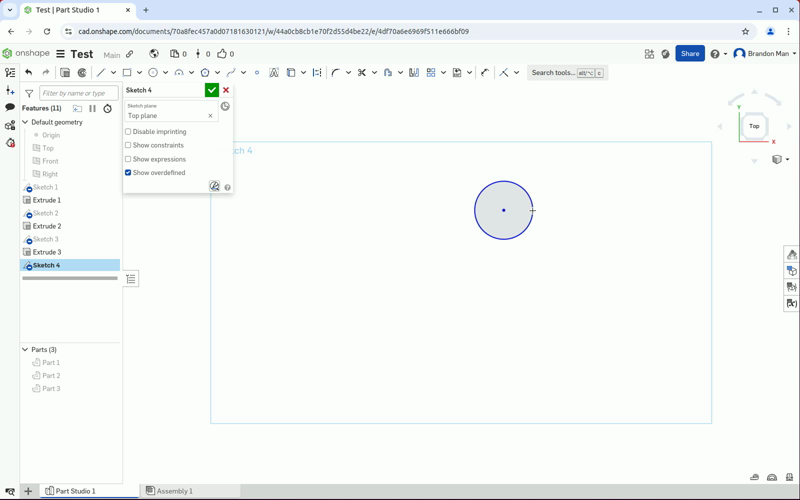
key_down(shift)
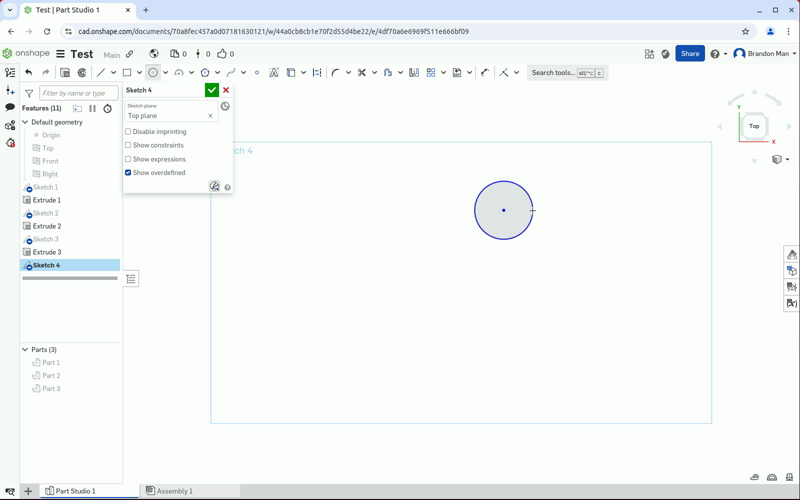
mouse_move(503, 210)
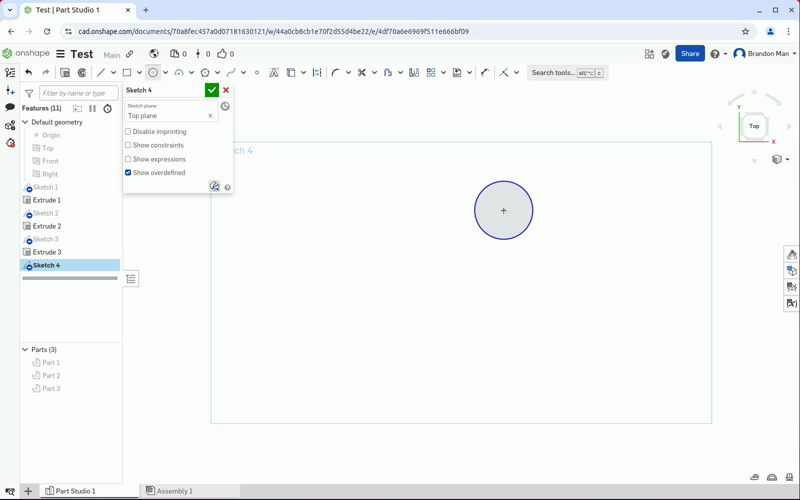
click(503, 210)
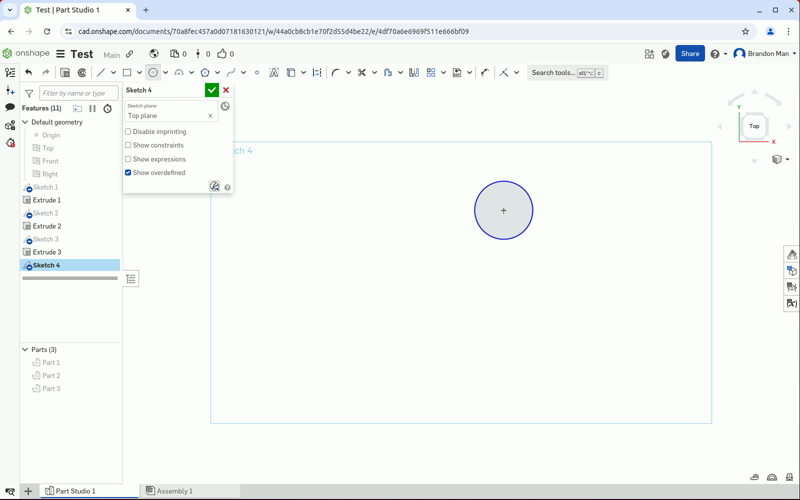
key_up(shift)
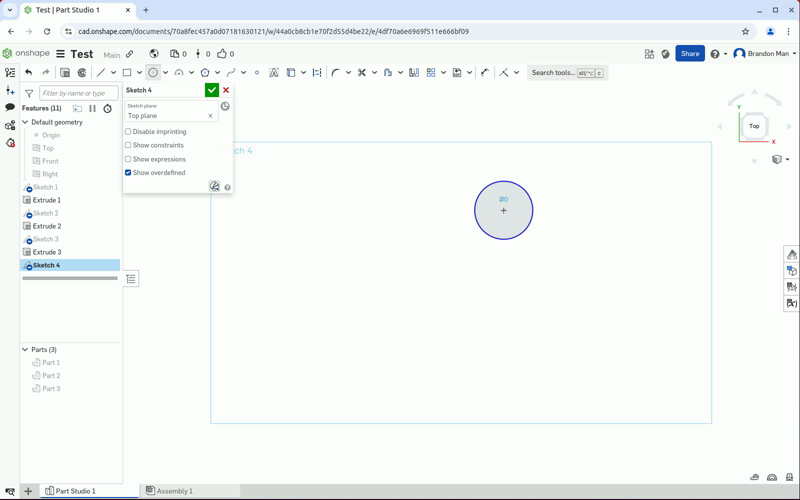
mouse_move(506, 210)
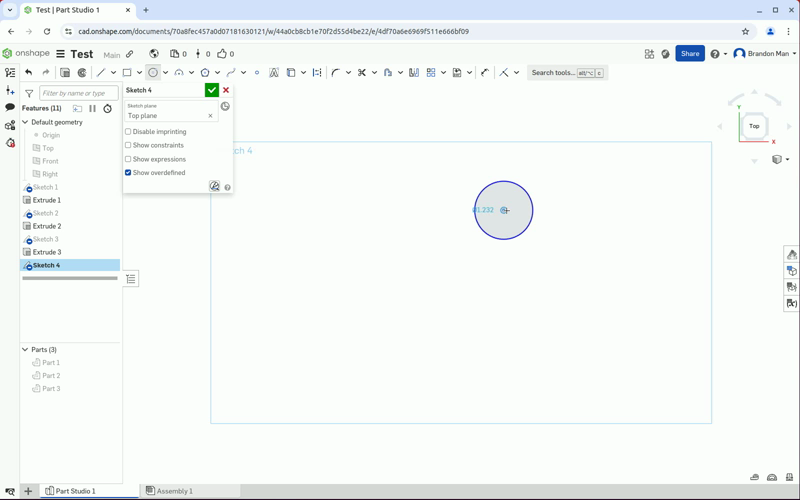
scroll(6)
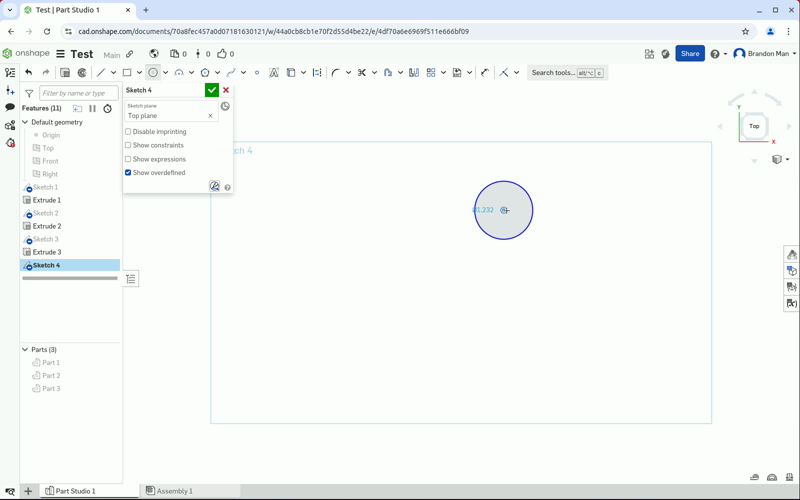
scroll(6)
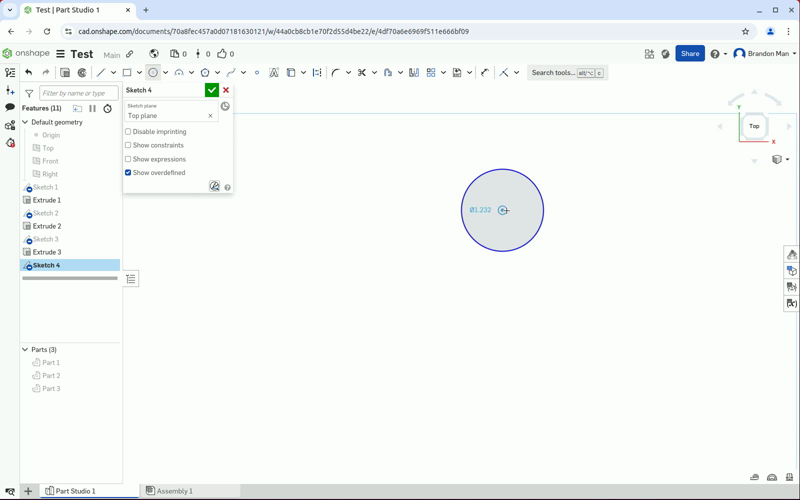
scroll(6)
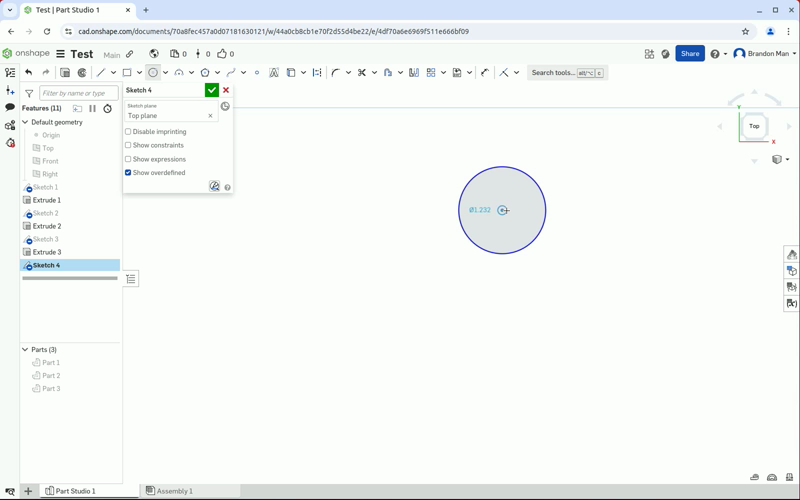
scroll(6)
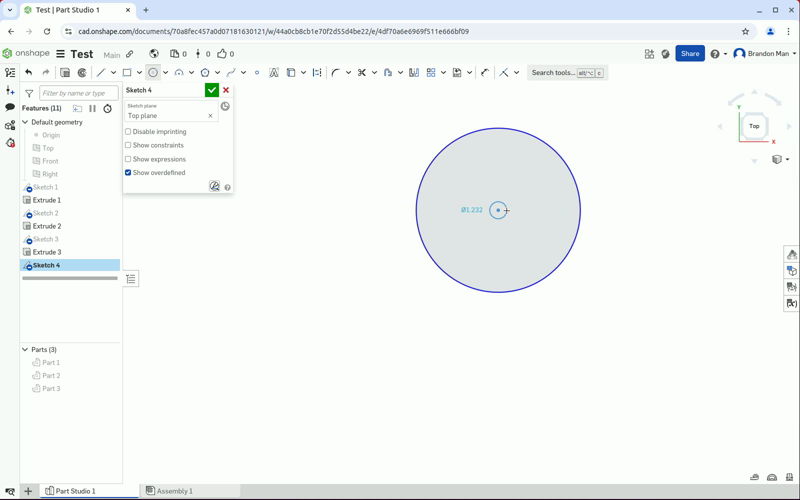
scroll(6)
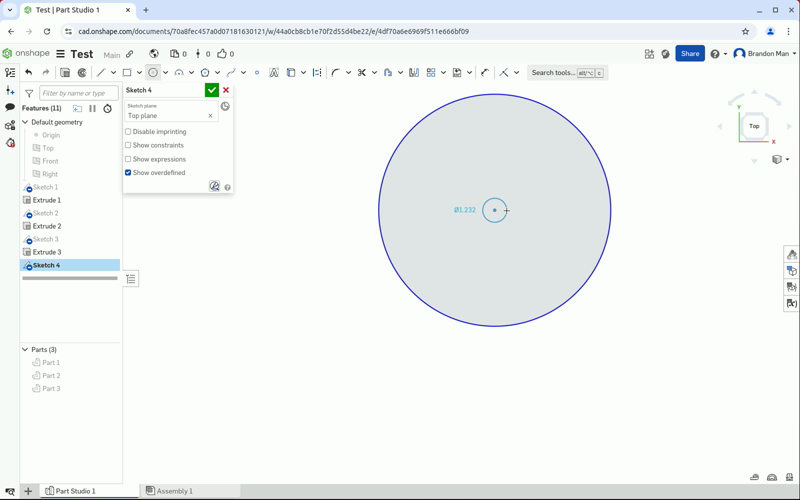
scroll(6)
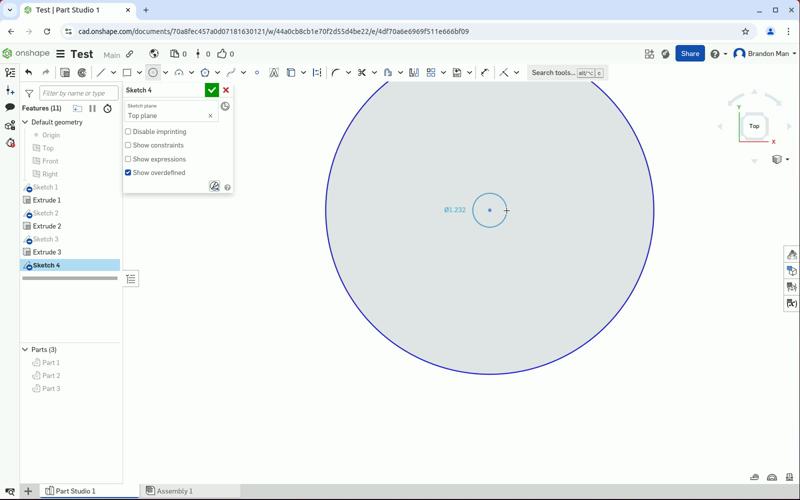
scroll(6)
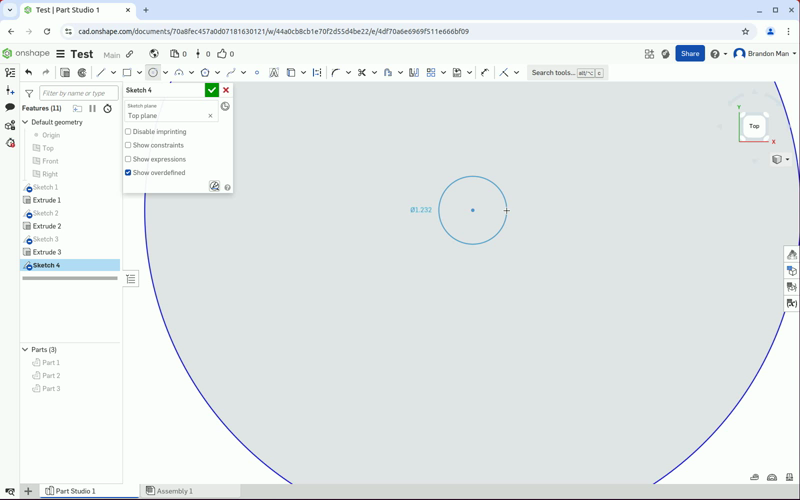
click(506, 210)
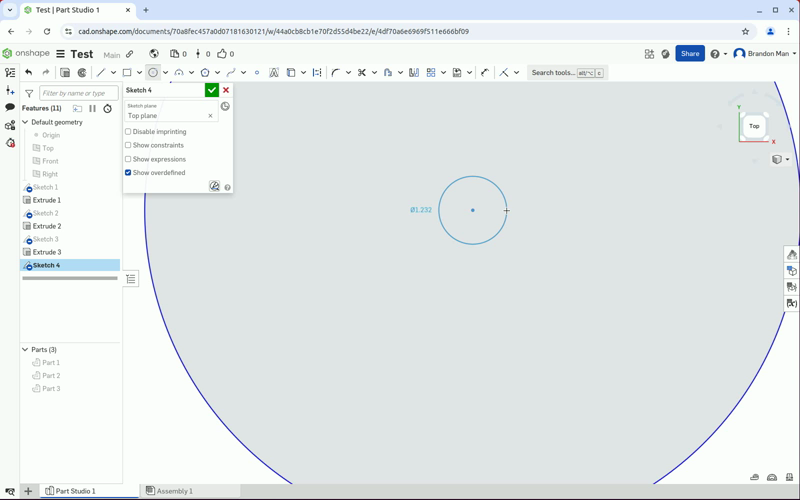
scroll(-6)
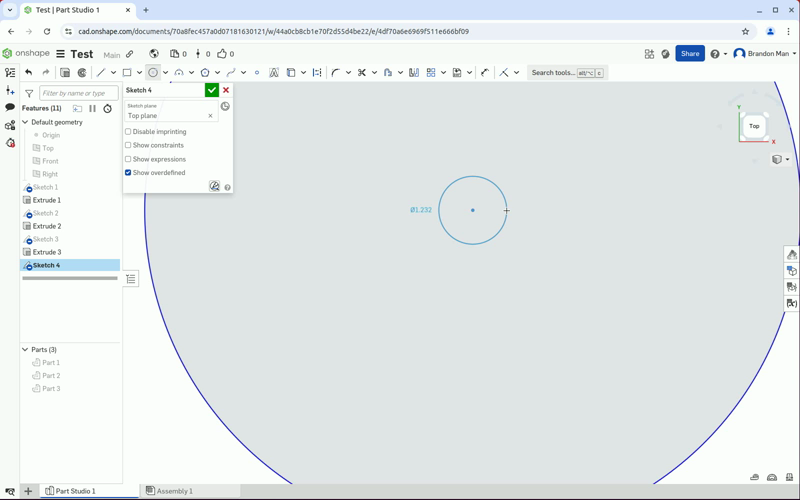
scroll(-6)
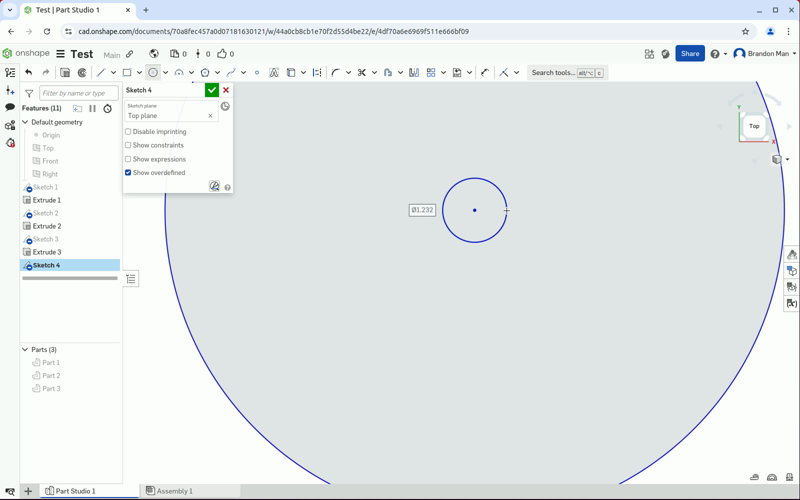
scroll(-6)
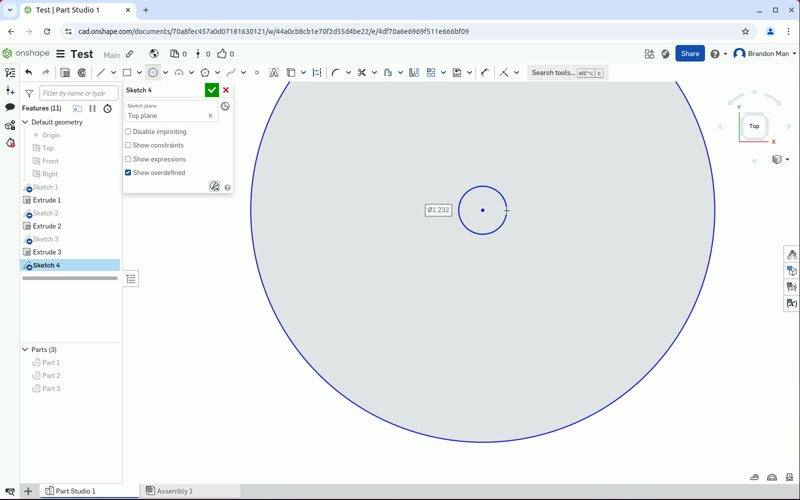
scroll(-6)
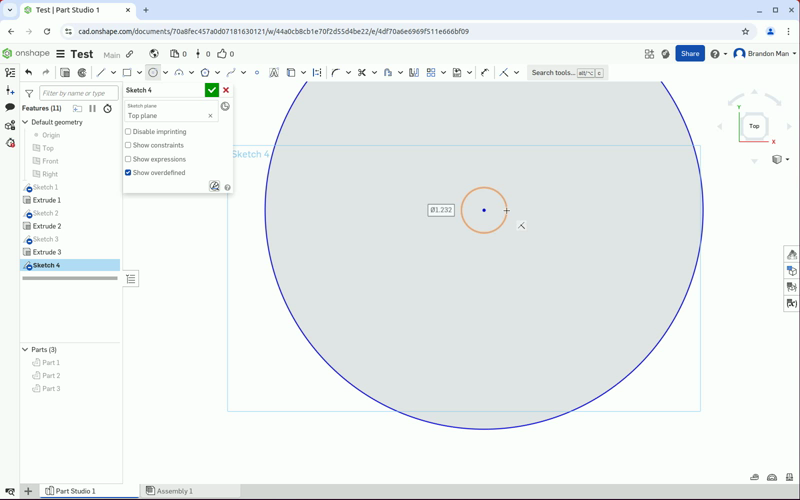
scroll(-6)
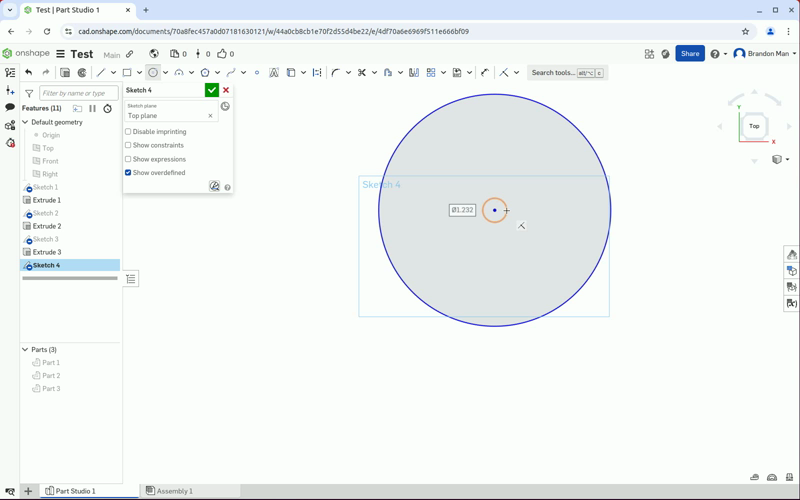
scroll(-6)
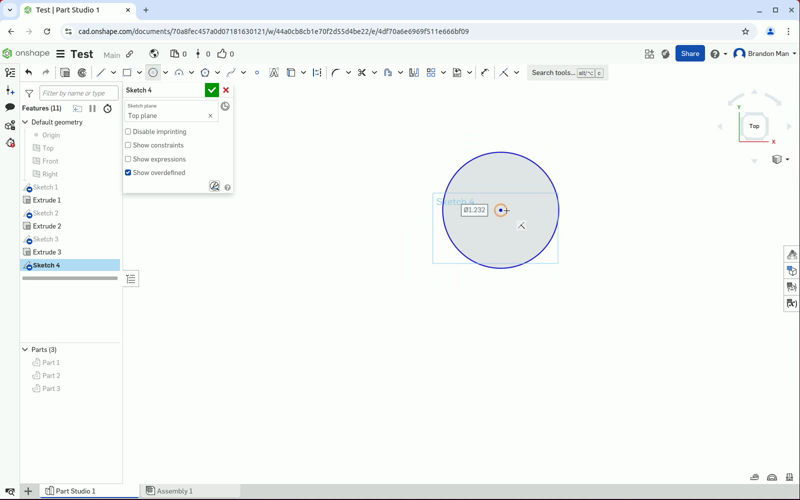
scroll(-6)
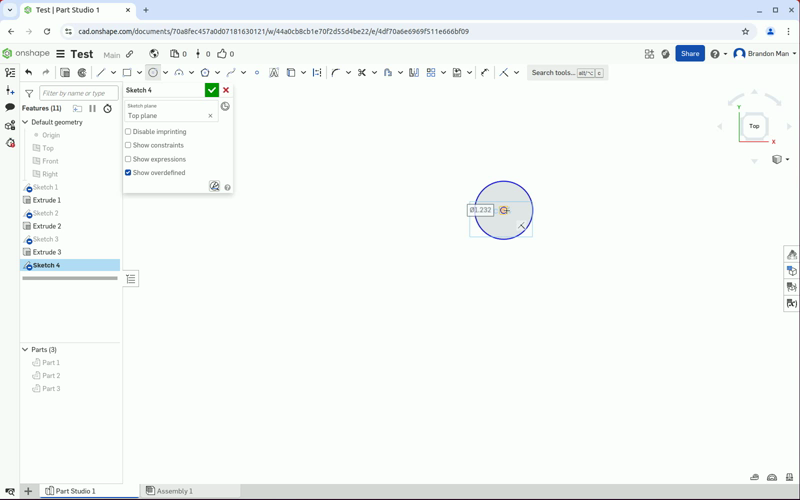
key(esc)
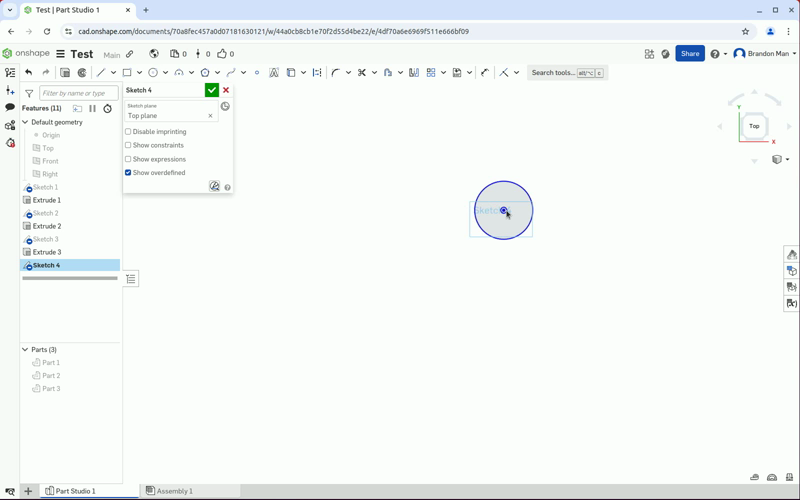
mouse_move(494, 218)
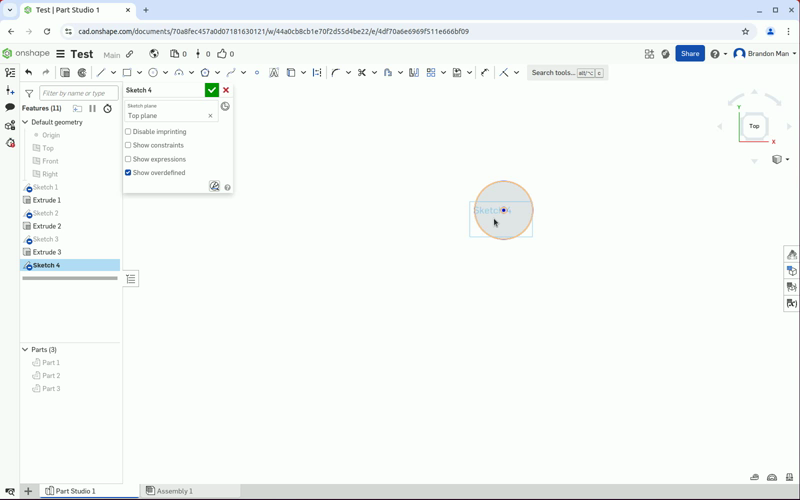
click(494, 218)
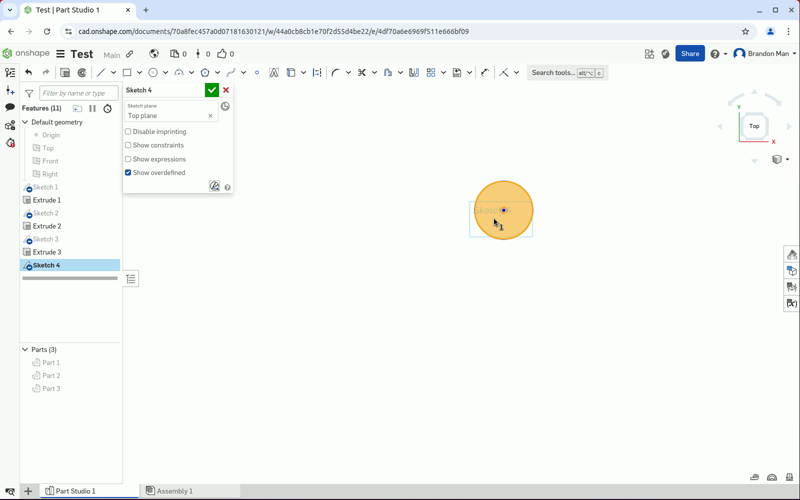
mouse_move(73, 352)
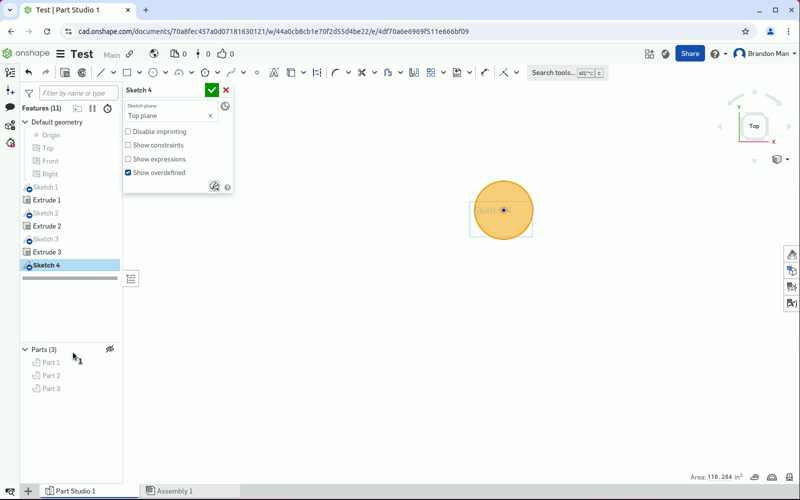
key(shift+y)
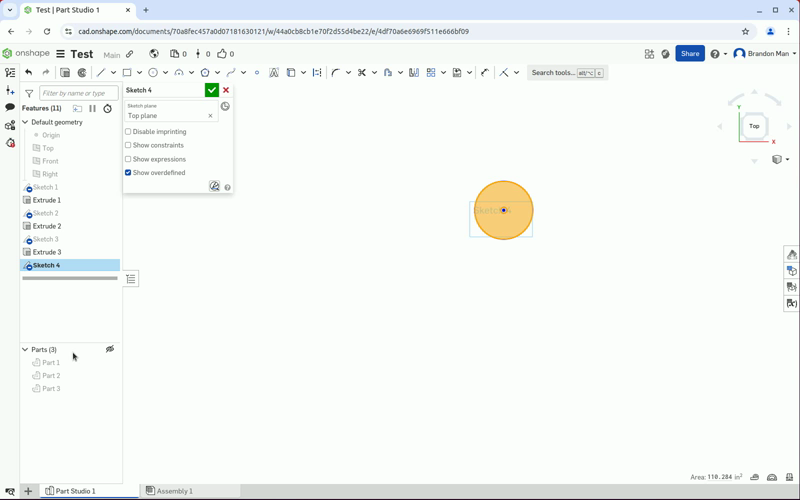
key(shift+e)
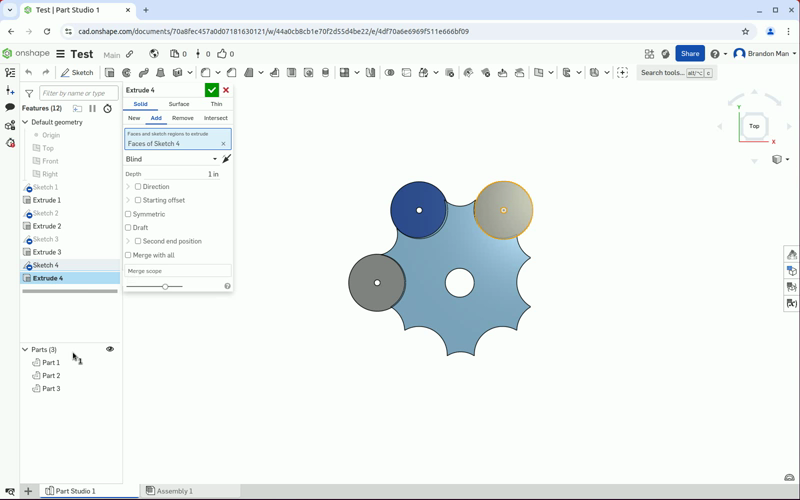
mouse_move(143, 106)
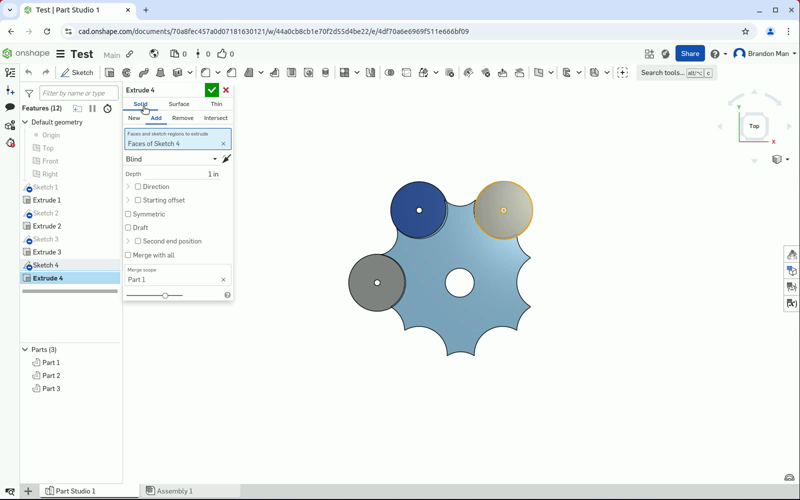
click(143, 106)
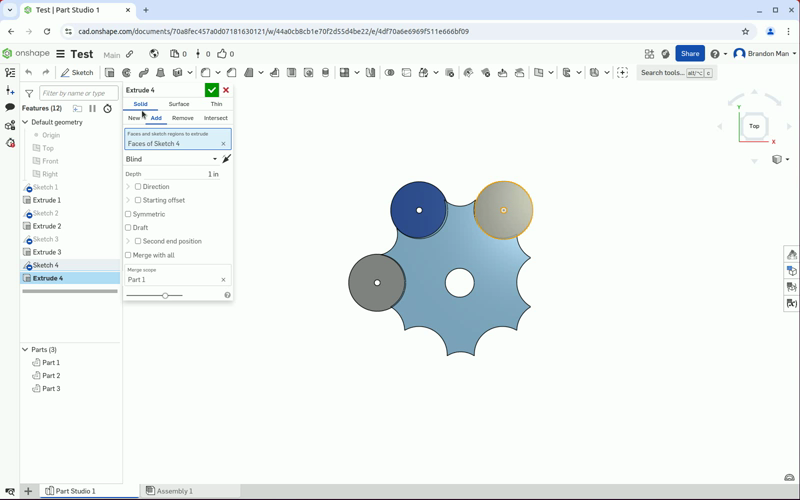
mouse_move(137, 120)
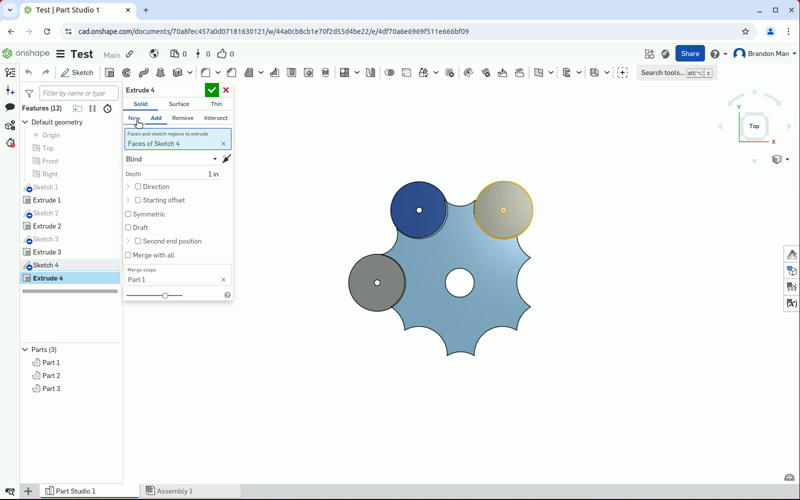
click(137, 120)
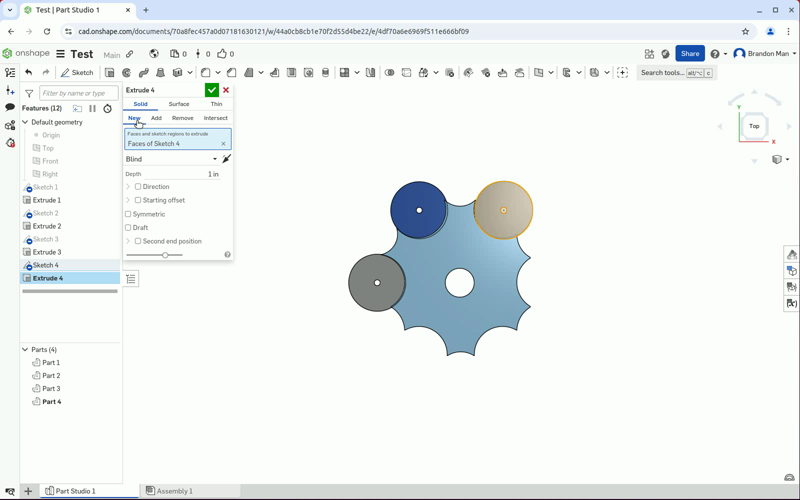
key(tab, 4)
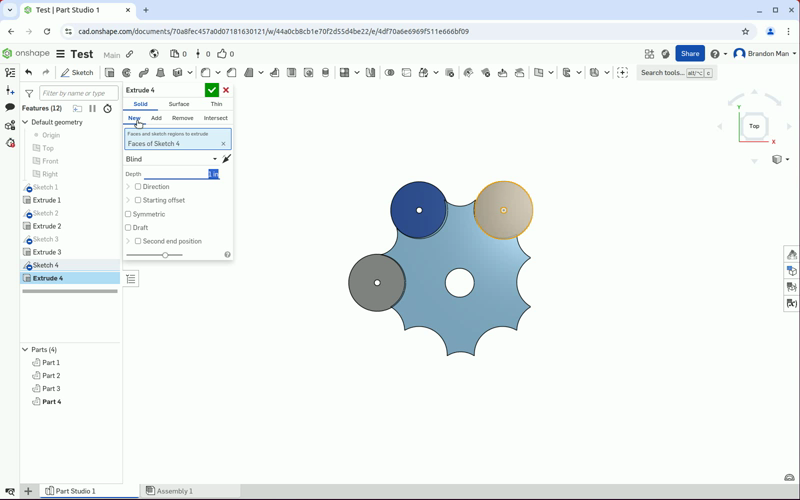
text(0.481)
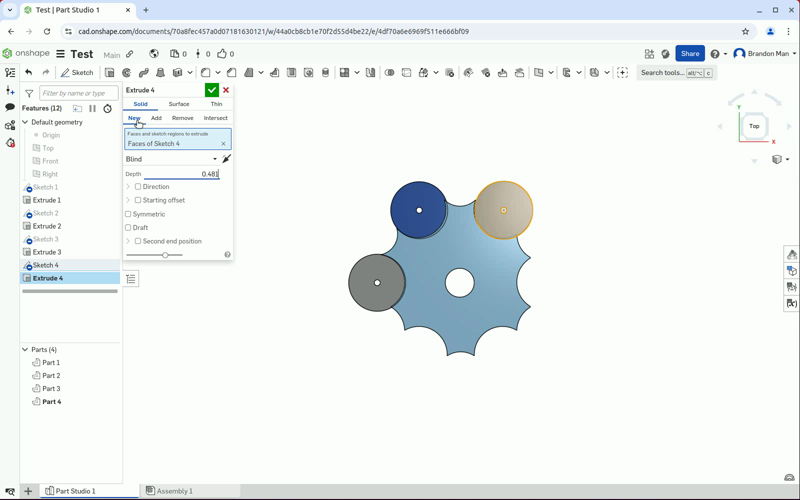
key(enter)
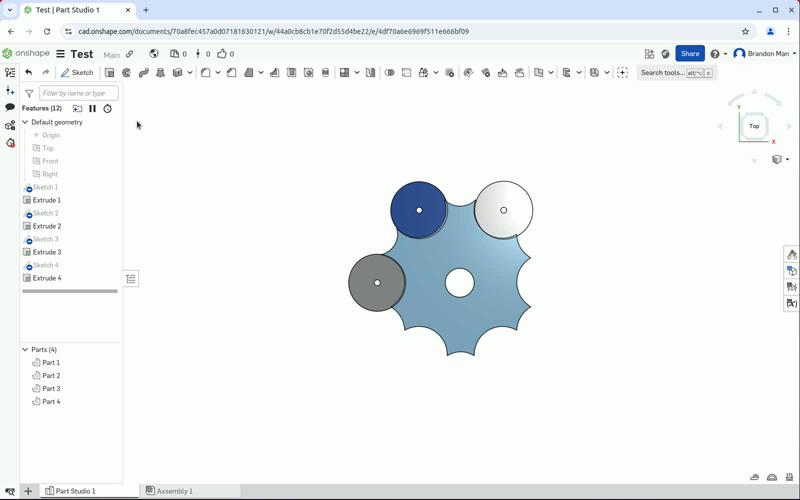
key(shift+h)
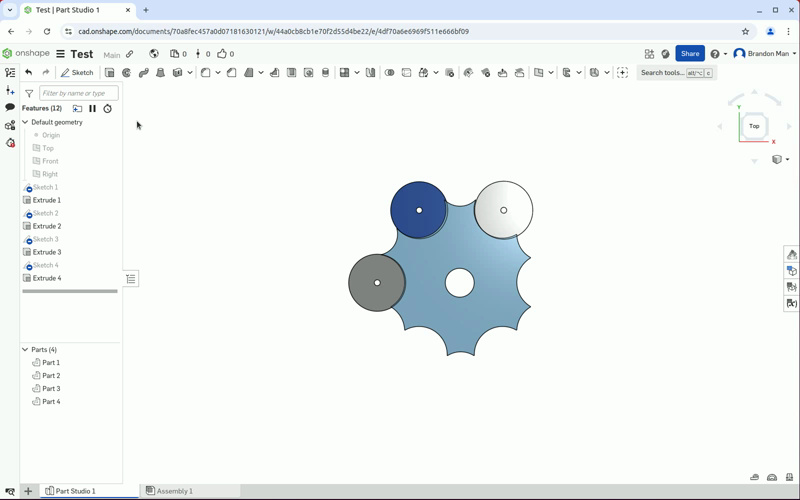
key(shift+h)
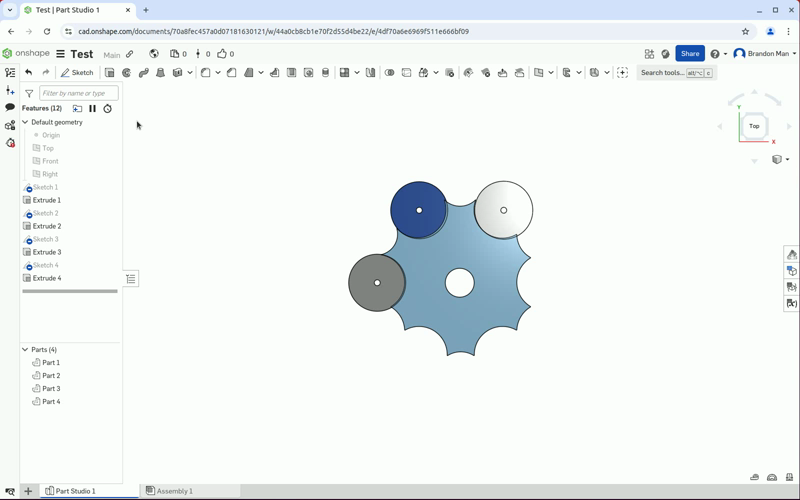
mouse_move(73, 189)
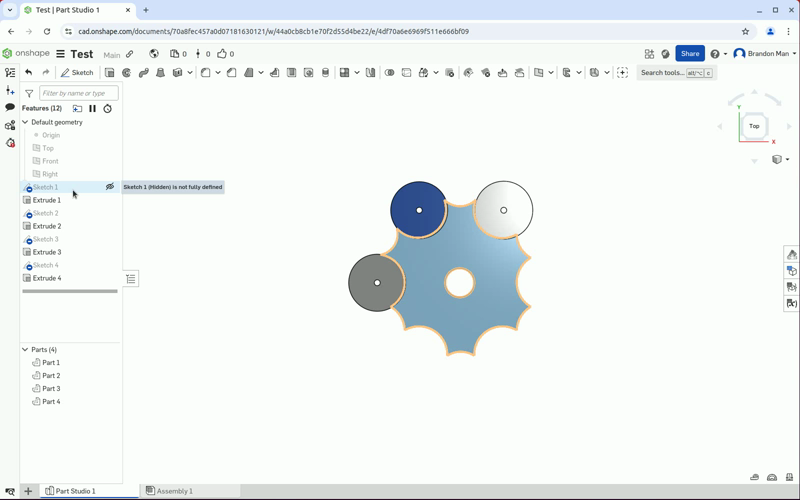
click(73, 189)
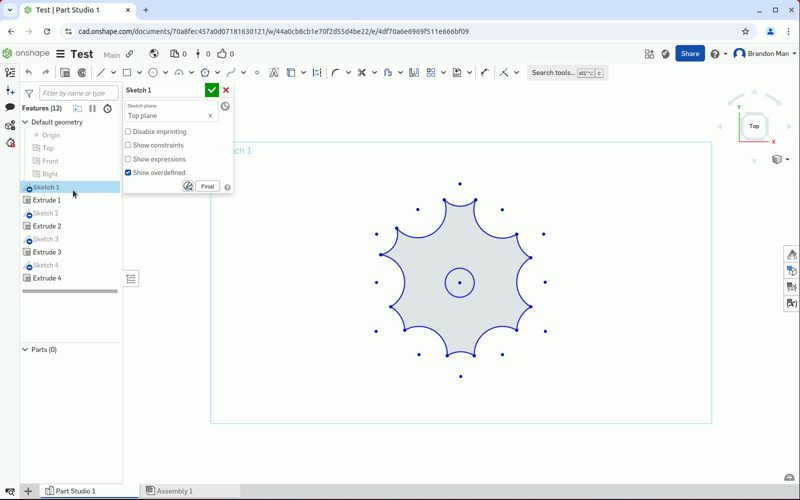
mouse_move(229, 92)
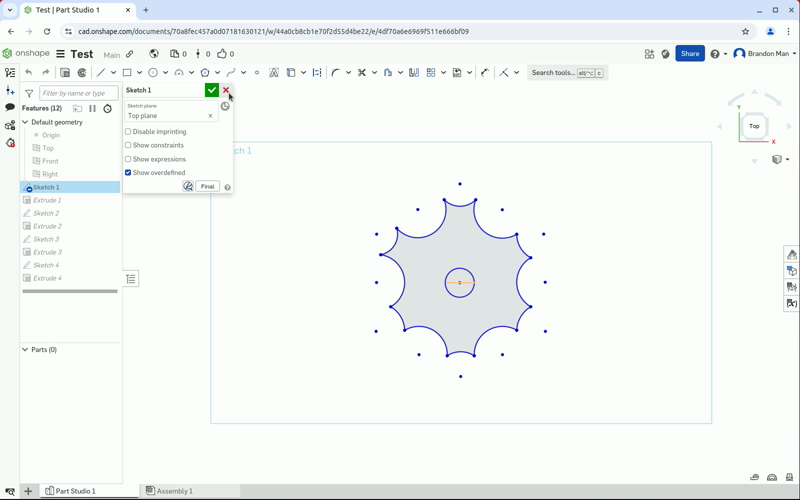
click(229, 92)
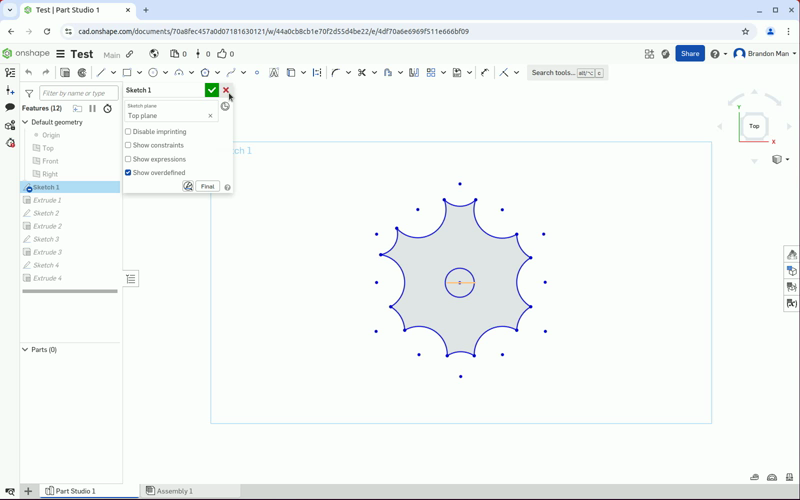
key(shift+s)
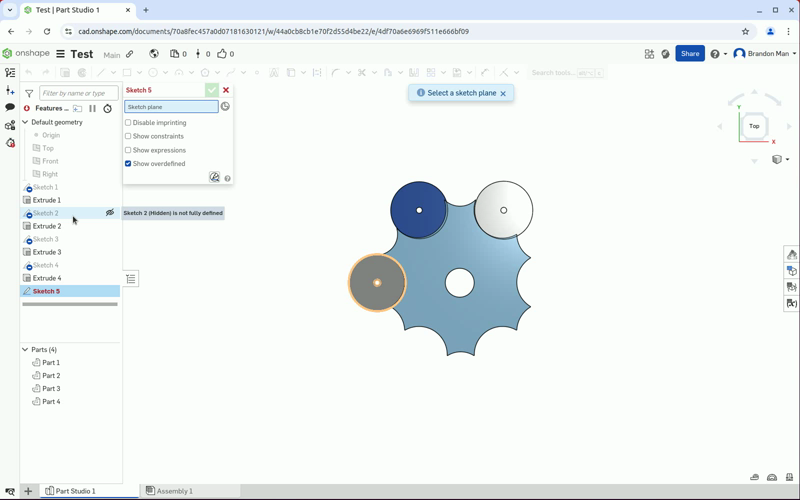
scroll(3)
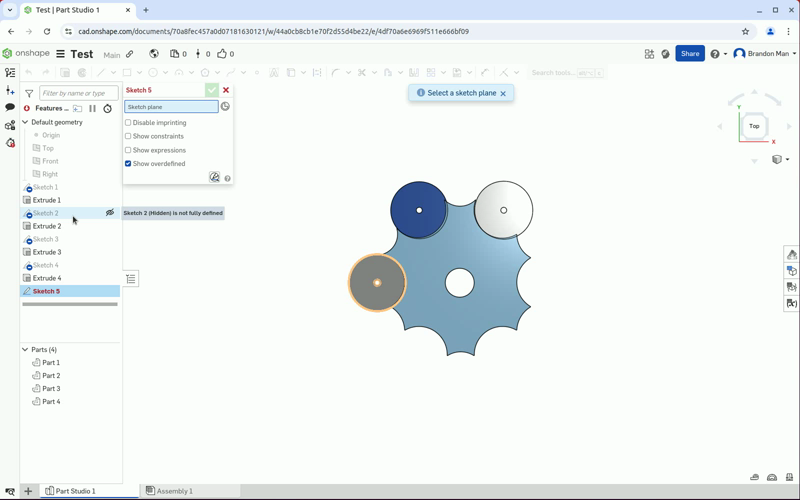
mouse_move(73, 150)
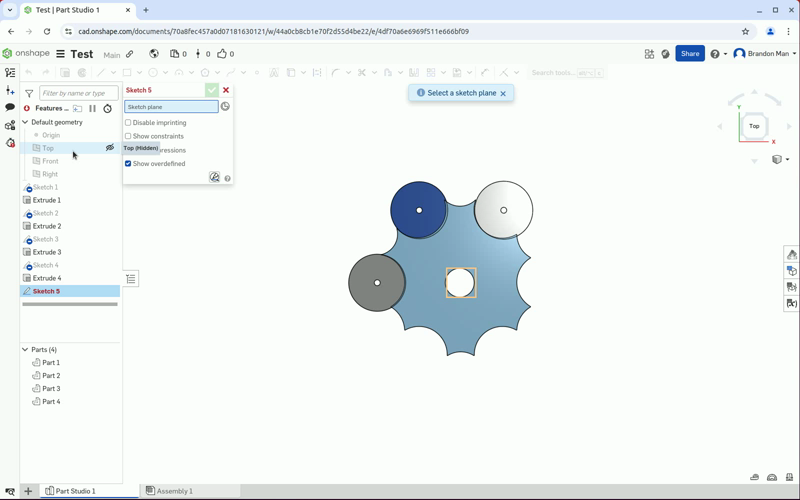
click(73, 150)
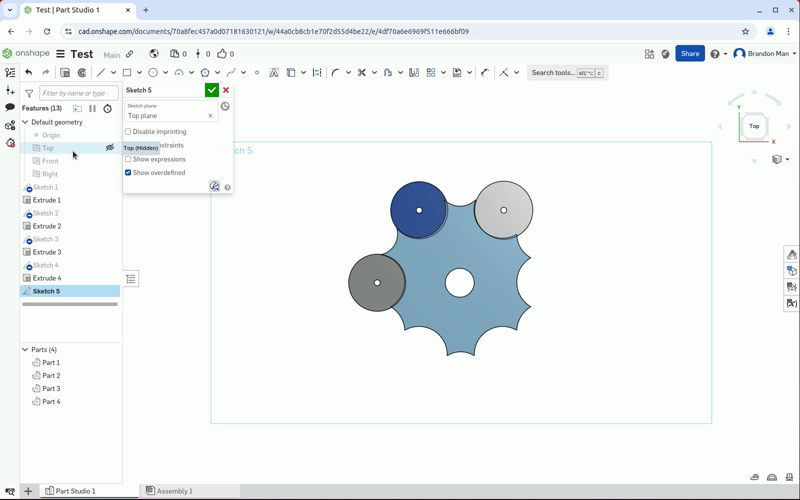
mouse_move(73, 352)
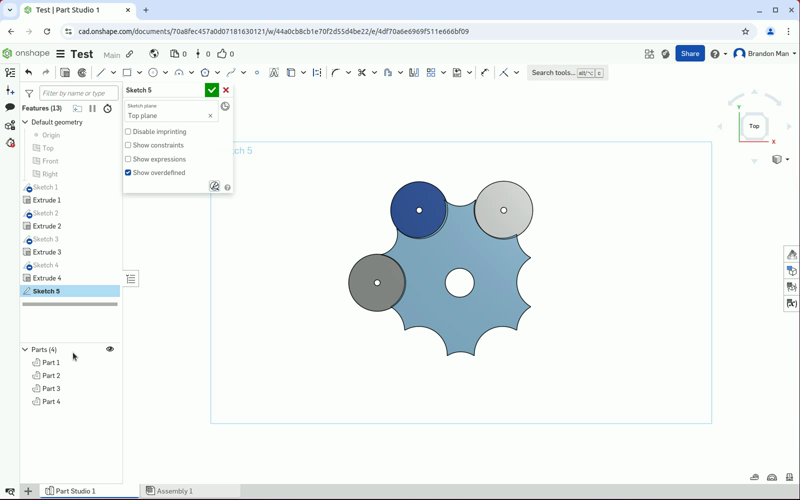
key(y)
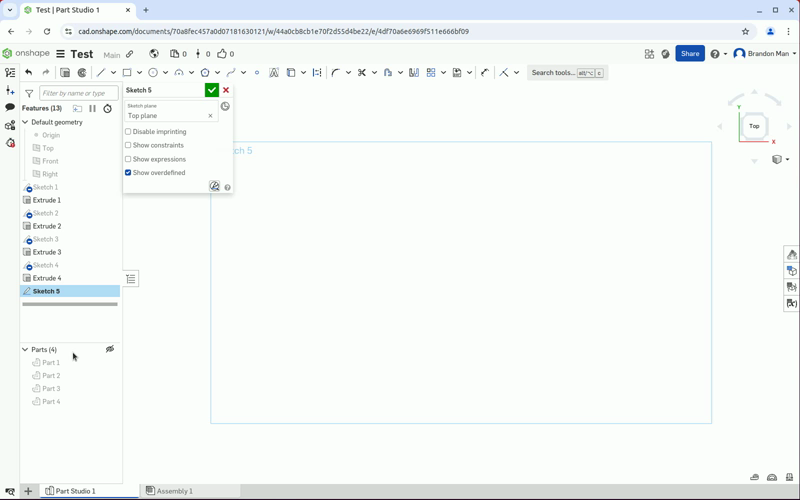
key(c)
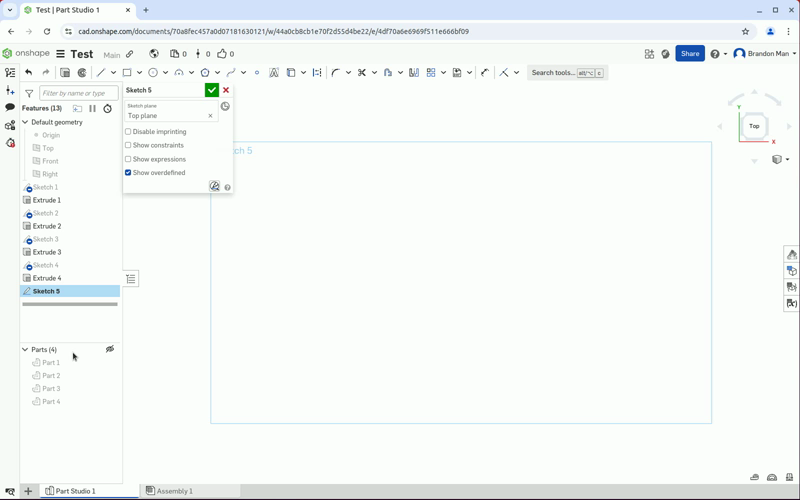
key_down(shift)
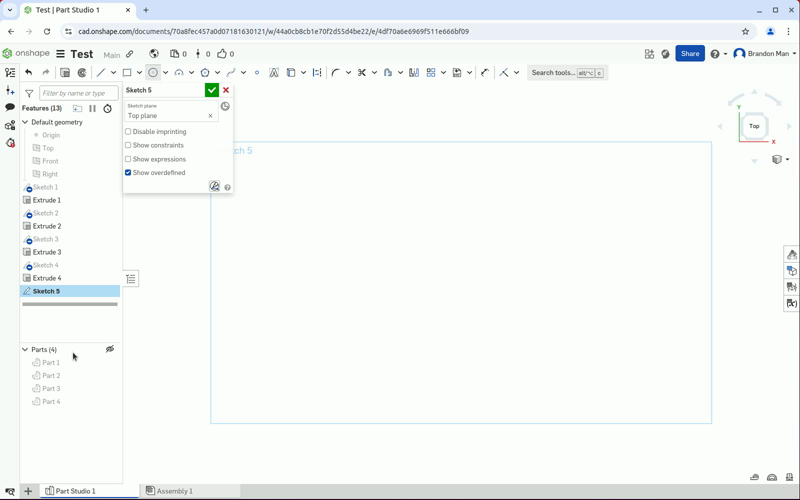
mouse_move(545, 282)
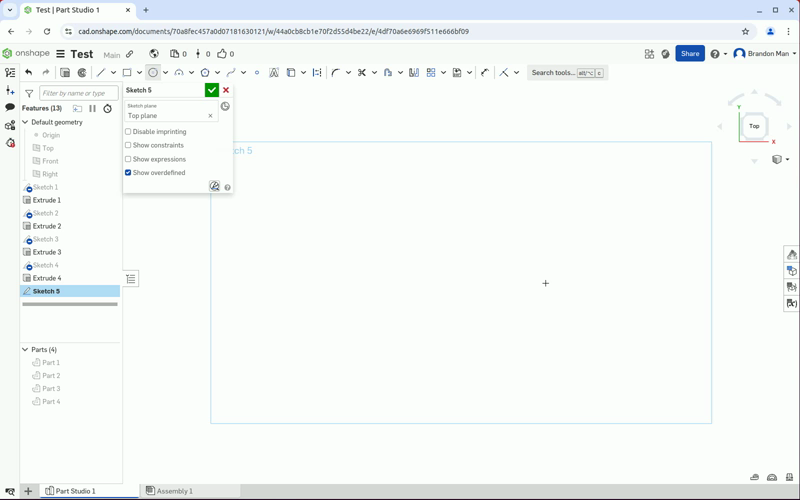
click(545, 282)
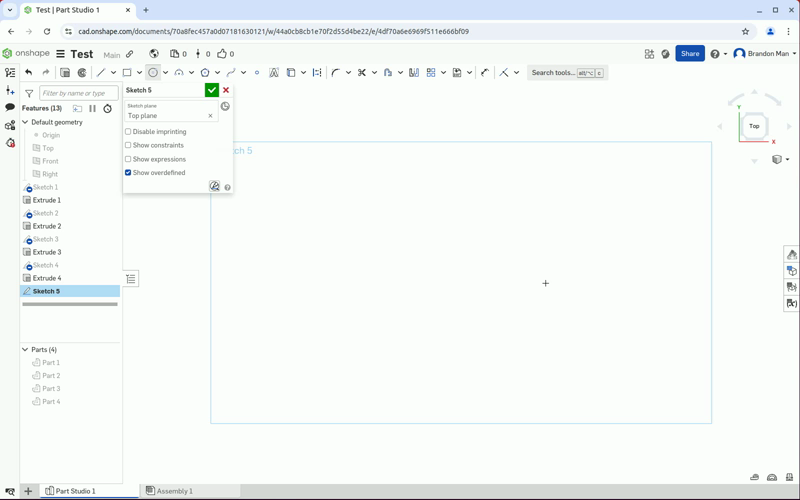
key_up(shift)
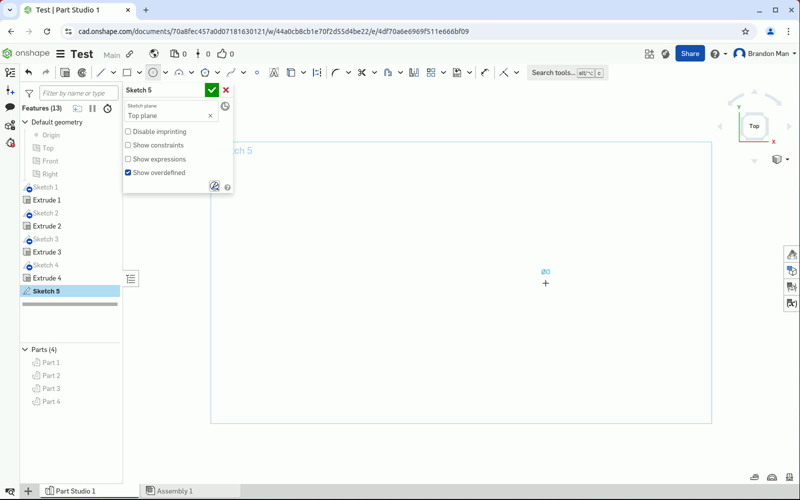
mouse_move(574, 282)
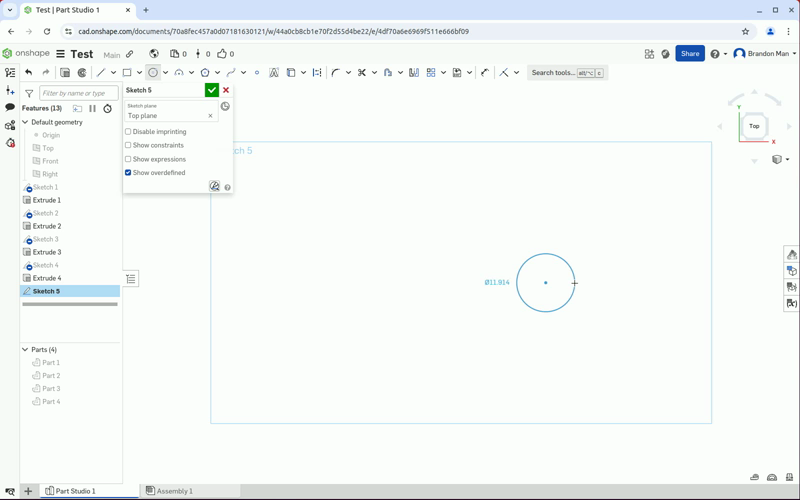
click(574, 282)
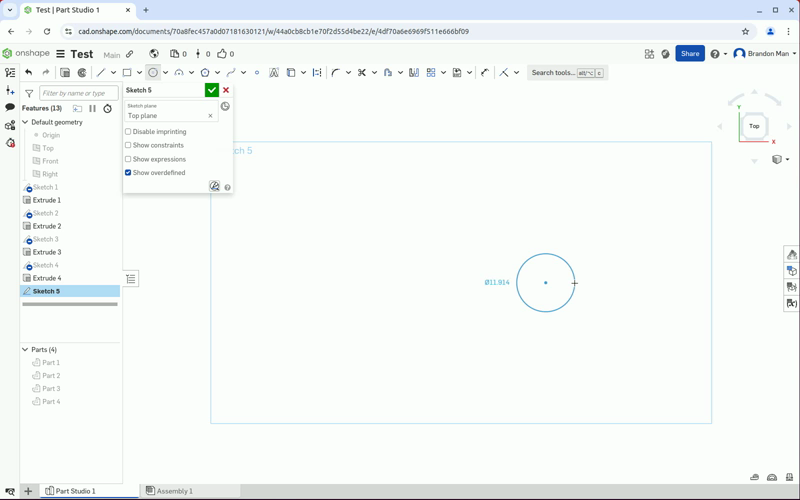
key(esc)
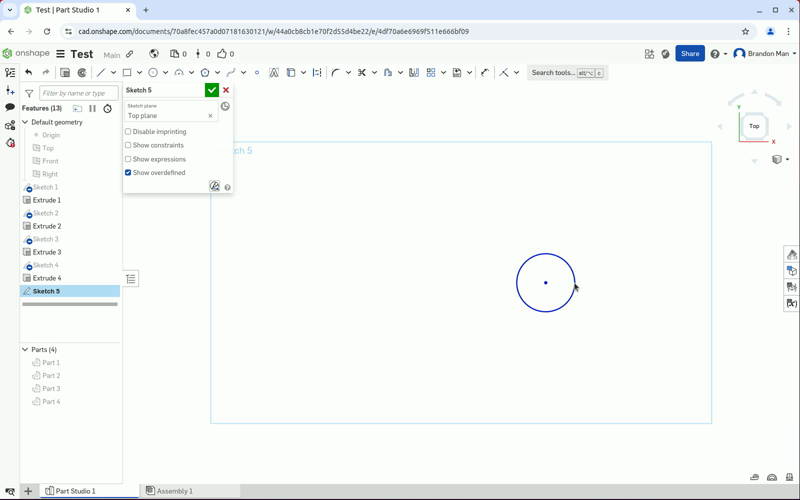
key(c)
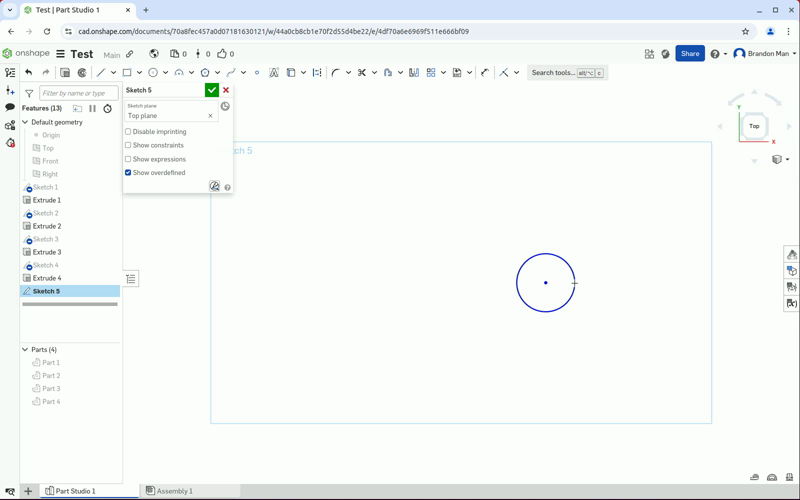
key_down(shift)
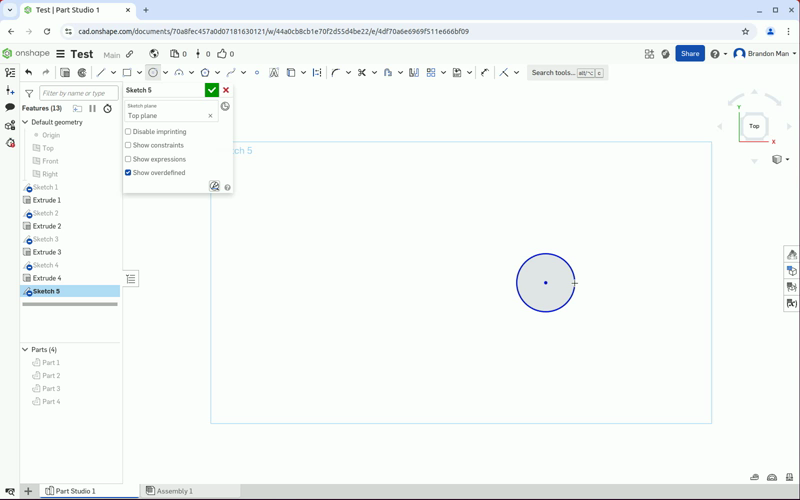
mouse_move(545, 282)
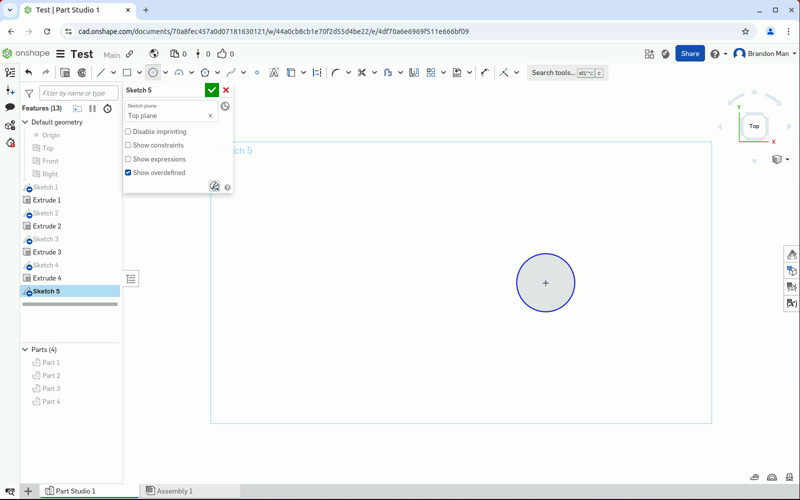
click(545, 282)
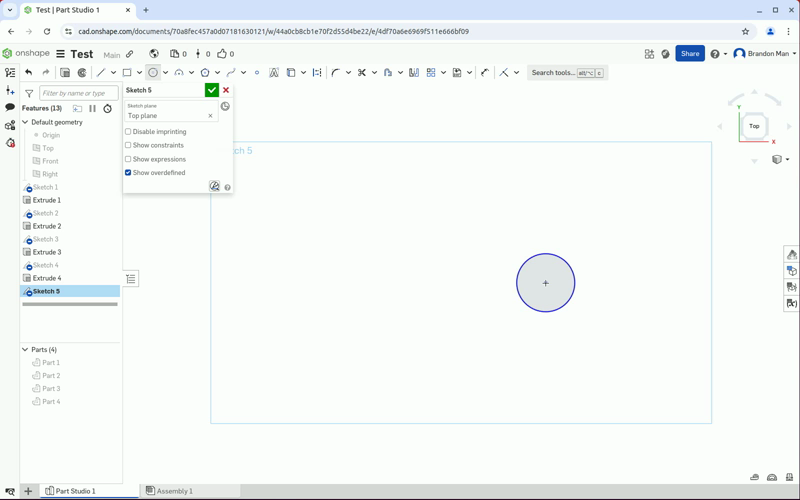
key_up(shift)
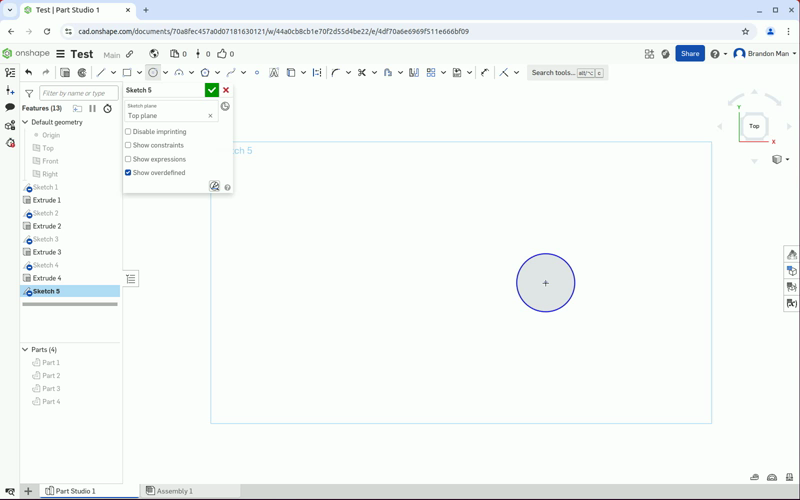
mouse_move(548, 282)
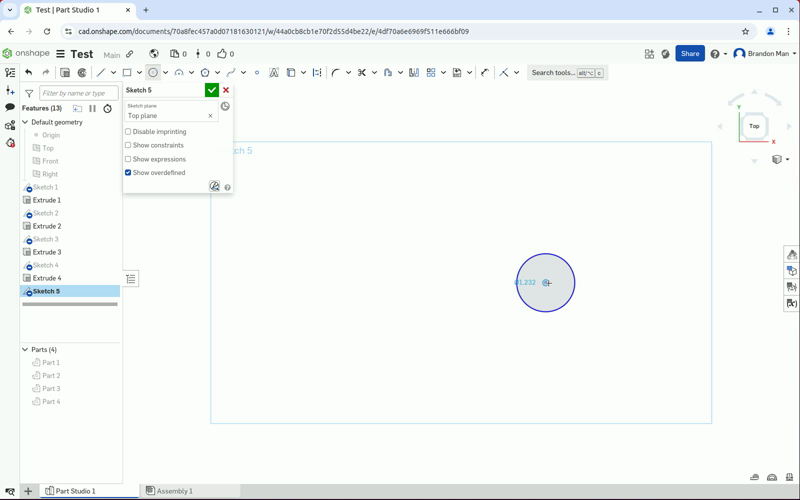
scroll(6)
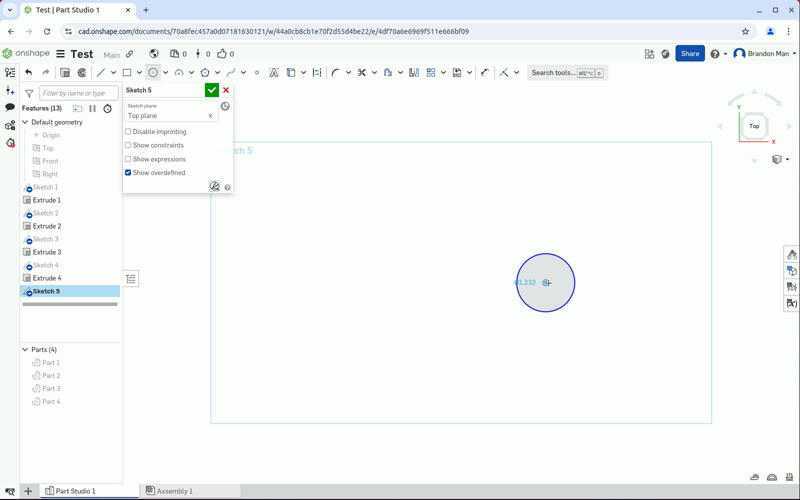
scroll(6)
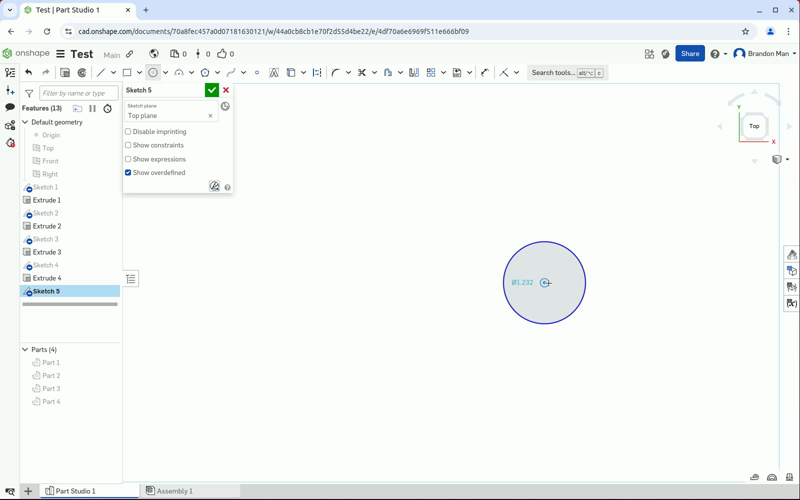
scroll(6)
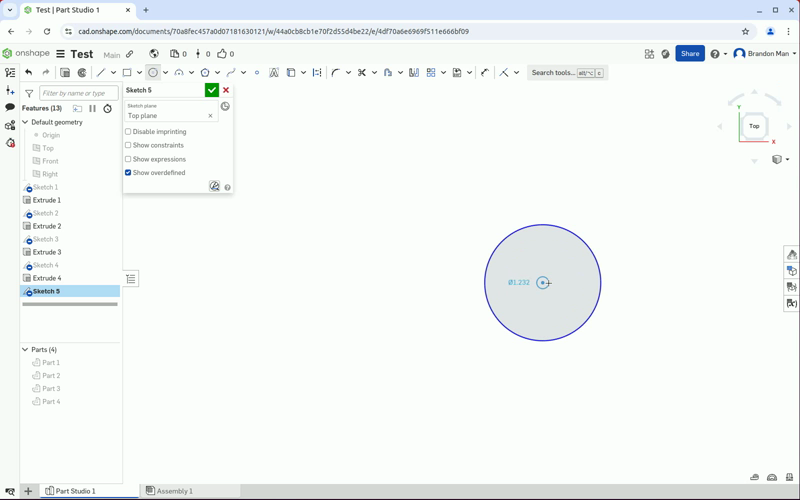
scroll(6)
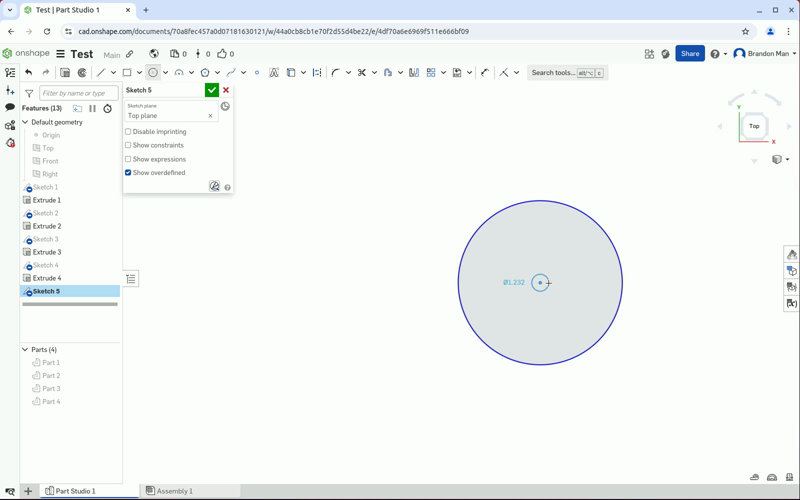
scroll(6)
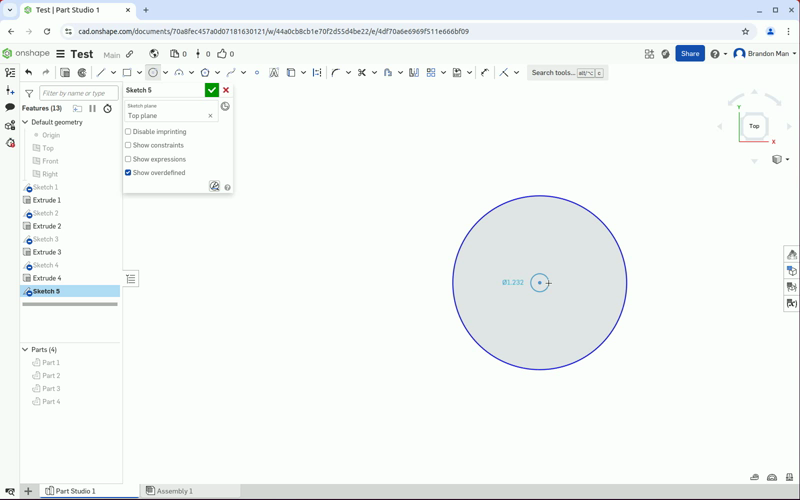
scroll(6)
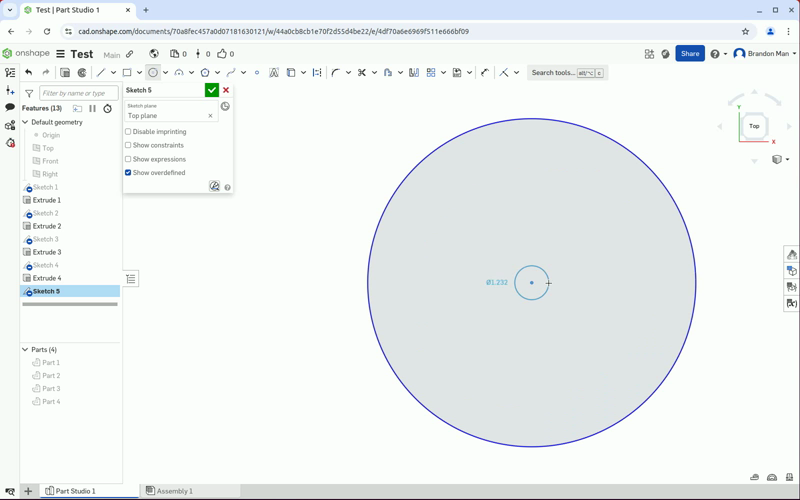
scroll(6)
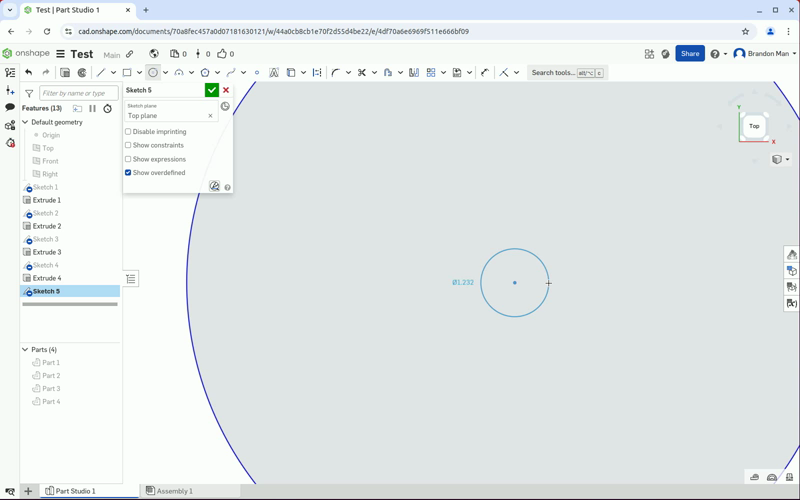
click(548, 282)
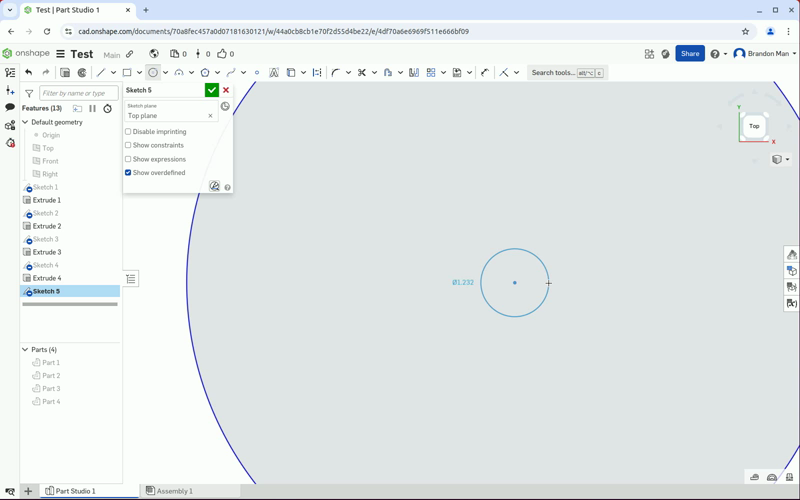
scroll(-6)
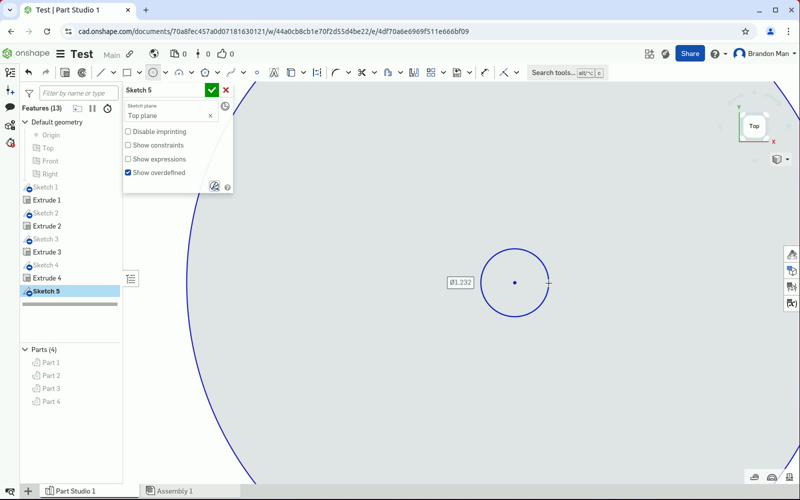
scroll(-6)
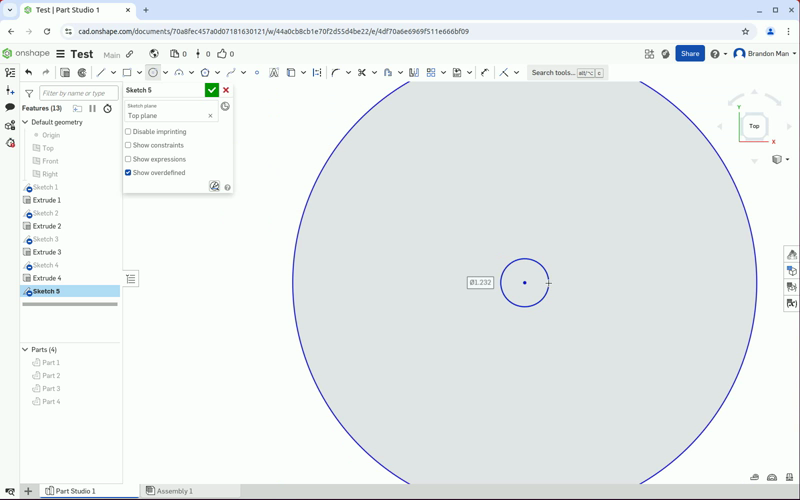
scroll(-6)
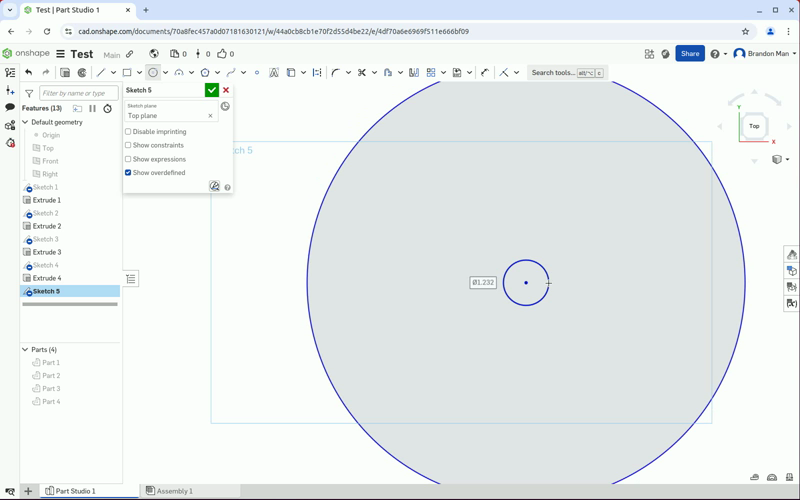
scroll(-6)
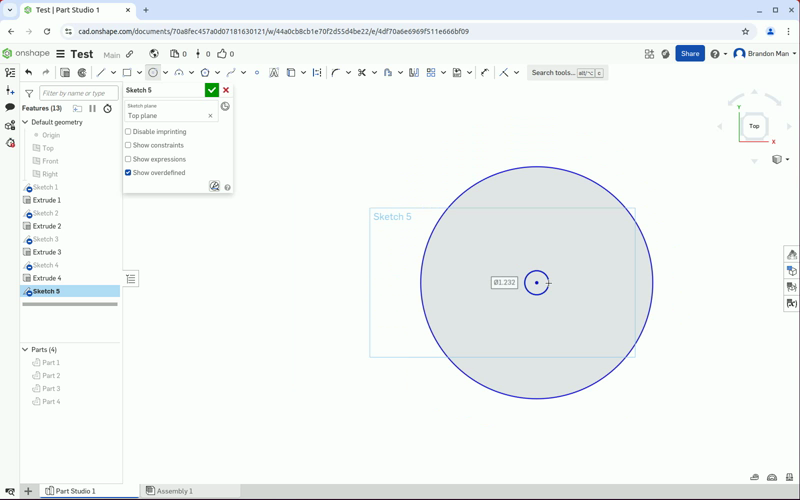
scroll(-6)
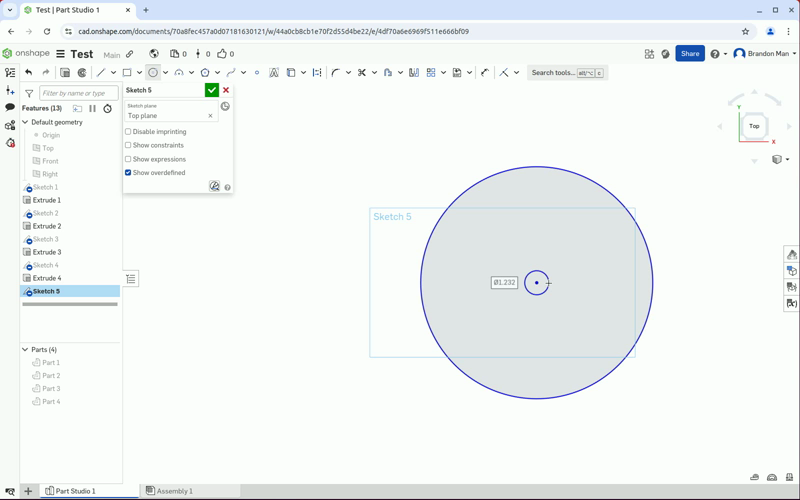
scroll(-6)
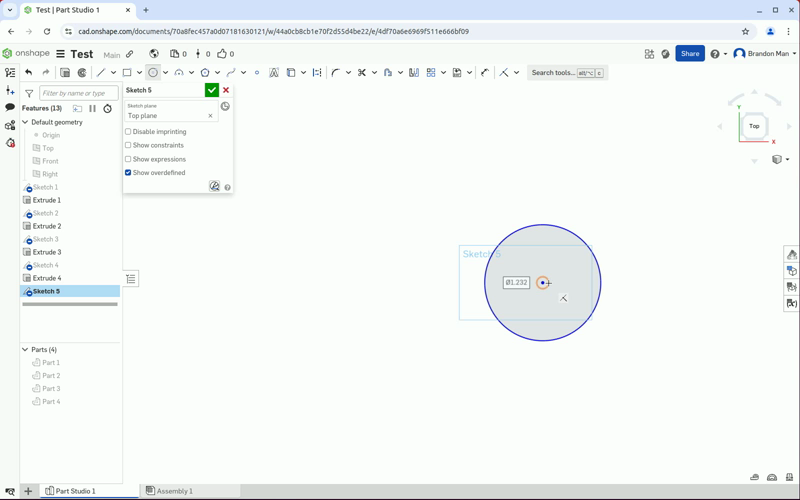
scroll(-6)
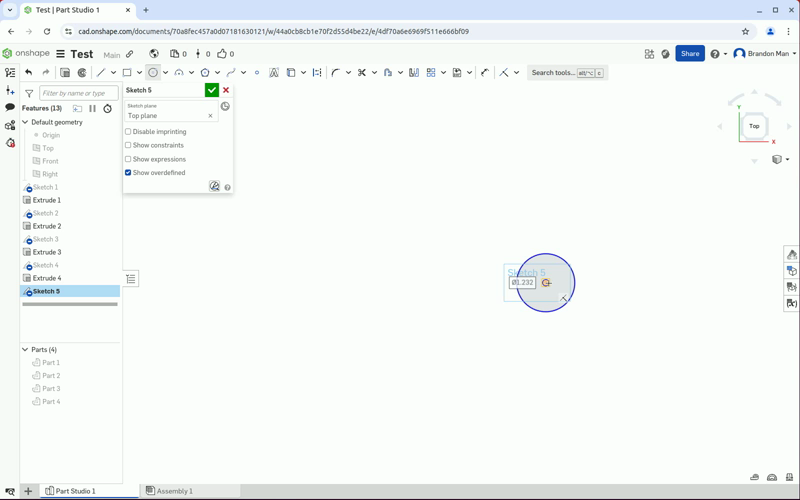
key(esc)
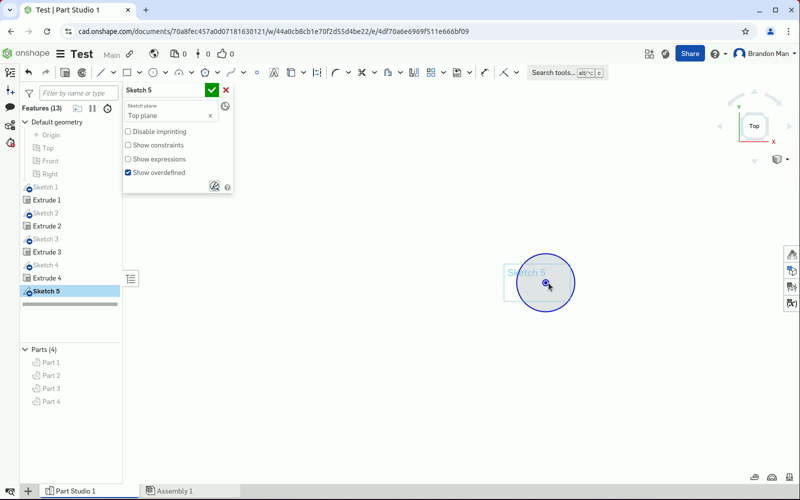
mouse_move(521, 283)
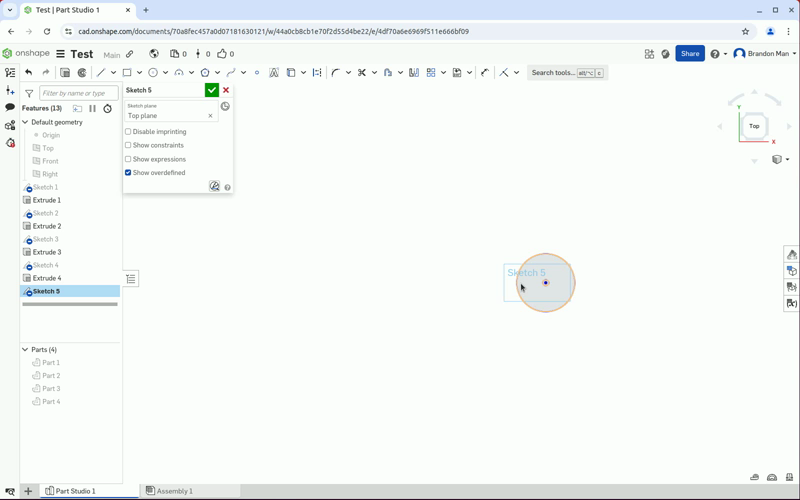
click(521, 283)
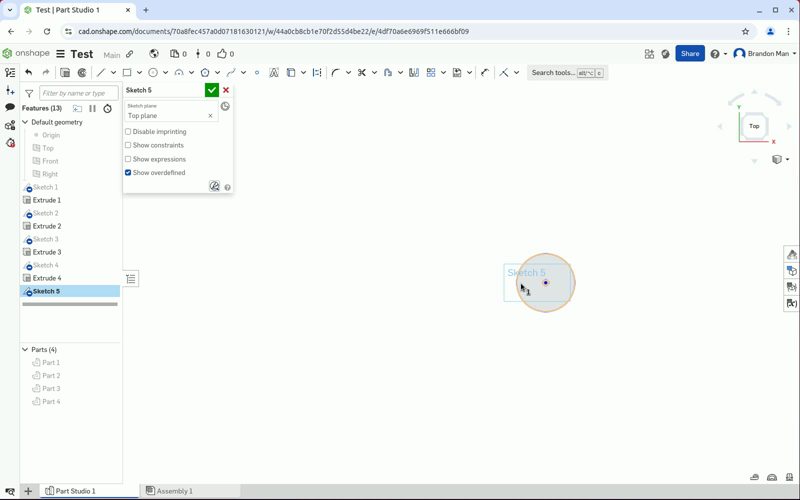
mouse_move(73, 352)
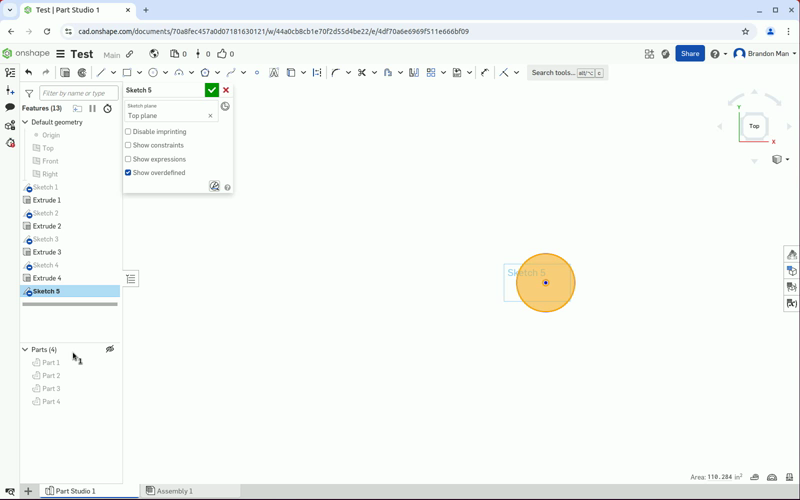
key(shift+y)
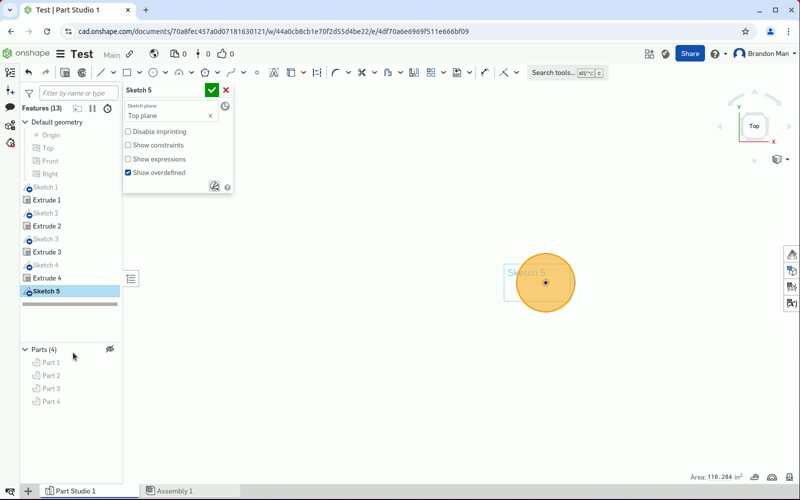
key(shift+e)
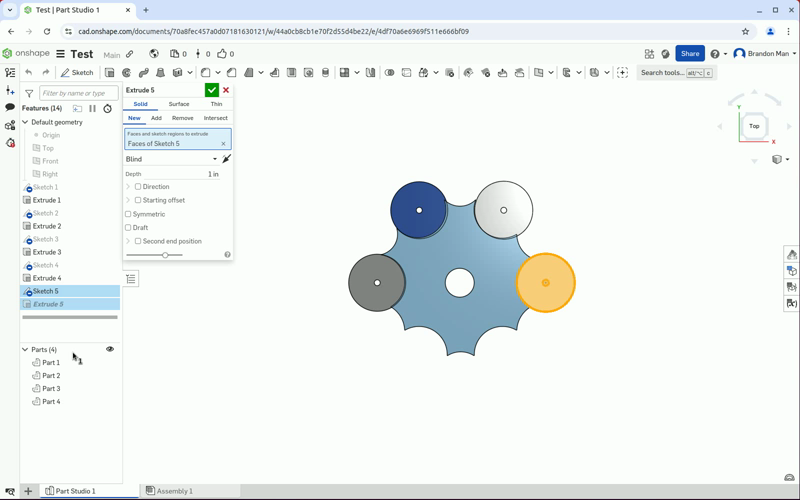
mouse_move(143, 106)
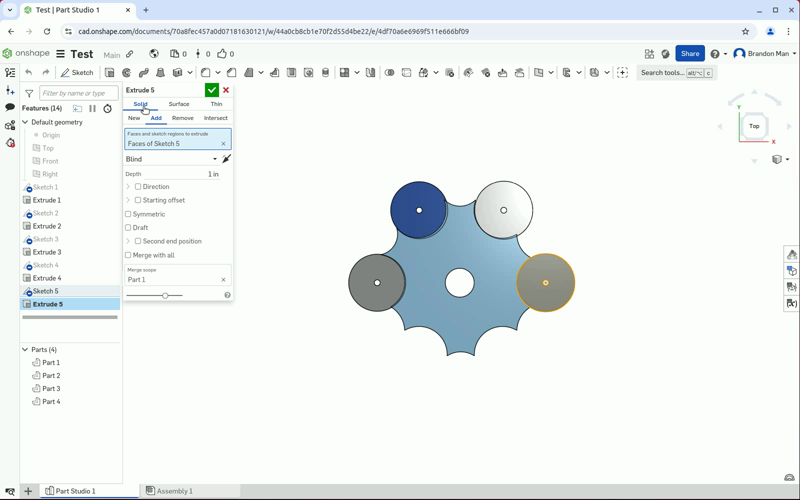
click(143, 106)
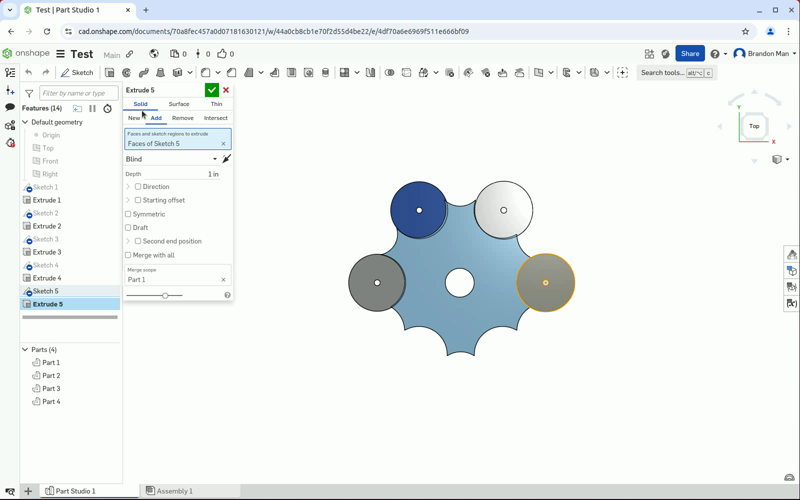
mouse_move(137, 120)
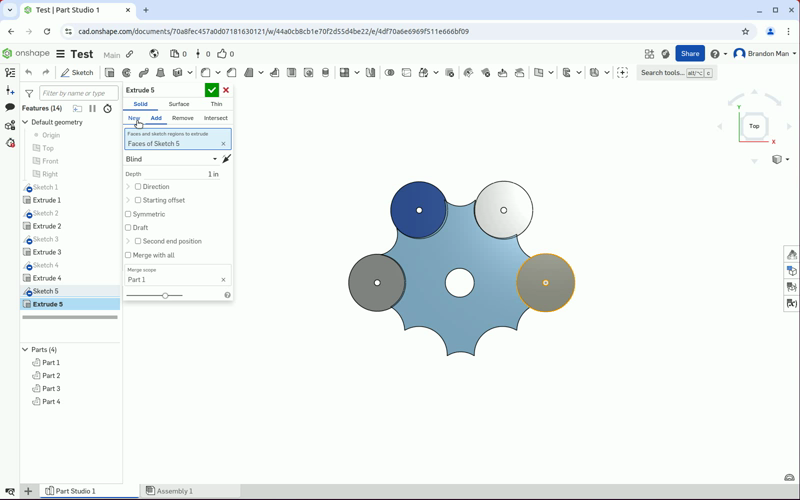
click(137, 120)
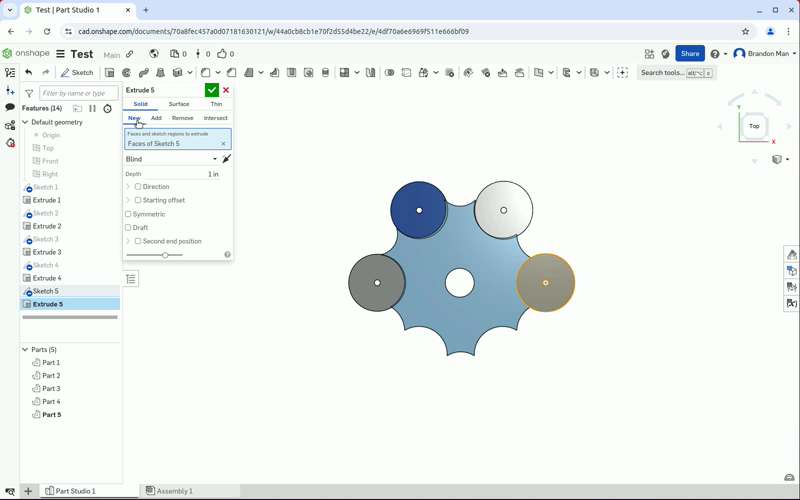
key(tab, 4)
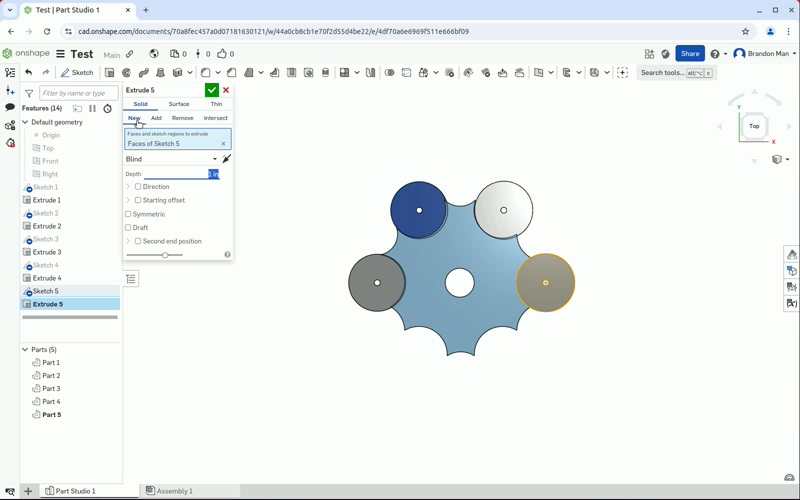
text(0.481)
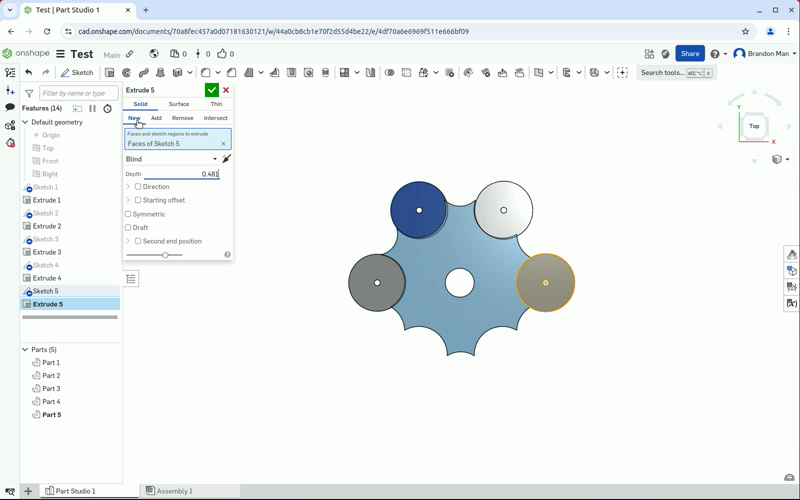
key(enter)
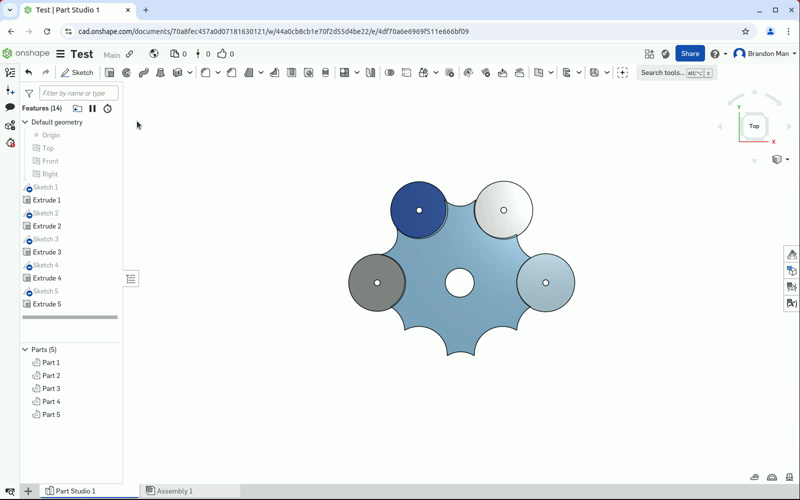
key(shift+h)
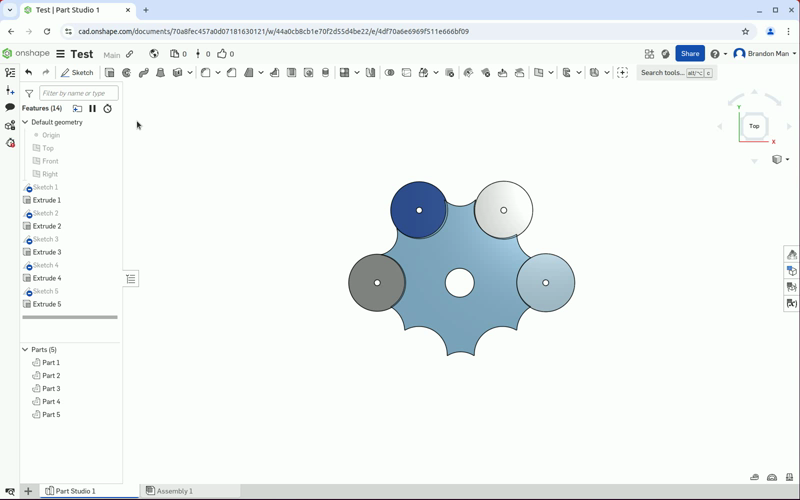
key(shift+h)
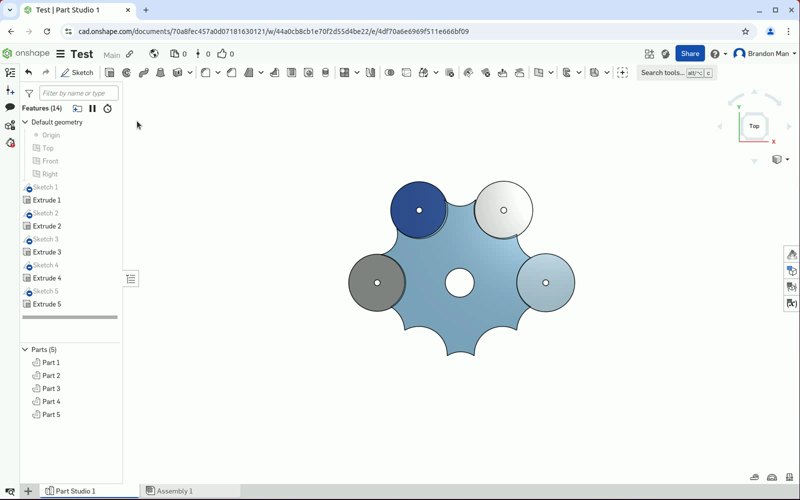
mouse_move(73, 189)
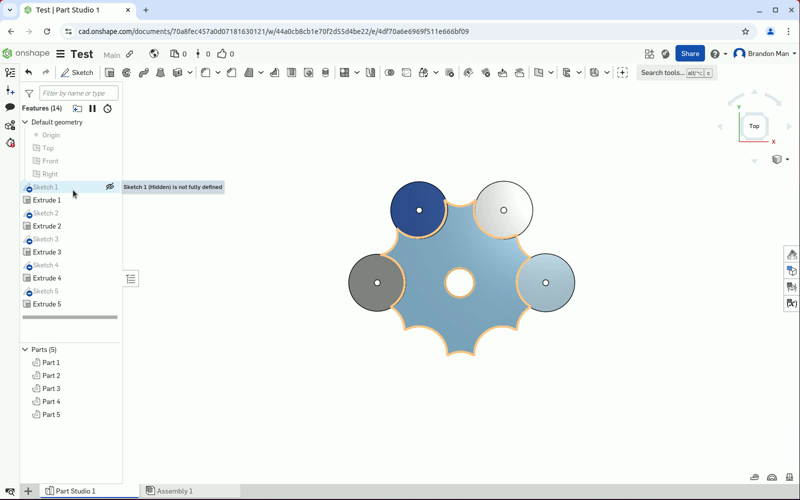
click(73, 189)
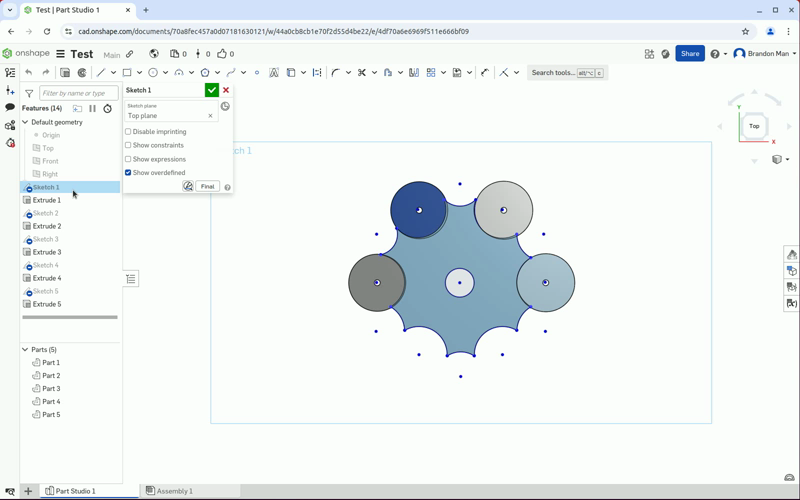
mouse_move(229, 92)
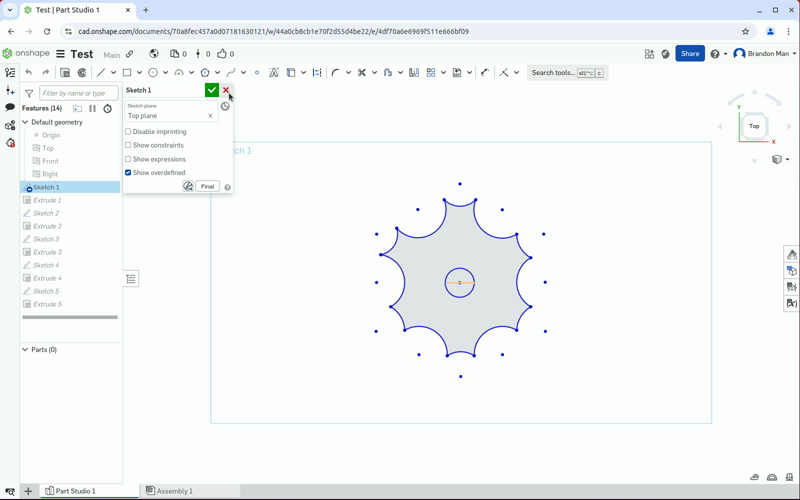
click(229, 92)
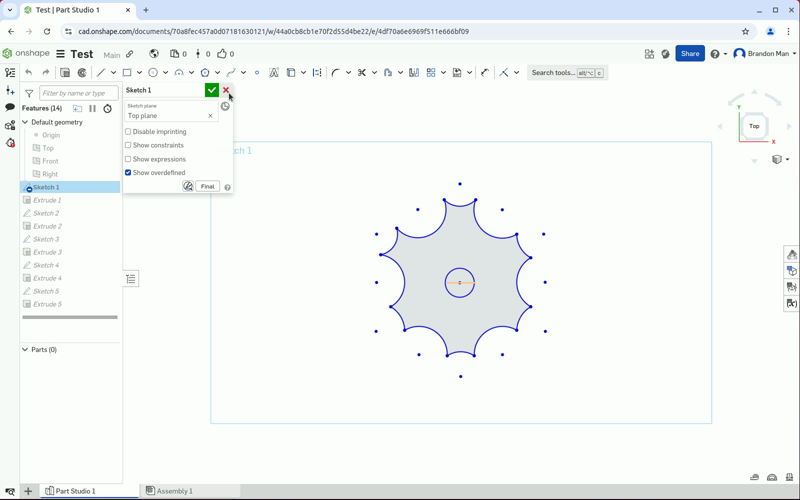
key(shift+s)
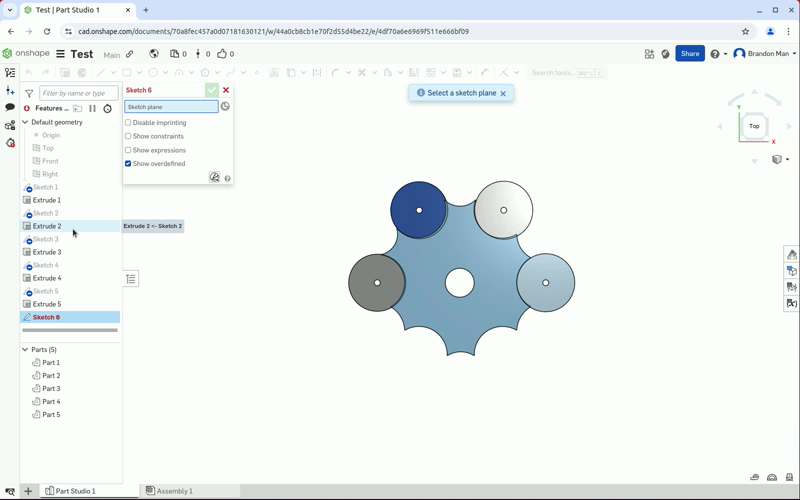
scroll(3)
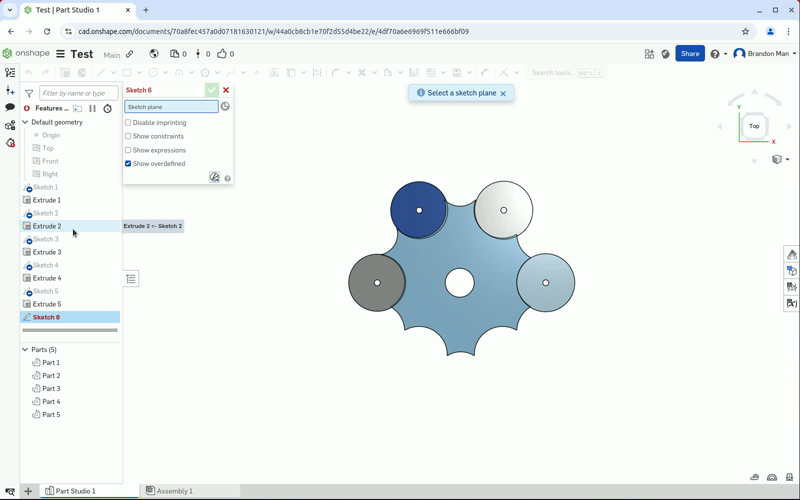
mouse_move(73, 150)
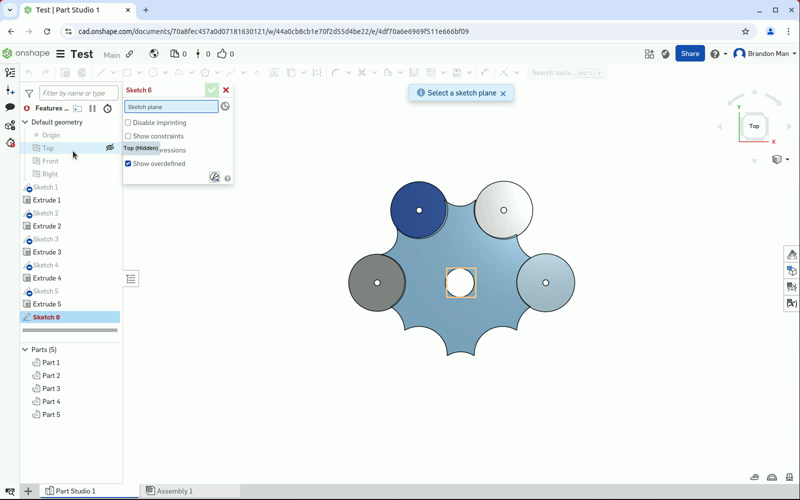
click(73, 150)
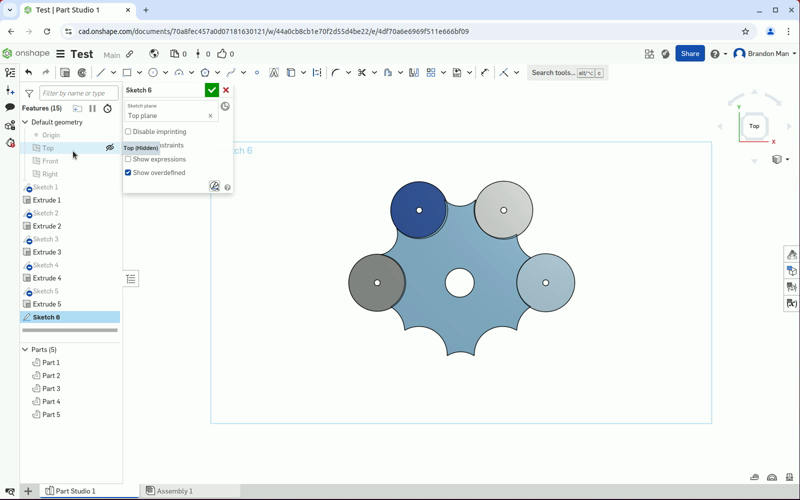
mouse_move(73, 352)
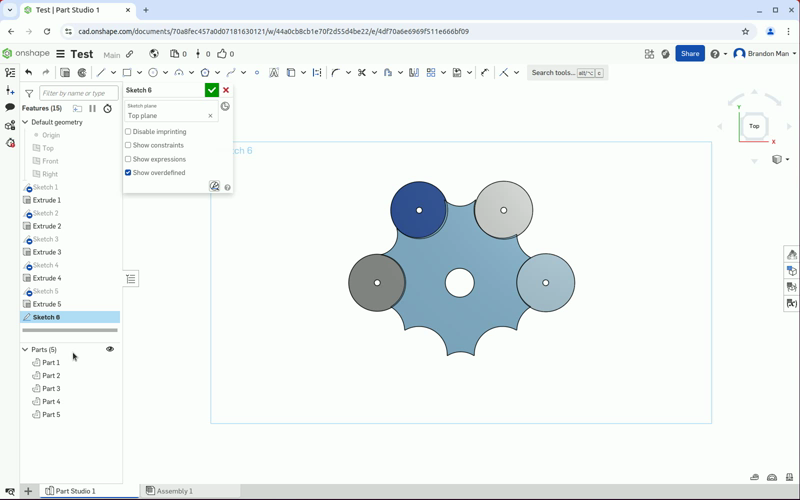
key(y)
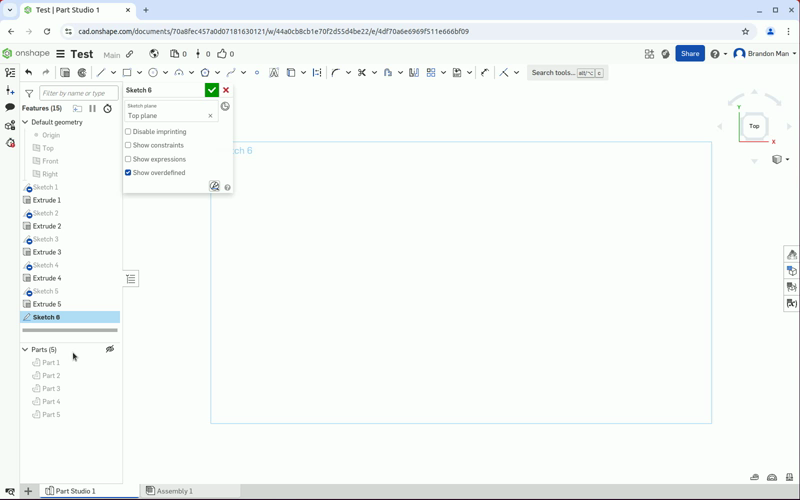
key(c)
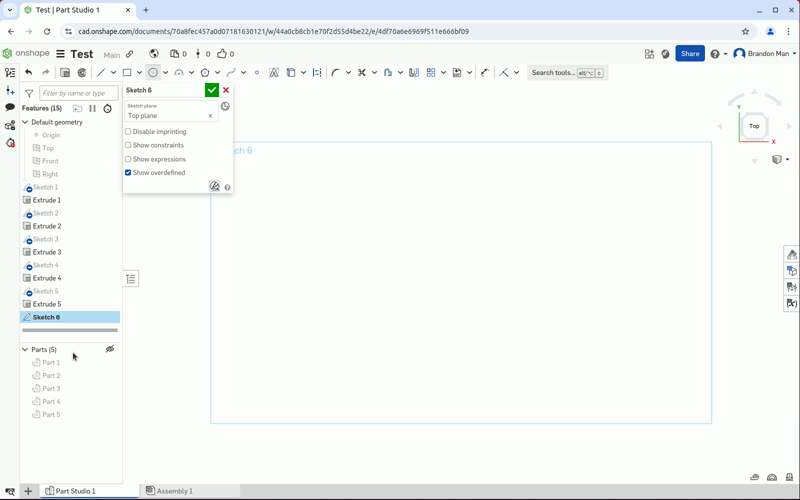
key_down(shift)
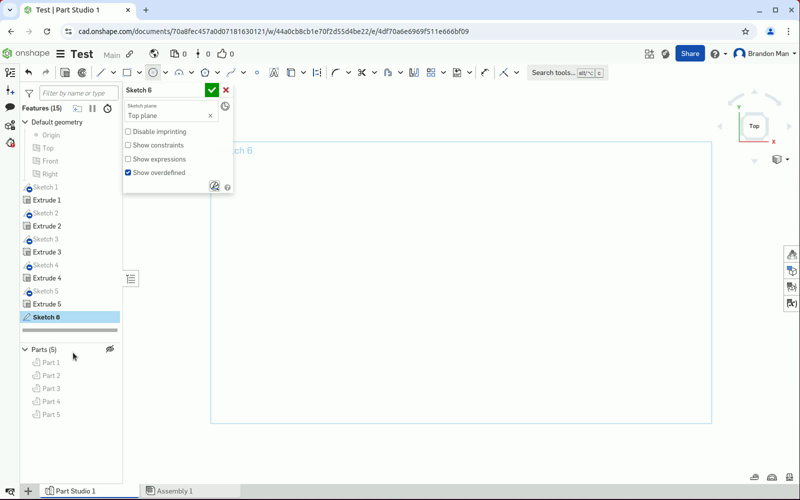
mouse_move(503, 355)
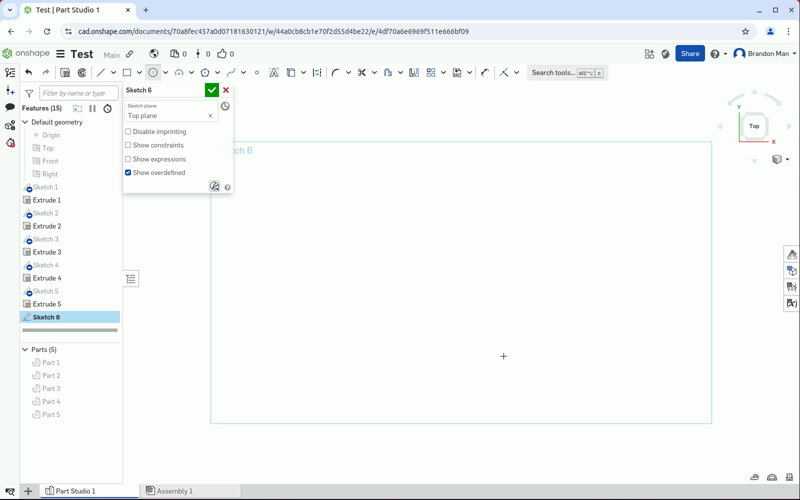
click(503, 355)
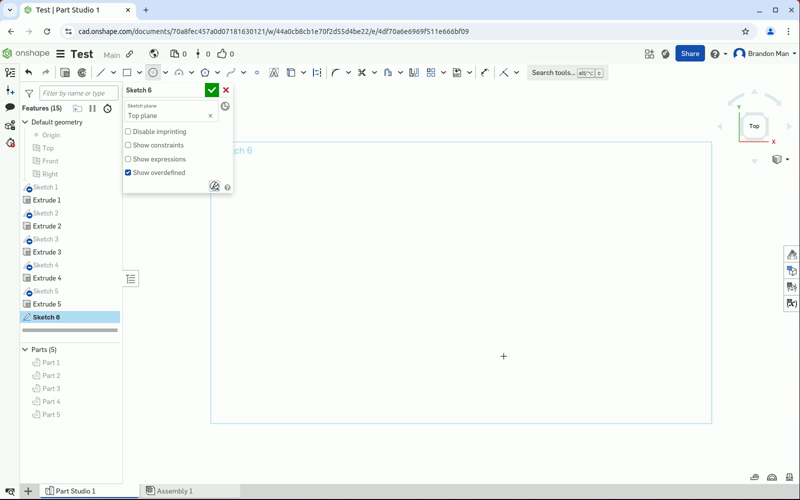
key_up(shift)
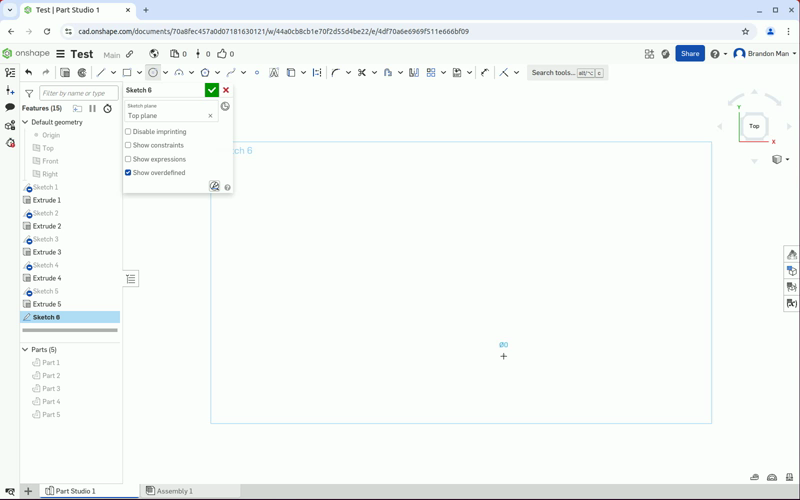
mouse_move(532, 355)
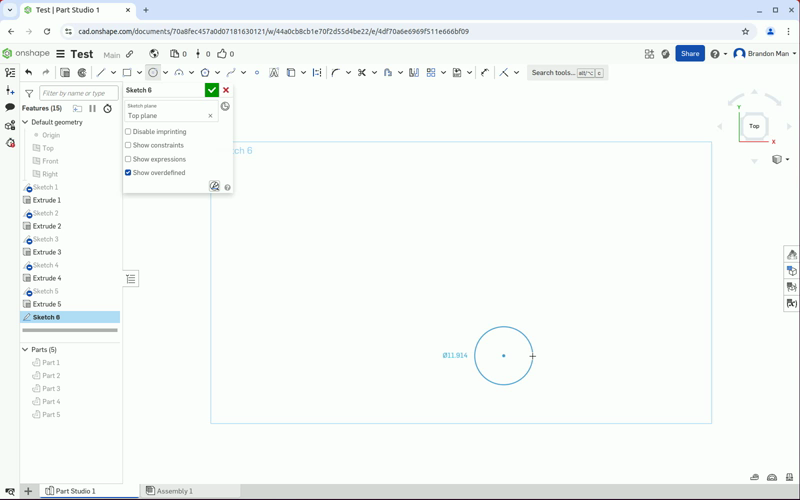
click(532, 355)
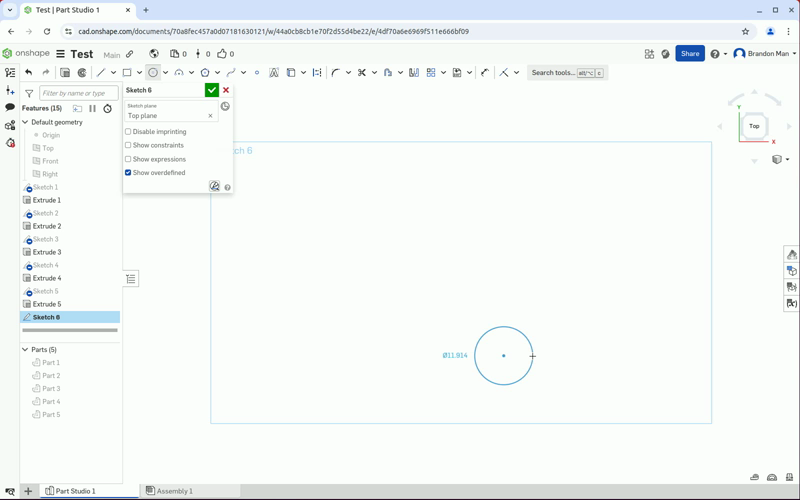
key(esc)
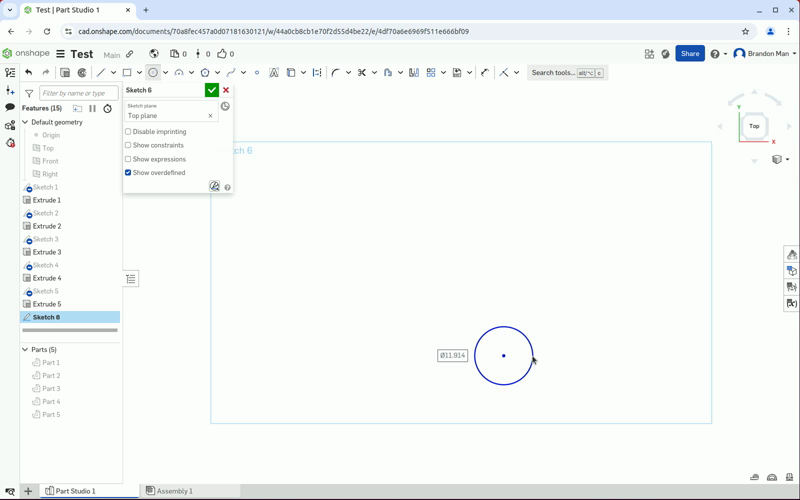
key(c)
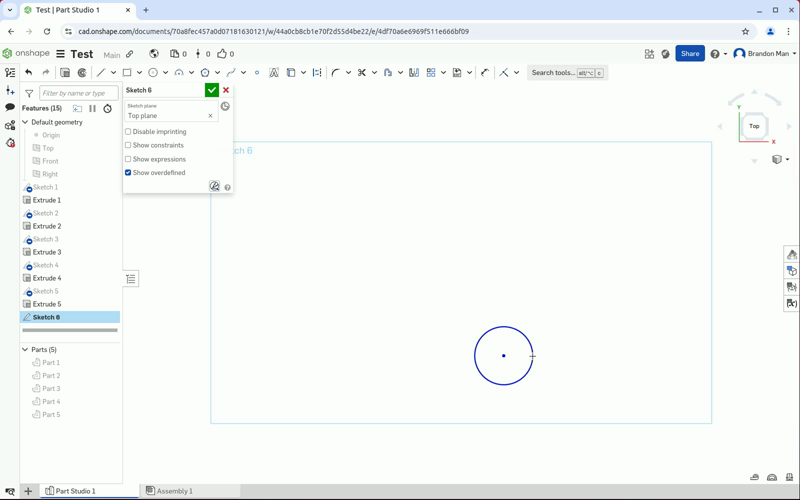
key_down(shift)
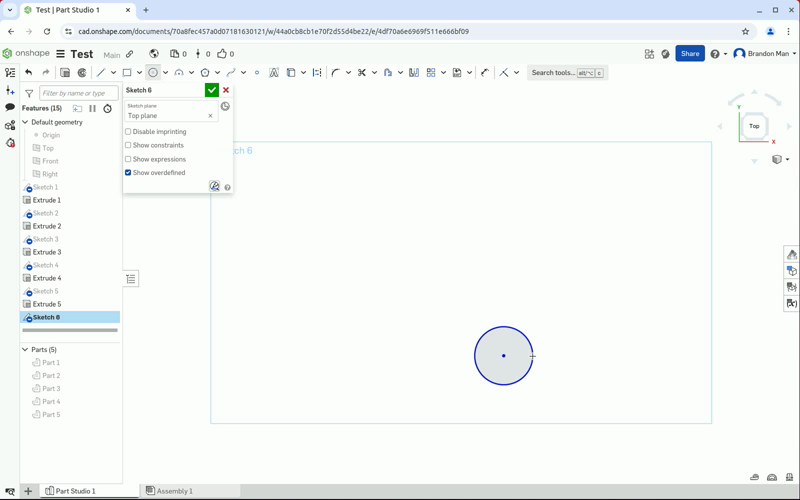
mouse_move(503, 355)
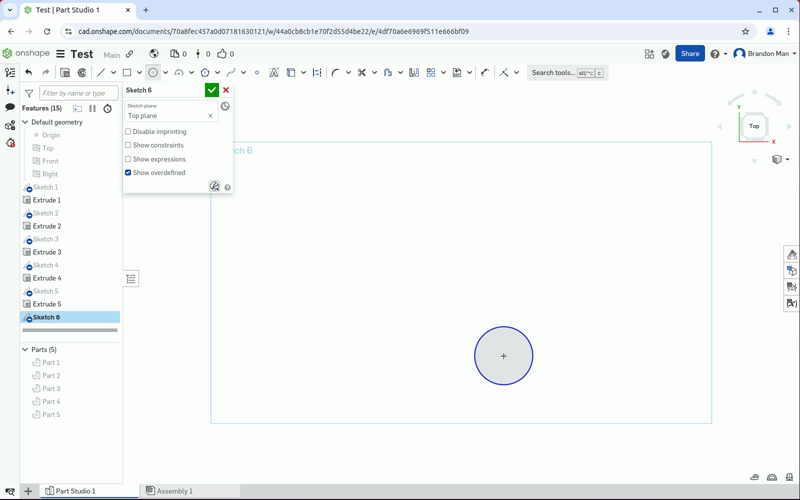
click(503, 355)
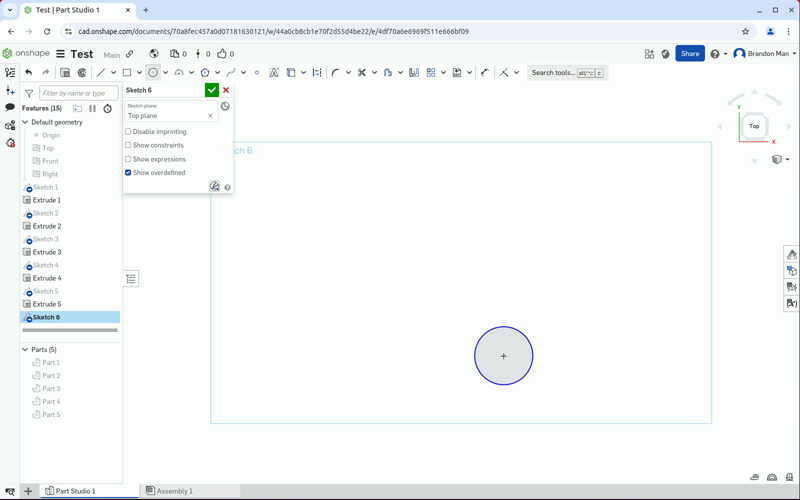
key_up(shift)
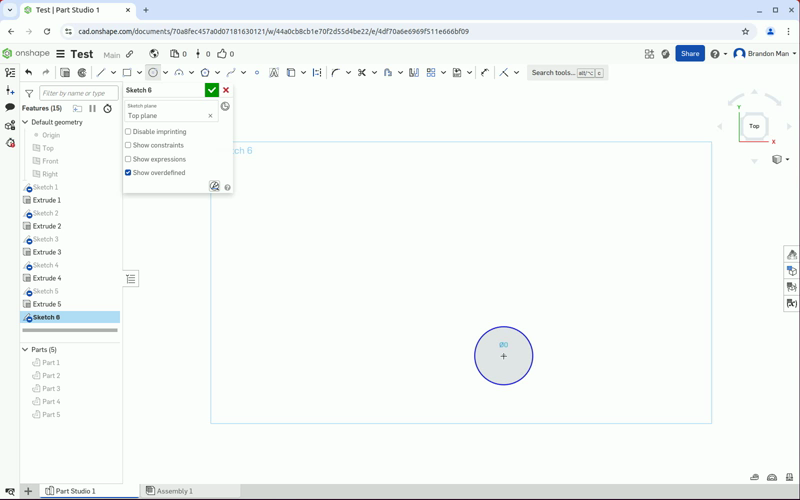
mouse_move(506, 355)
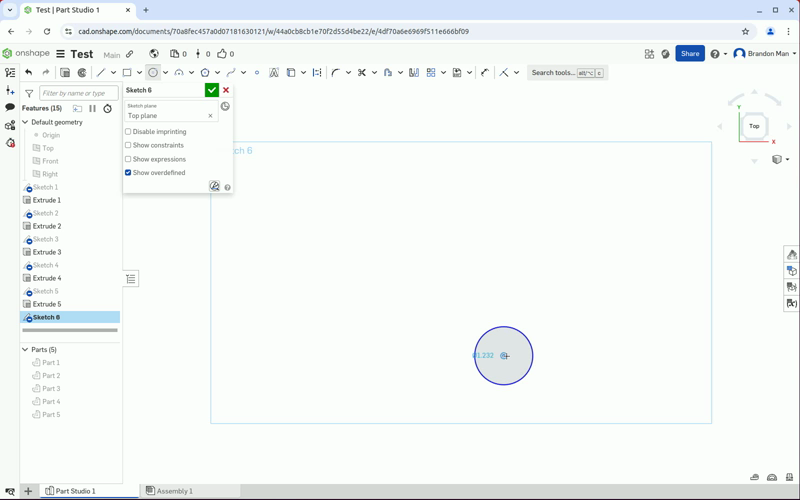
scroll(6)
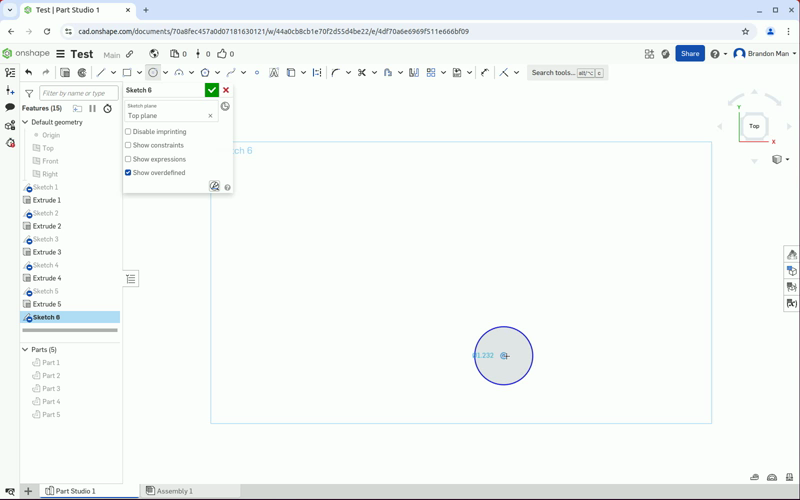
scroll(6)
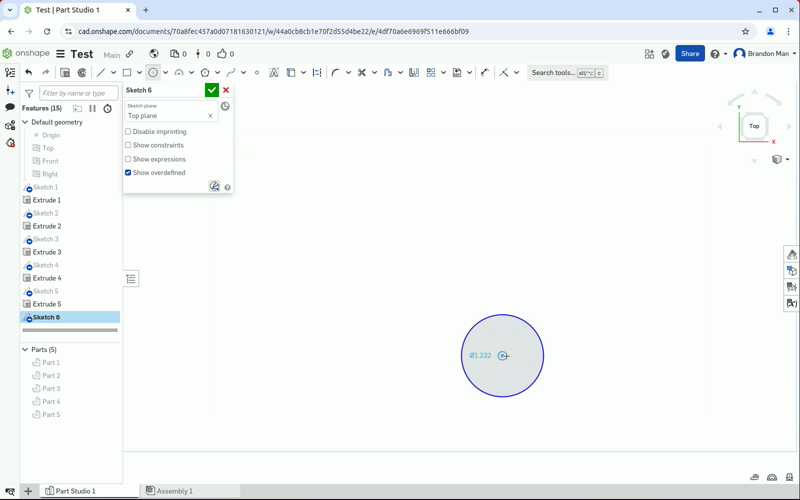
scroll(6)
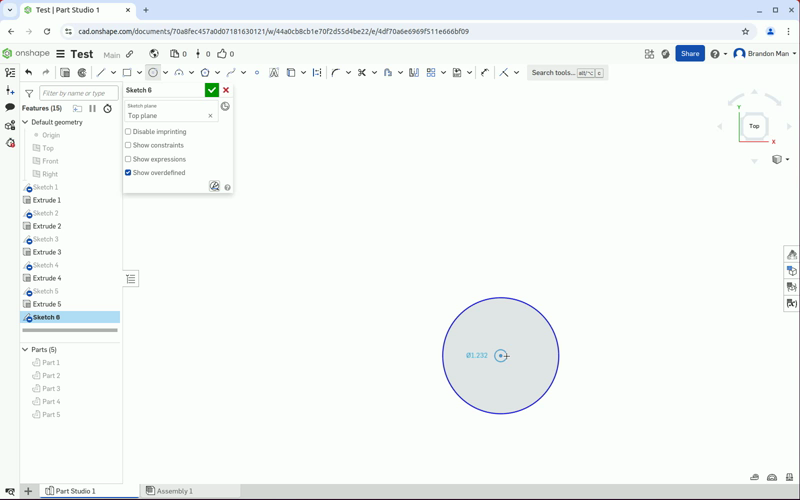
scroll(6)
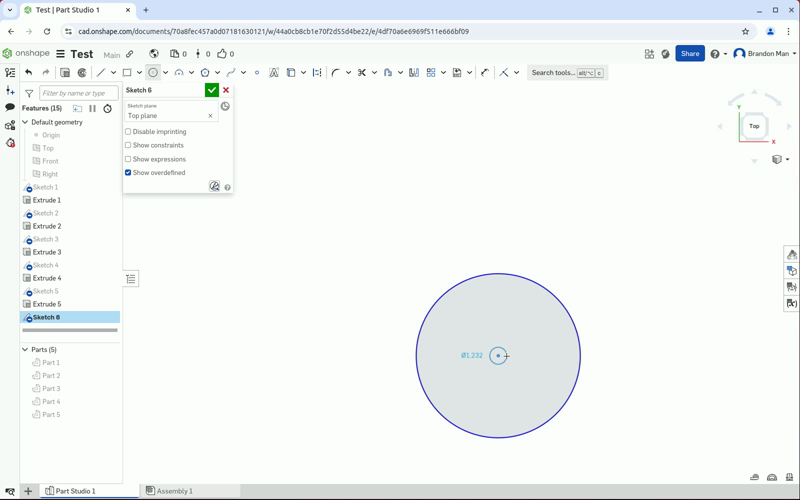
scroll(6)
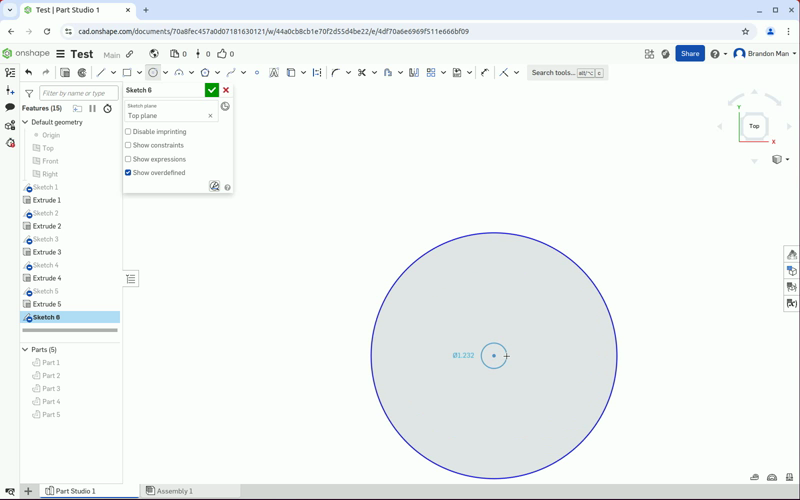
scroll(6)
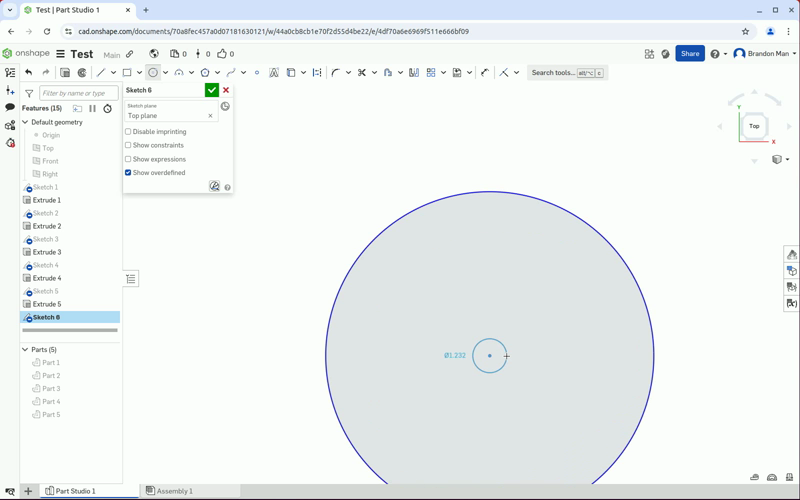
scroll(6)
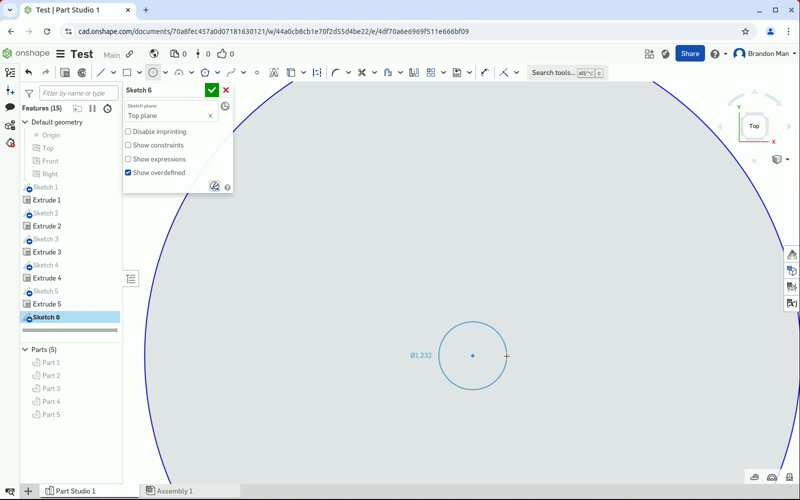
click(506, 355)
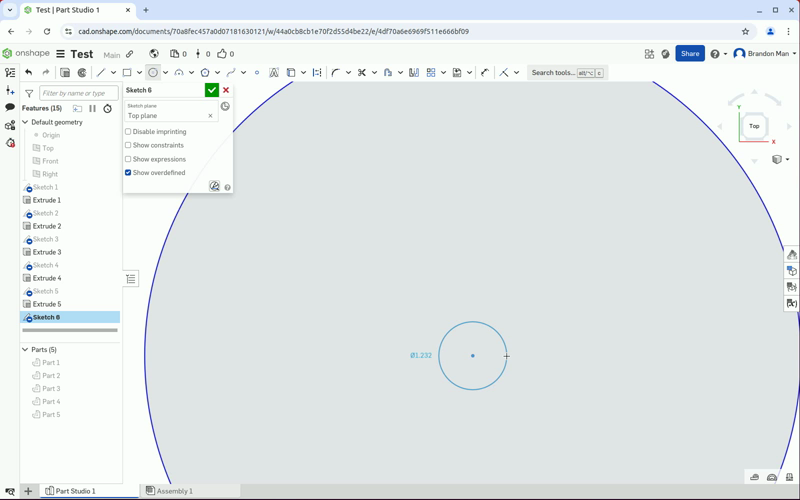
scroll(-6)
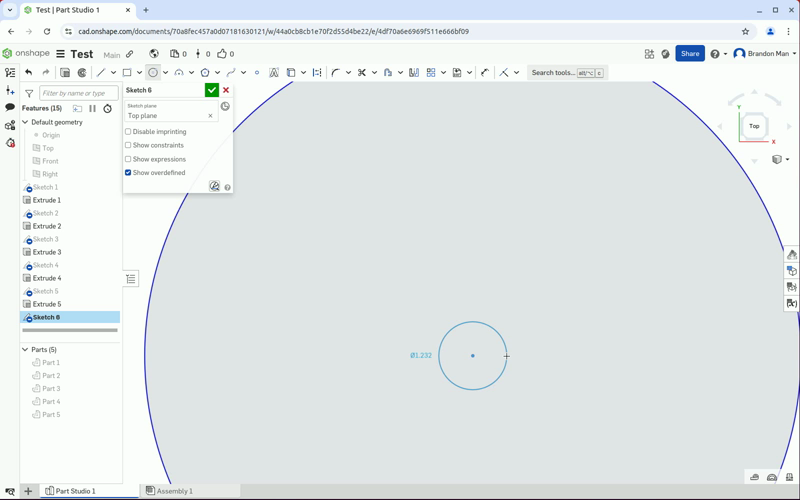
scroll(-6)
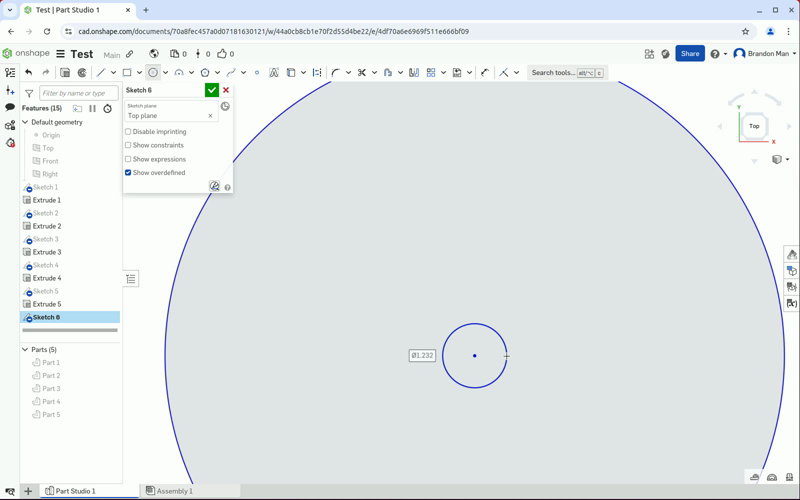
scroll(-6)
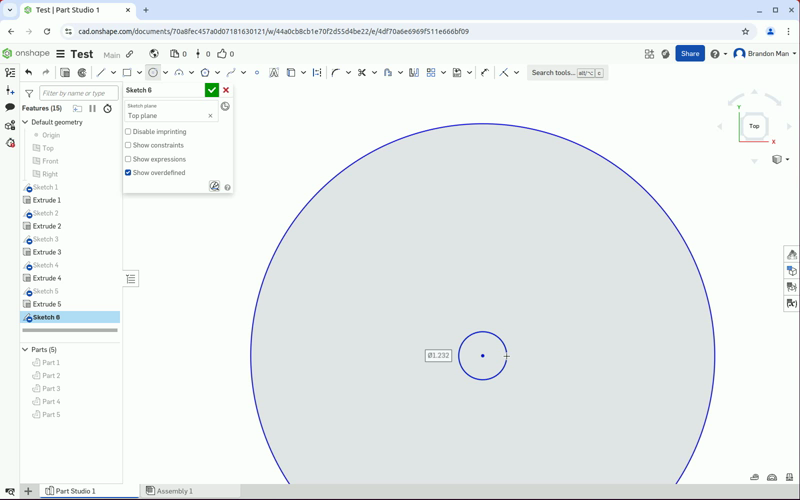
scroll(-6)
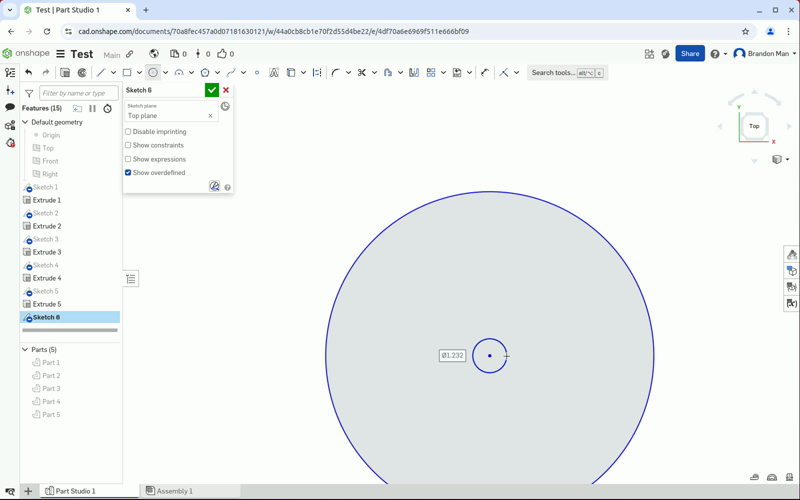
scroll(-6)
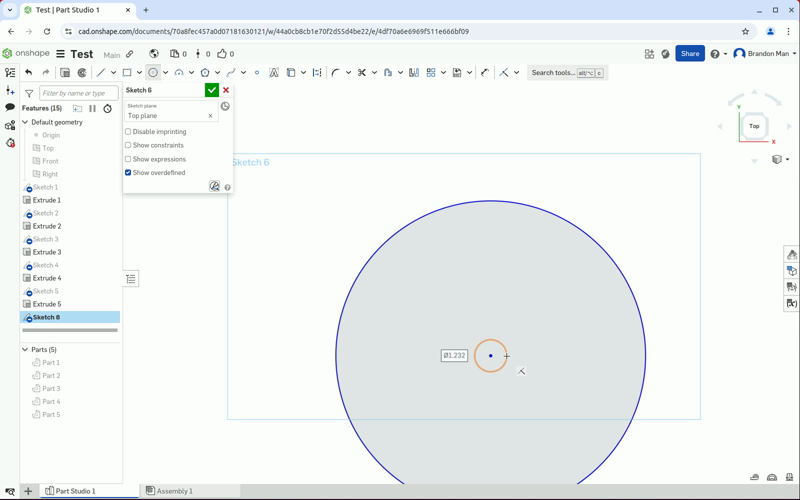
scroll(-6)
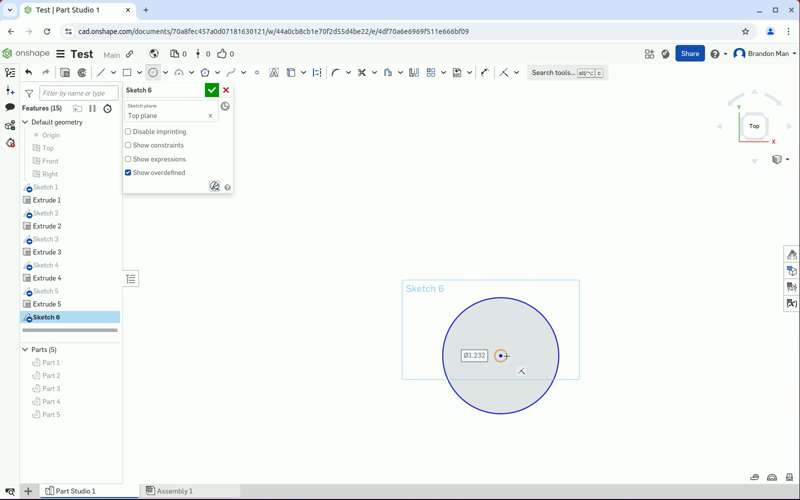
scroll(-6)
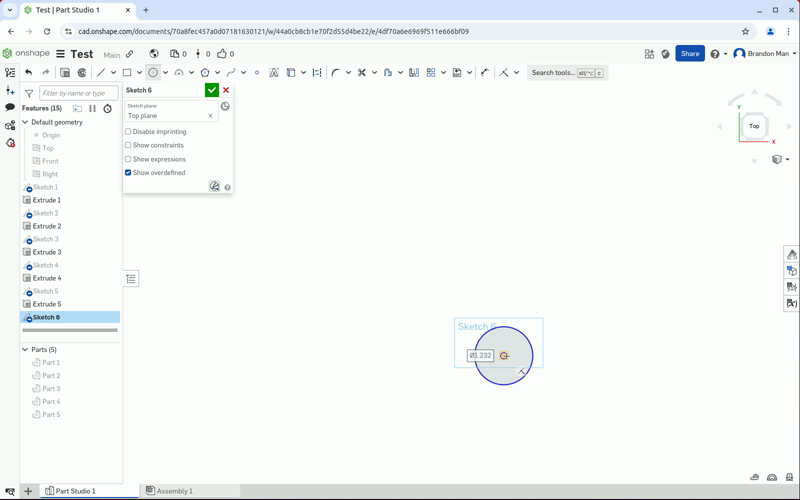
key(esc)
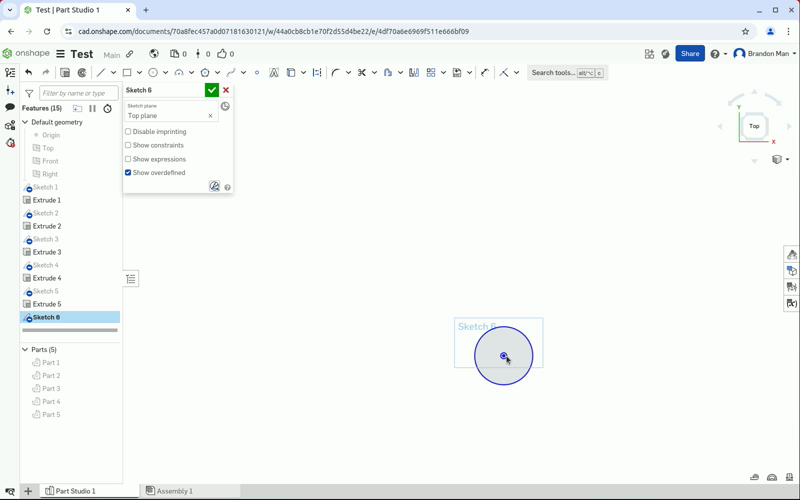
mouse_move(515, 378)
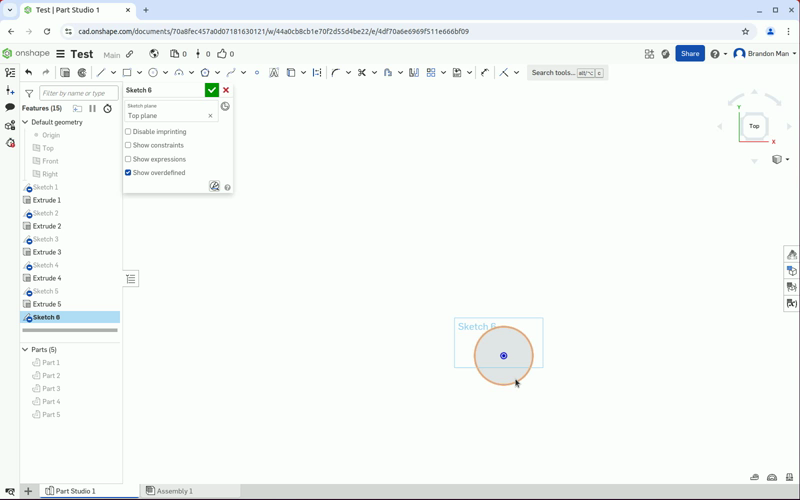
click(515, 378)
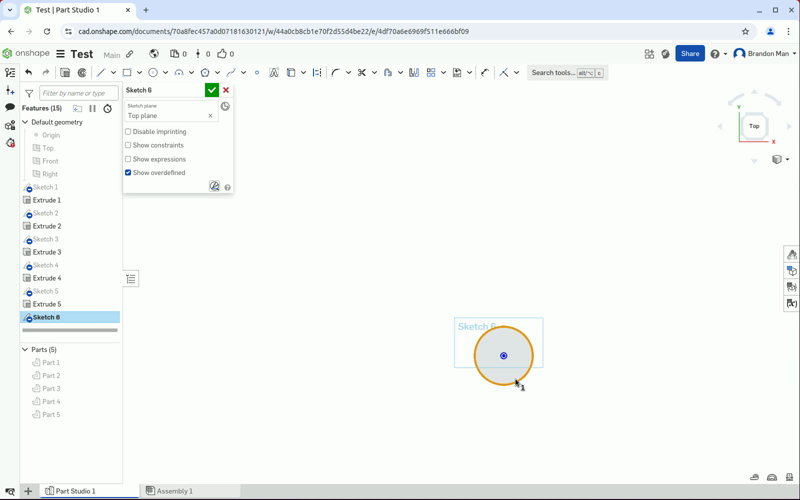
mouse_move(73, 352)
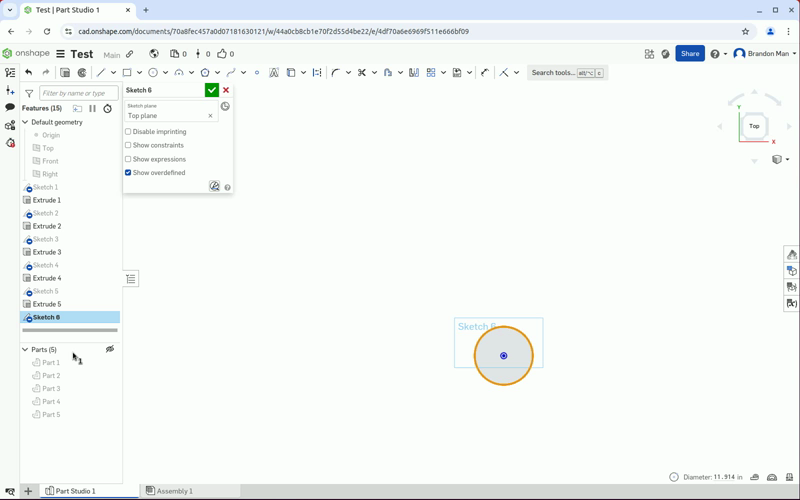
key(shift+y)
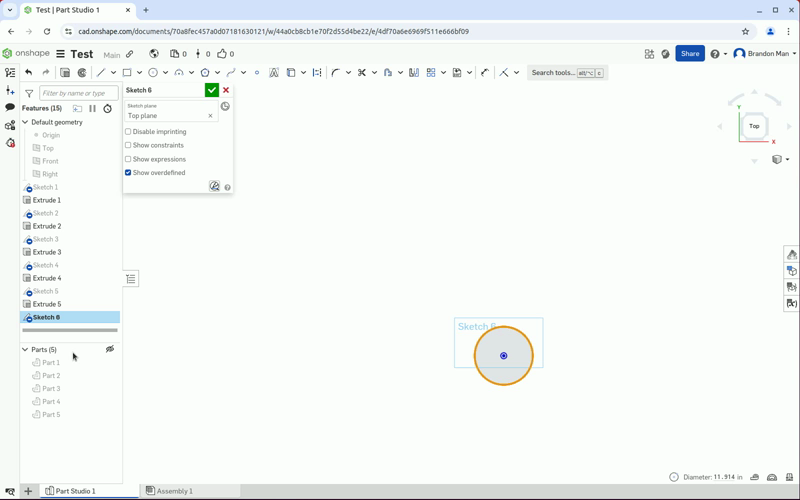
key(shift+e)
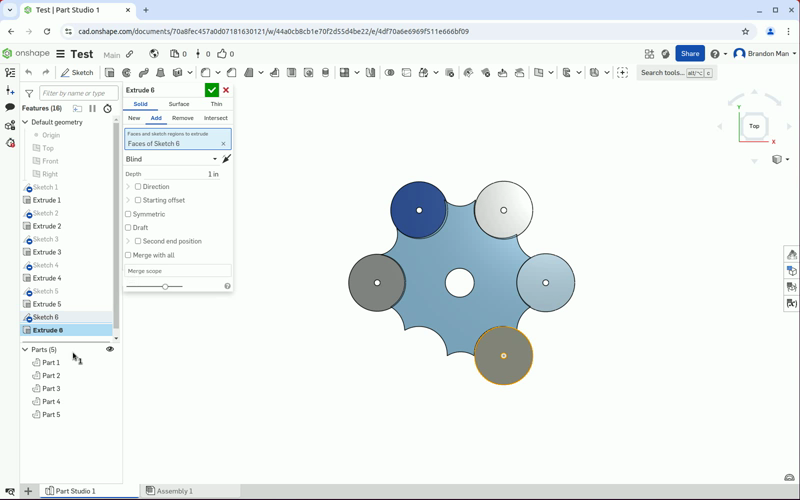
mouse_move(143, 106)
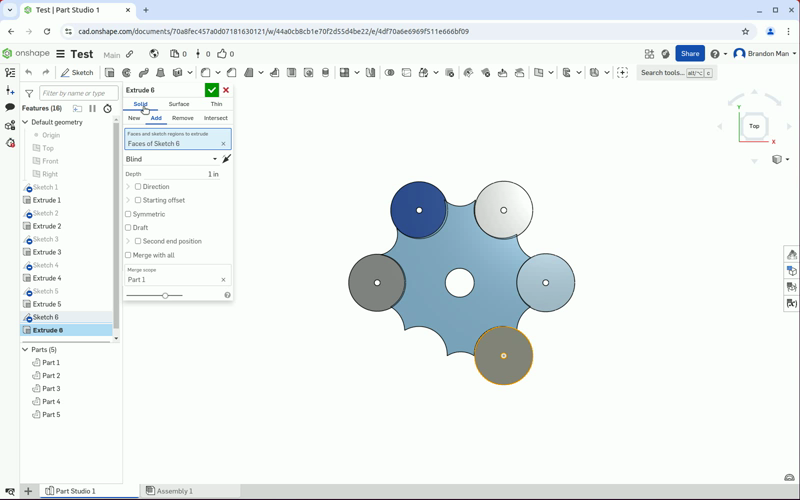
click(143, 106)
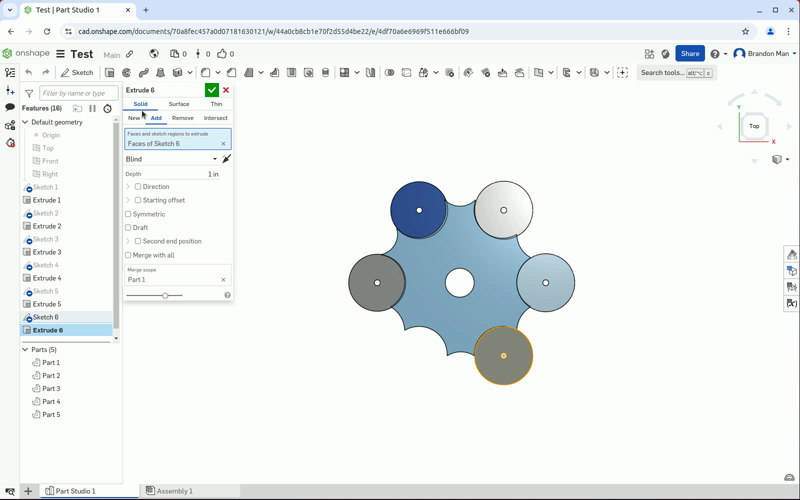
mouse_move(137, 120)
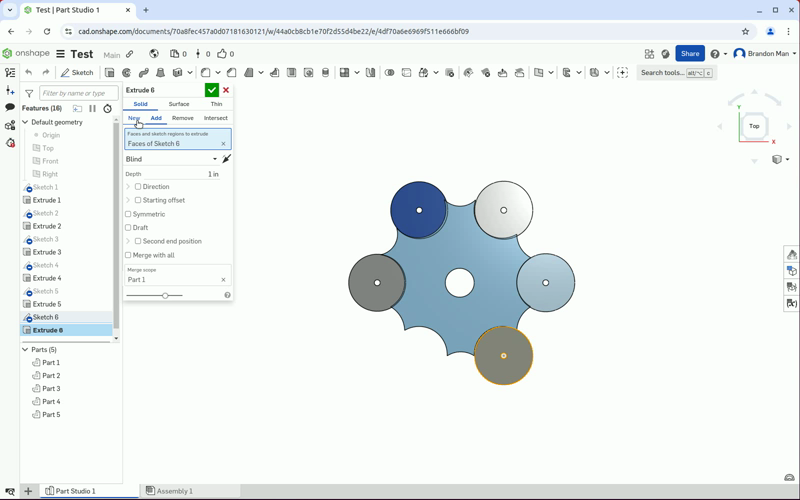
click(137, 120)
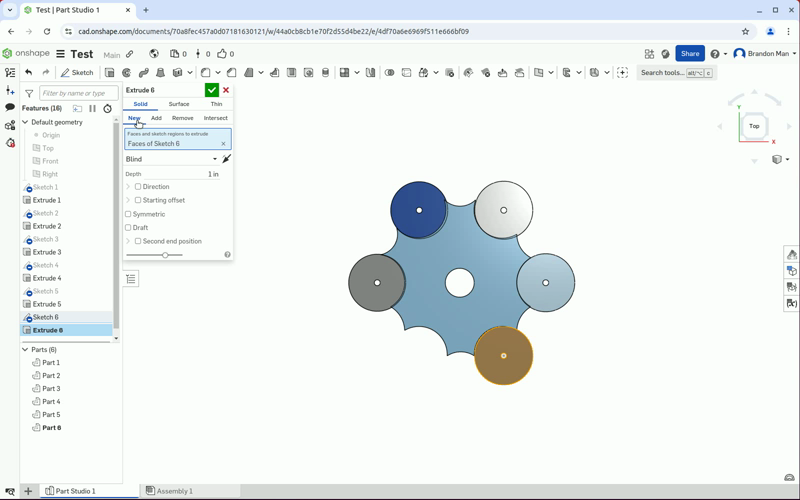
key(tab, 4)
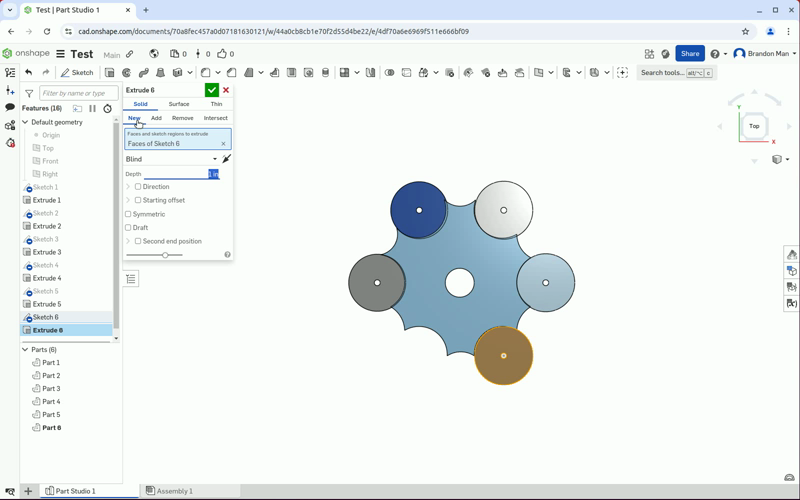
text(0.481)
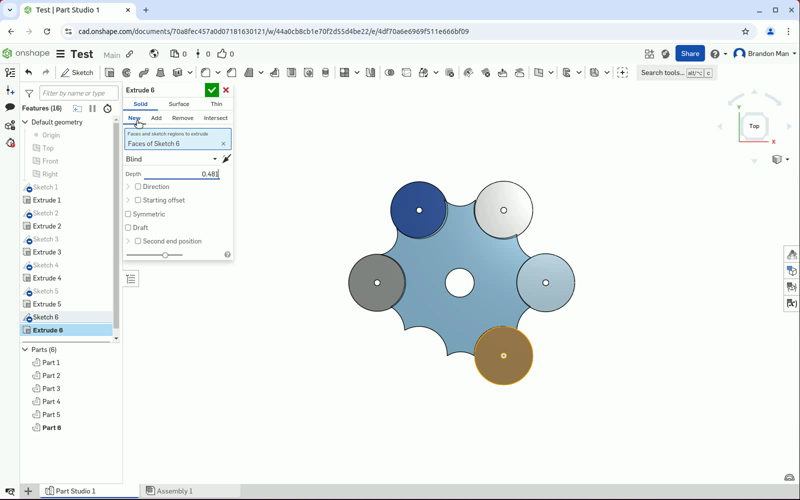
key(enter)
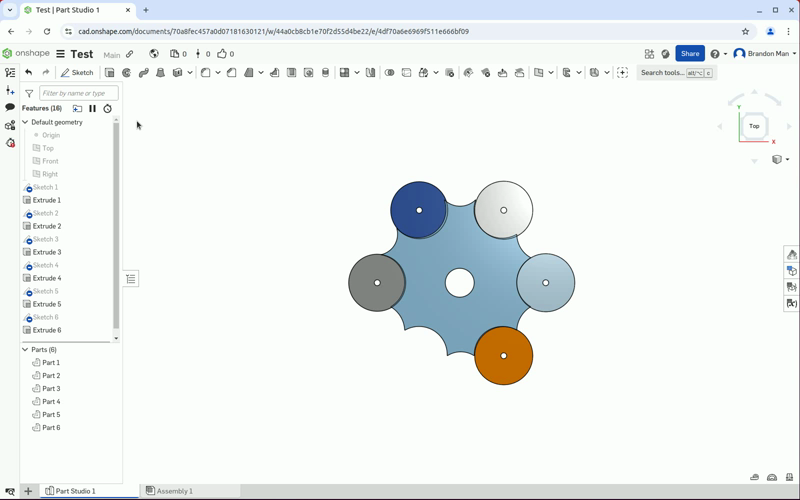
key(shift+h)
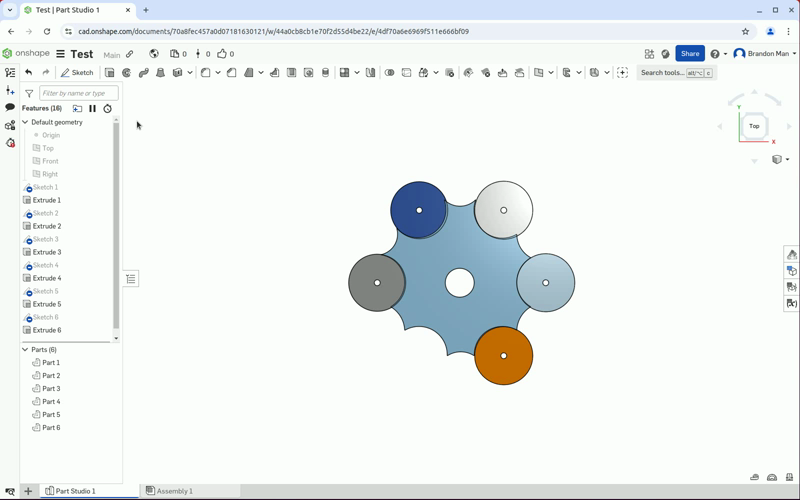
key(shift+h)
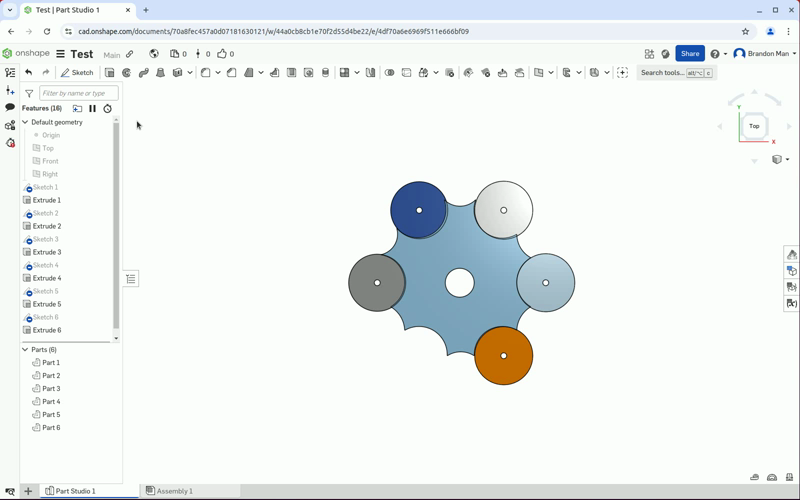
mouse_move(69, 189)
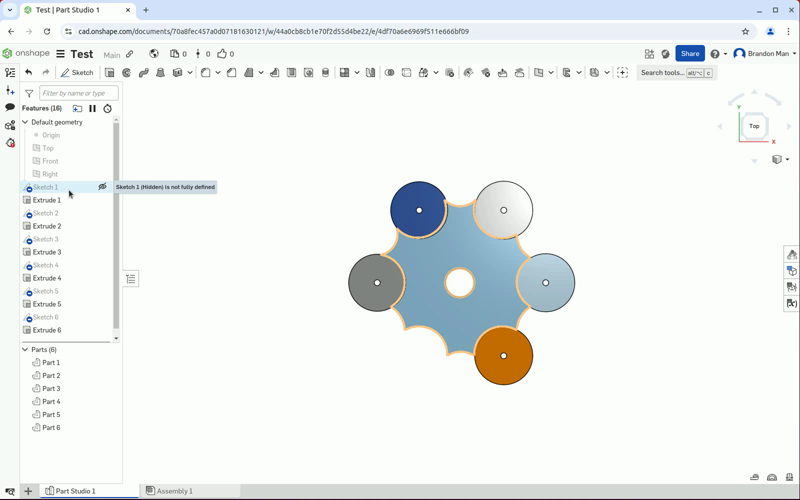
click(69, 189)
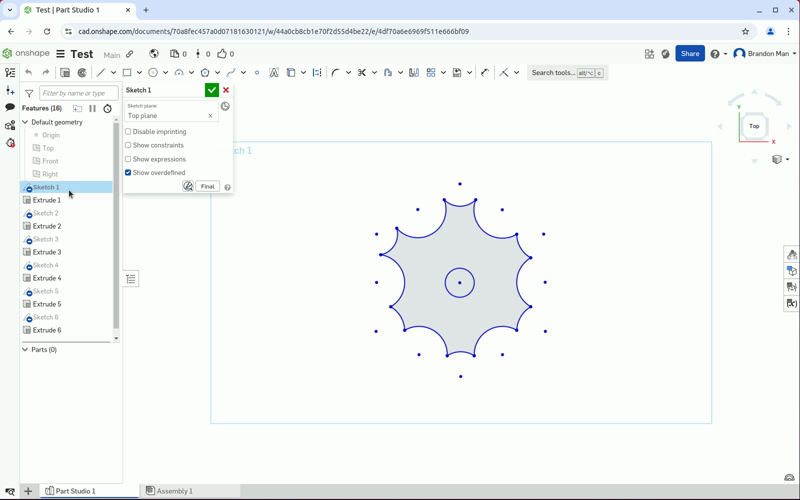
mouse_move(229, 92)
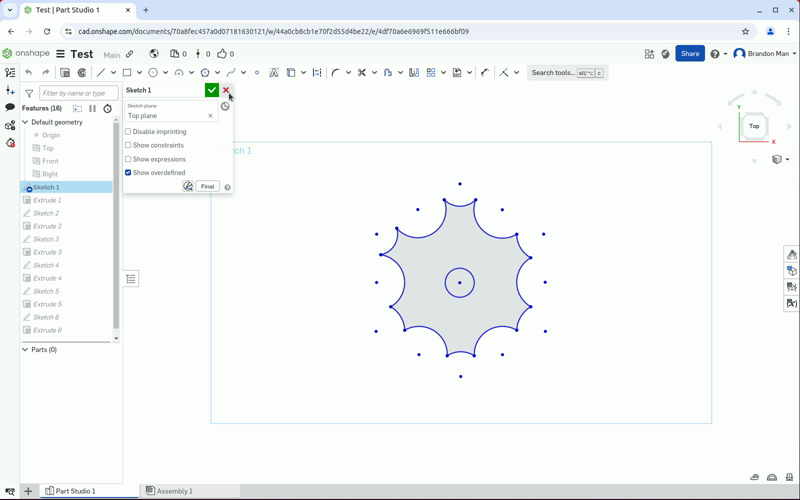
click(229, 92)
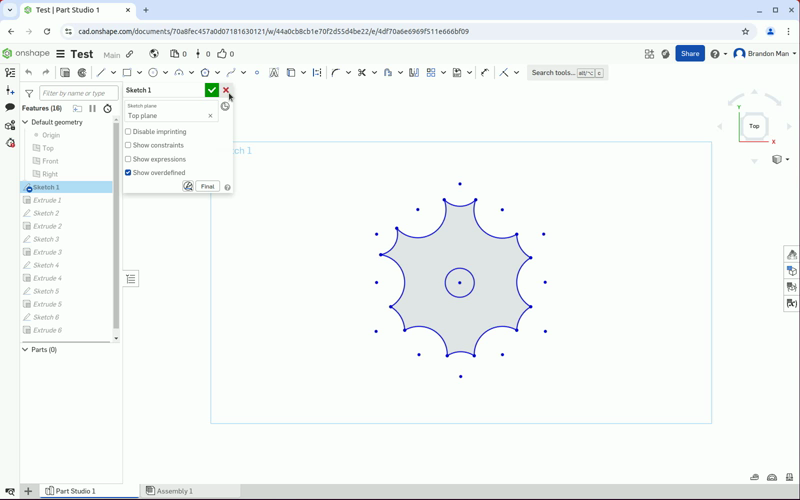
key(shift+s)
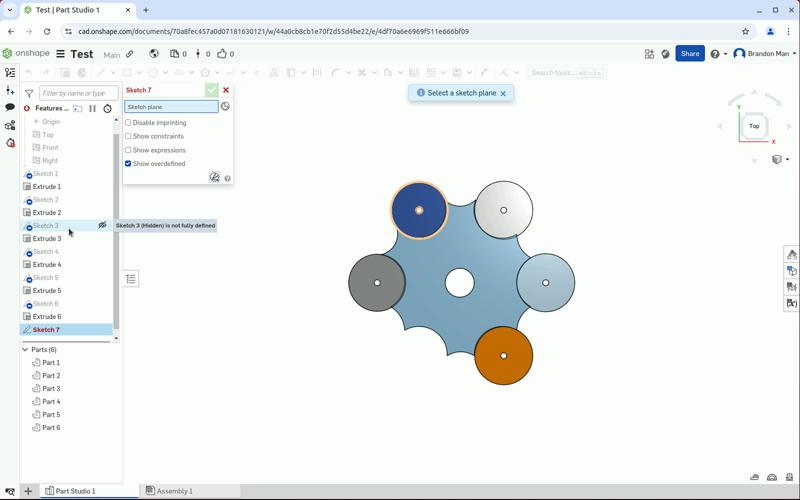
scroll(3)
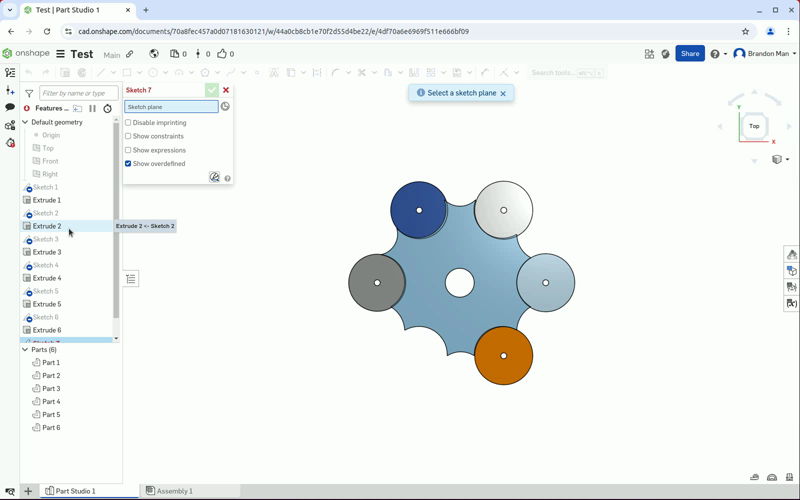
mouse_move(69, 150)
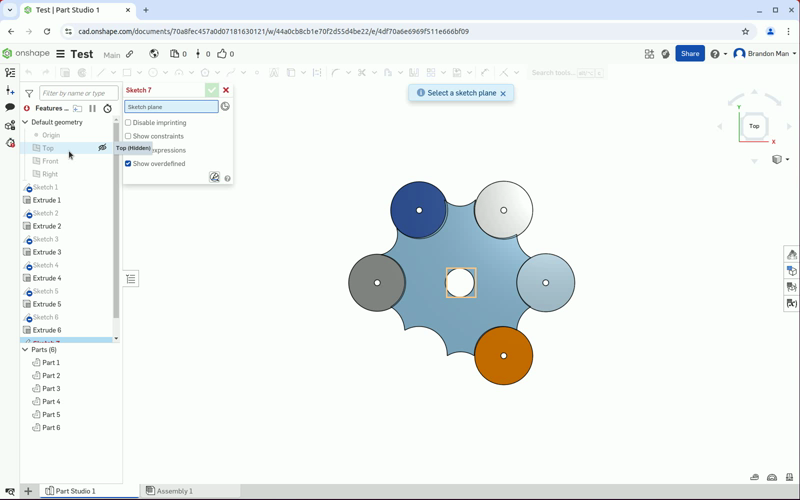
click(69, 150)
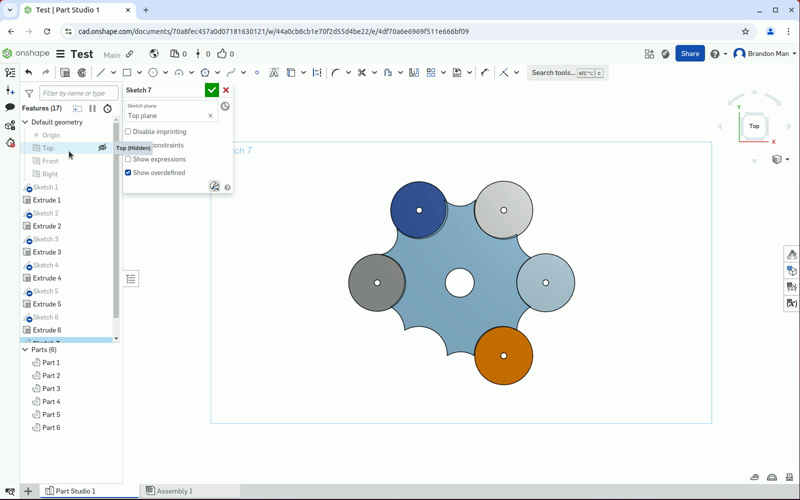
mouse_move(73, 352)
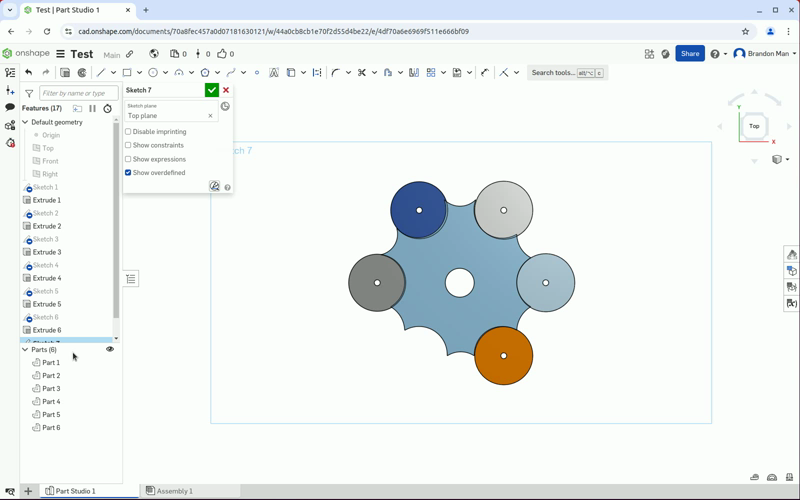
key(y)
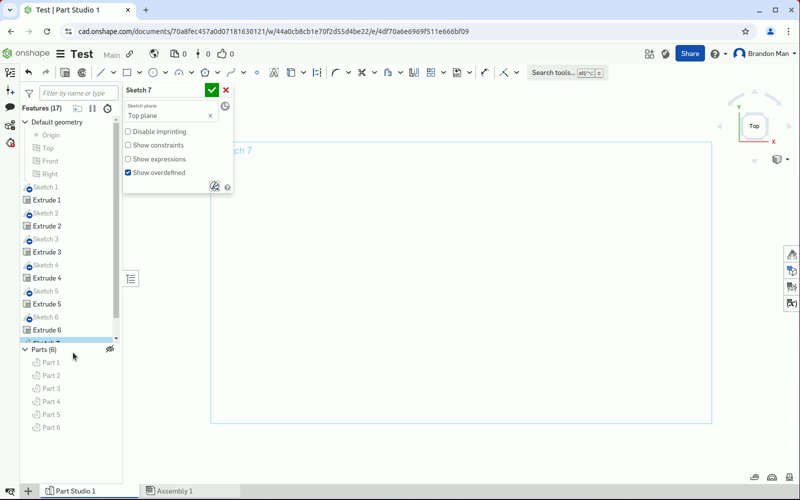
key(c)
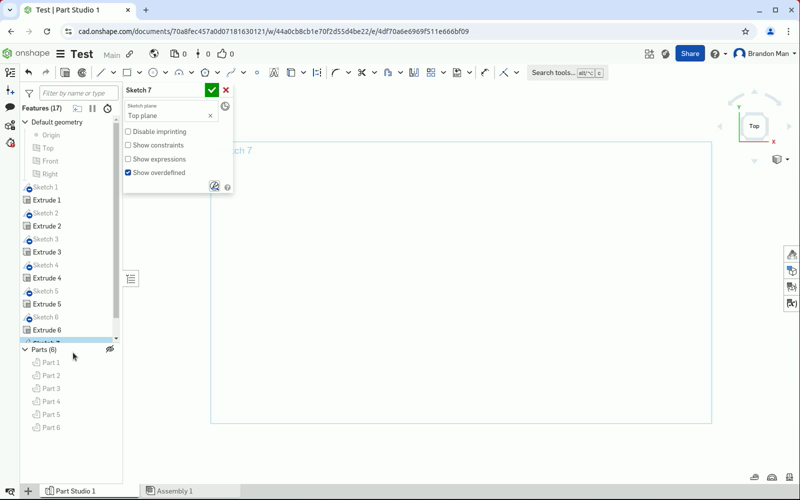
key_down(shift)
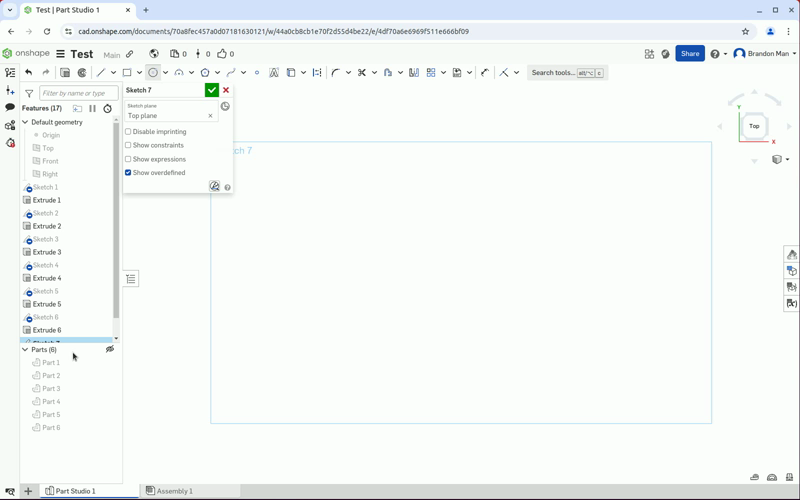
mouse_move(419, 355)
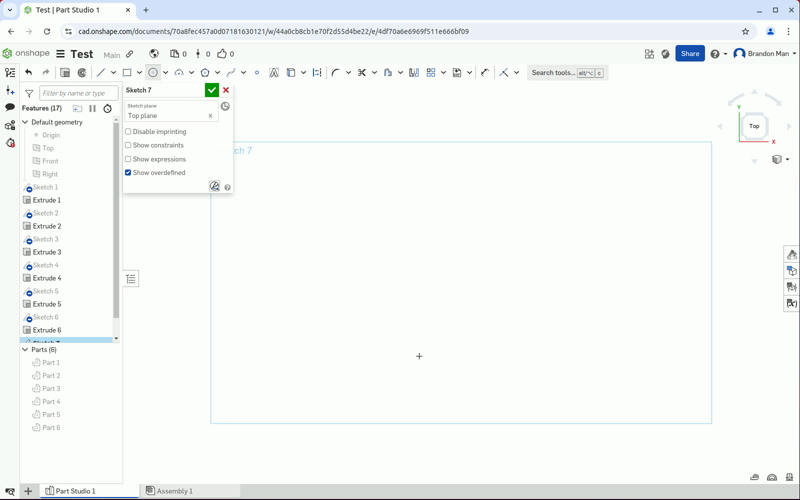
click(419, 355)
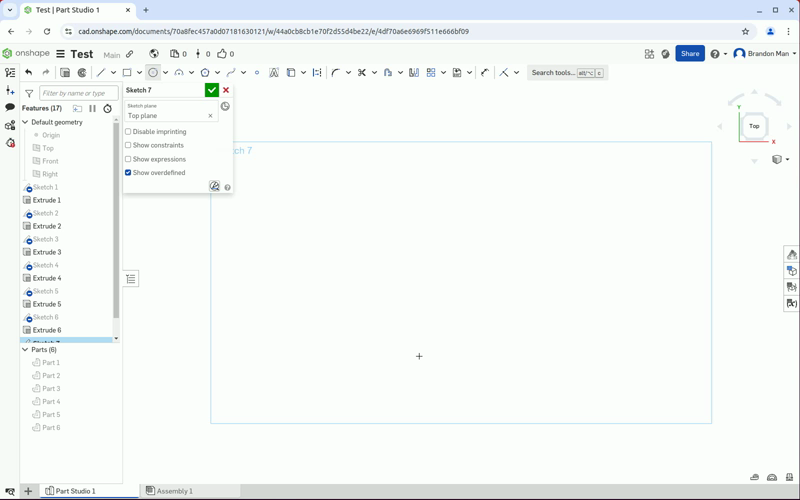
key_up(shift)
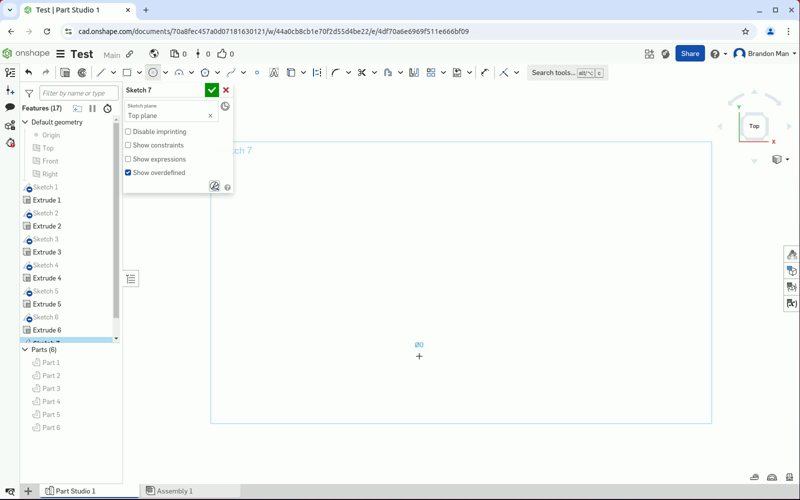
mouse_move(447, 355)
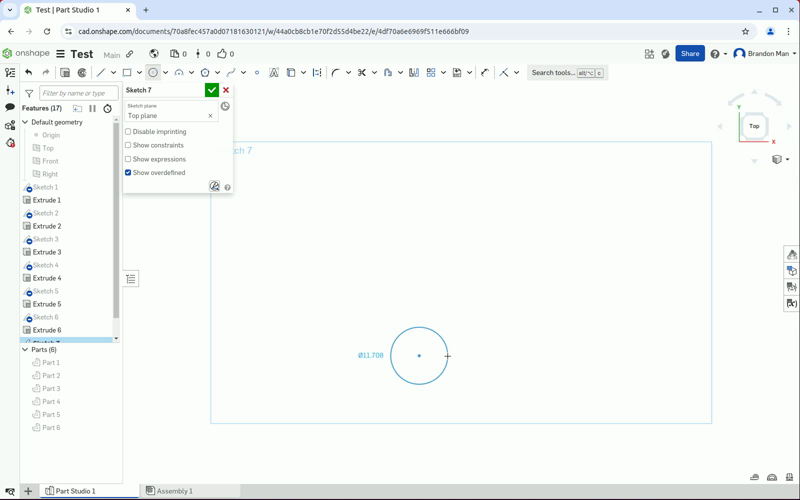
click(447, 355)
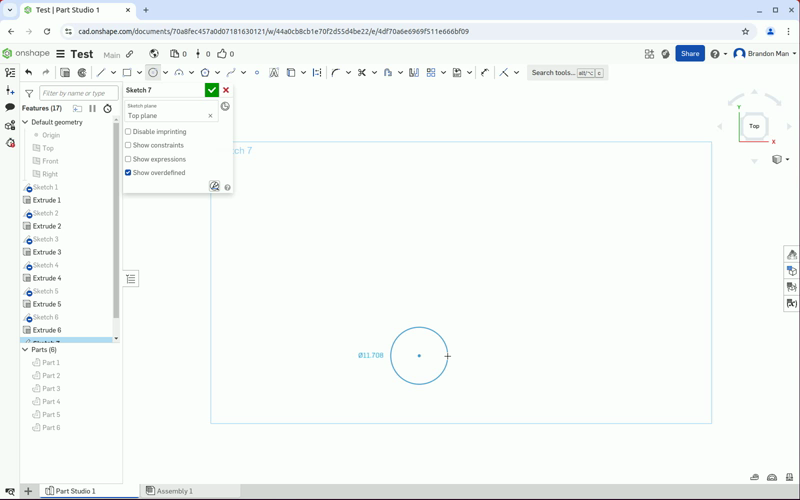
key(esc)
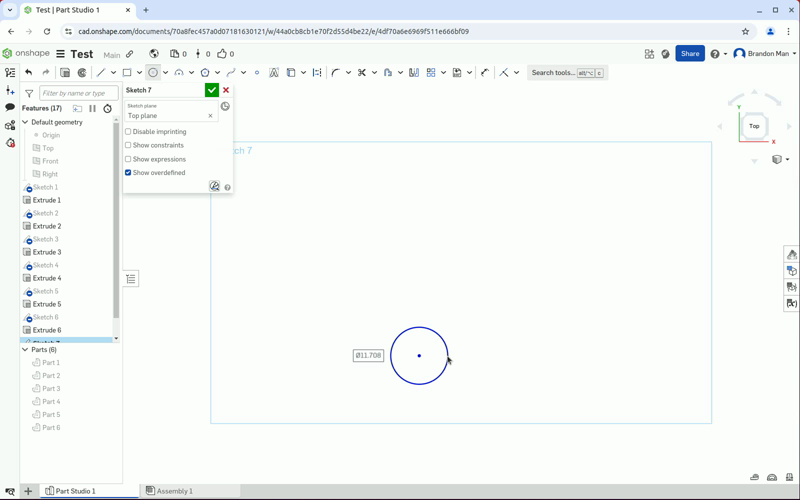
key(c)
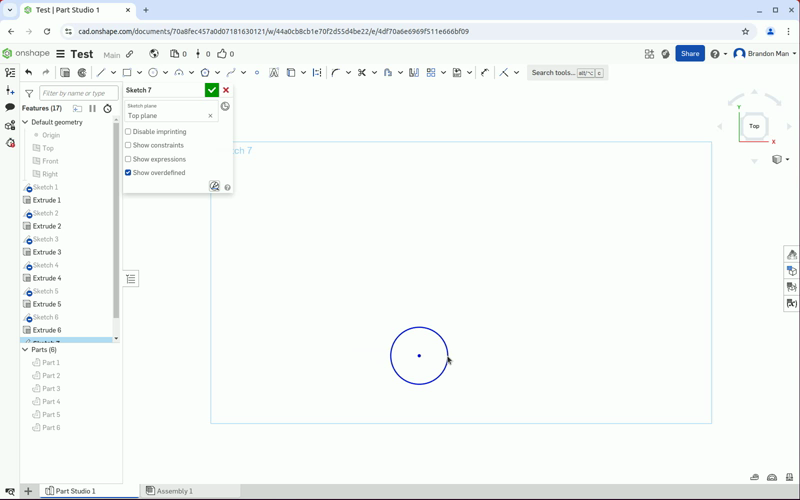
key_down(shift)
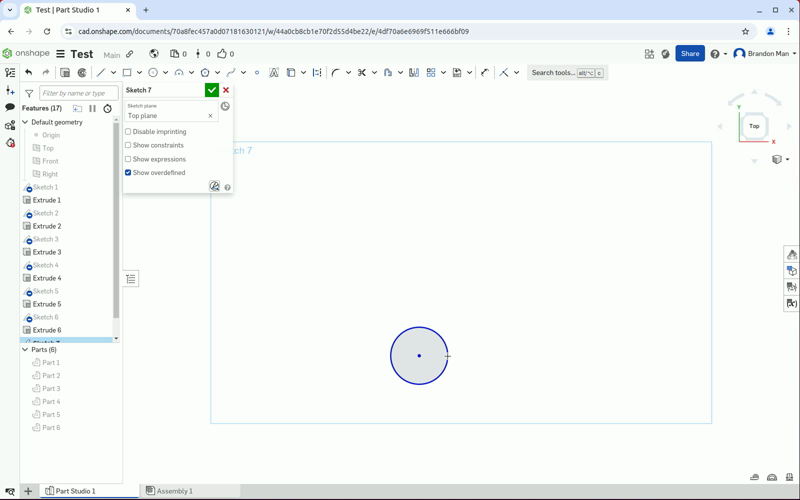
mouse_move(419, 355)
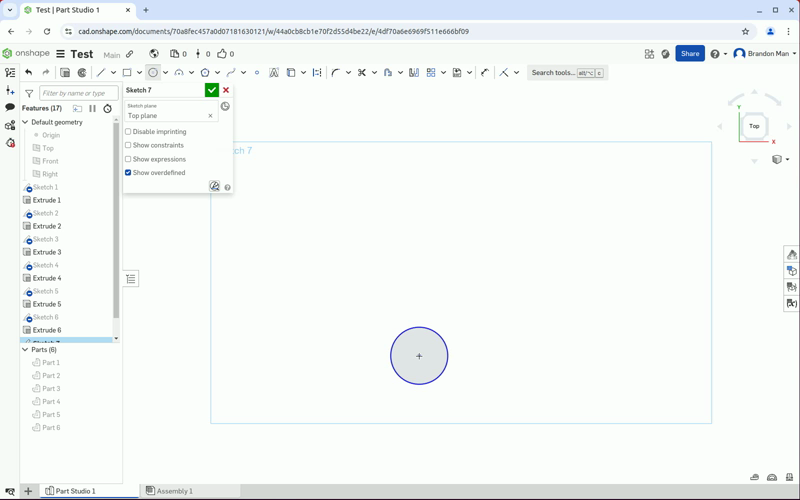
click(419, 355)
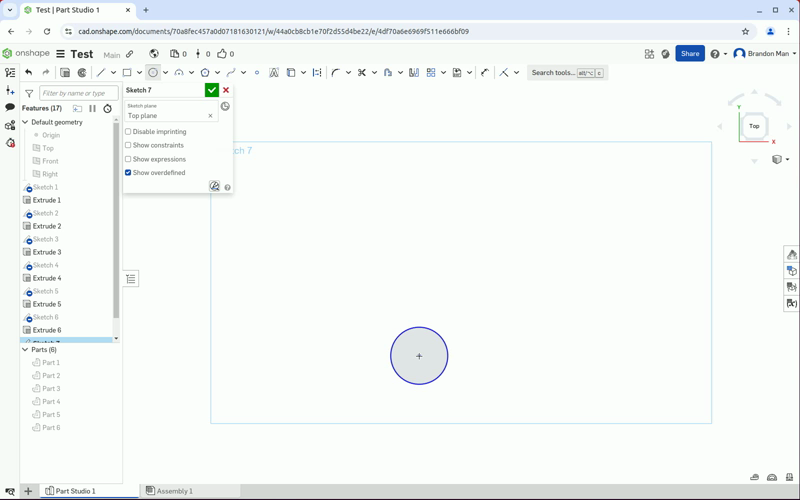
key_up(shift)
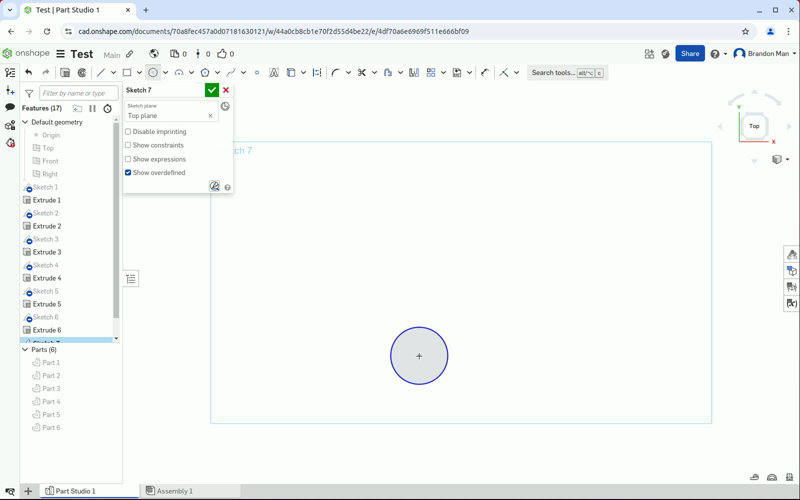
mouse_move(422, 355)
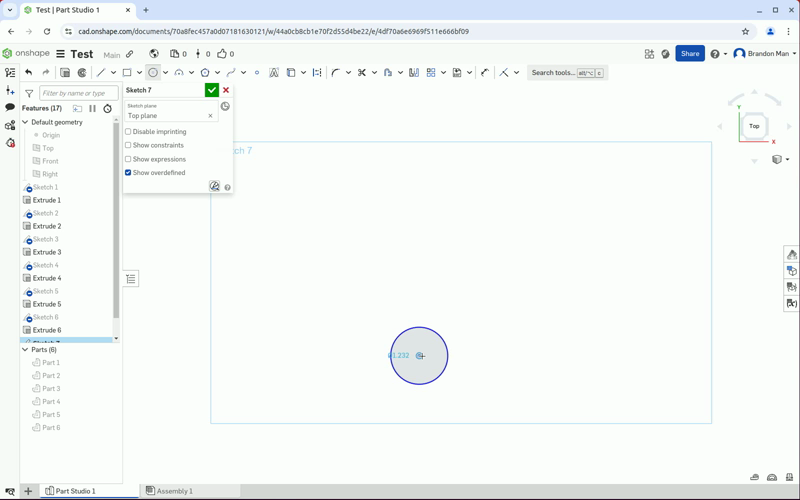
scroll(6)
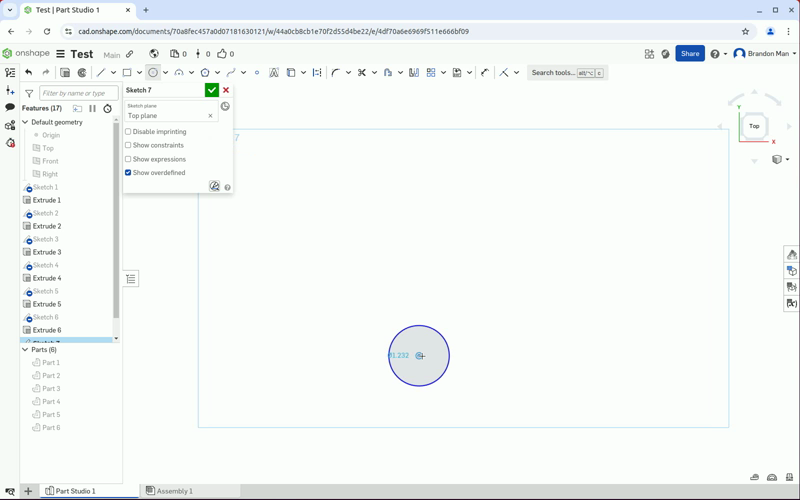
scroll(6)
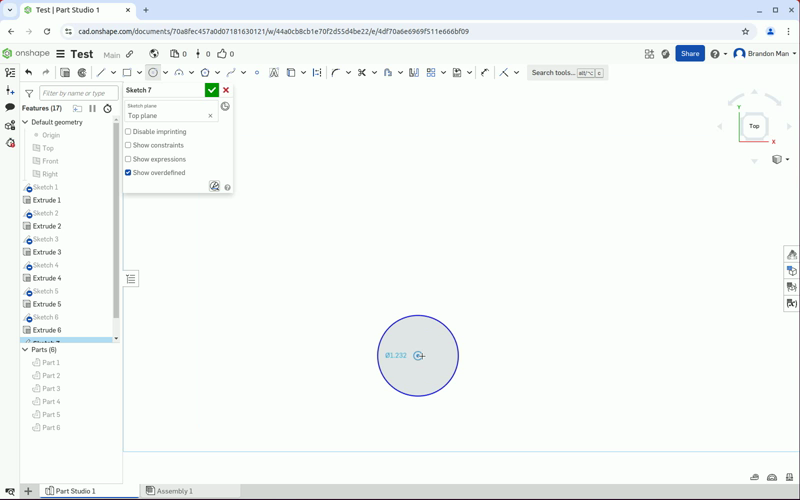
scroll(6)
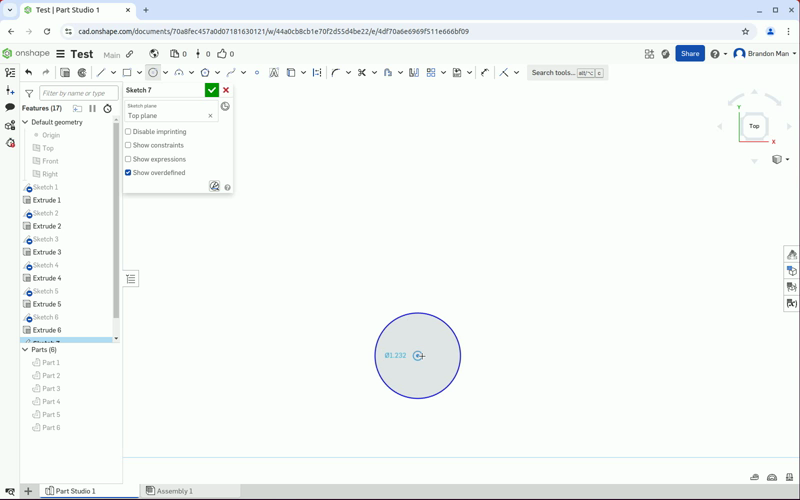
scroll(6)
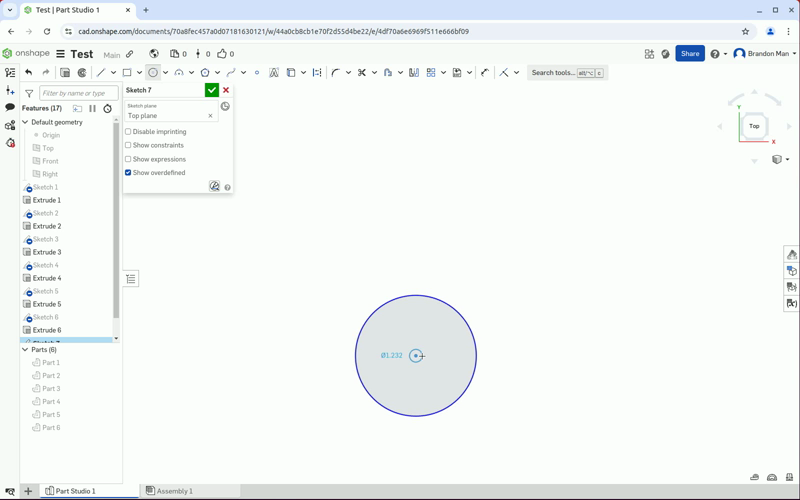
scroll(6)
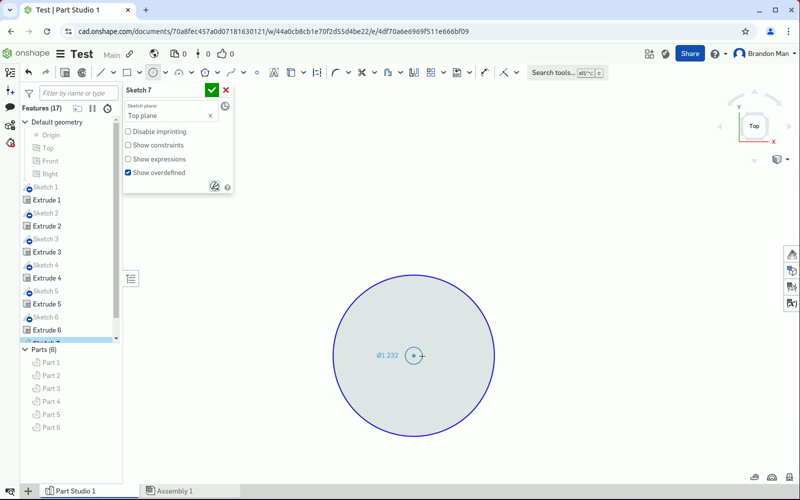
scroll(6)
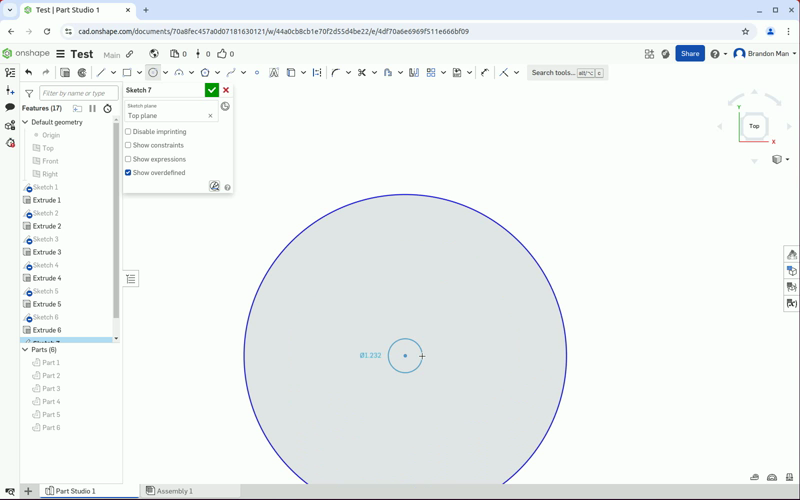
scroll(6)
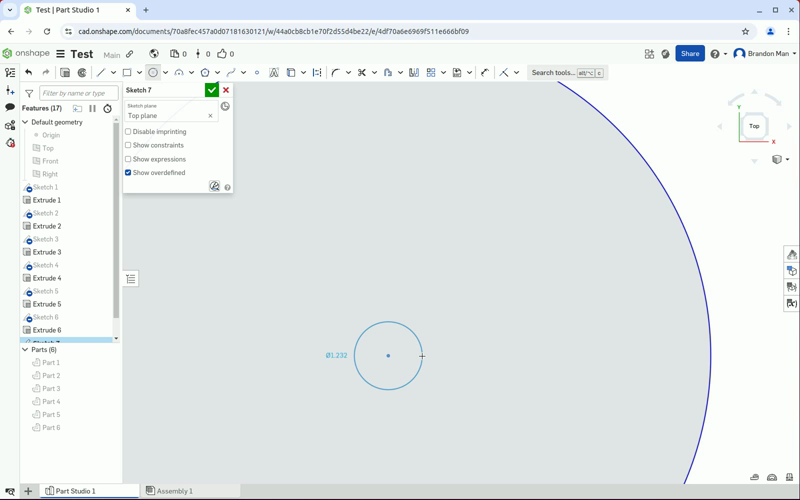
click(422, 355)
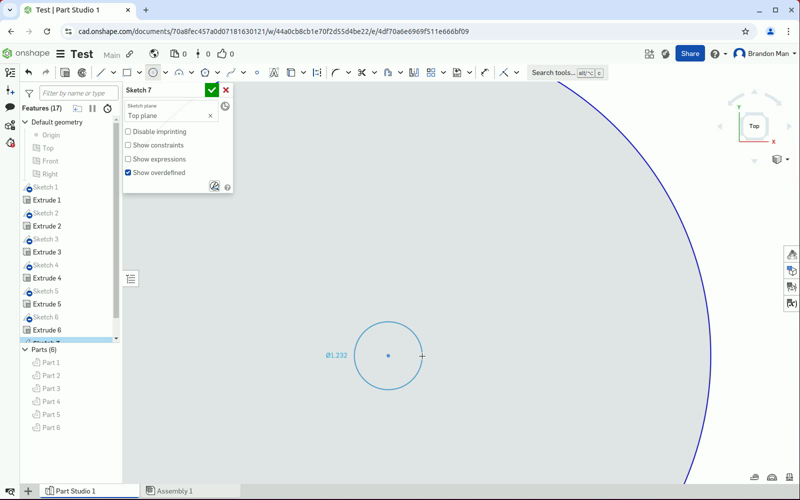
scroll(-6)
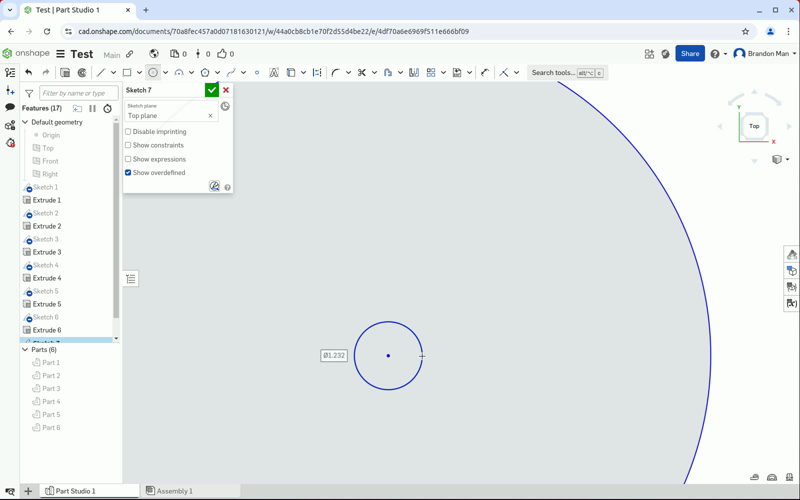
scroll(-6)
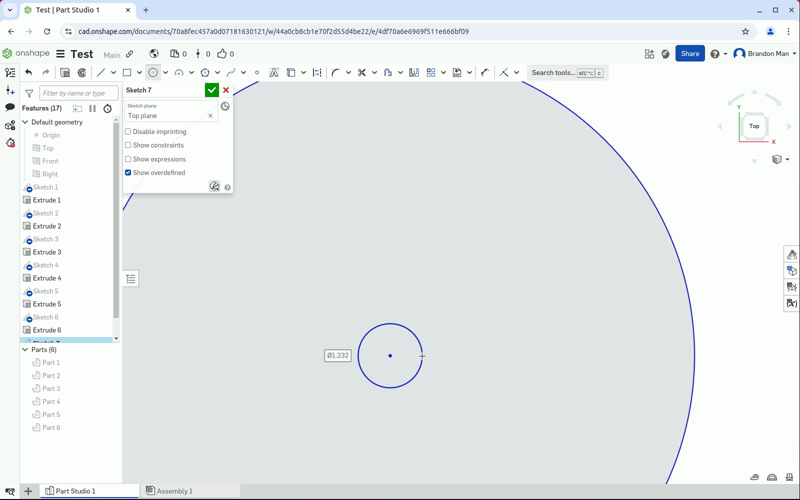
scroll(-6)
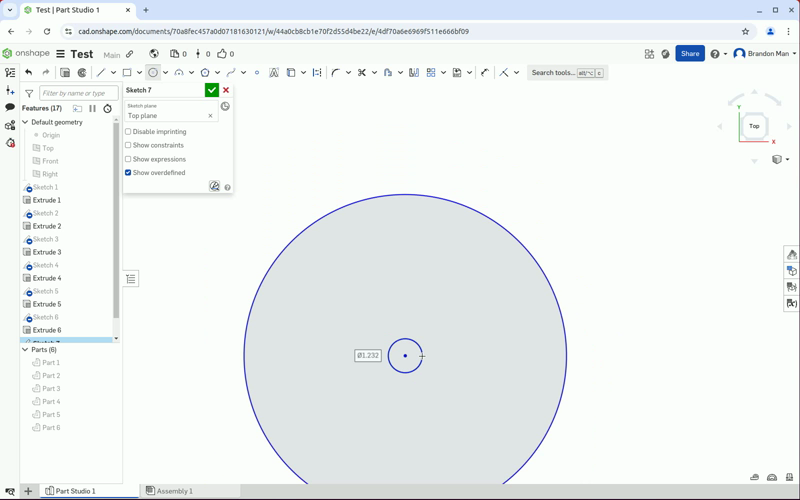
scroll(-6)
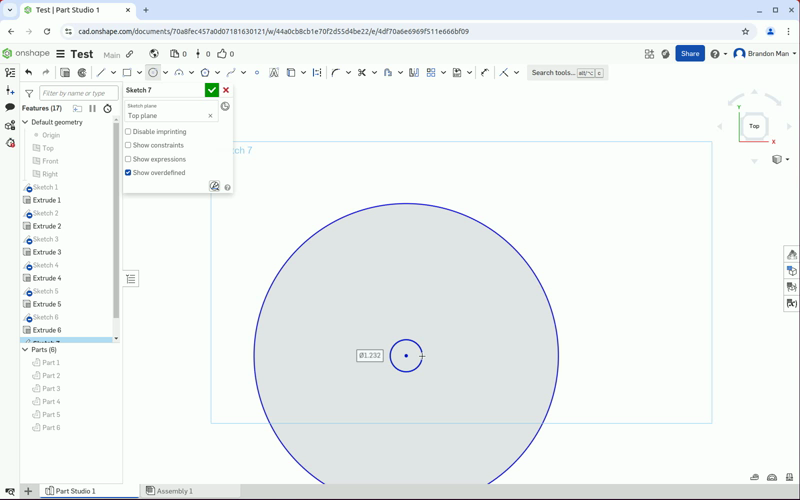
scroll(-6)
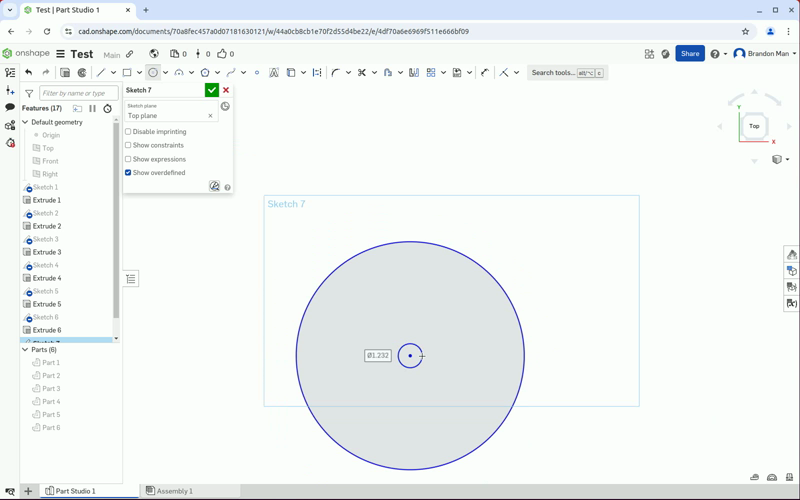
scroll(-6)
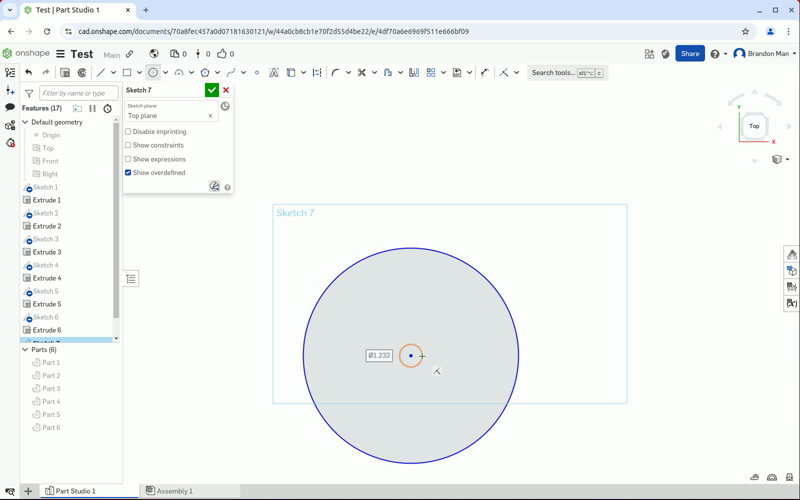
scroll(-6)
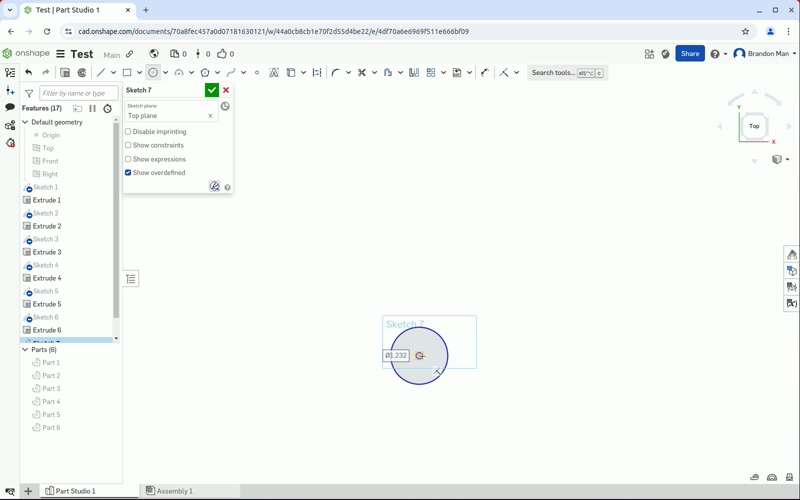
key(esc)
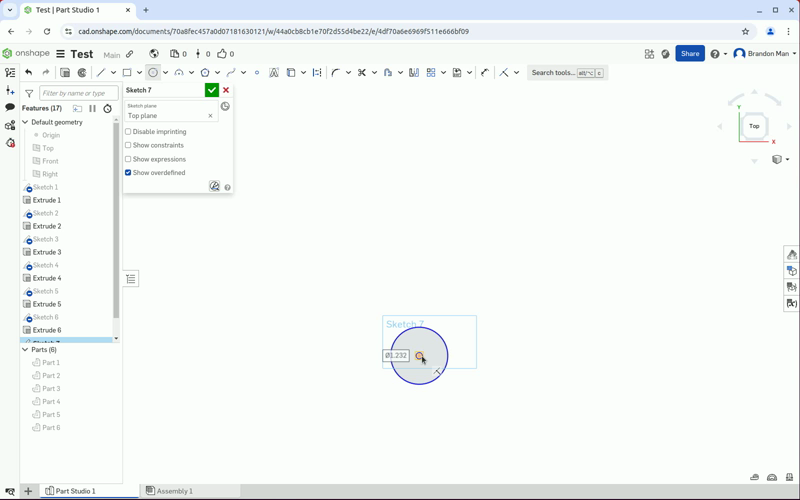
mouse_move(416, 341)
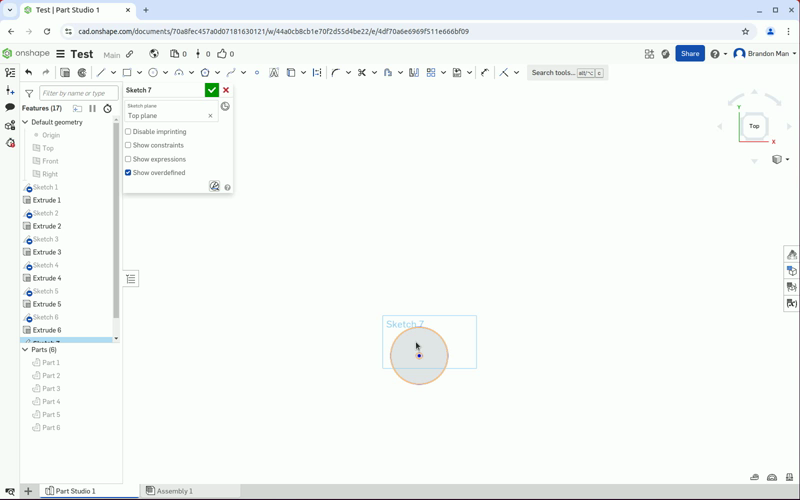
click(416, 341)
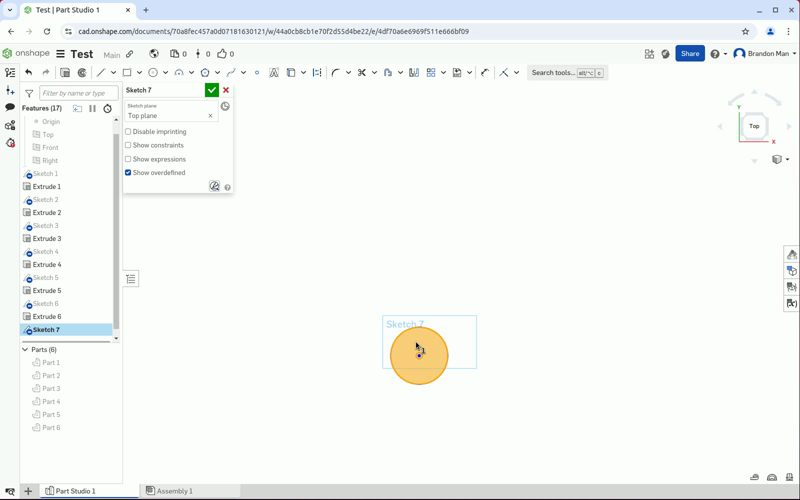
mouse_move(73, 352)
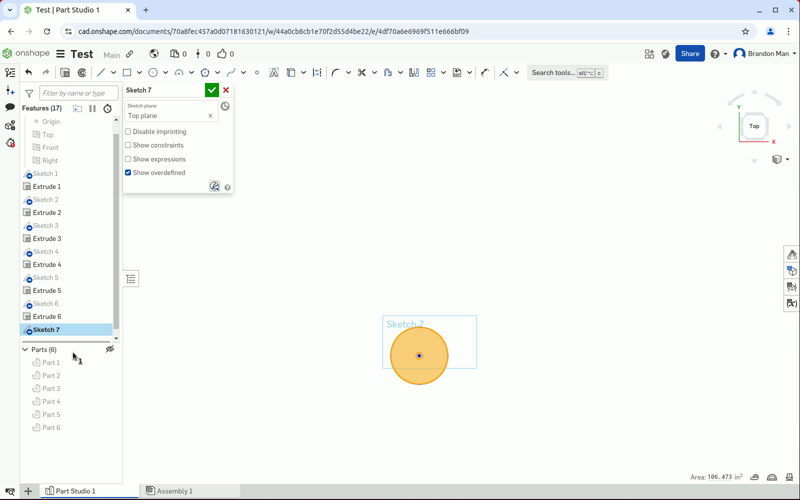
key(shift+y)
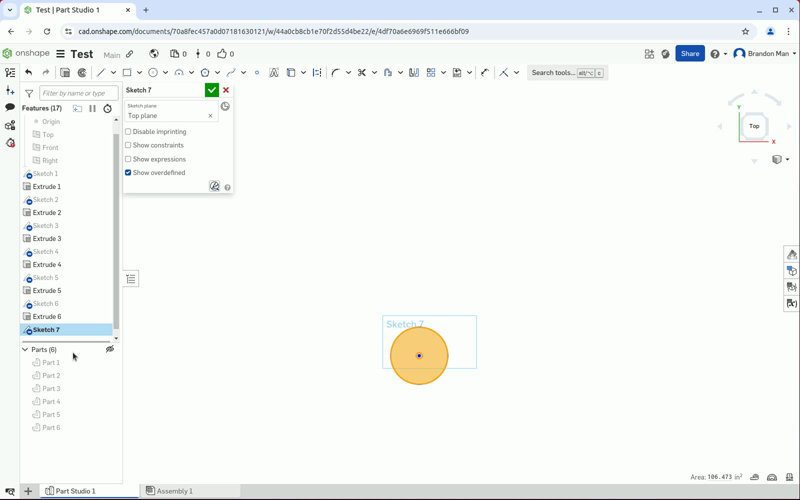
key(shift+e)
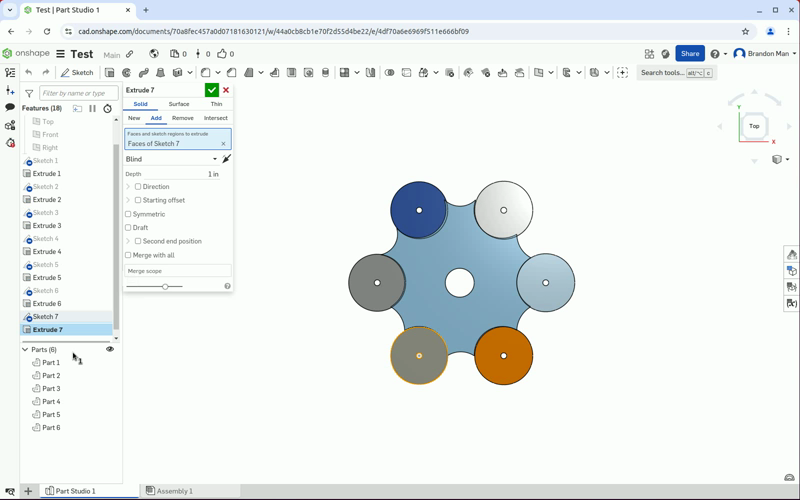
mouse_move(143, 106)
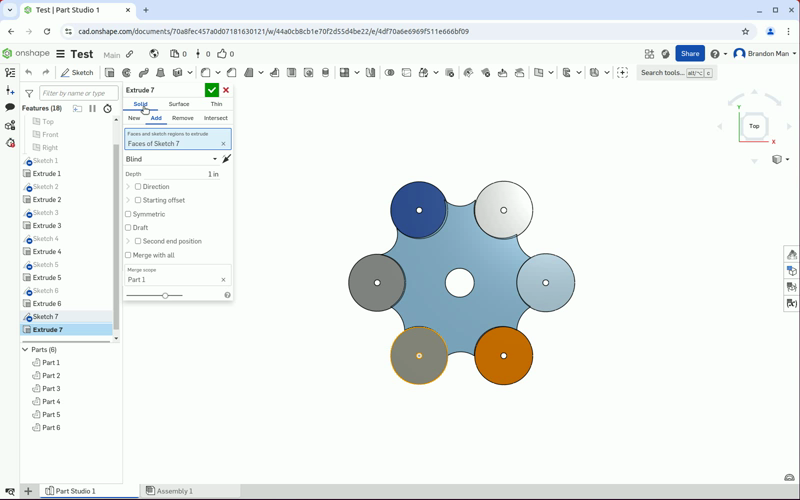
click(143, 106)
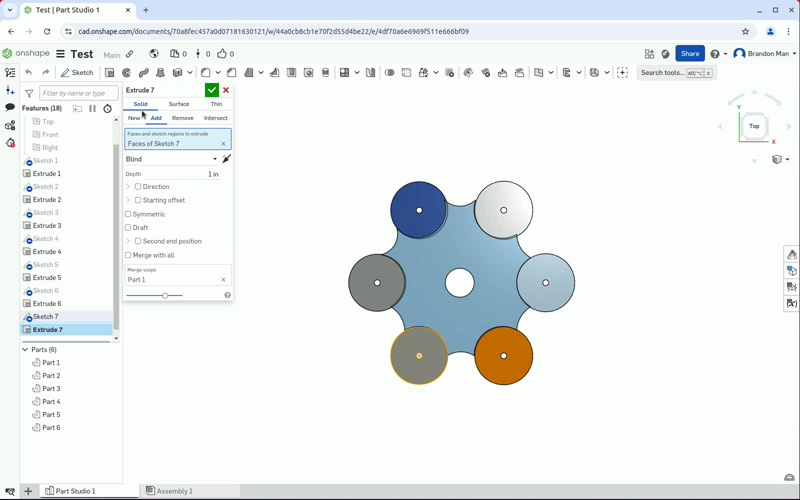
mouse_move(137, 120)
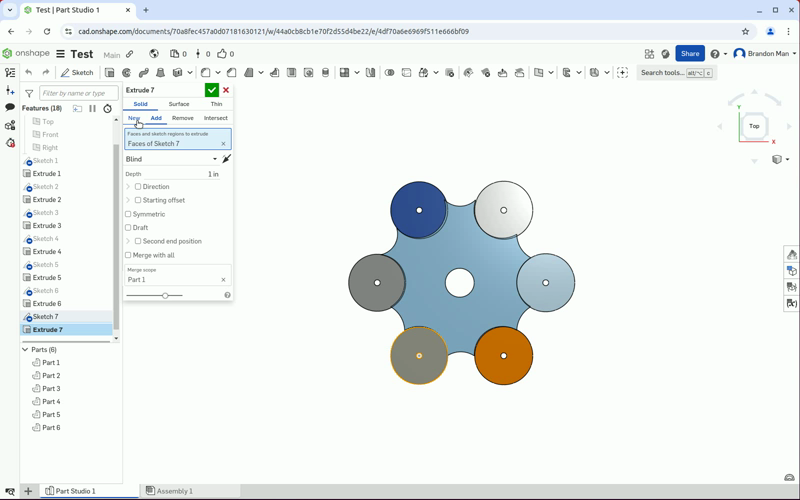
click(137, 120)
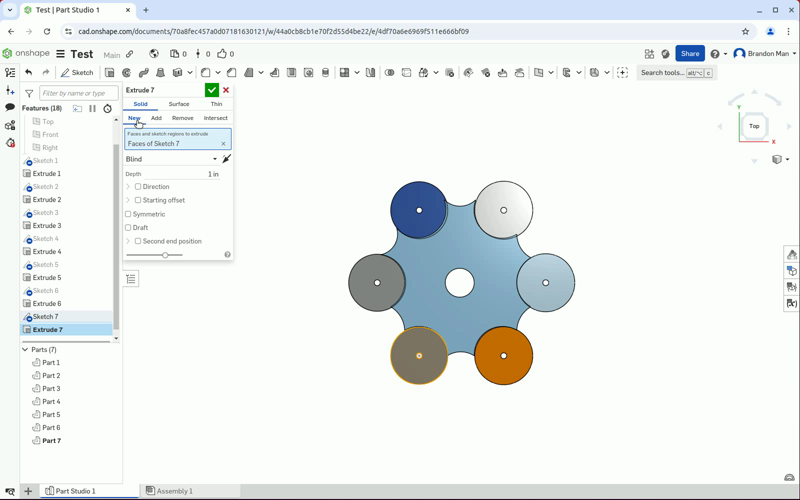
key(tab, 4)
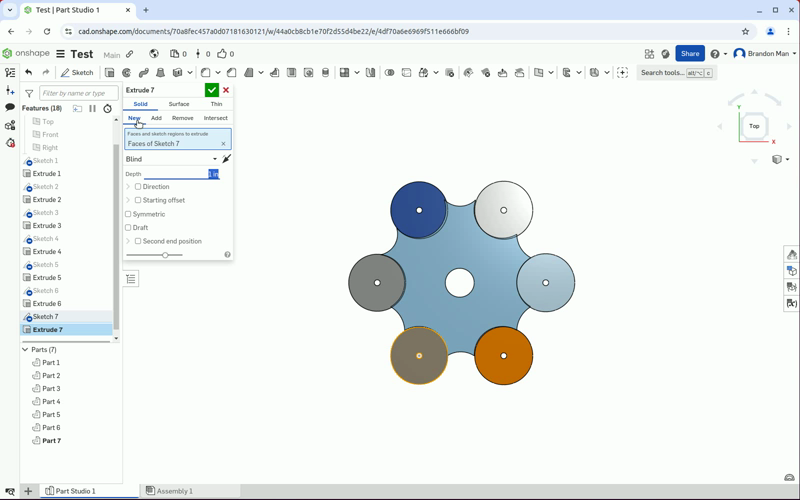
text(0.481)
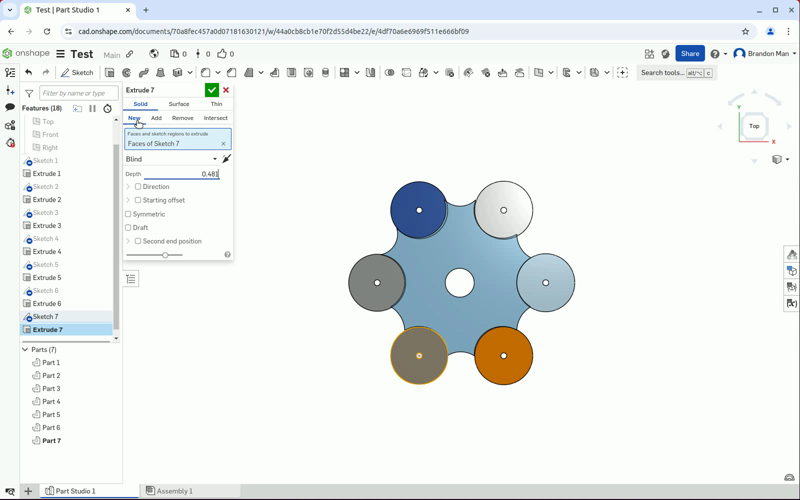
key(enter)
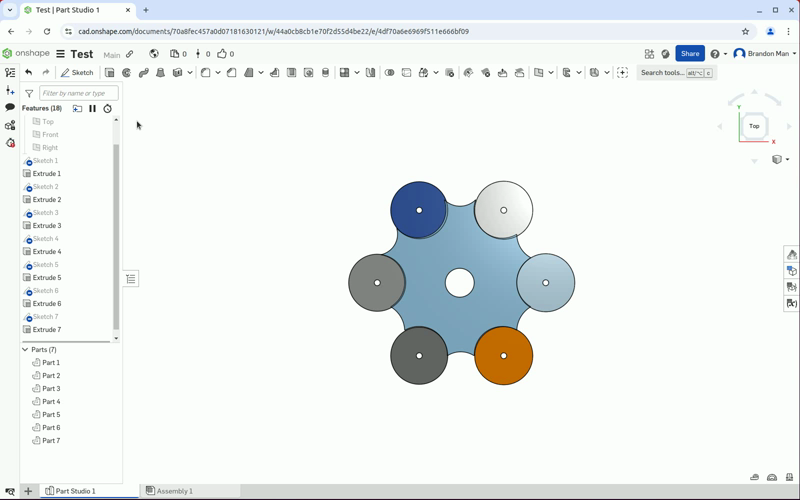
key(shift+h)
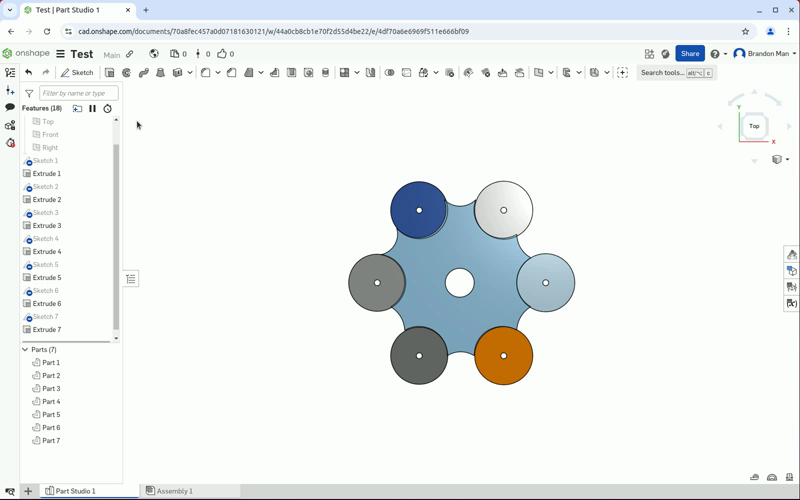
key(shift+h)
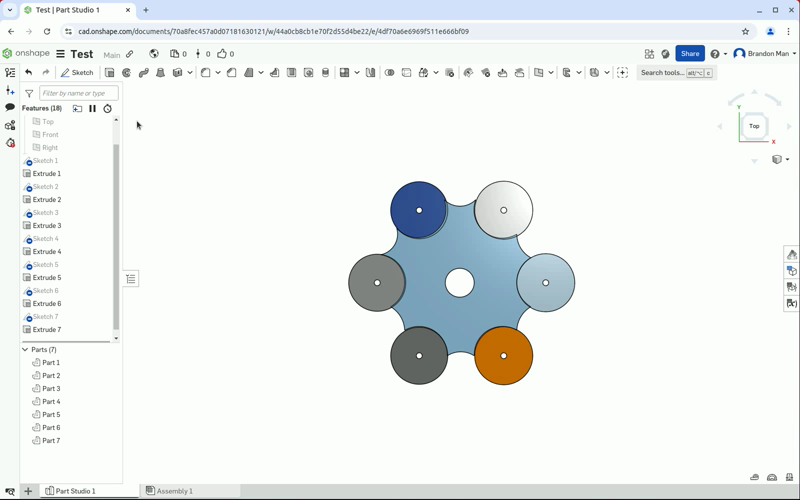
key(shift+7)
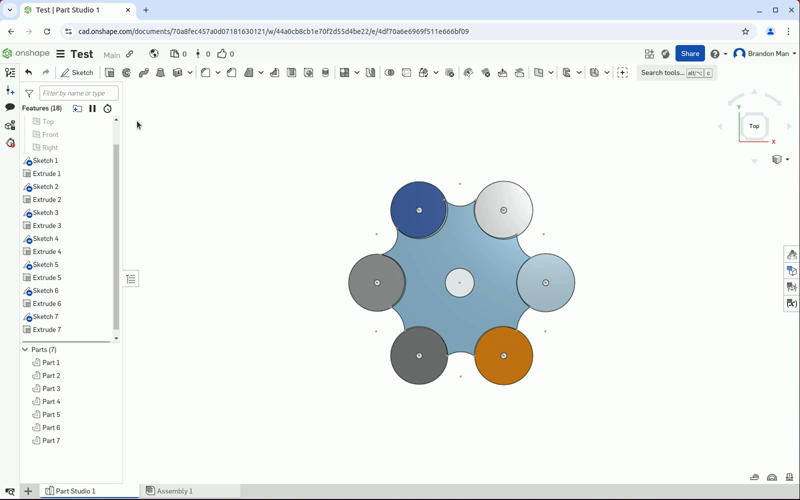
key(up, 3)
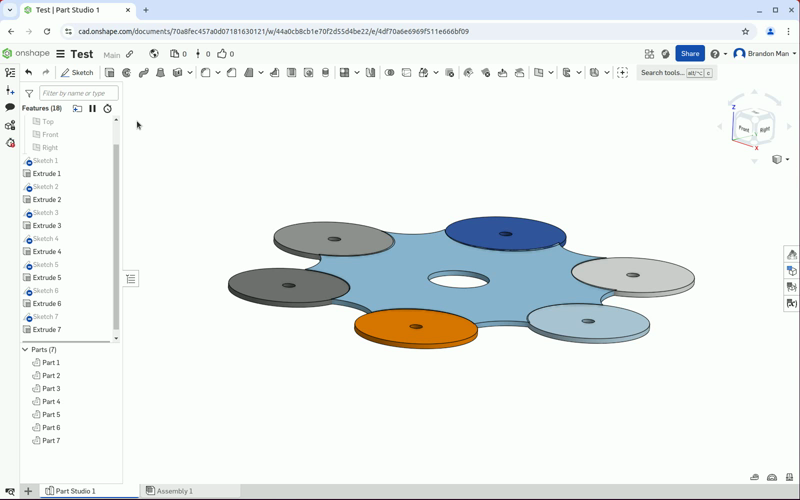
key(left, 3)
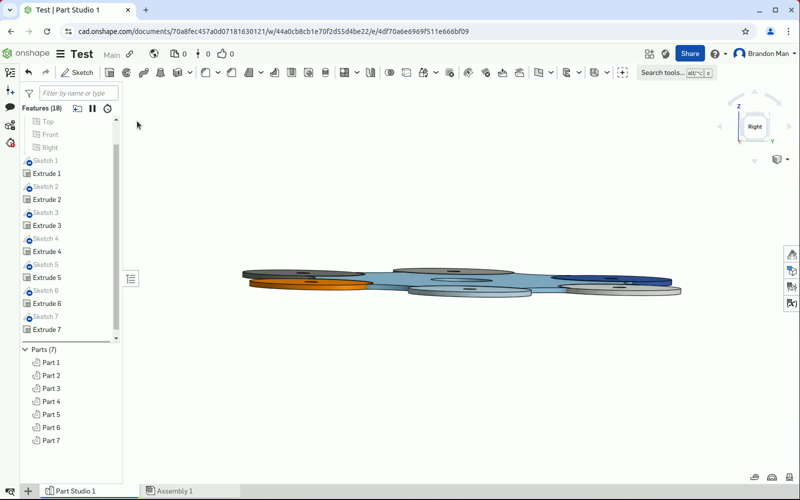
key(right, 3)
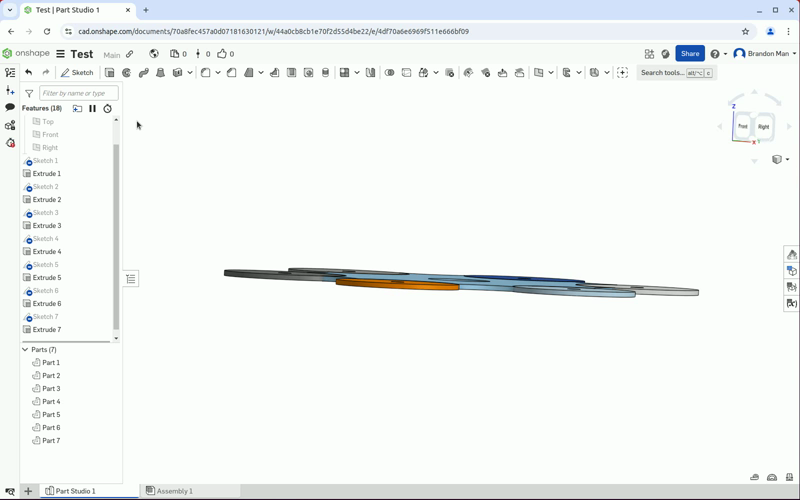
key(down, 3)
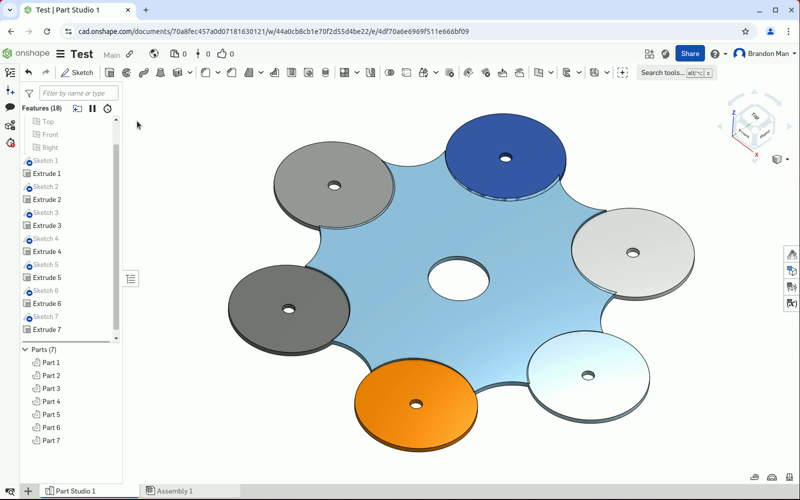
mouse_move(69, 163)
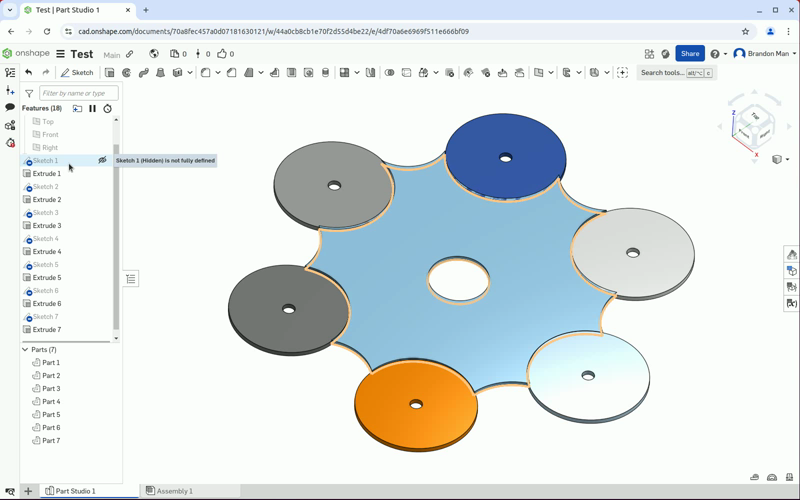
click(69, 163)